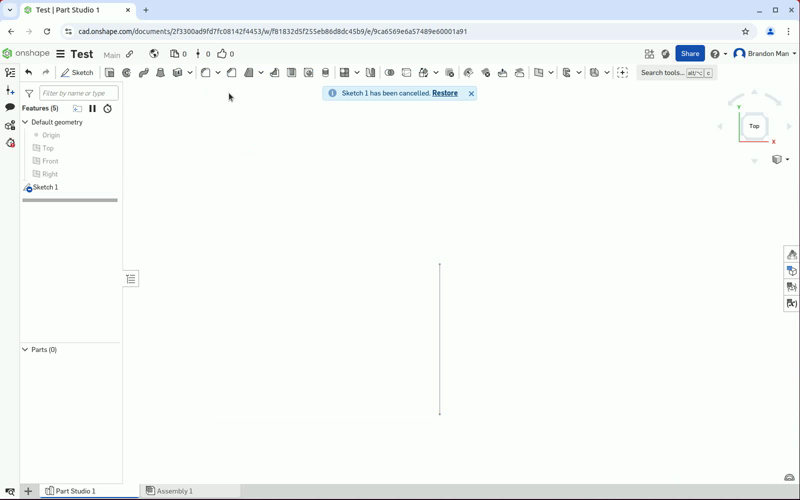
key(shift+h)
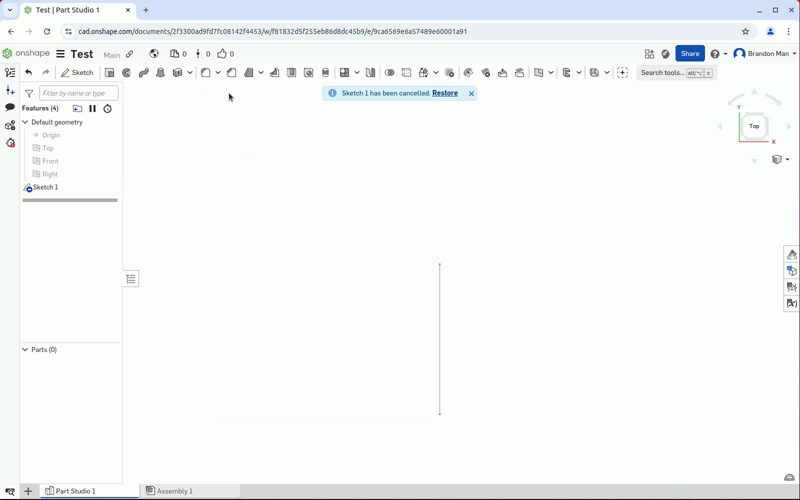
key(shift+s)
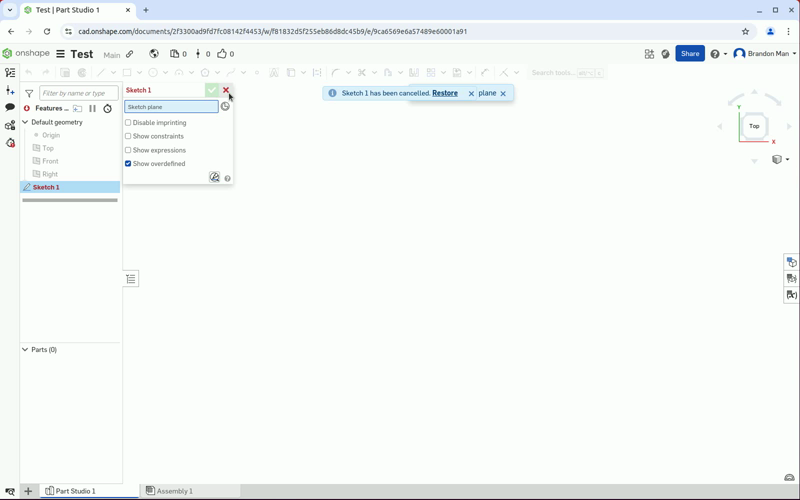
mouse_move(73, 150)
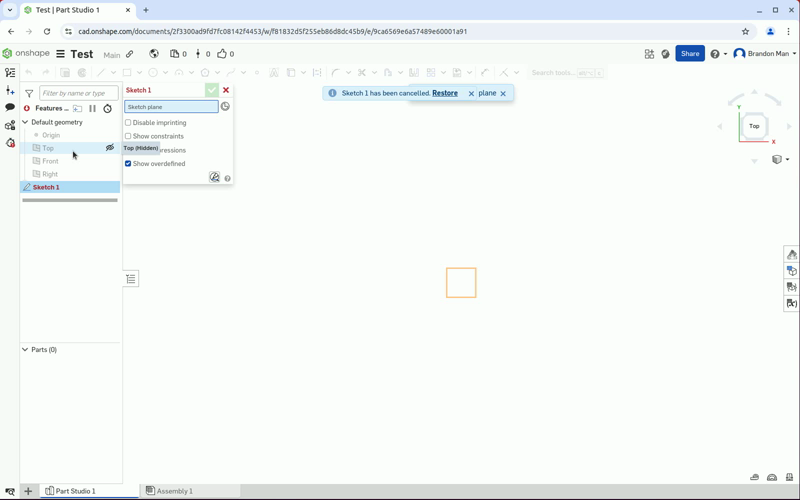
click(73, 150)
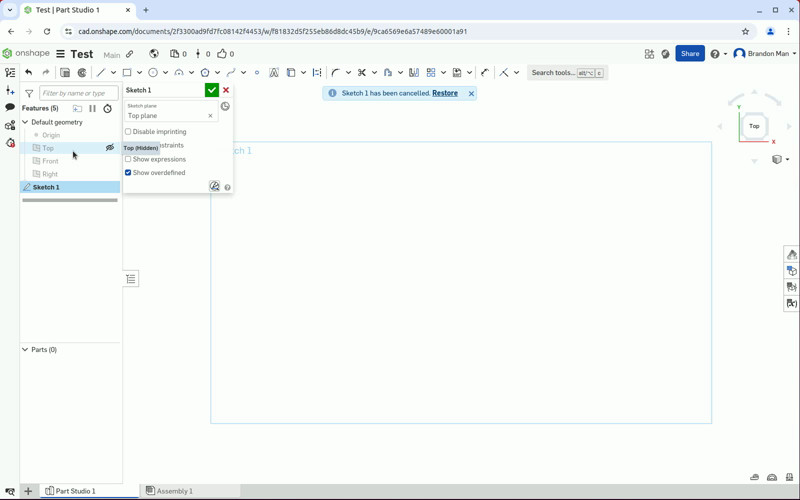
mouse_move(73, 352)
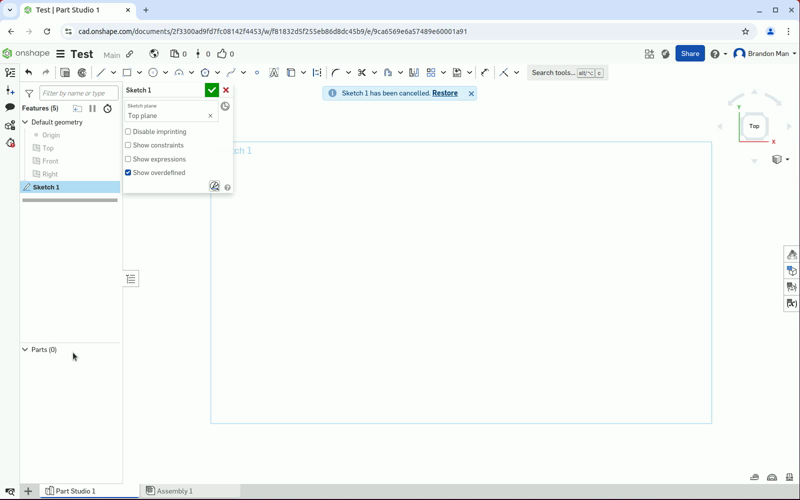
key(y)
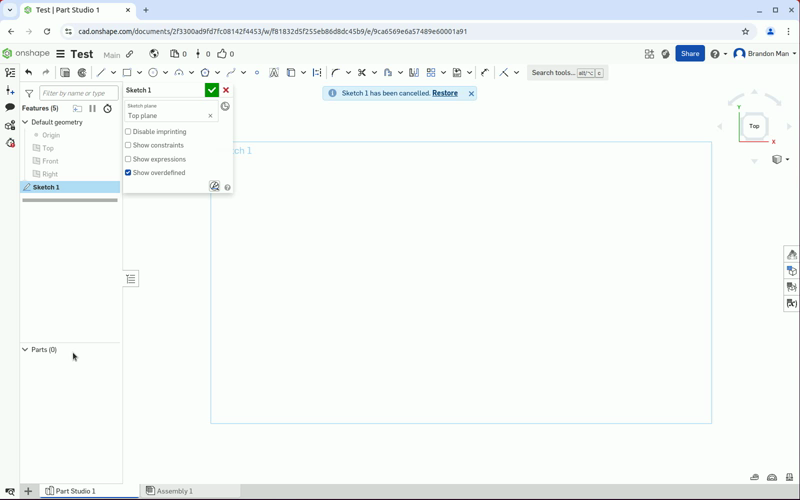
key(l)
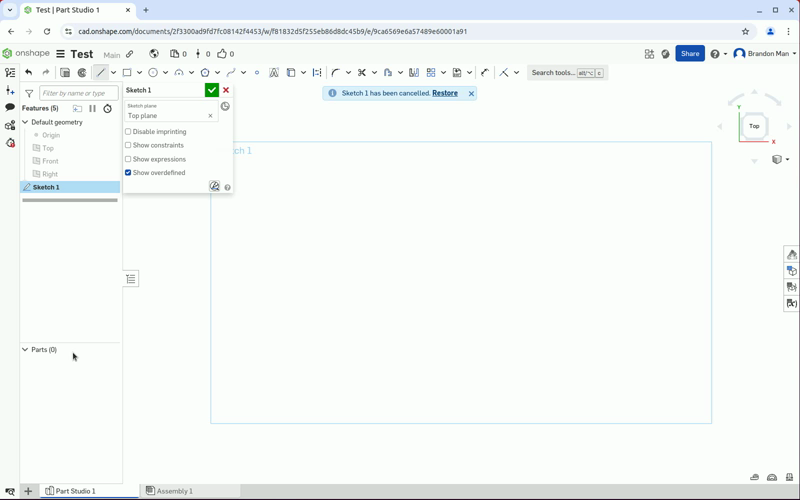
key_down(shift)
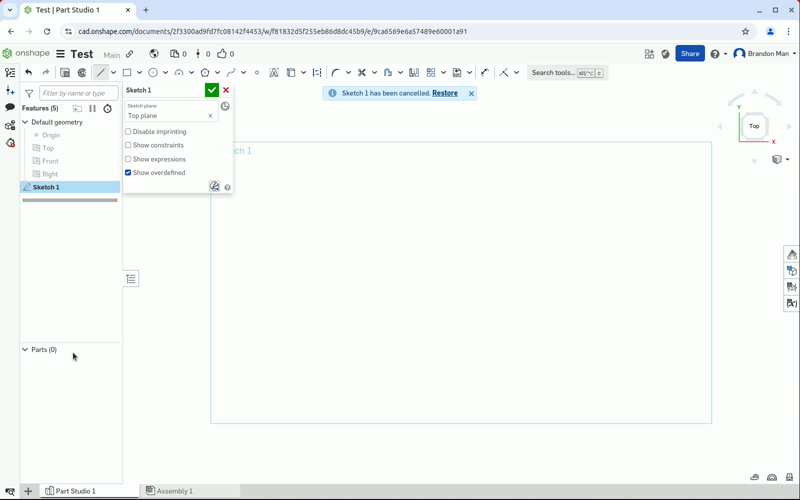
mouse_move(447, 282)
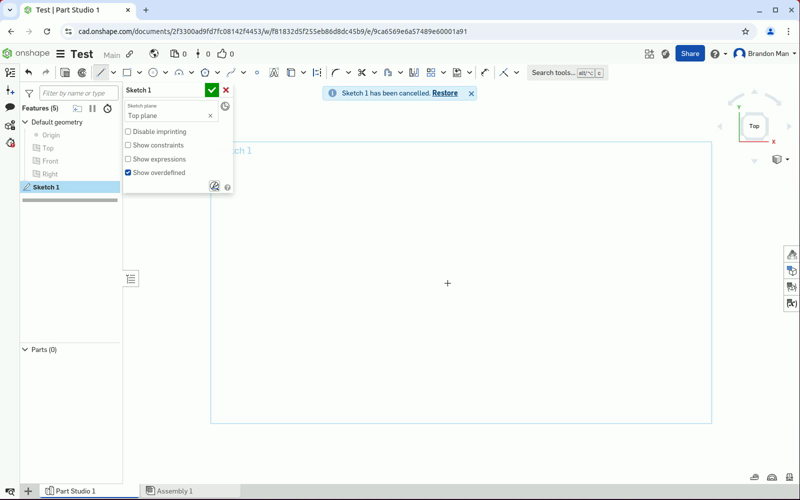
click(447, 282)
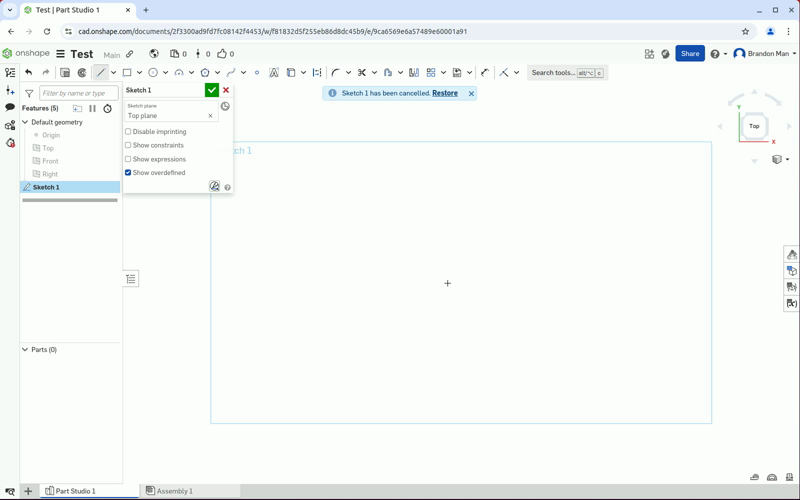
key_up(shift)
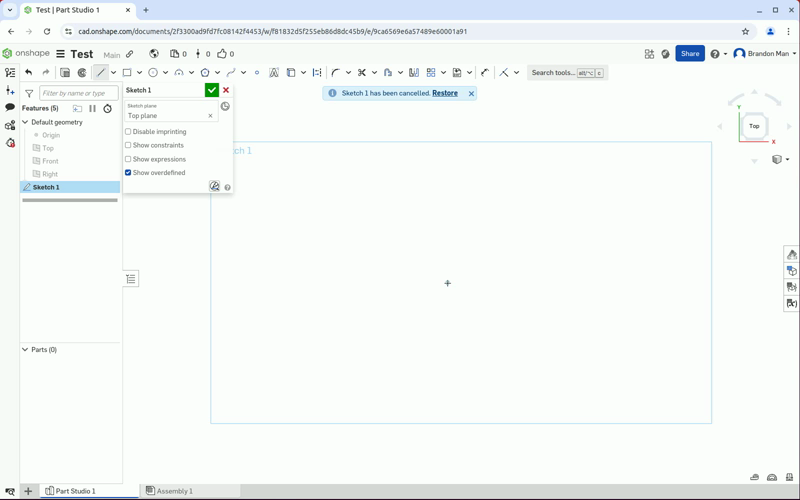
key_down(shift)
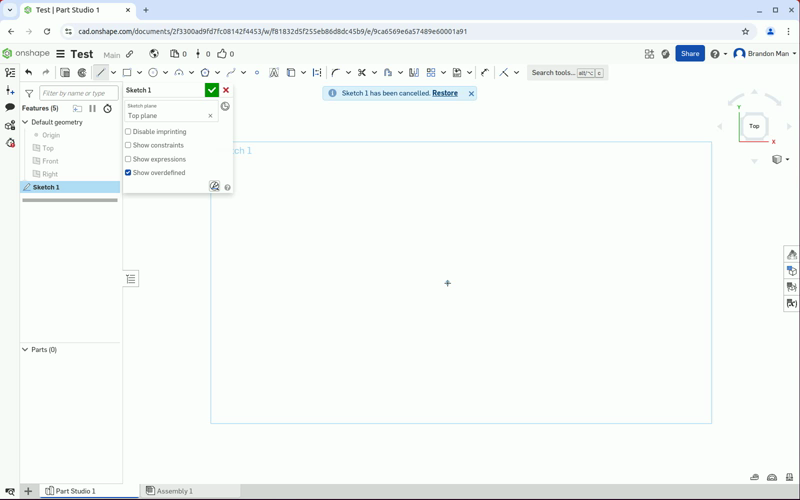
mouse_move(477, 282)
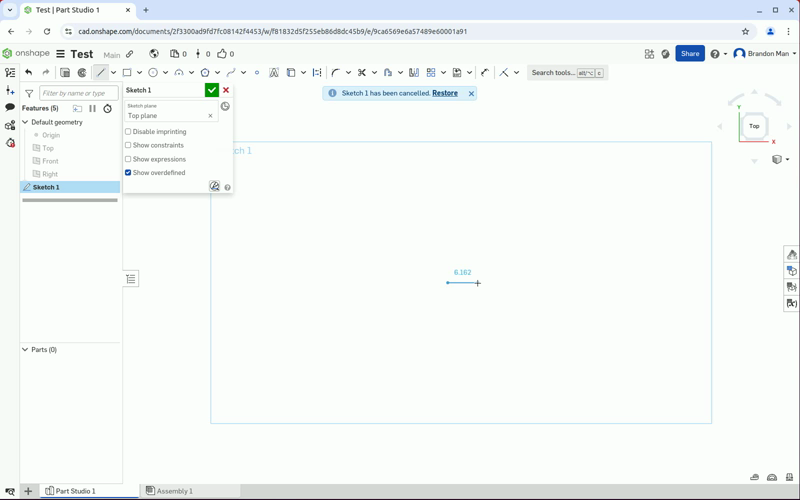
mouse_move(455, 282)
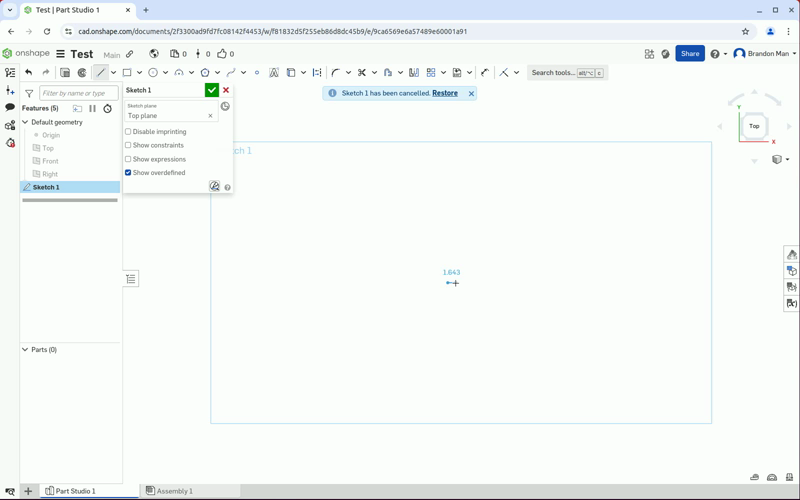
click(455, 282)
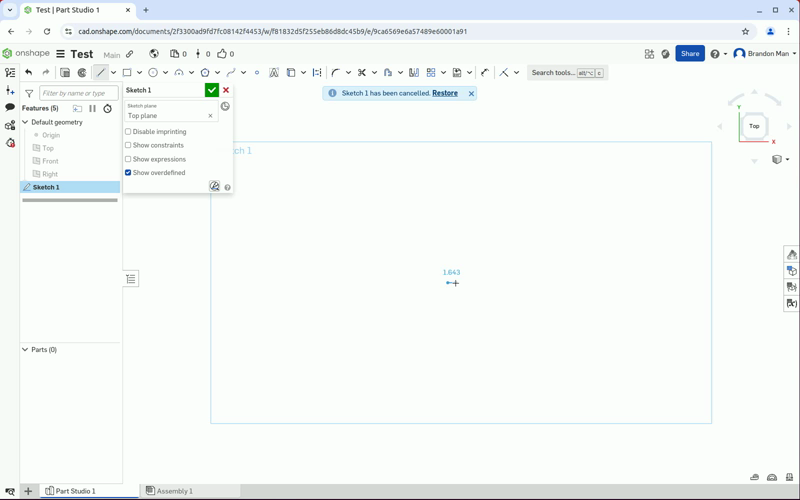
key_up(shift)
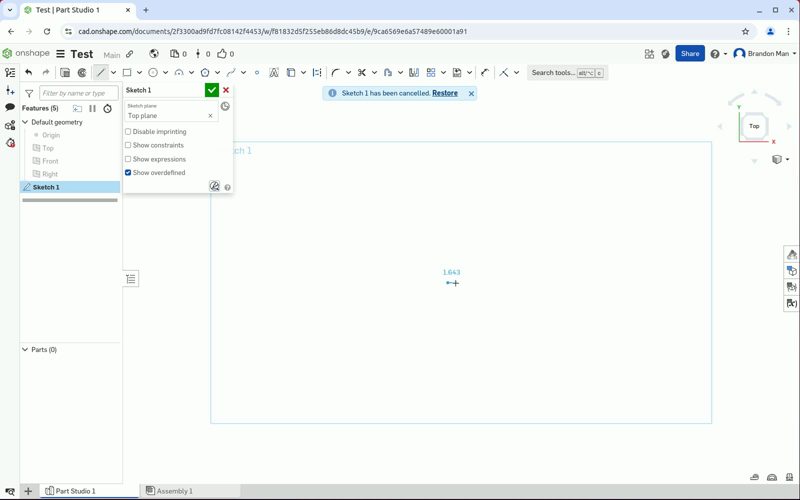
key(esc)
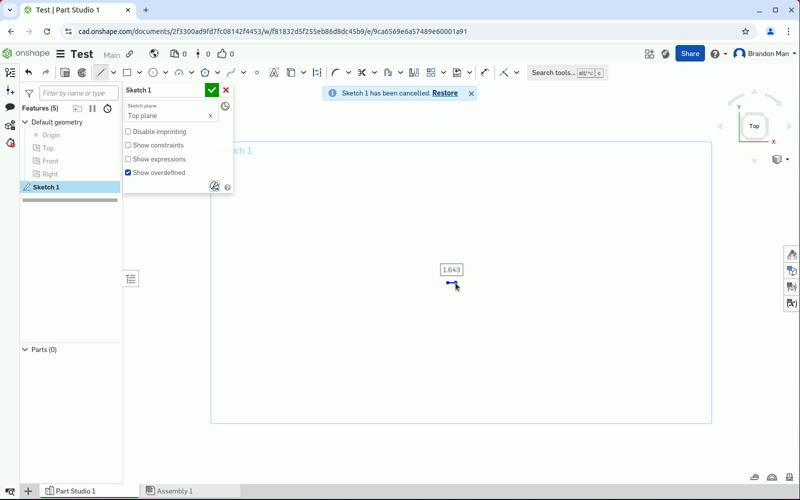
key(a)
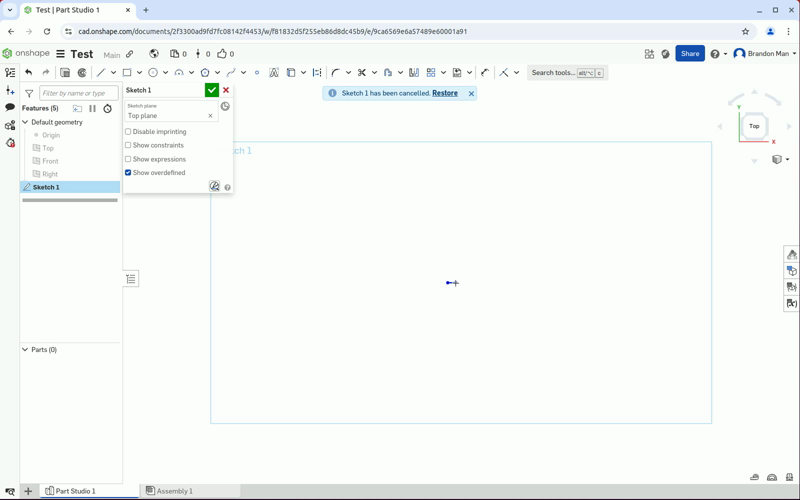
mouse_move(455, 282)
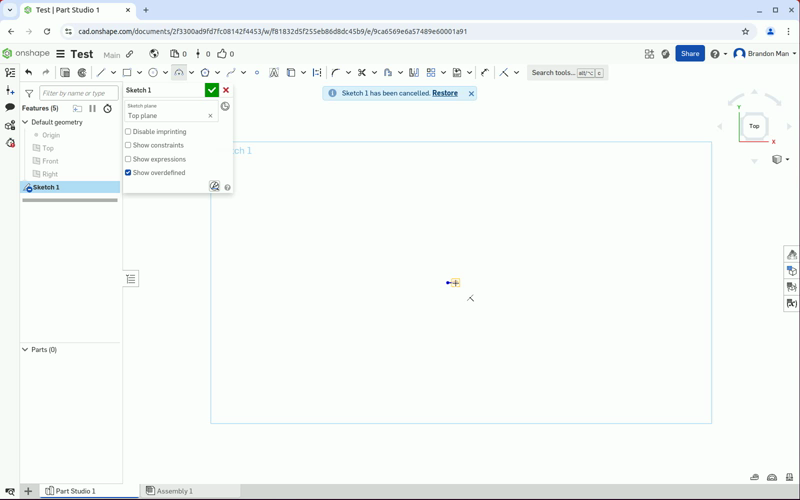
click(455, 282)
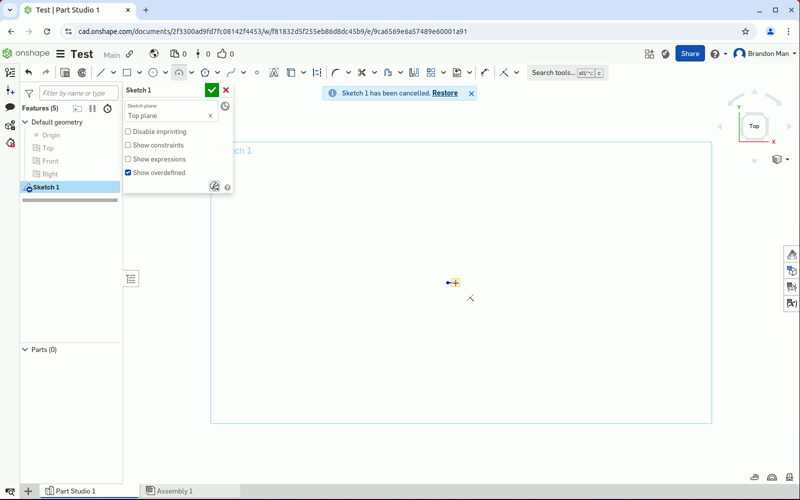
key_down(shift)
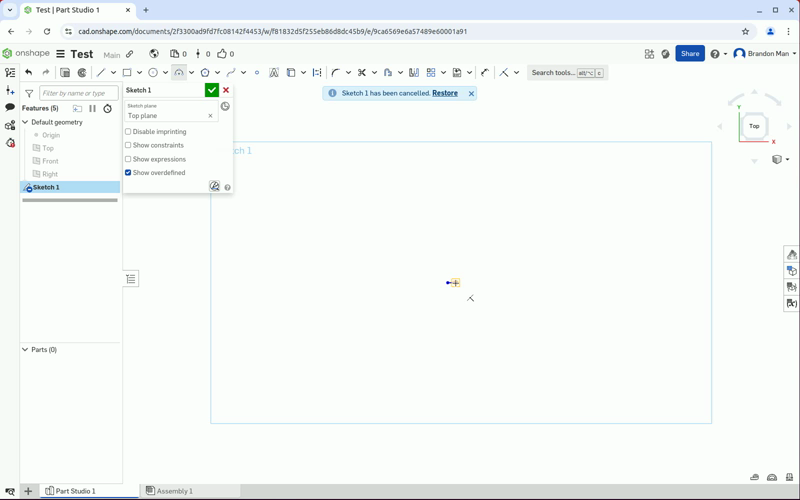
mouse_move(467, 282)
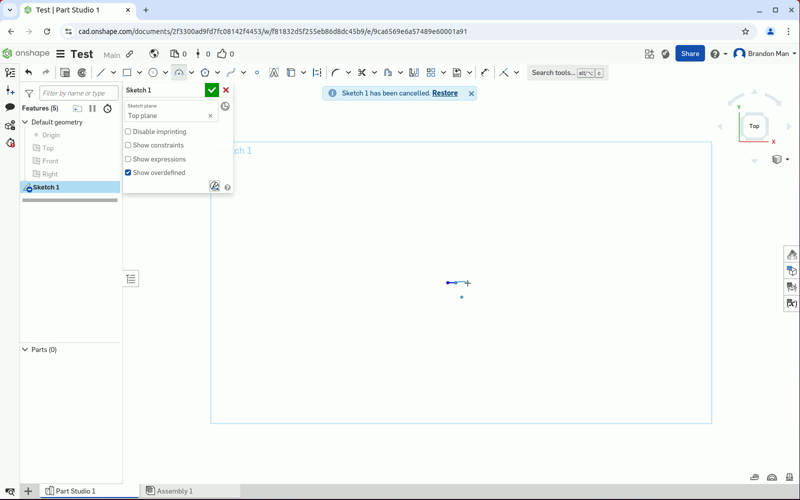
click(467, 282)
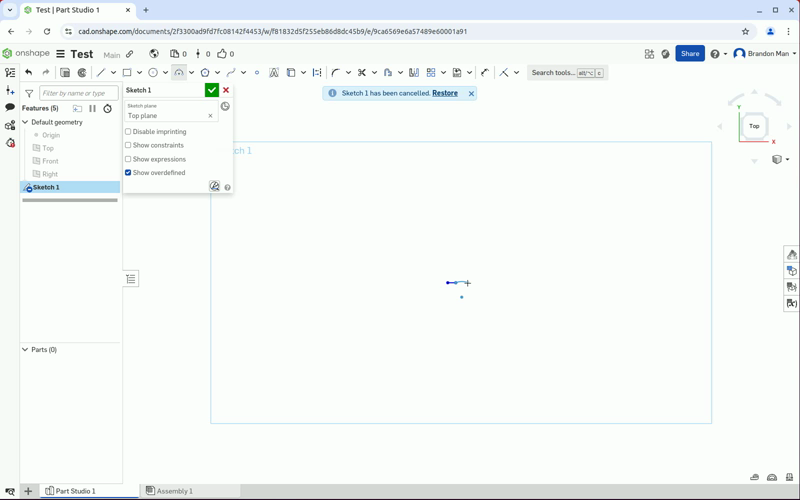
mouse_move(461, 270)
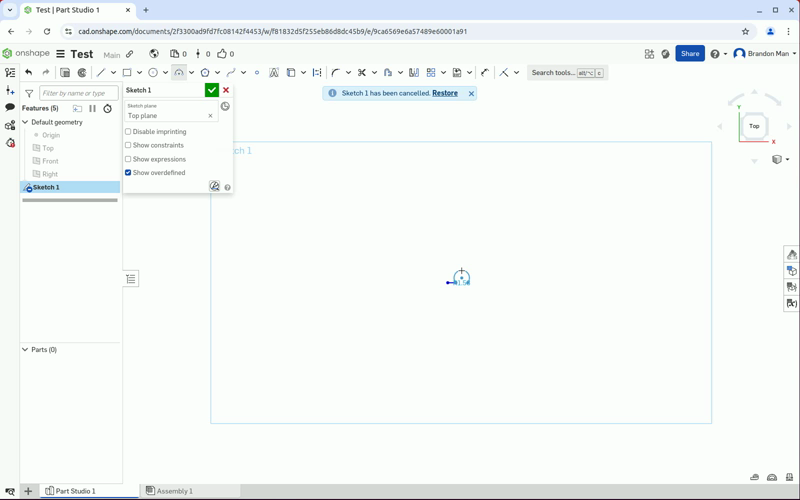
click(461, 270)
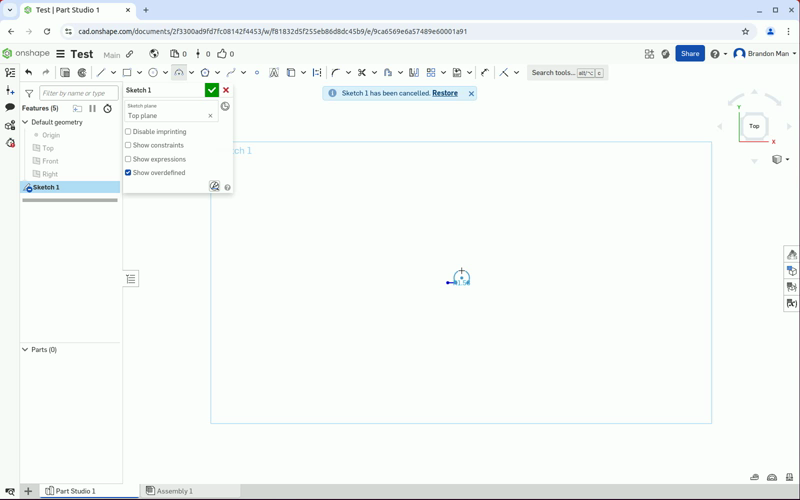
key_up(shift)
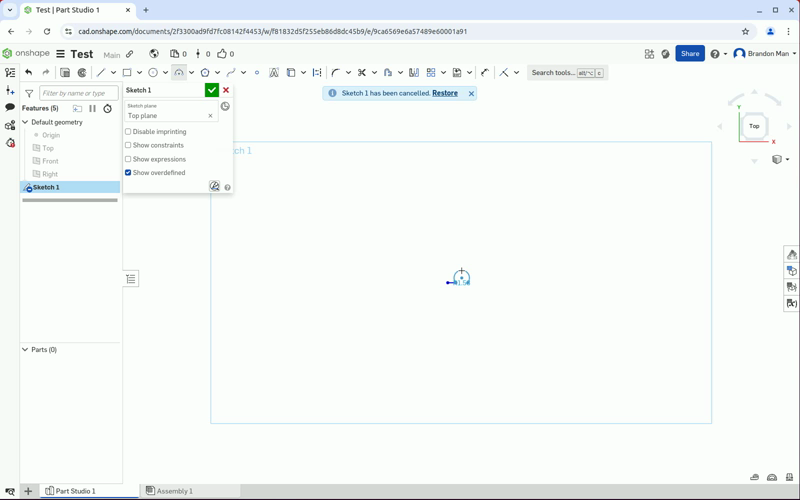
key(esc)
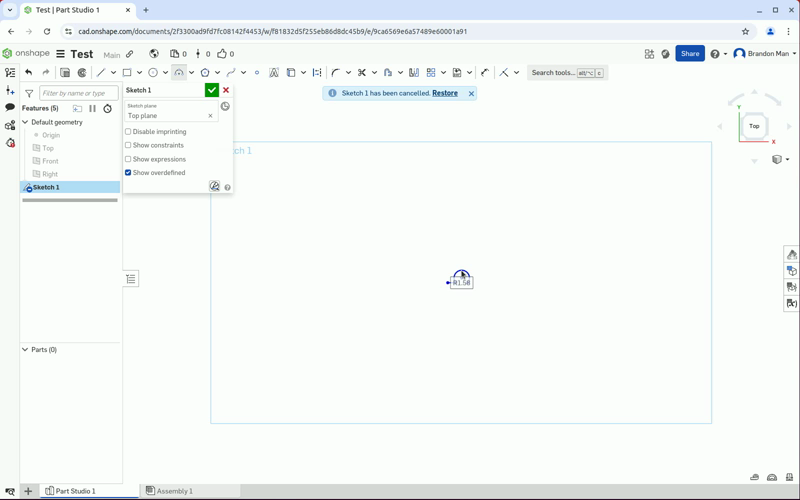
key(l)
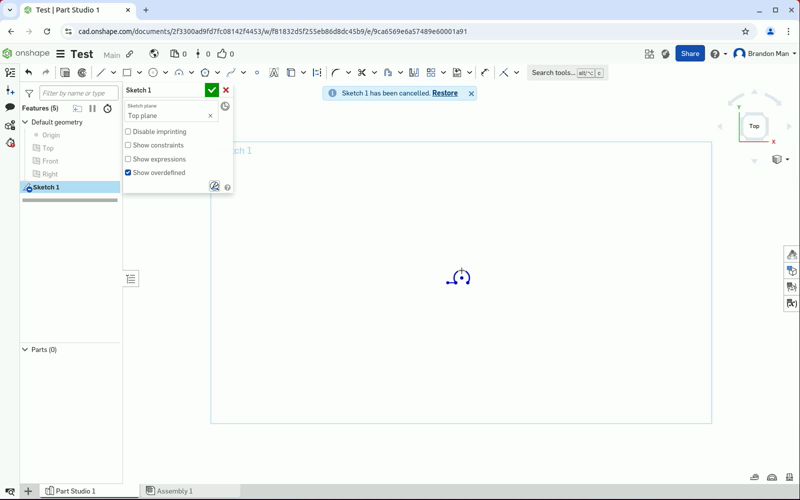
mouse_move(467, 282)
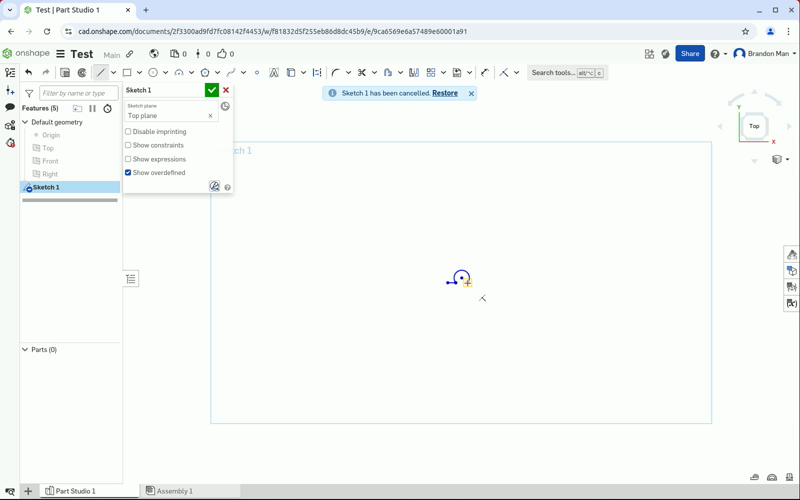
click(467, 282)
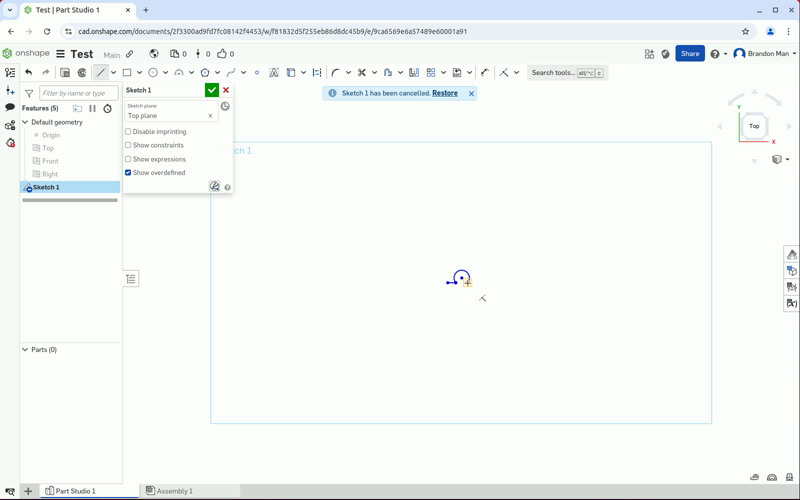
key_down(shift)
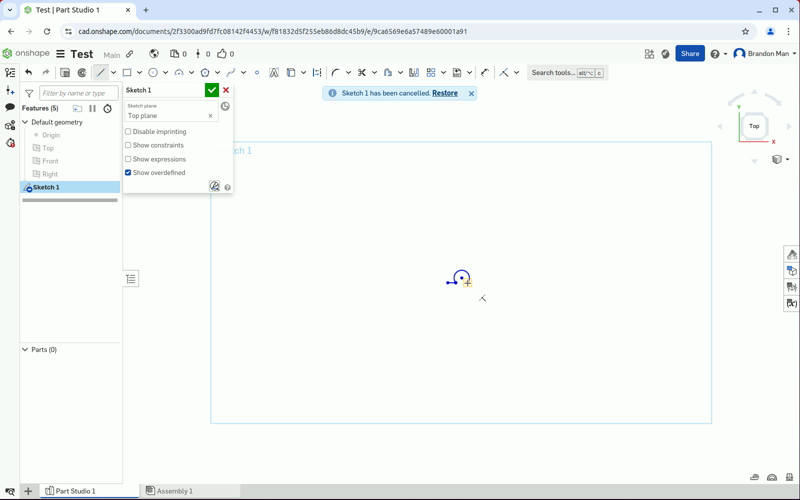
mouse_move(497, 282)
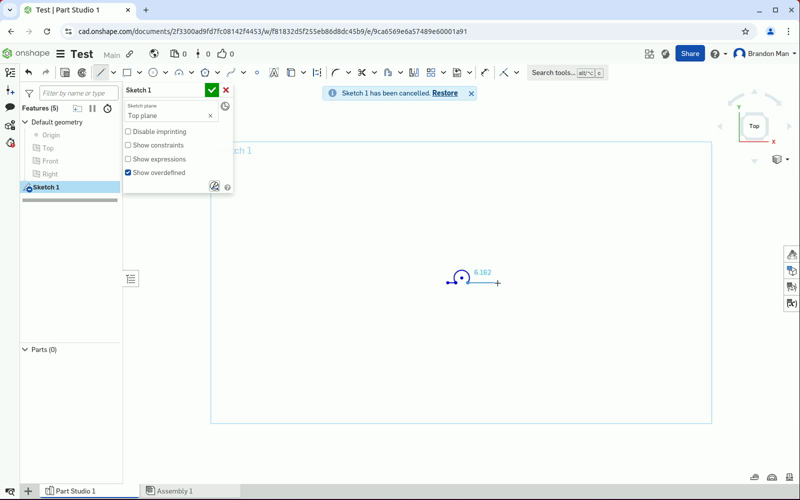
mouse_move(479, 282)
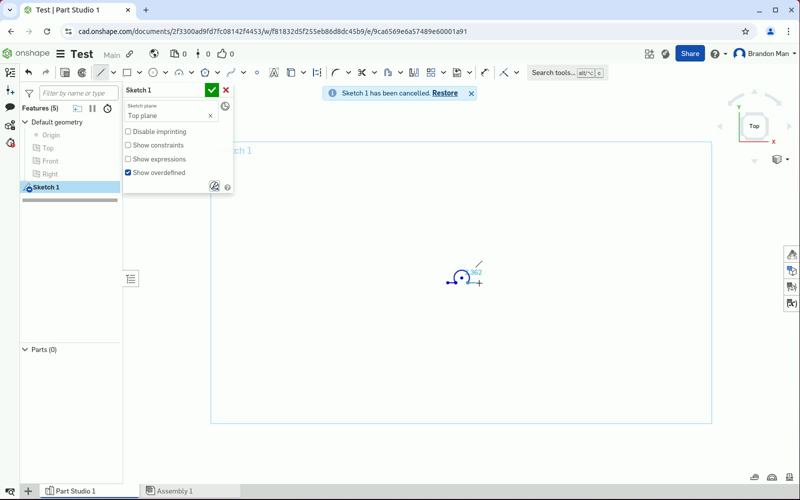
click(479, 282)
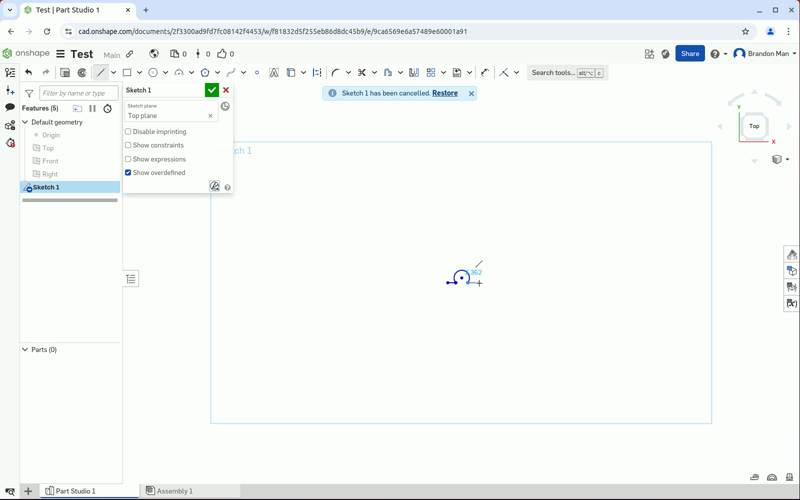
key_up(shift)
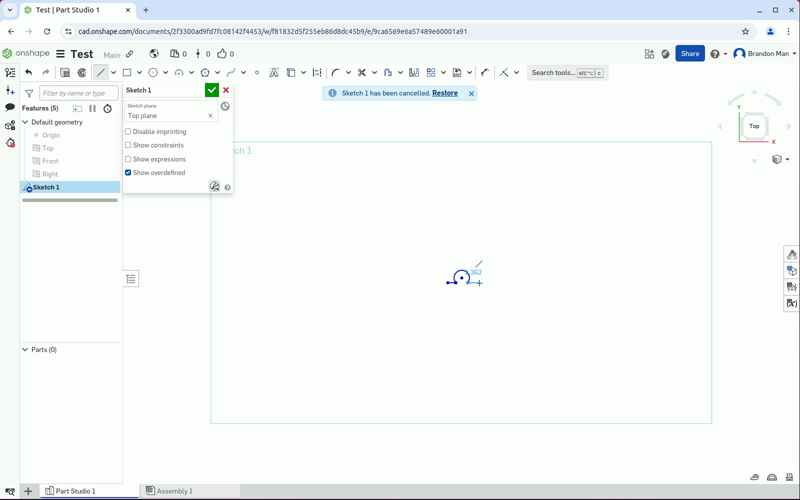
key(esc)
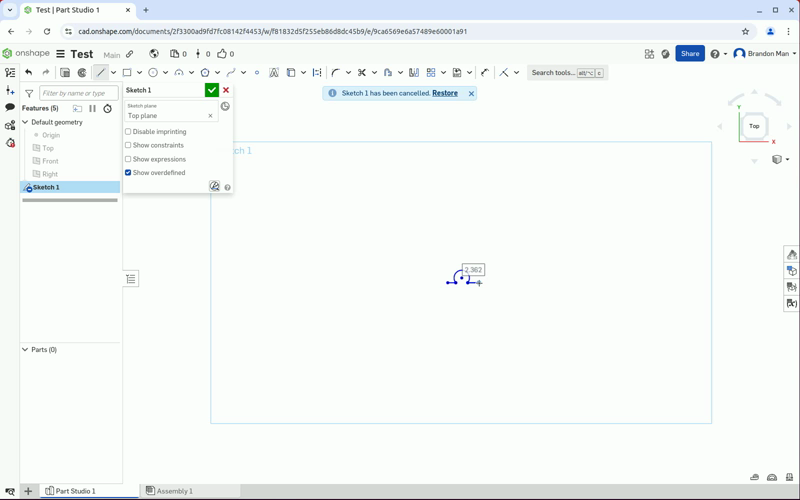
key(a)
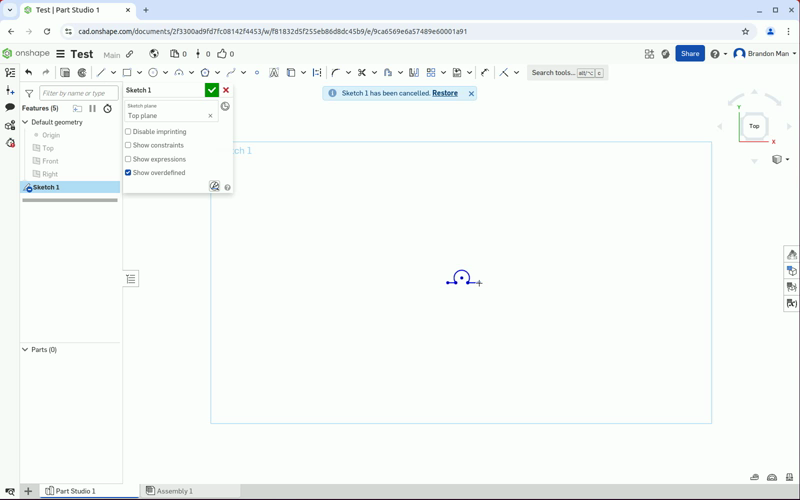
mouse_move(479, 282)
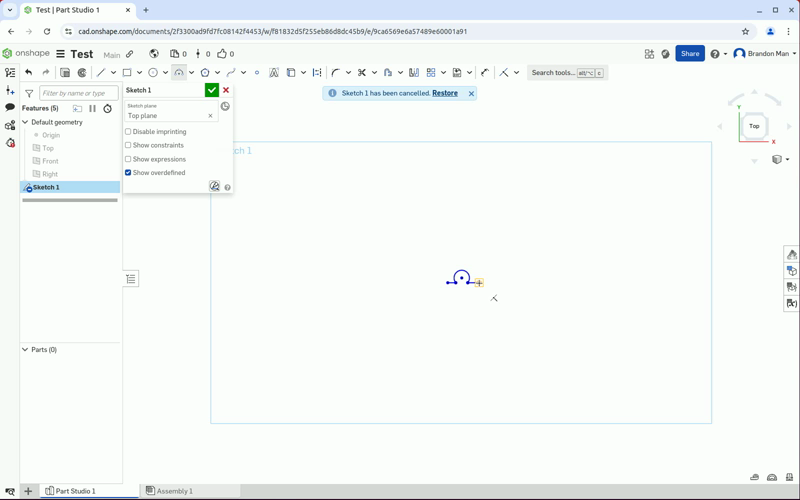
click(479, 282)
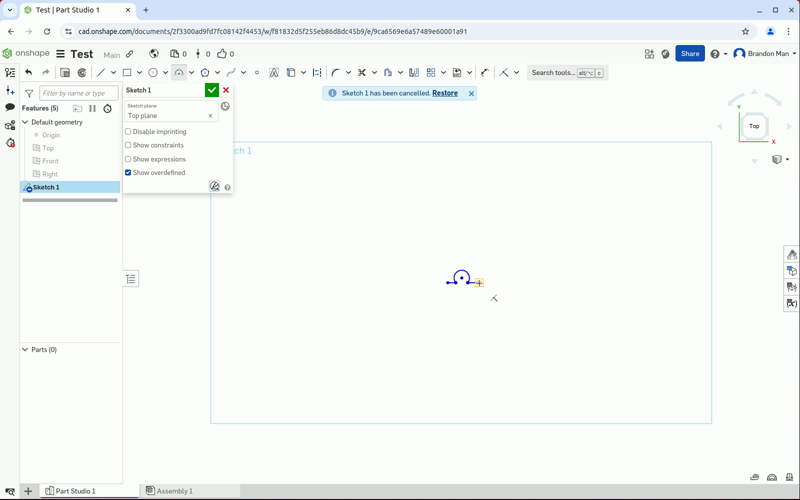
key_down(shift)
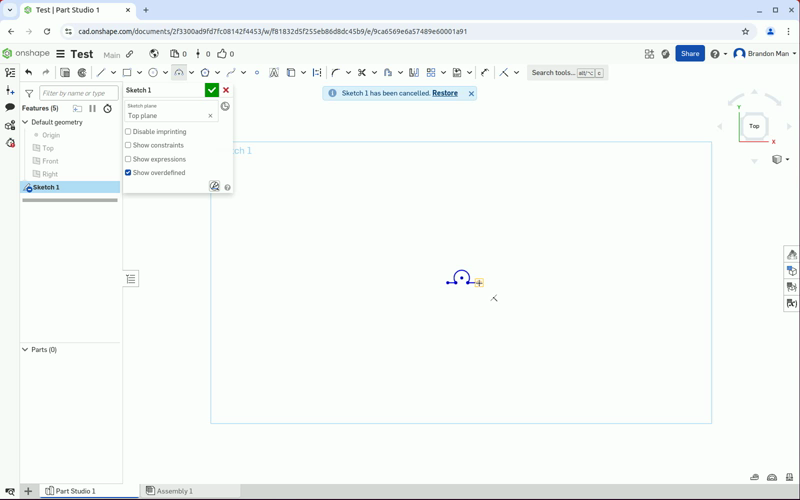
mouse_move(491, 282)
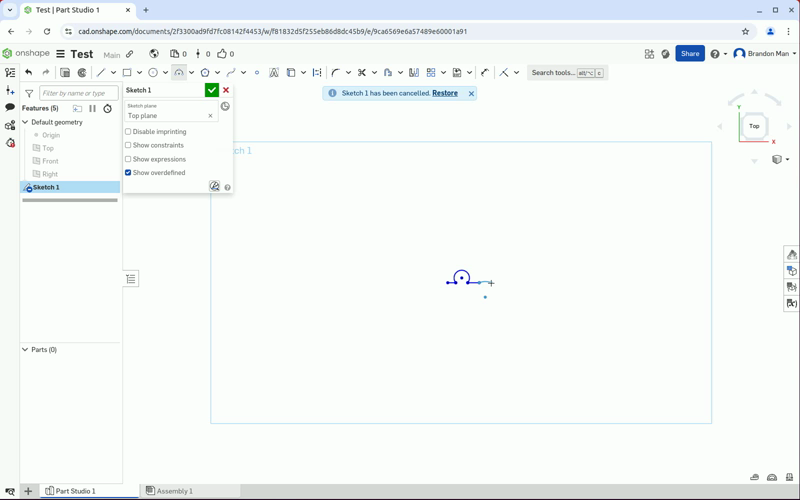
click(491, 282)
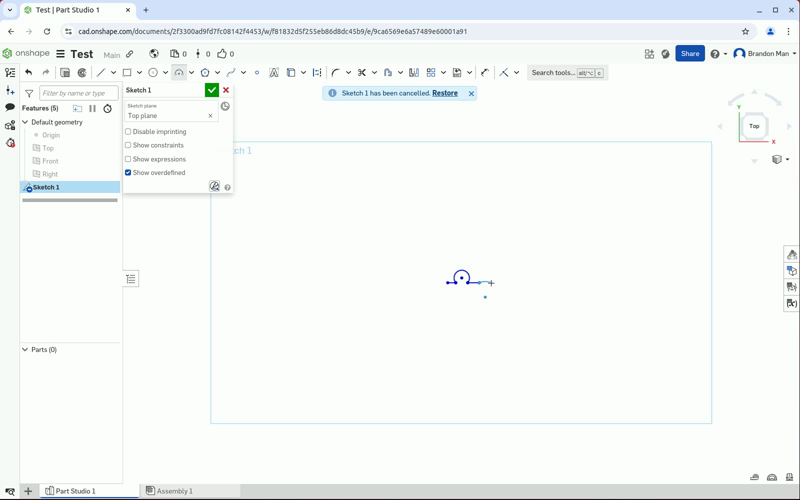
mouse_move(485, 270)
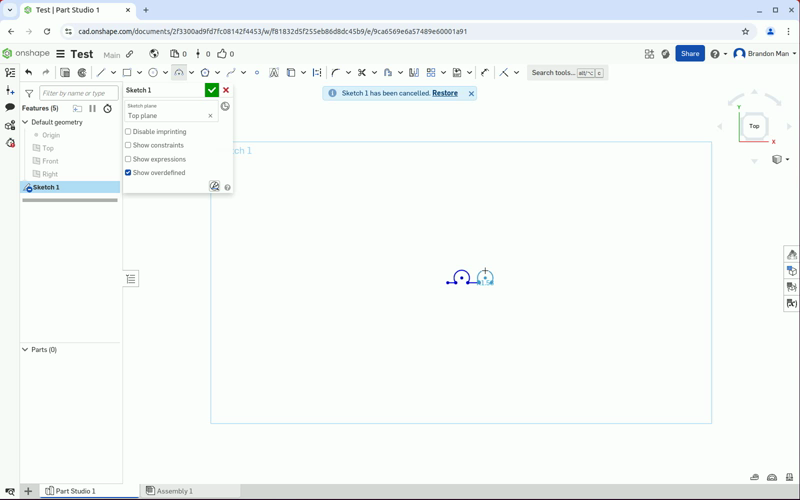
click(485, 270)
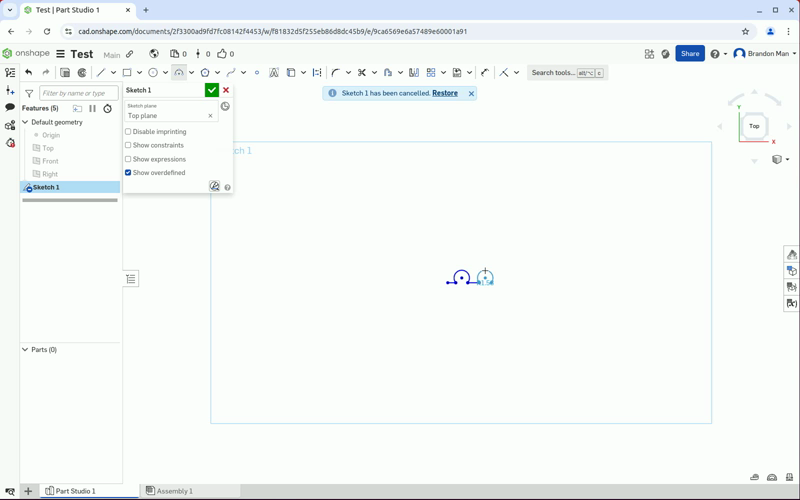
key_up(shift)
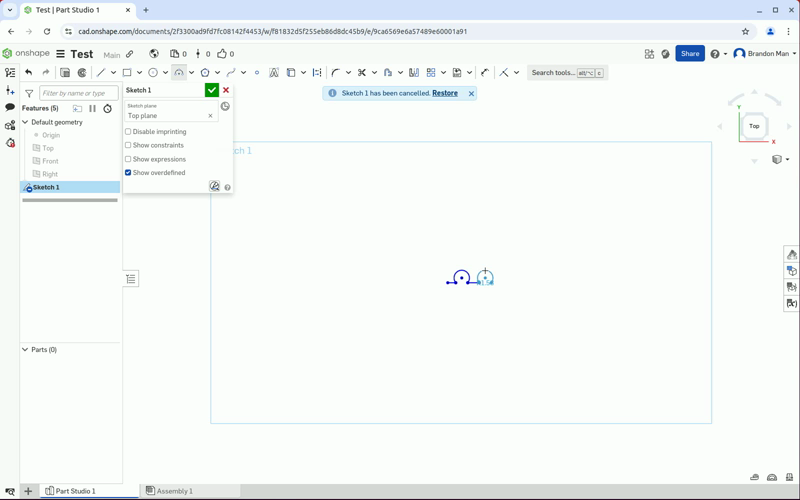
key(esc)
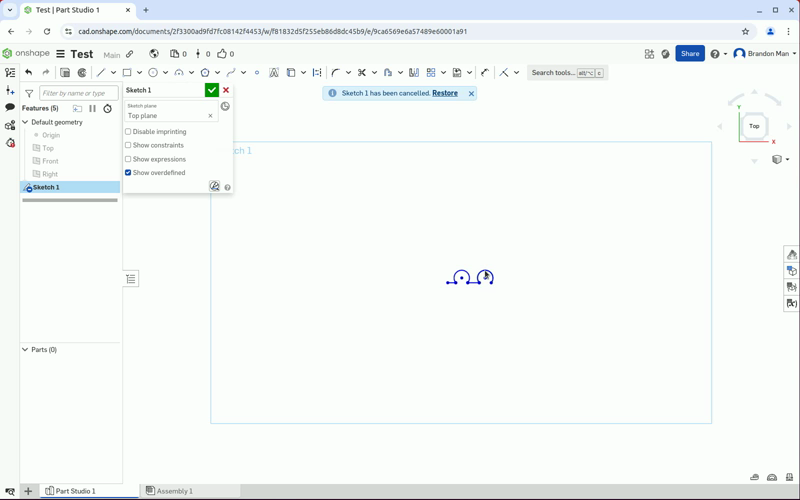
key(l)
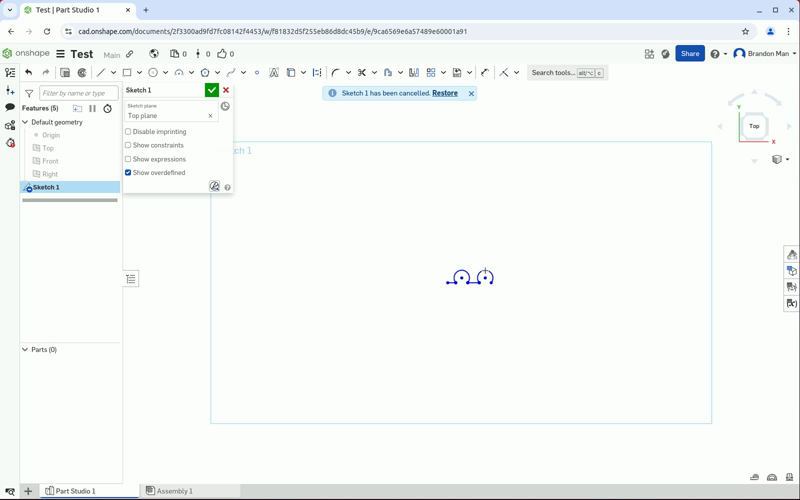
mouse_move(491, 282)
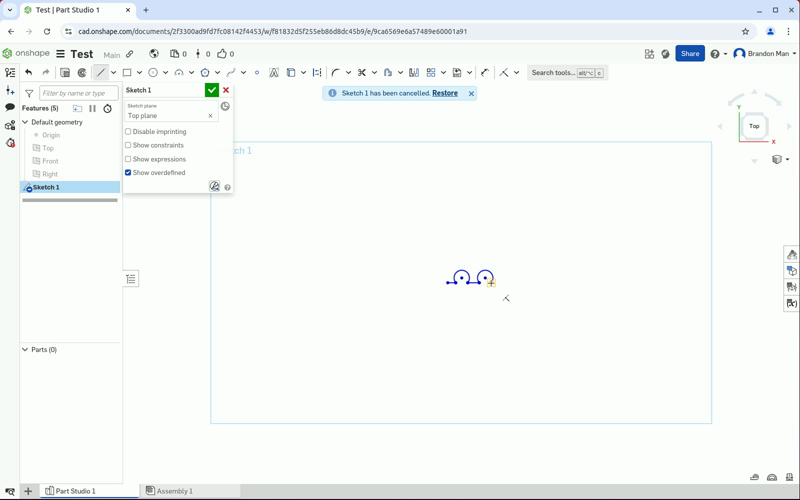
click(491, 282)
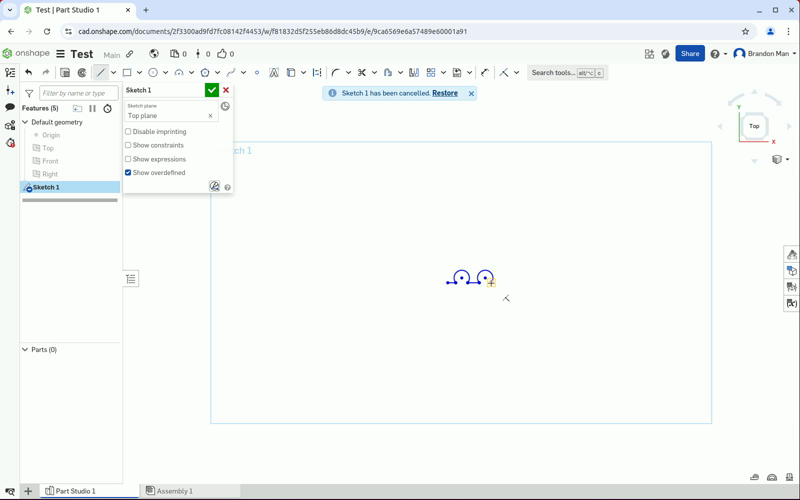
key_down(shift)
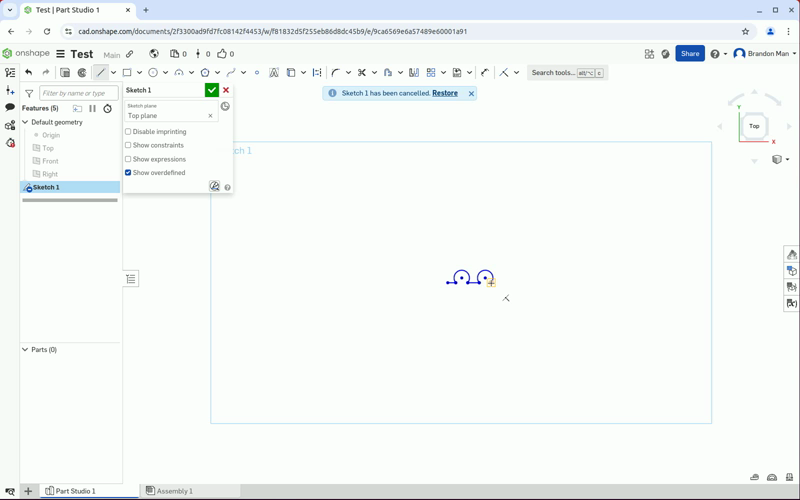
mouse_move(521, 282)
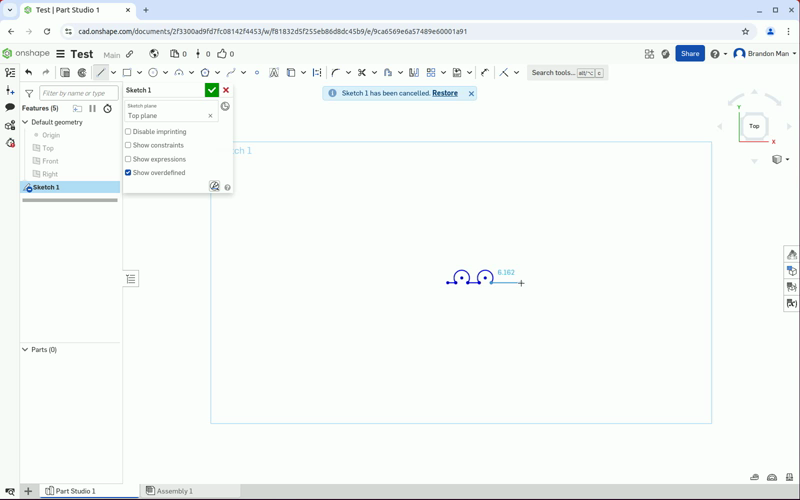
mouse_move(504, 282)
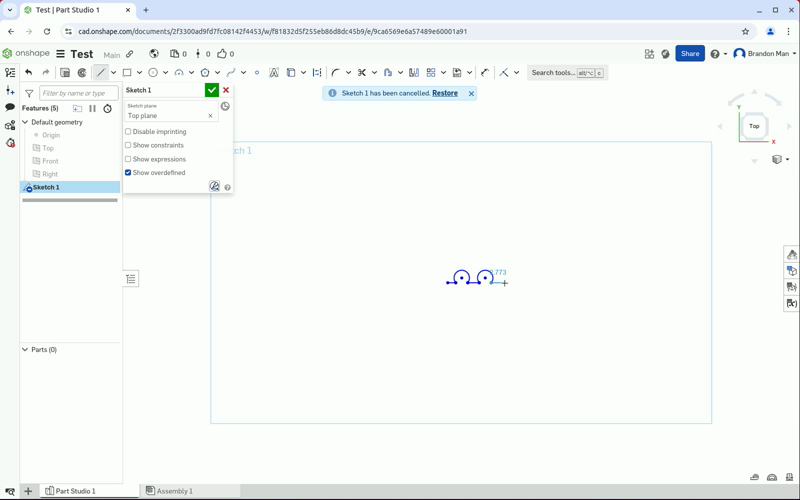
click(504, 282)
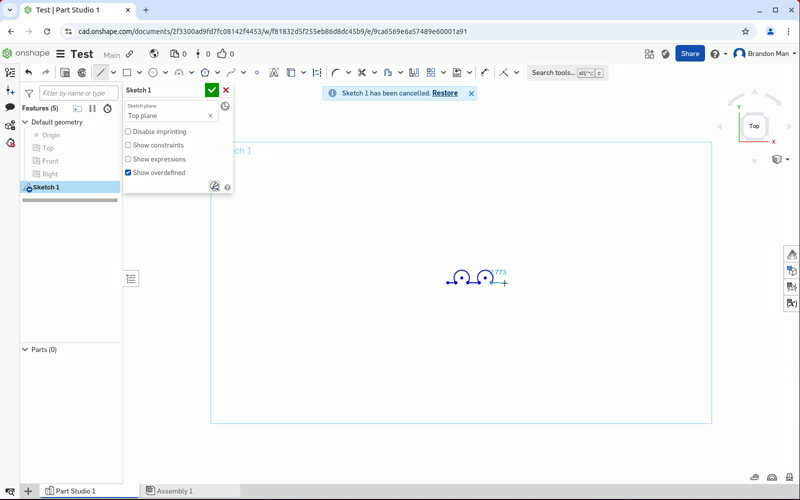
key_up(shift)
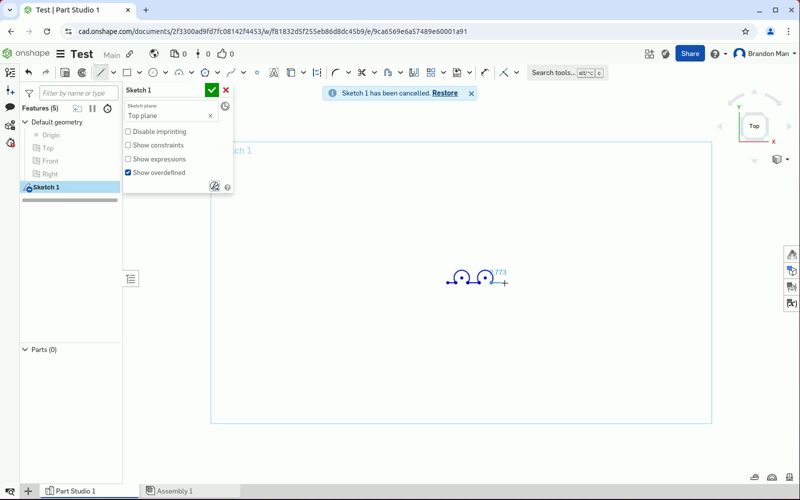
key(esc)
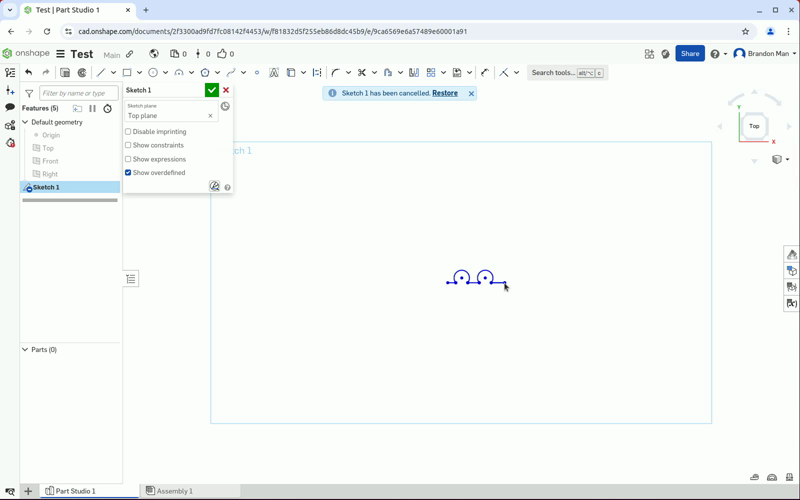
key(a)
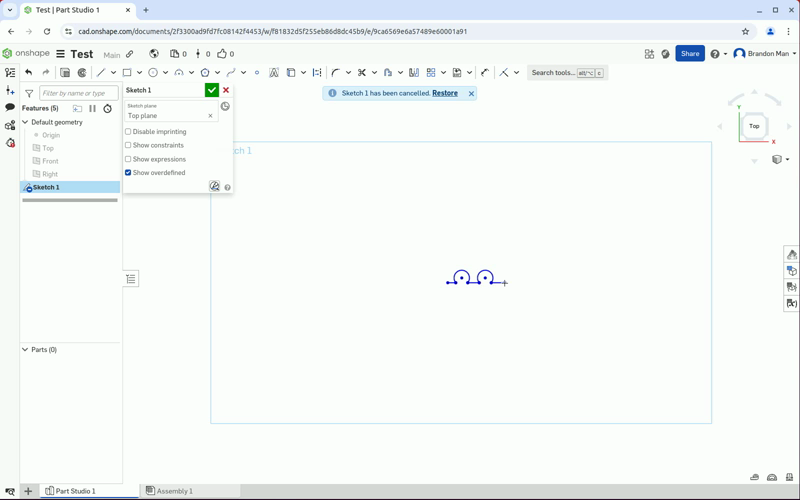
mouse_move(504, 282)
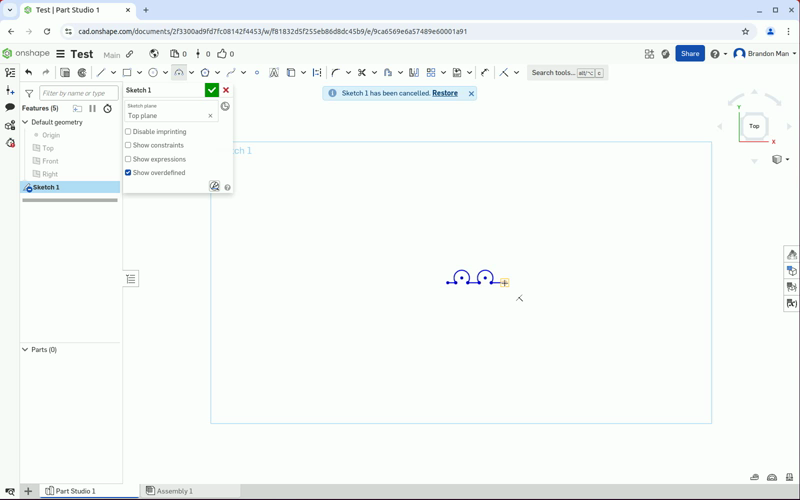
click(504, 282)
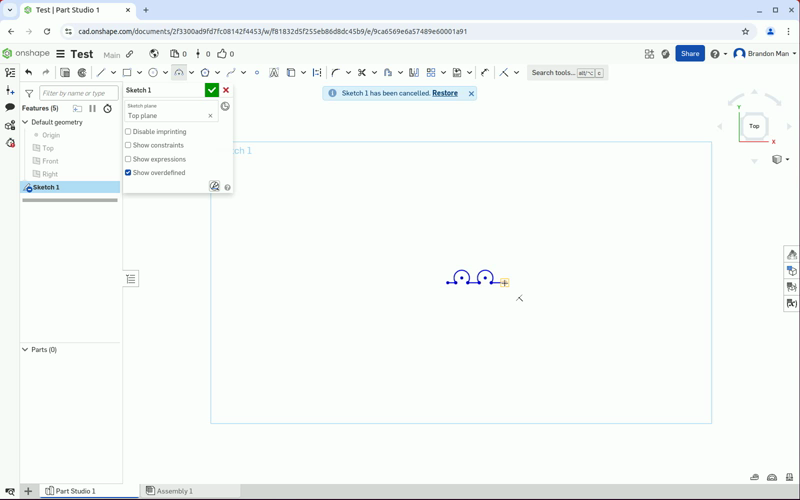
key_down(shift)
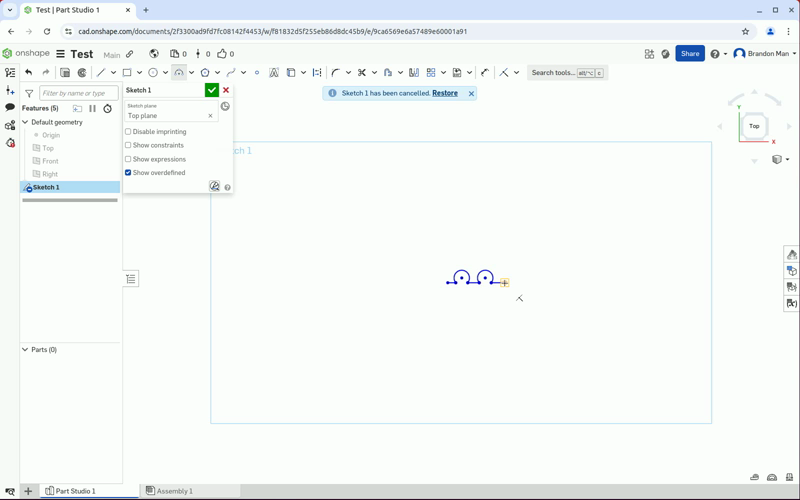
mouse_move(516, 282)
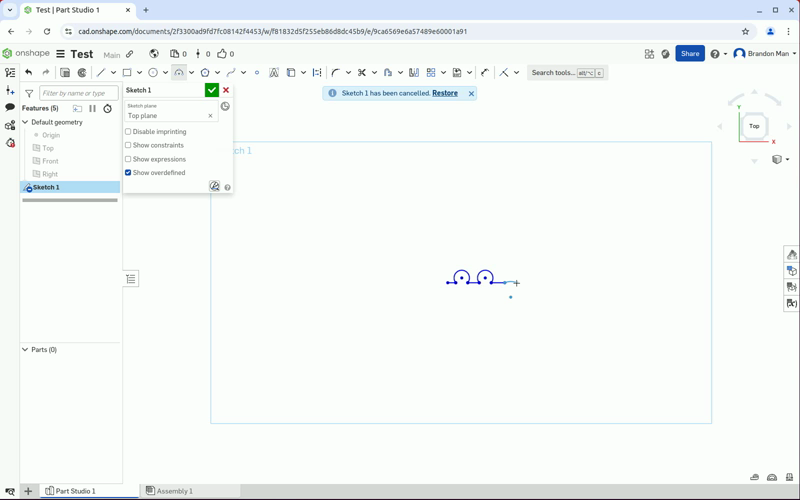
click(516, 282)
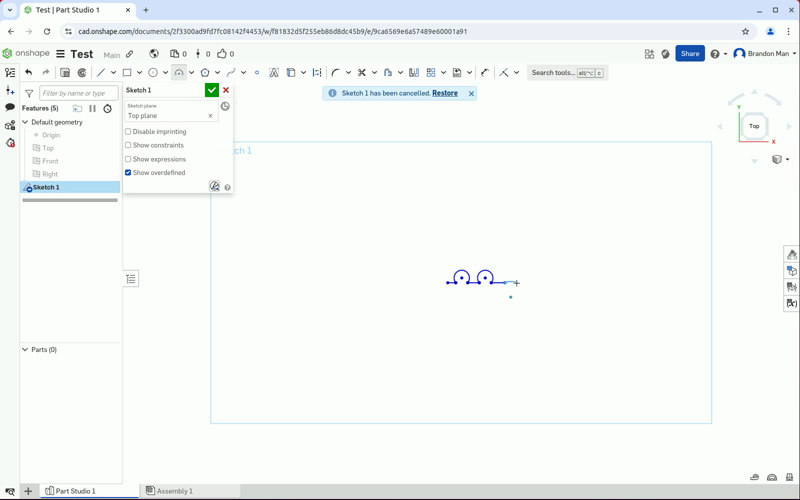
mouse_move(510, 270)
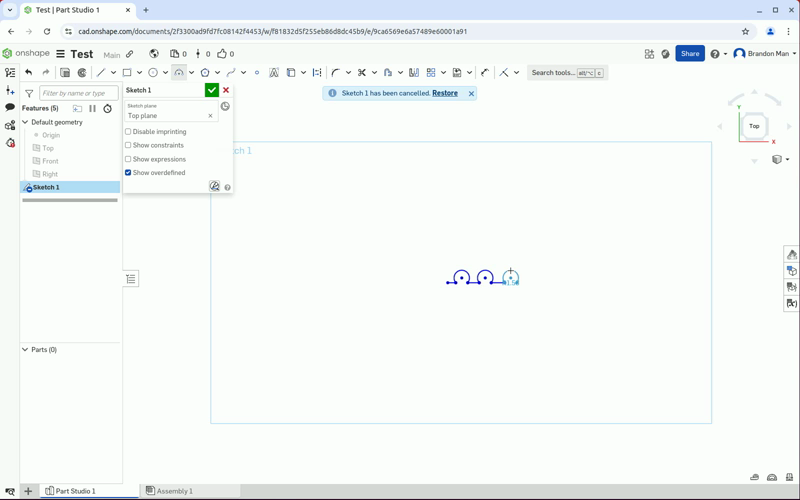
click(510, 270)
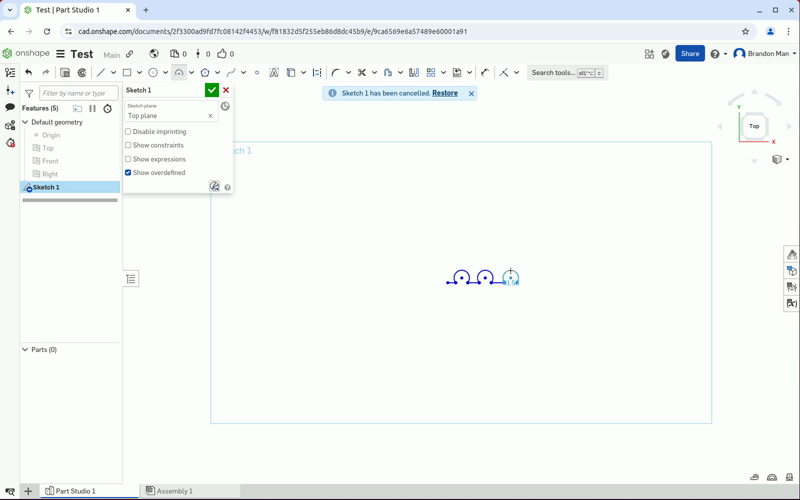
key_up(shift)
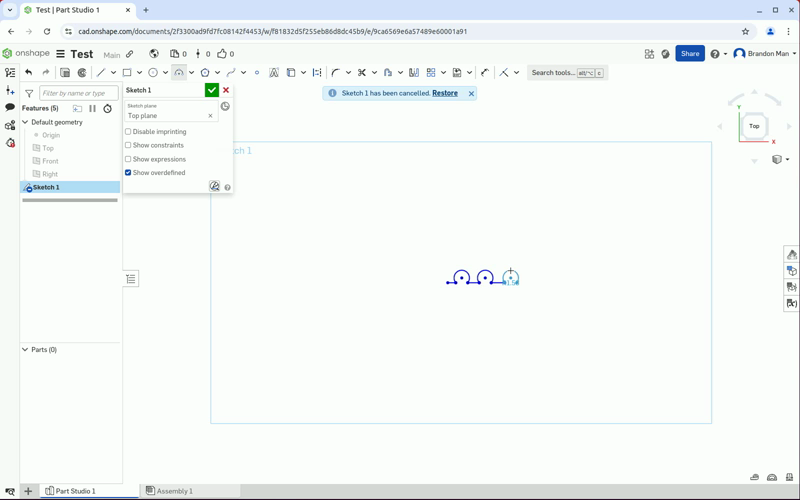
key(esc)
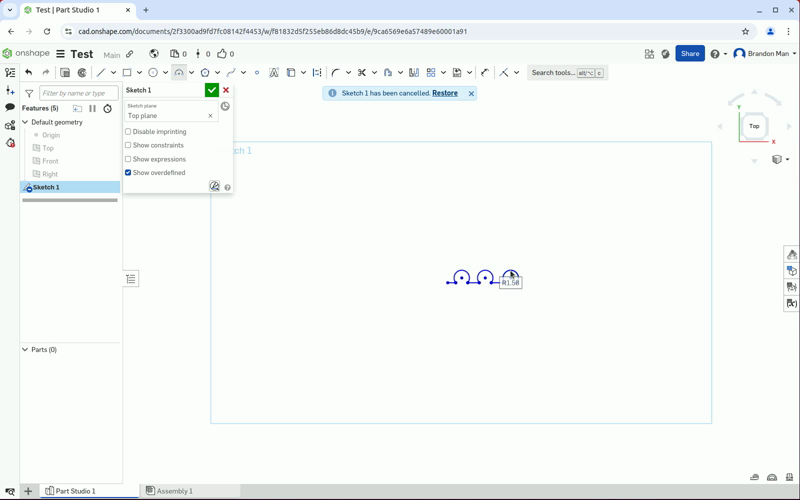
key(l)
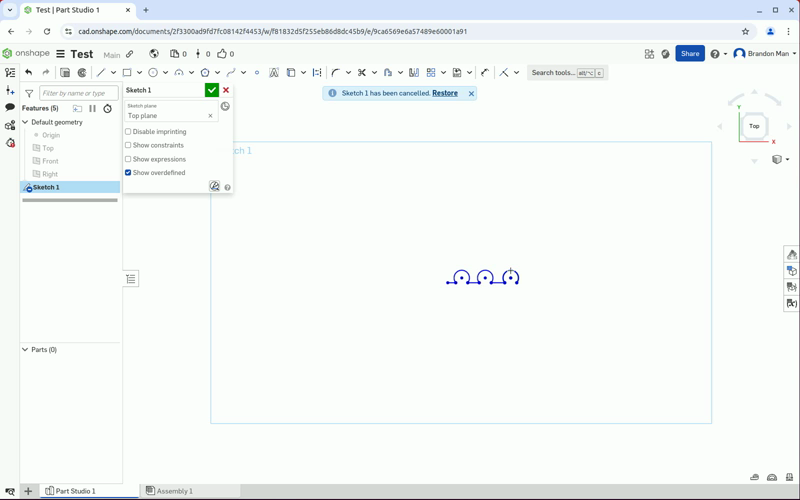
mouse_move(516, 282)
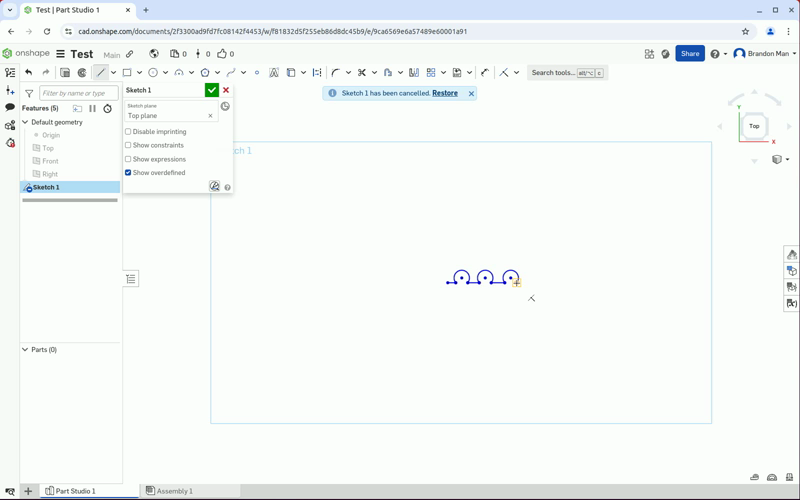
click(516, 282)
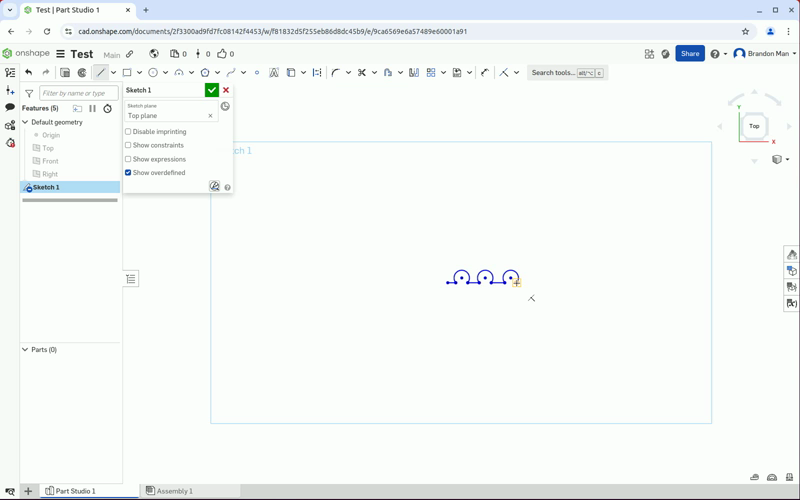
key_down(shift)
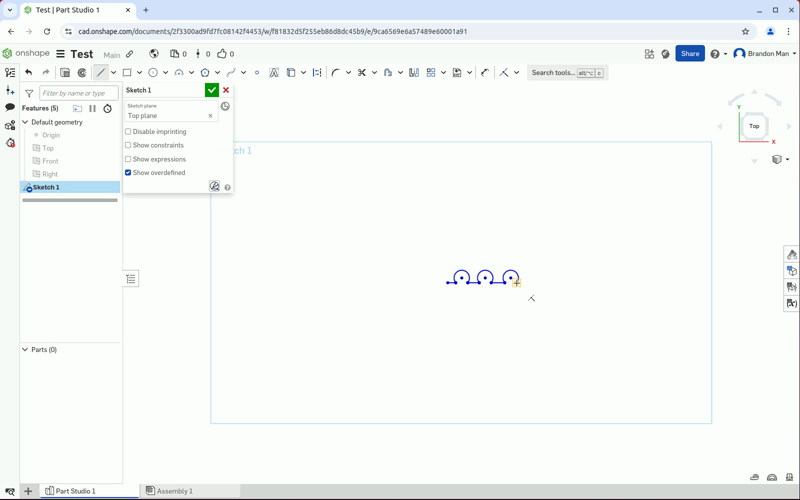
mouse_move(546, 282)
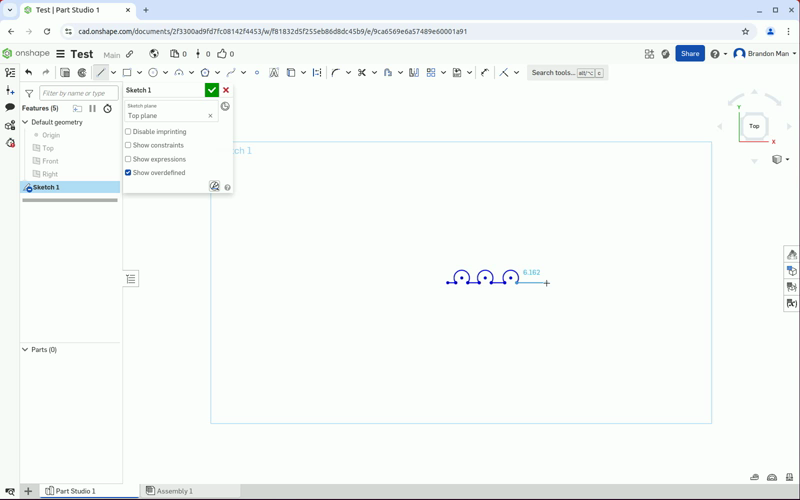
mouse_move(528, 282)
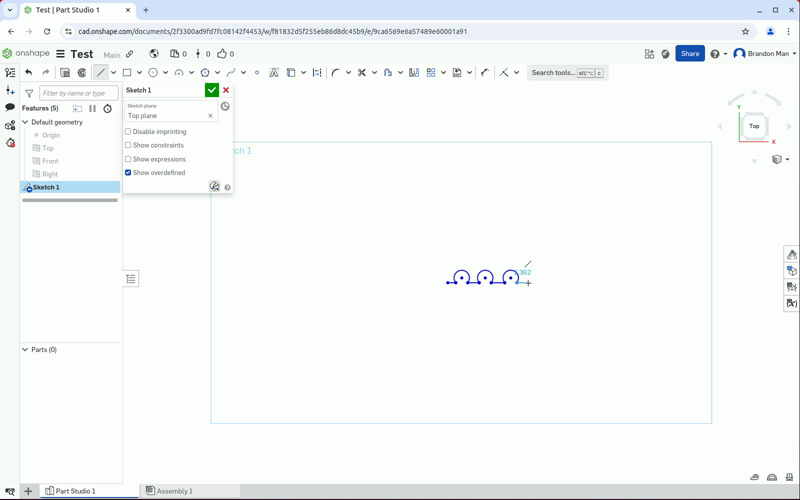
click(528, 282)
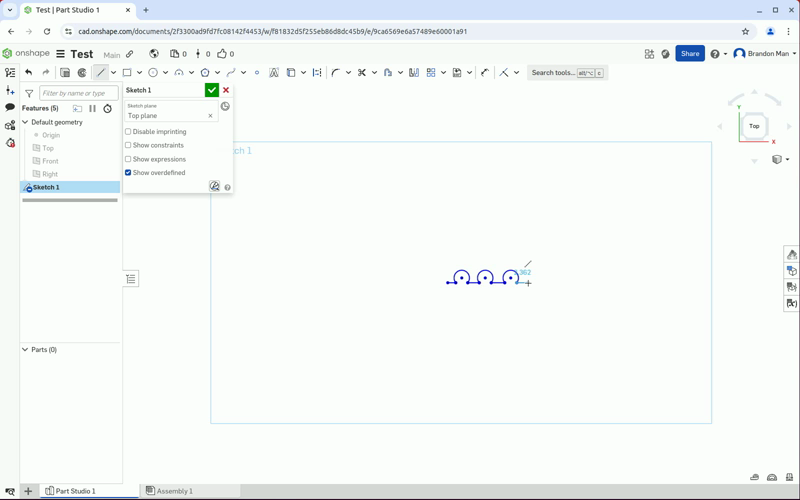
key_up(shift)
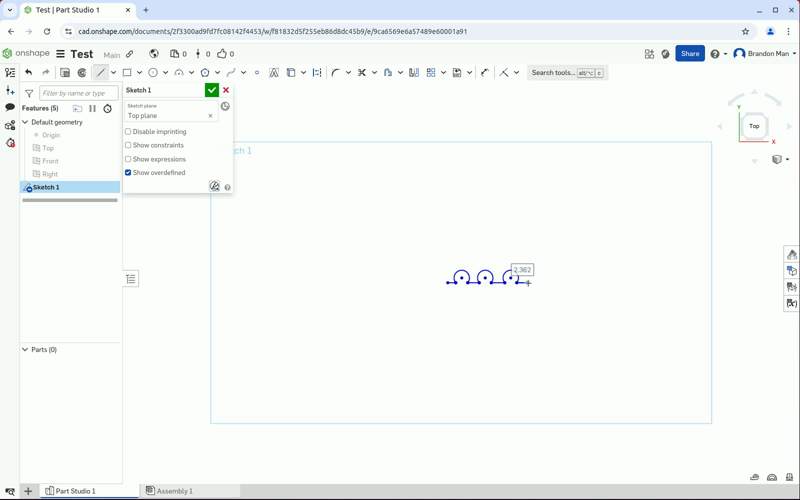
key(esc)
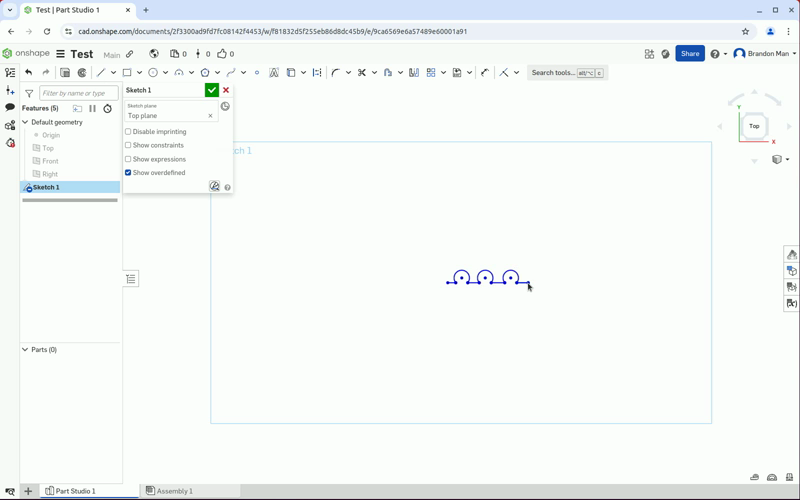
key(a)
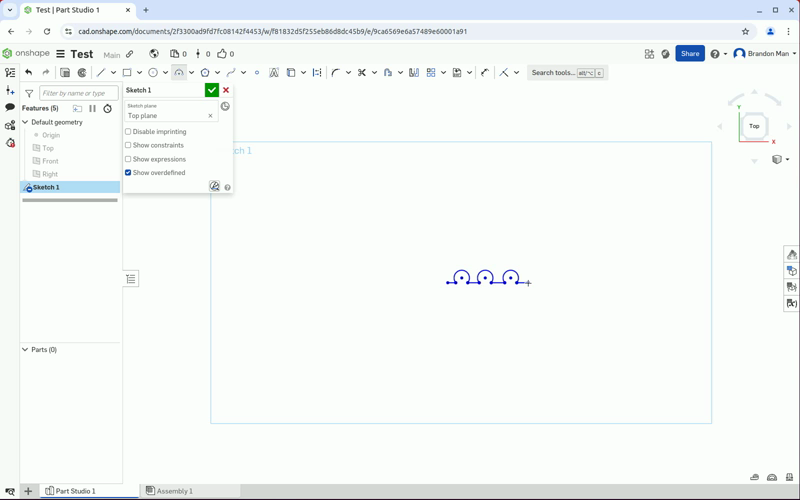
mouse_move(528, 282)
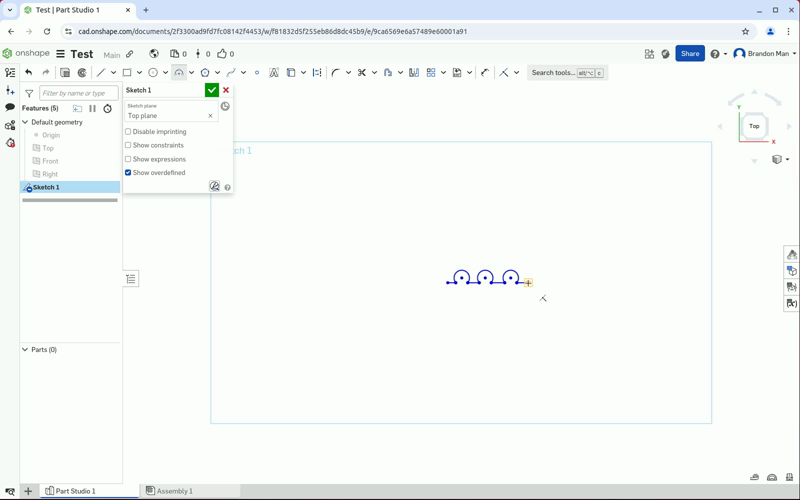
click(528, 282)
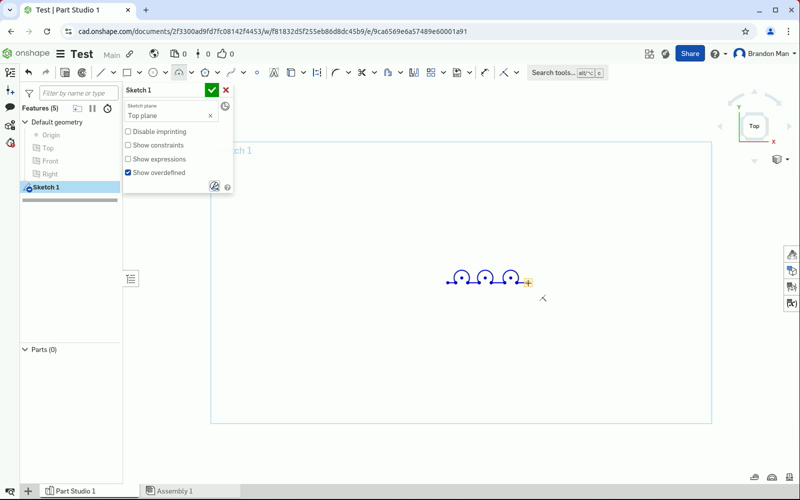
key_down(shift)
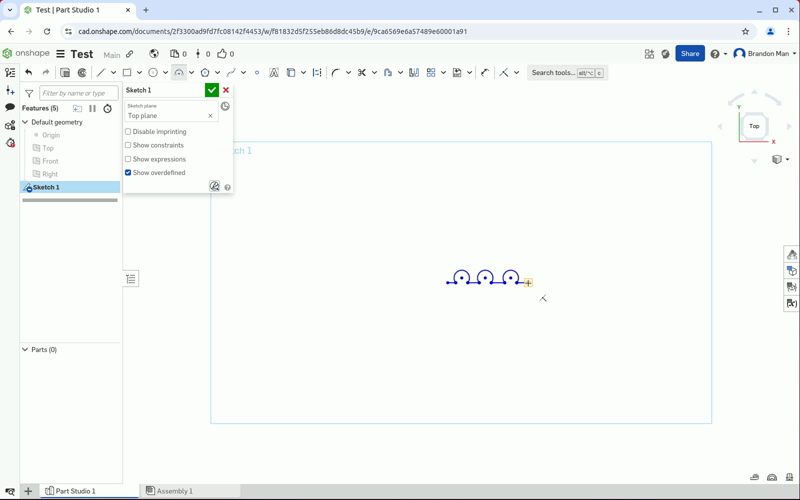
mouse_move(540, 282)
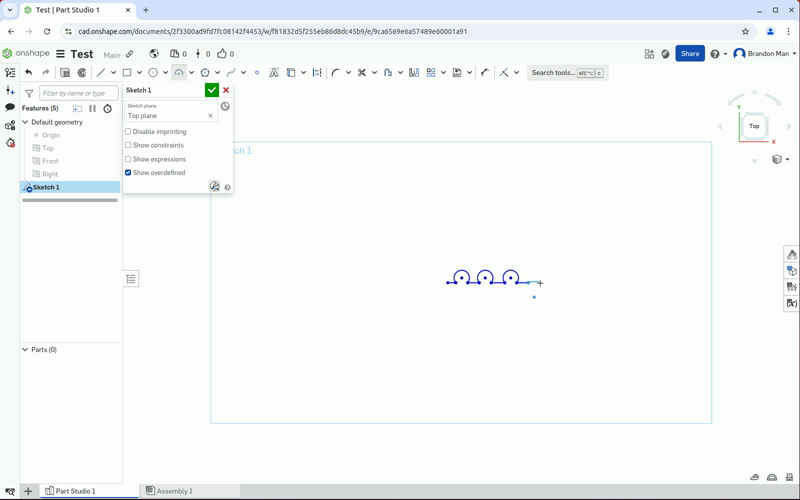
click(540, 282)
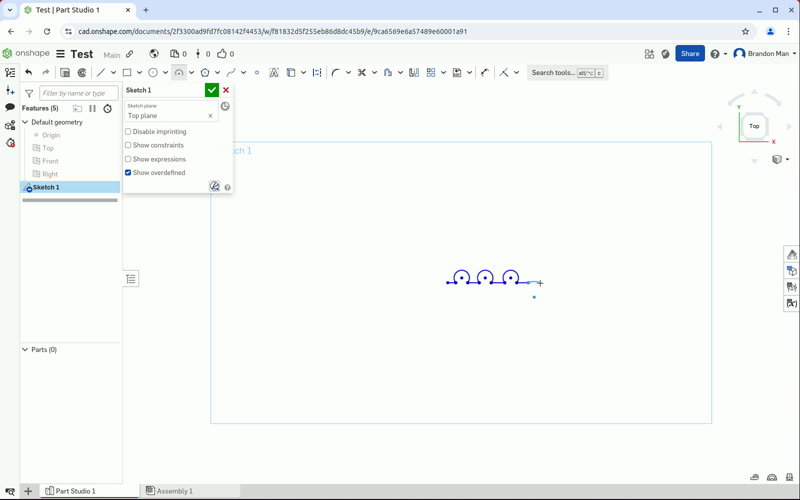
mouse_move(534, 270)
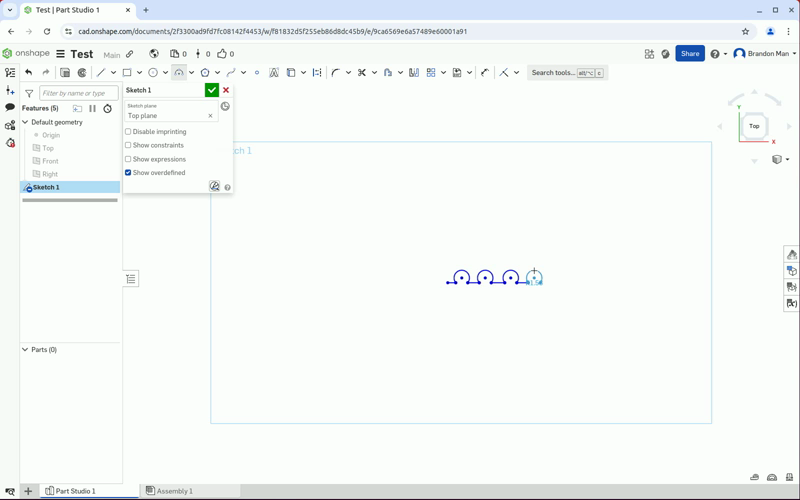
click(534, 270)
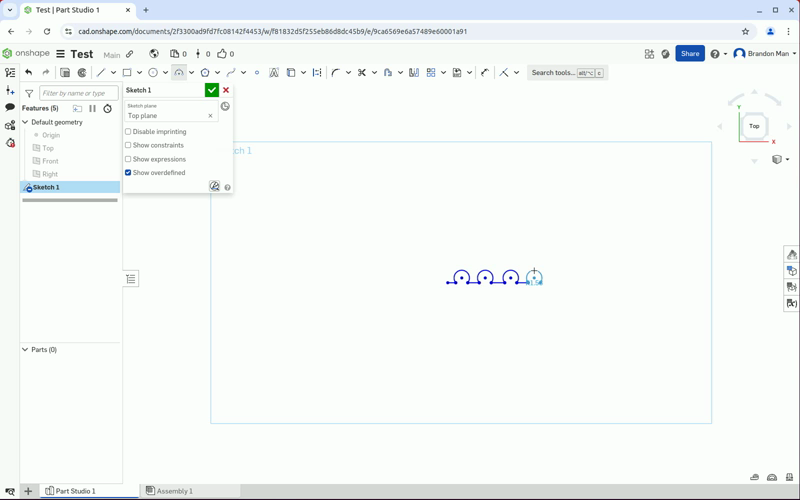
key_up(shift)
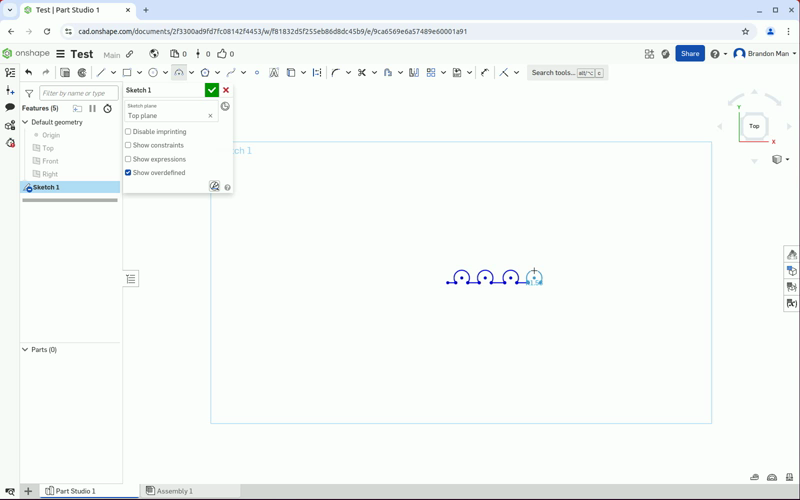
key(esc)
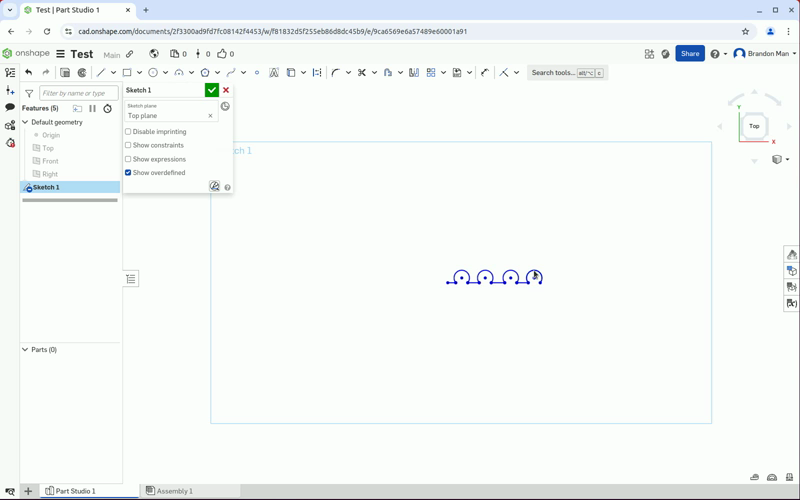
key(l)
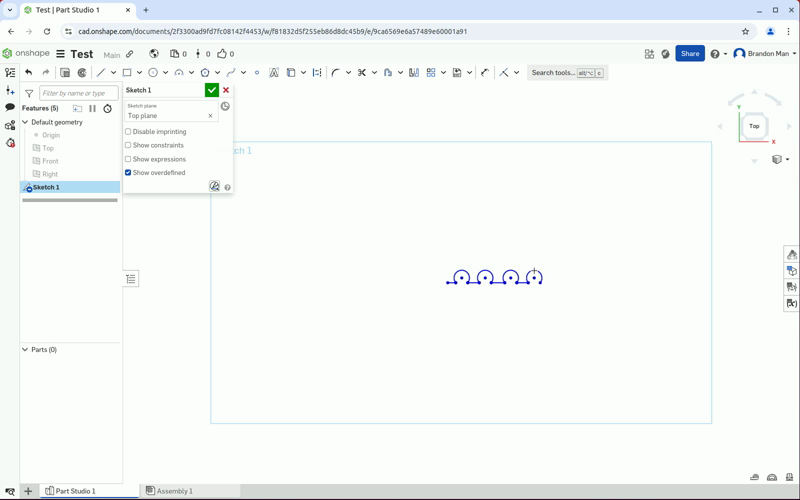
mouse_move(540, 282)
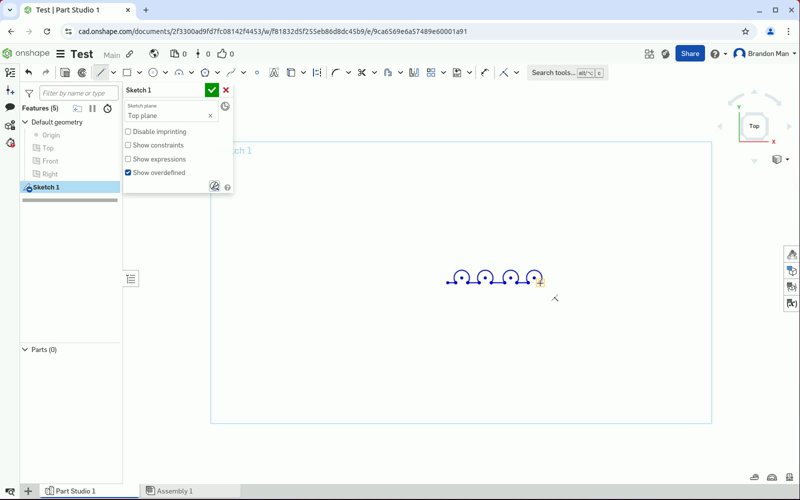
click(540, 282)
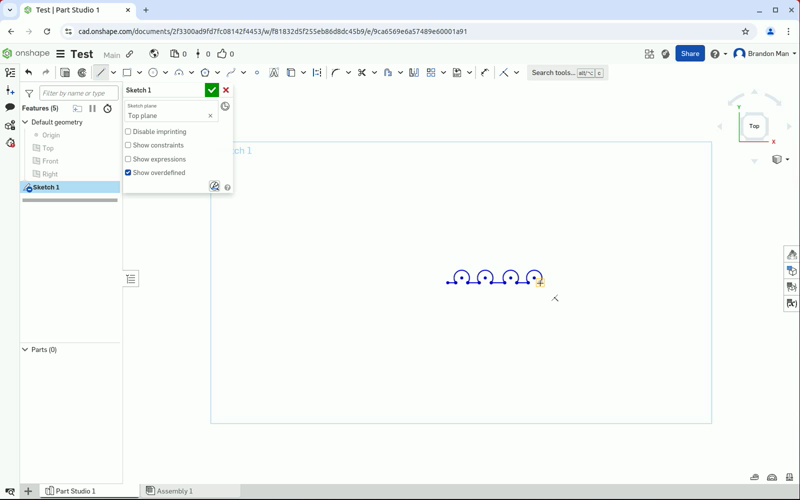
key_down(shift)
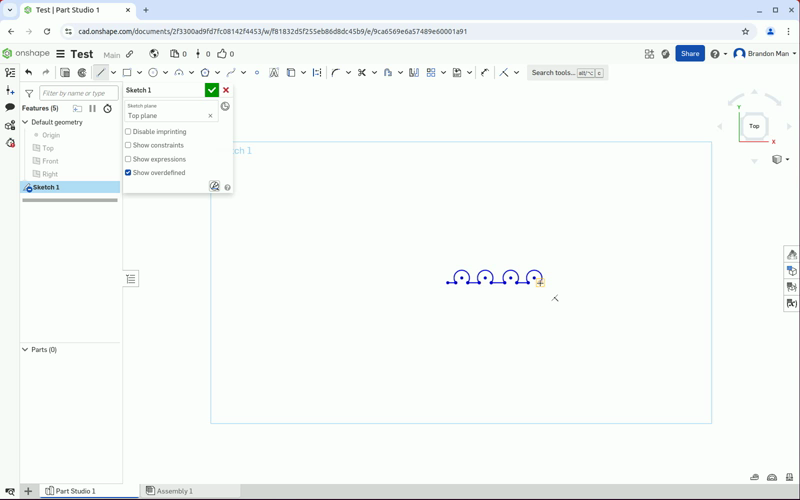
mouse_move(570, 282)
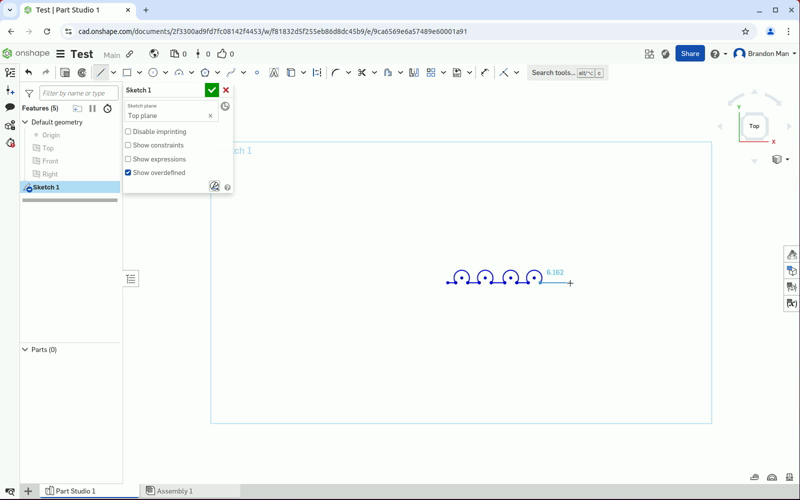
mouse_move(553, 282)
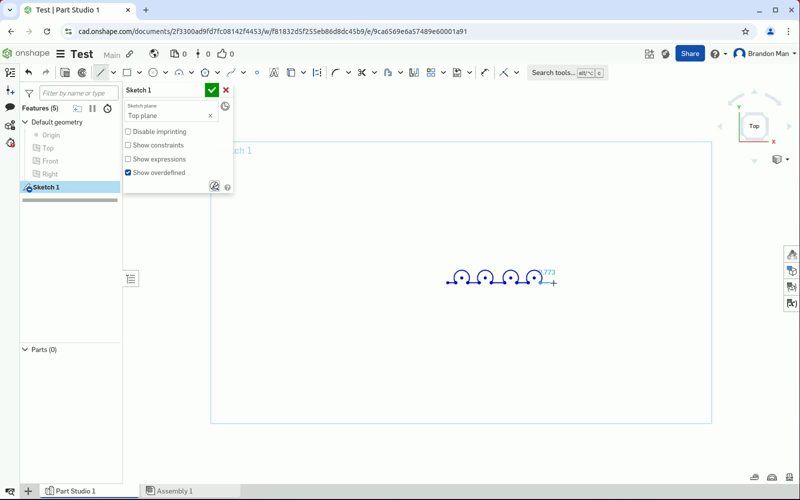
click(553, 282)
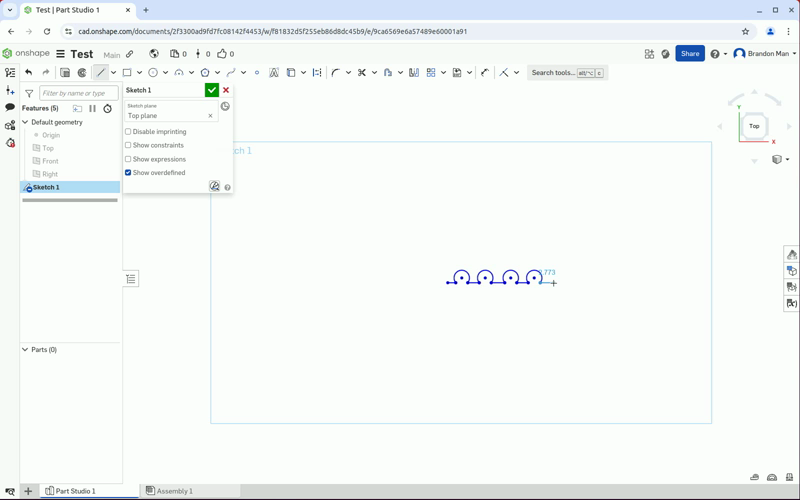
key_up(shift)
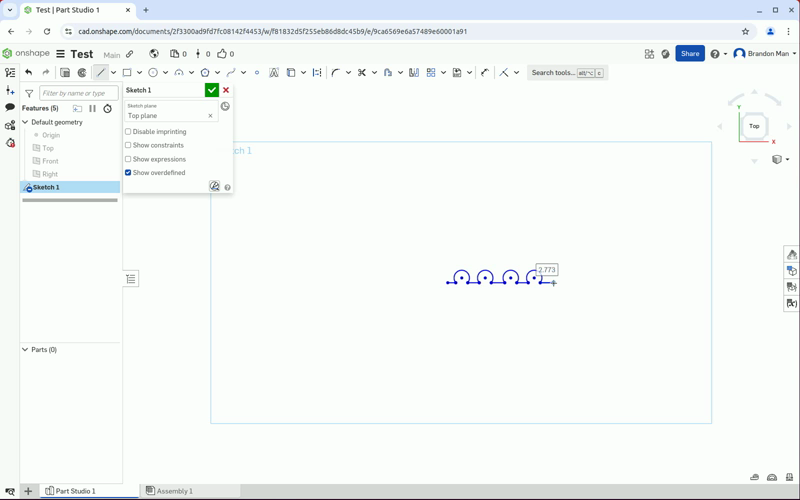
key(esc)
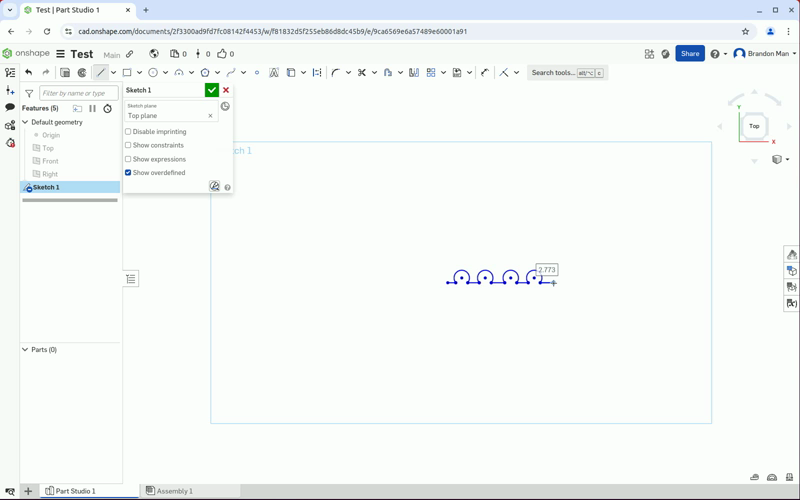
key(a)
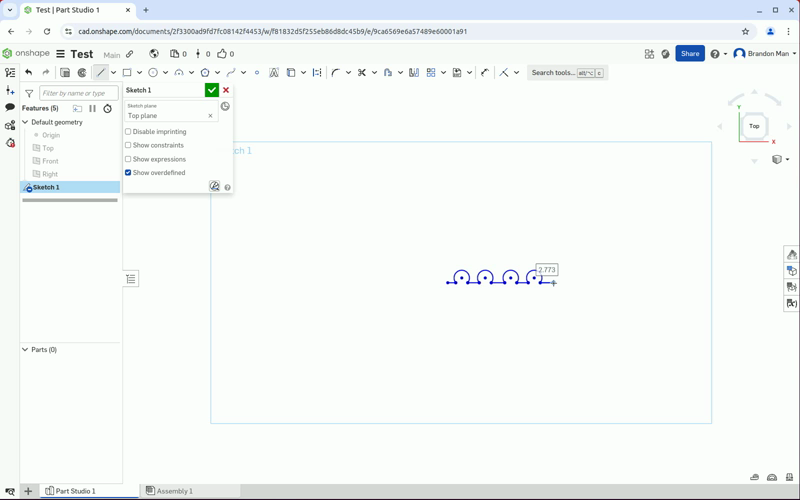
mouse_move(553, 282)
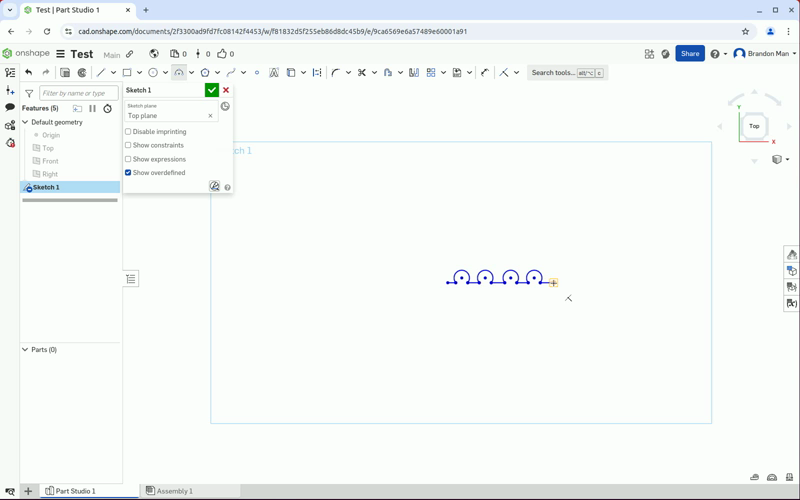
click(553, 282)
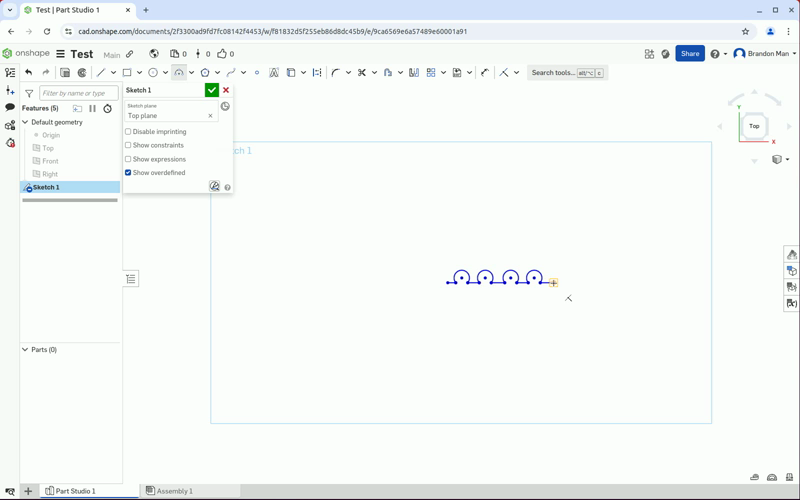
key_down(shift)
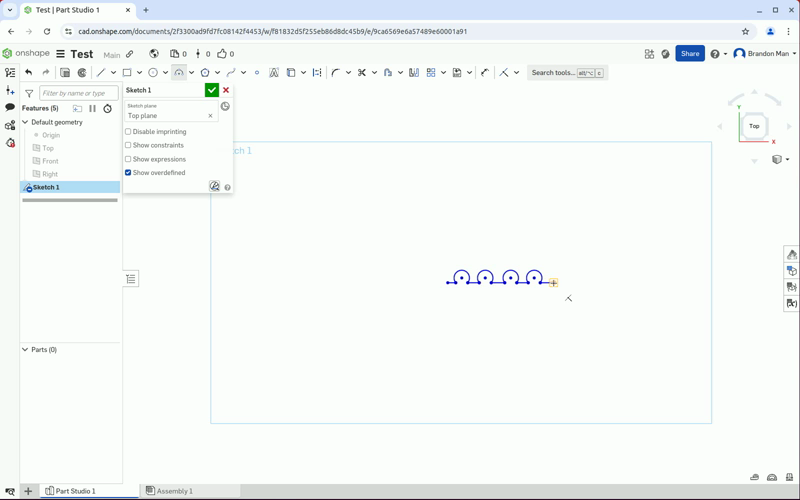
mouse_move(565, 282)
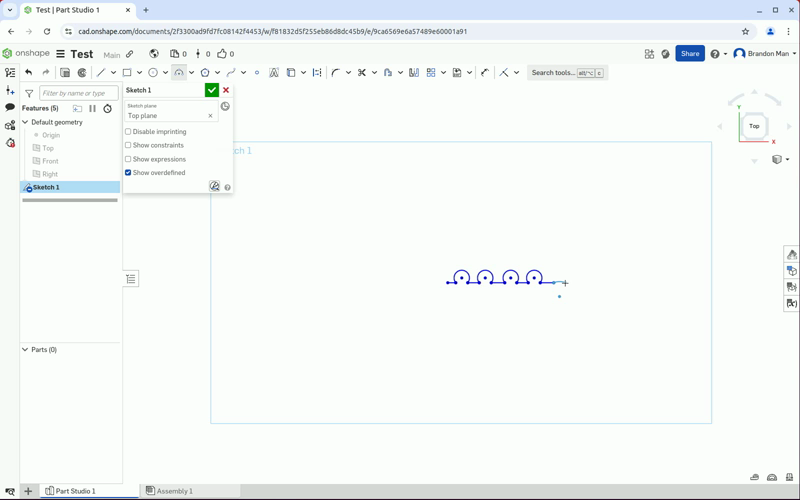
click(565, 282)
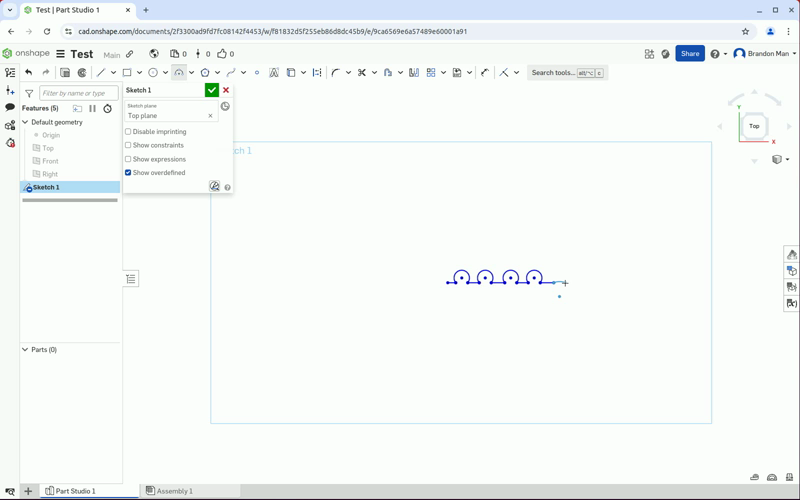
mouse_move(559, 270)
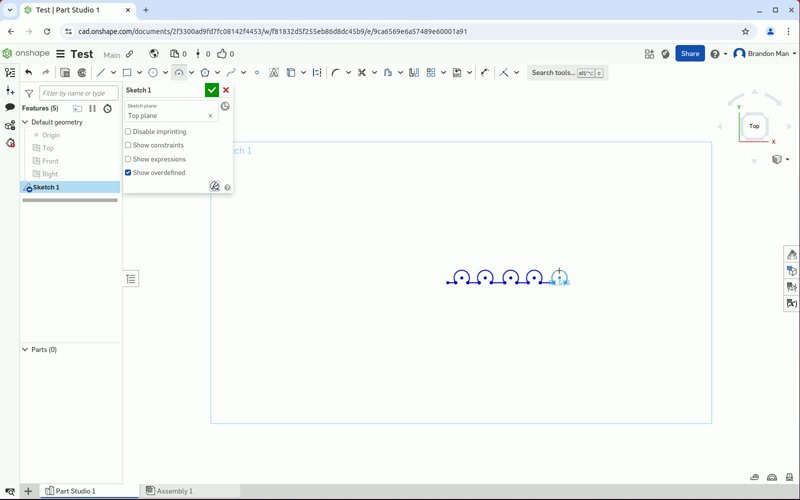
click(559, 270)
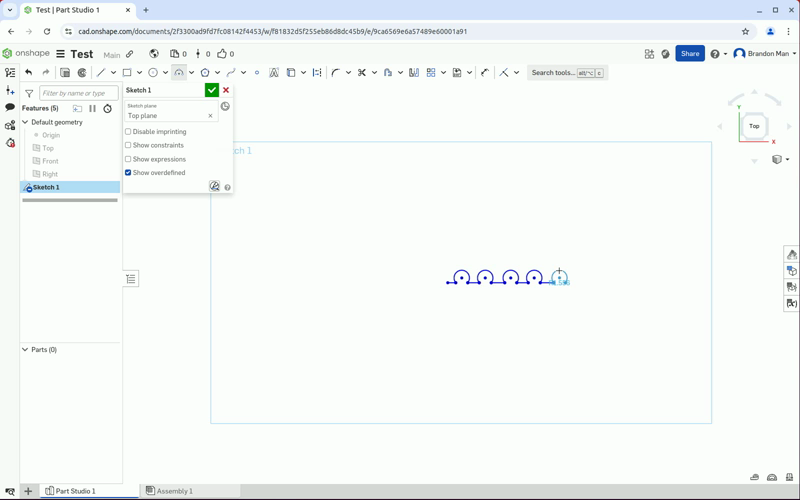
key_up(shift)
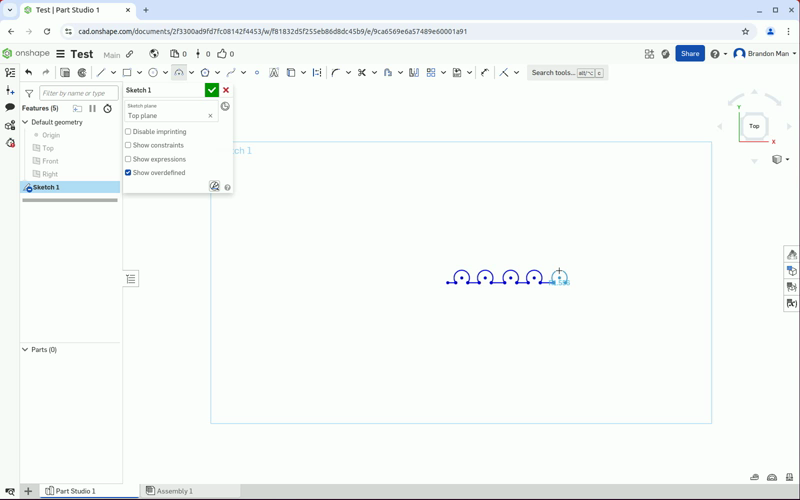
key(esc)
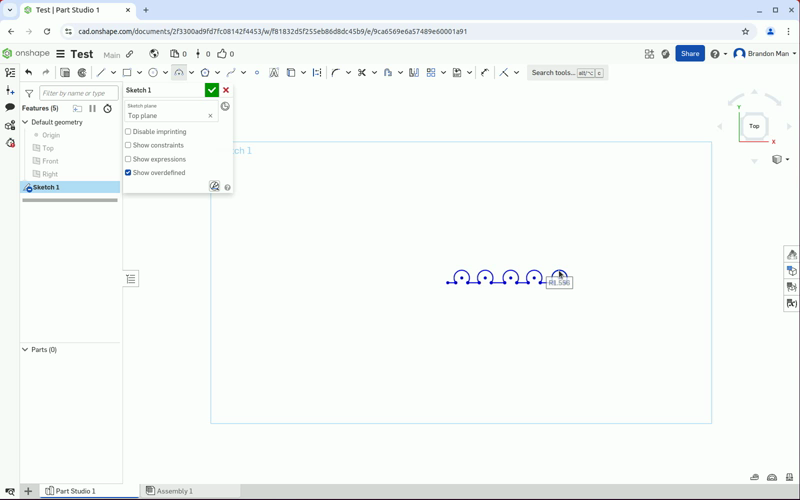
key(l)
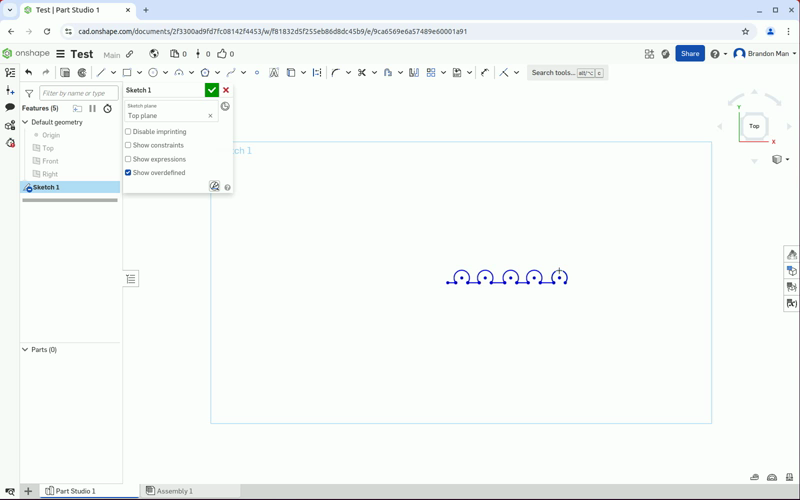
mouse_move(565, 282)
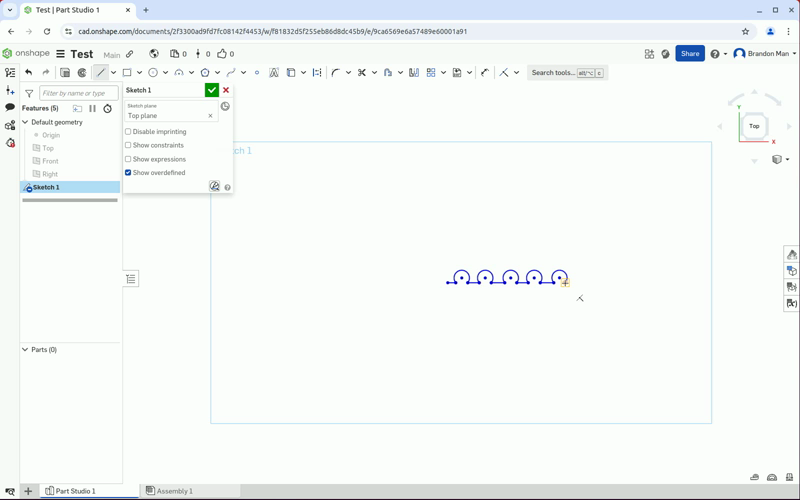
click(565, 282)
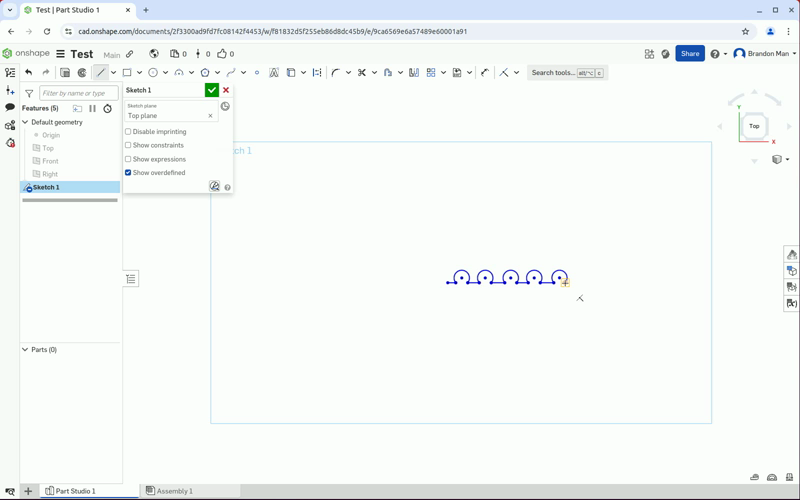
key_down(shift)
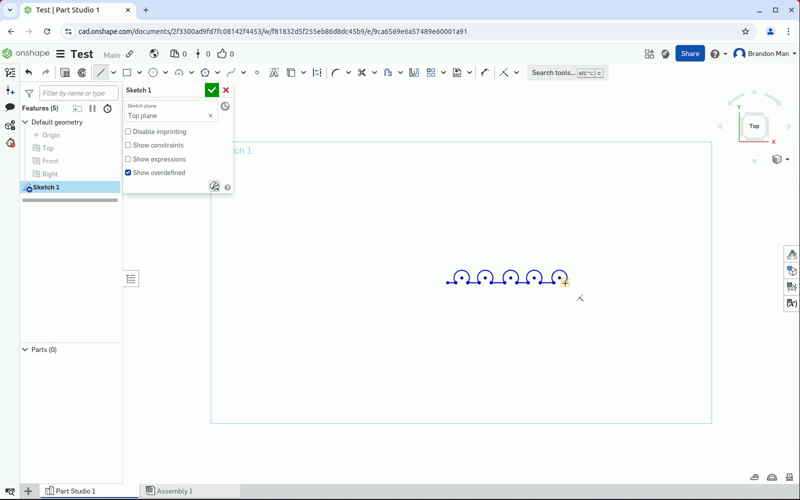
mouse_move(589, 282)
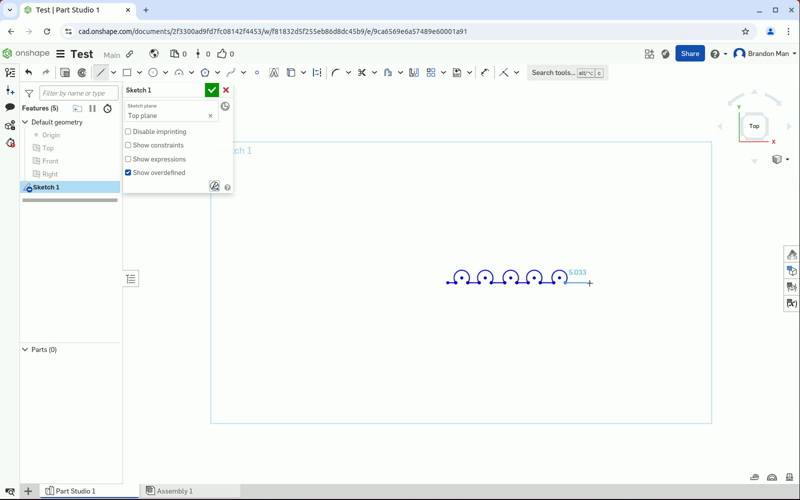
mouse_move(573, 282)
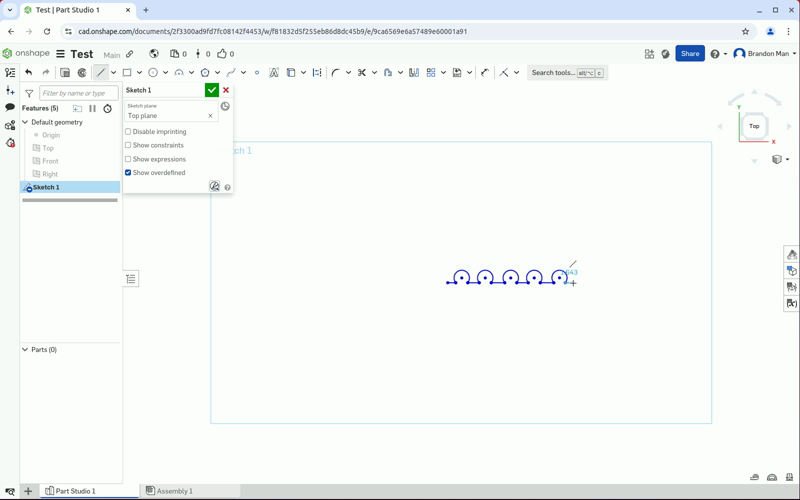
click(573, 282)
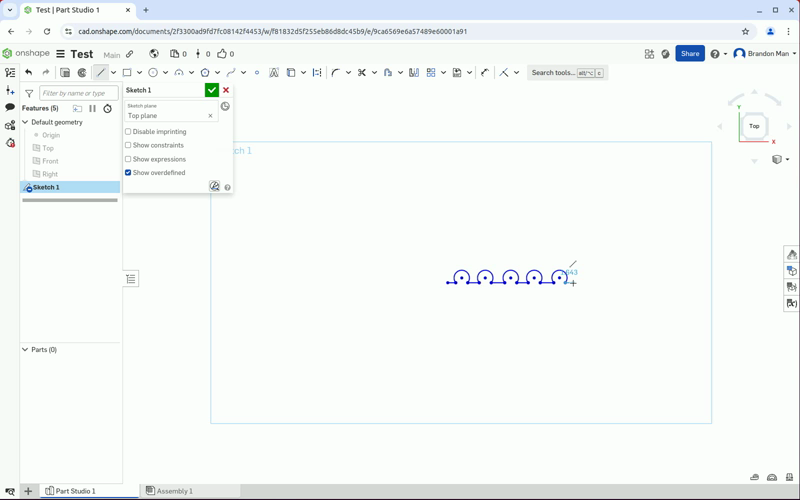
key_up(shift)
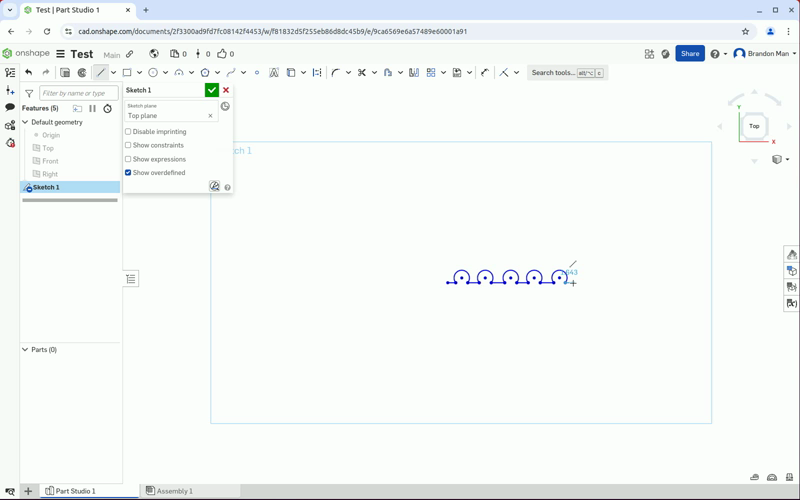
key_down(shift)
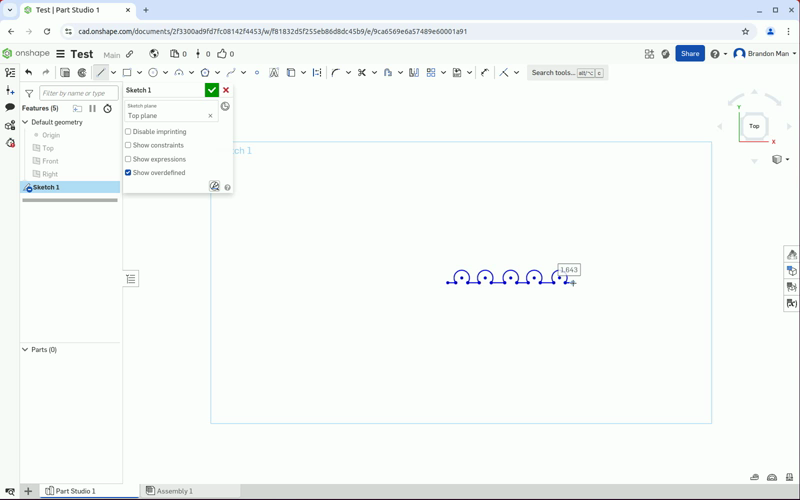
mouse_move(589, 282)
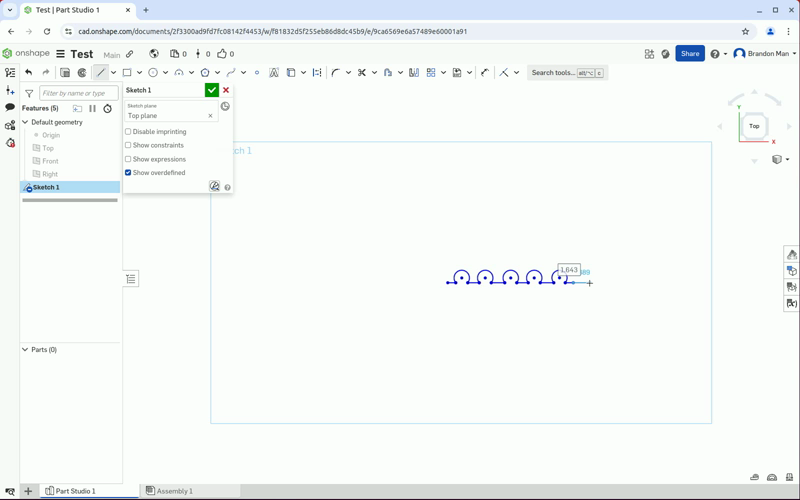
mouse_move(573, 264)
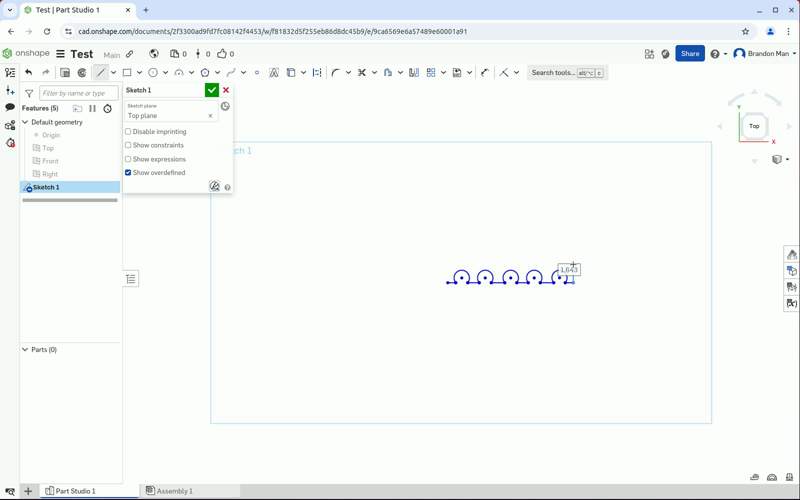
click(573, 264)
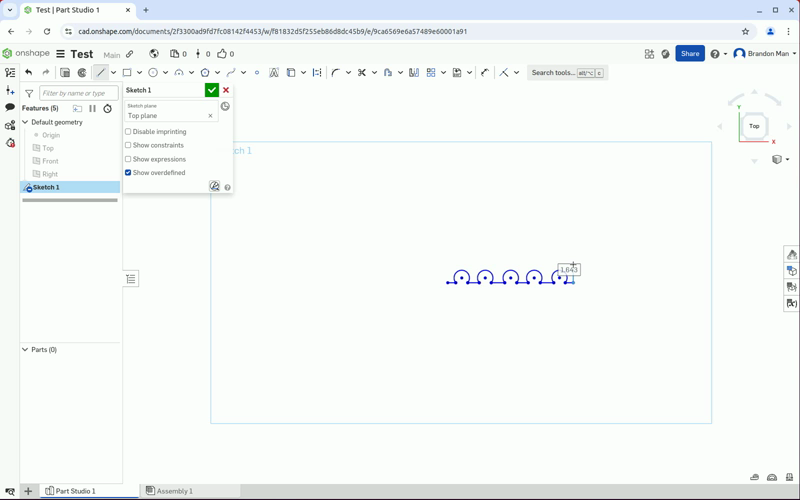
key_up(shift)
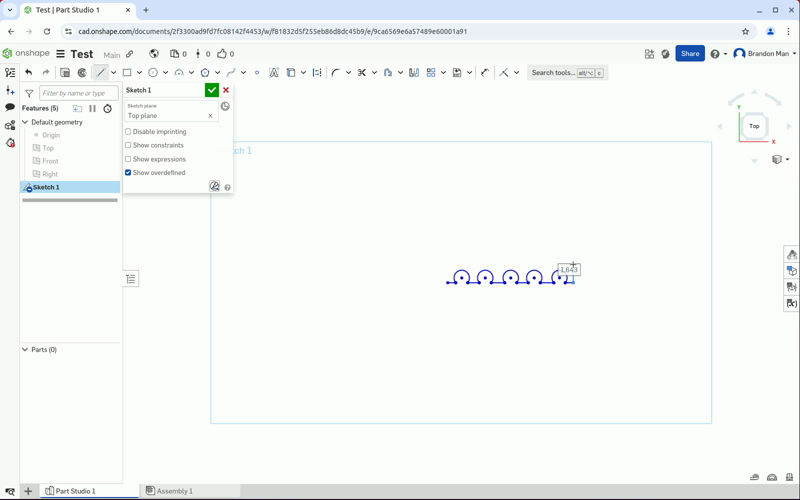
key_down(shift)
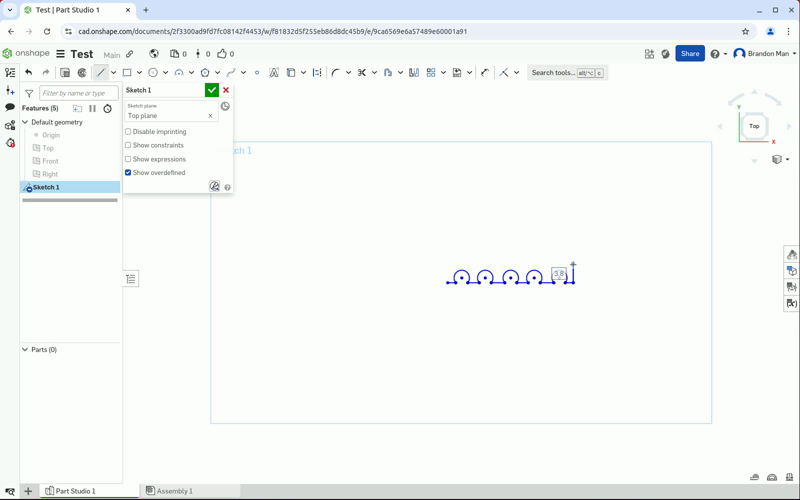
mouse_move(447, 264)
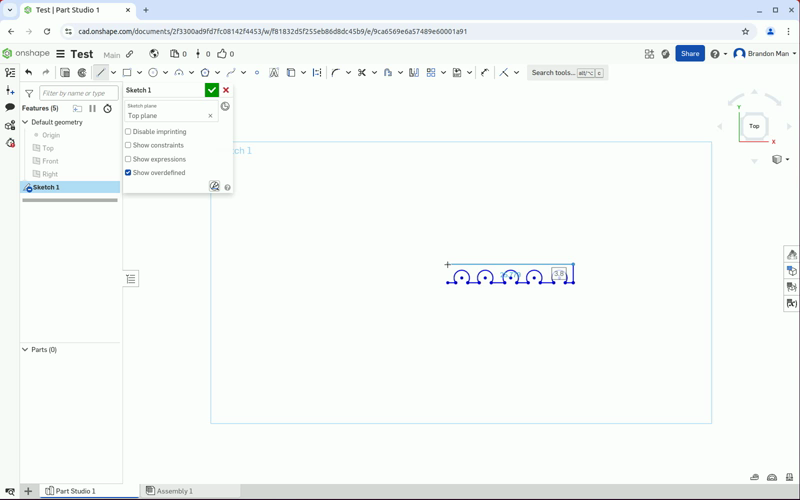
click(447, 264)
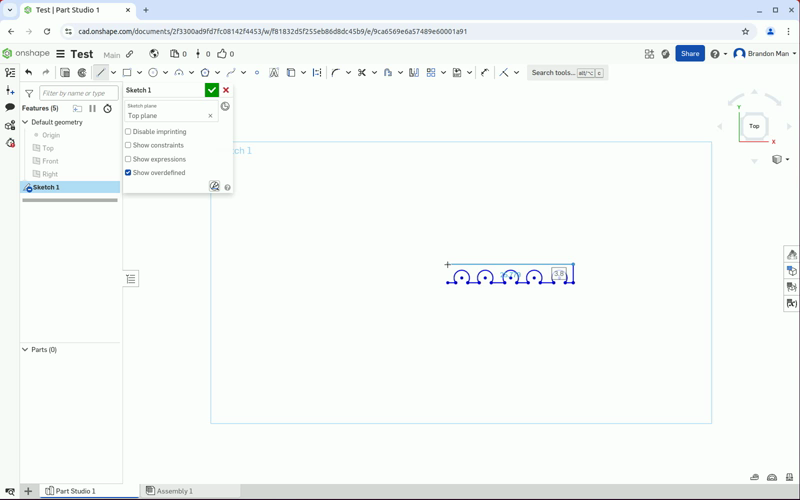
key_up(shift)
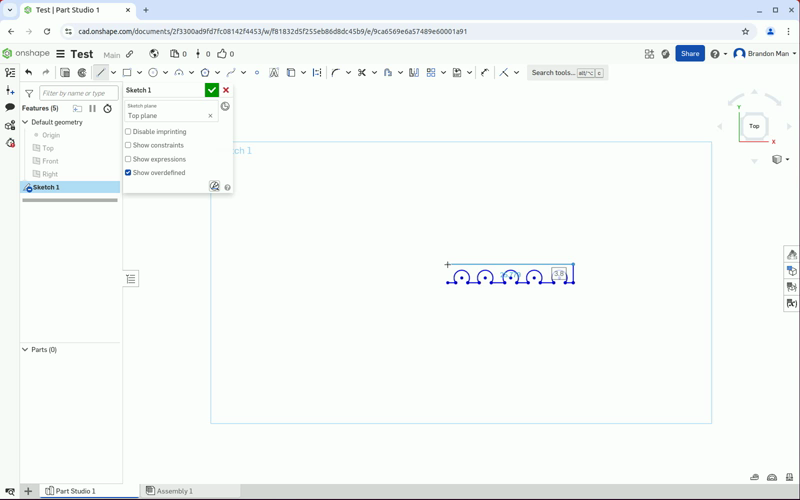
mouse_move(477, 264)
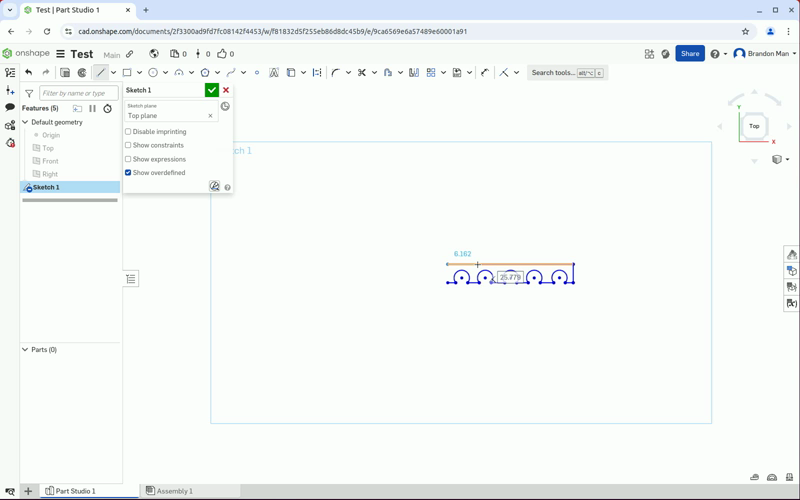
key_down(shift)
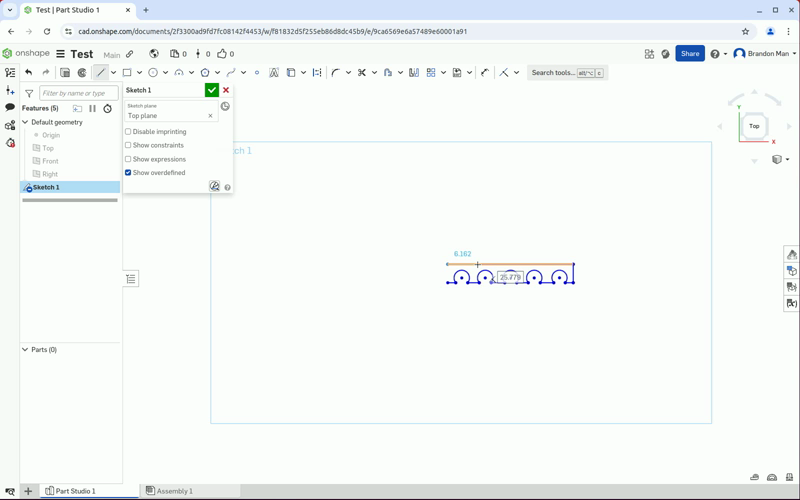
mouse_move(447, 282)
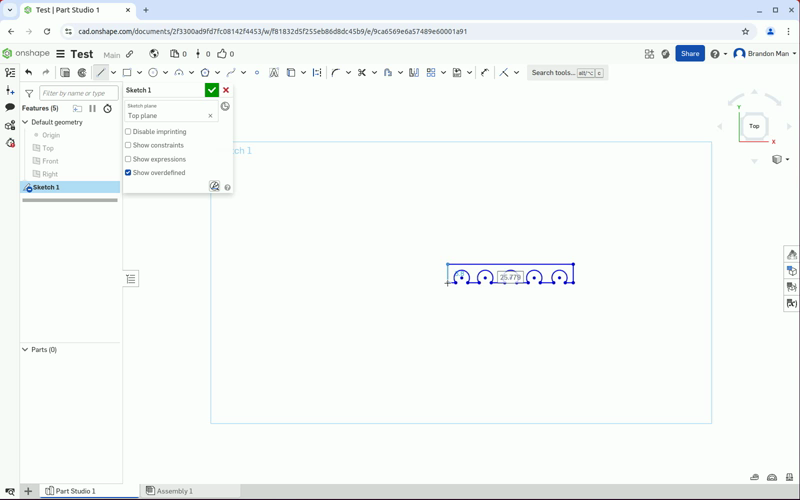
key_up(shift)
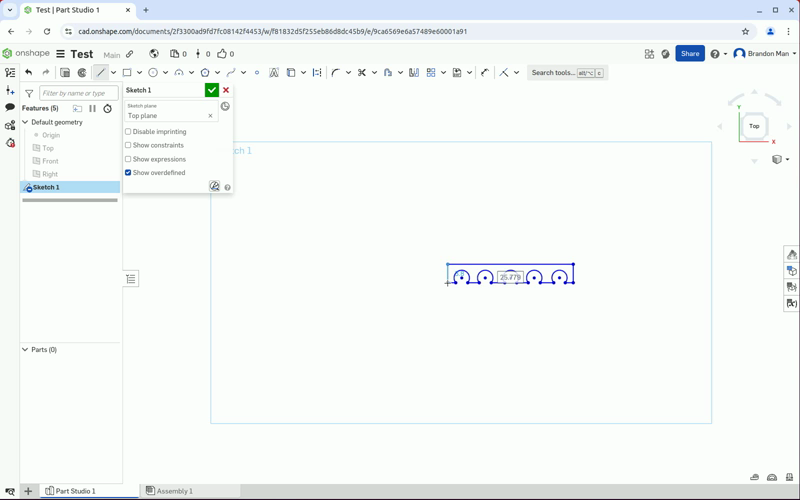
click(447, 282)
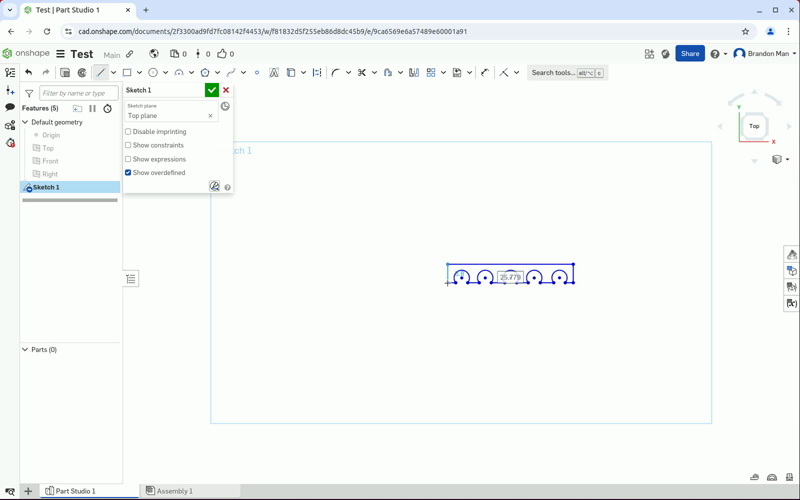
key(esc)
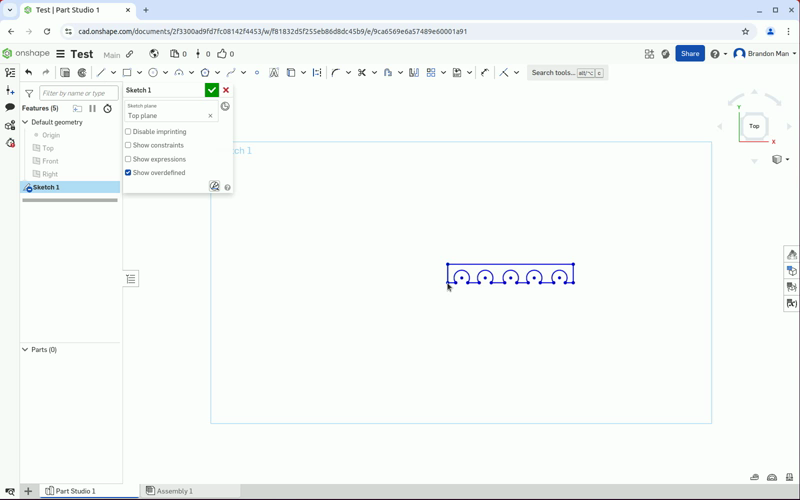
mouse_move(499, 279)
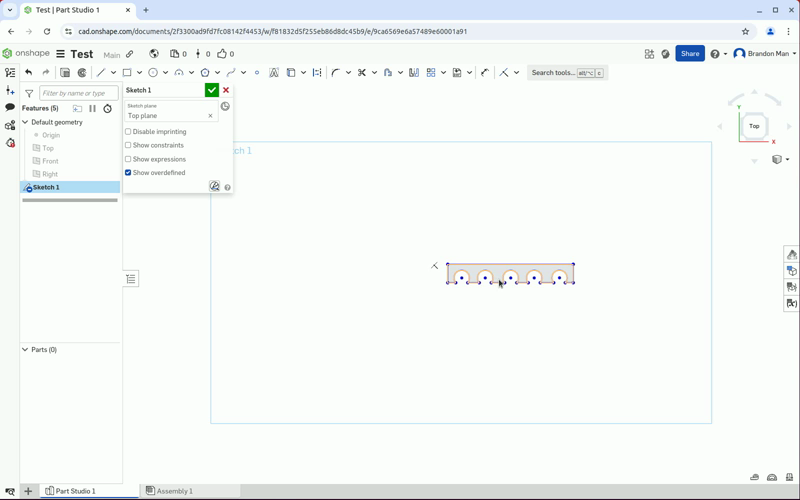
scroll(6)
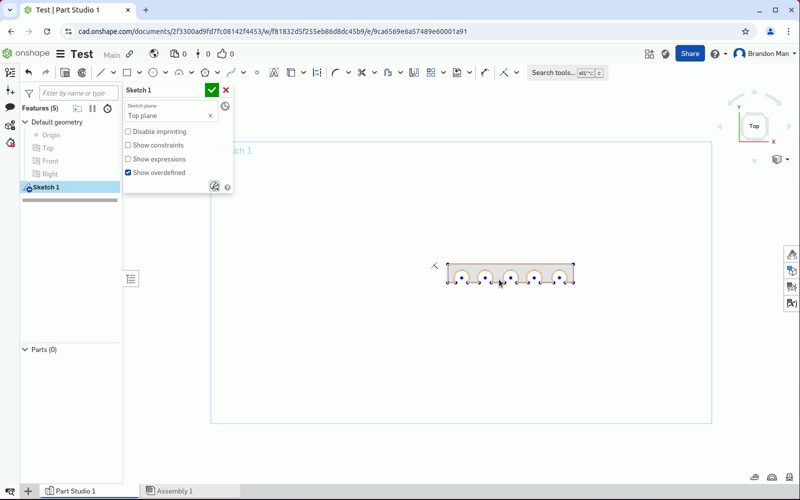
scroll(6)
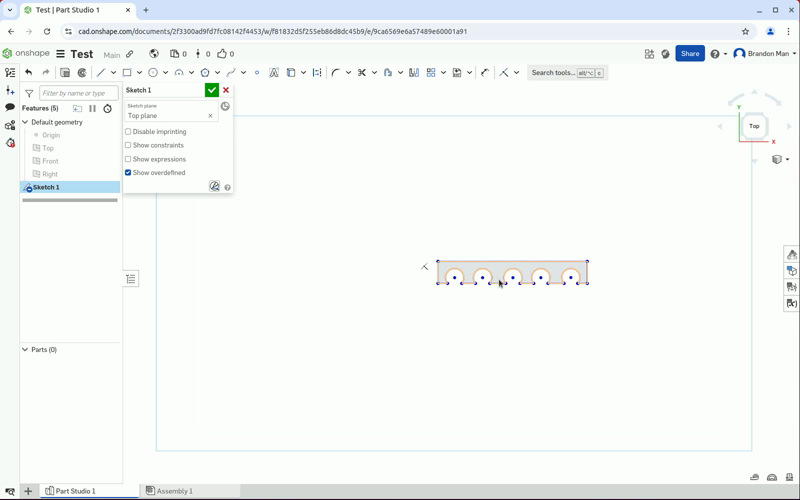
scroll(6)
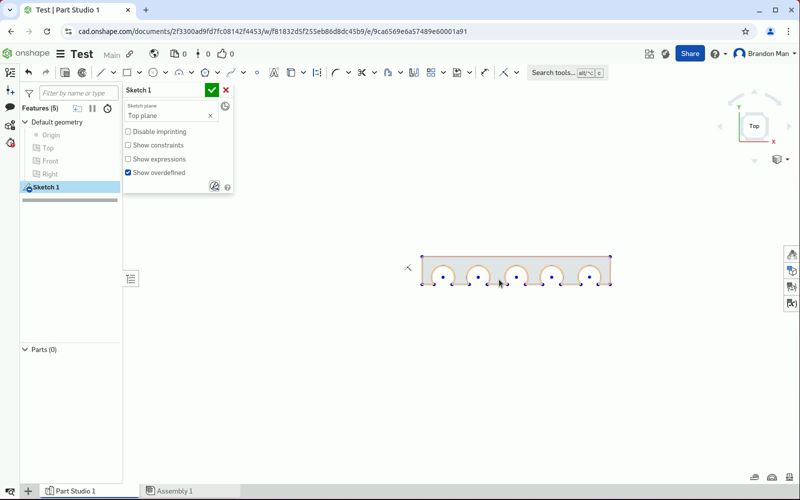
scroll(6)
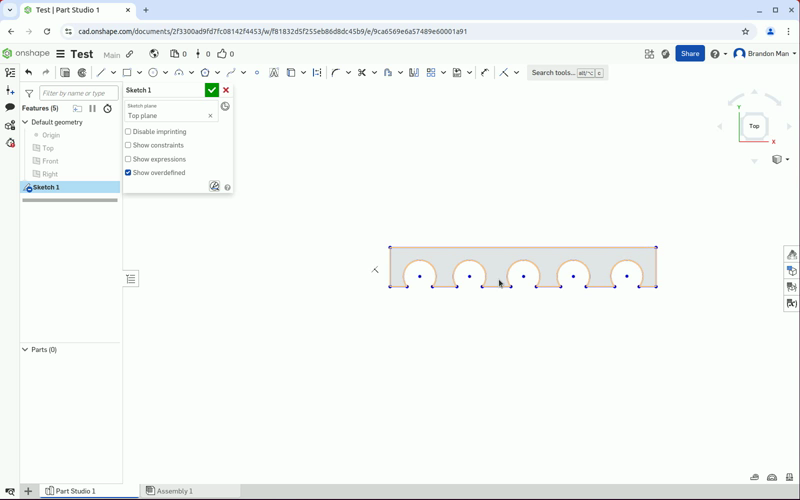
scroll(6)
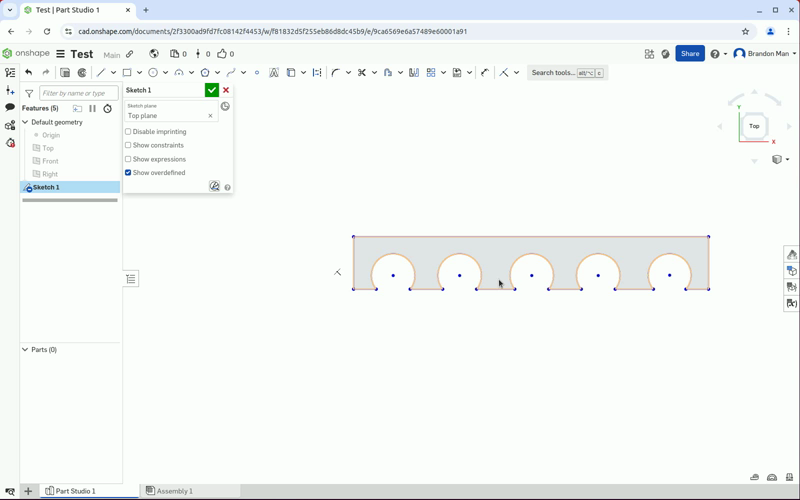
scroll(6)
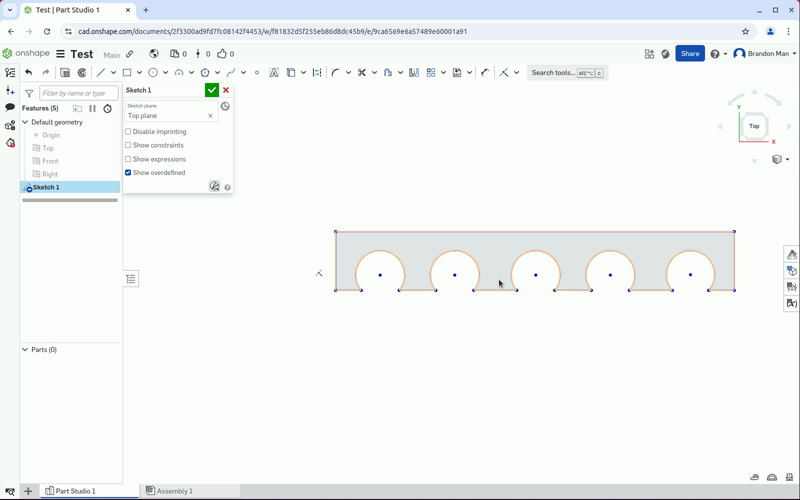
scroll(6)
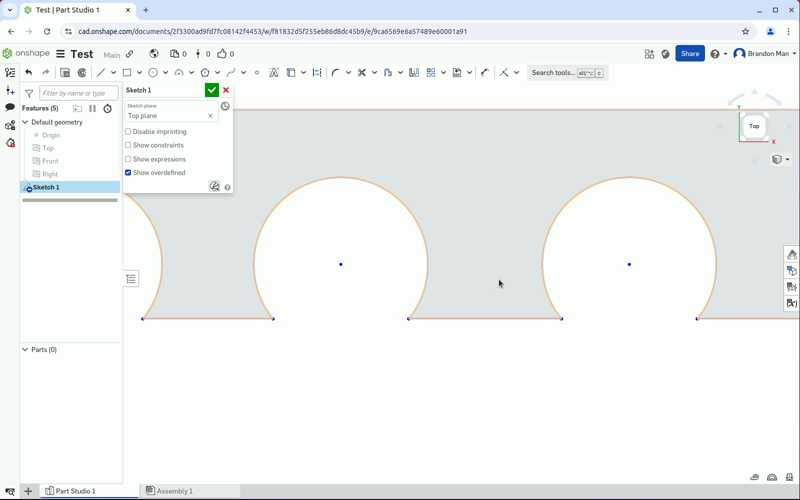
click(499, 279)
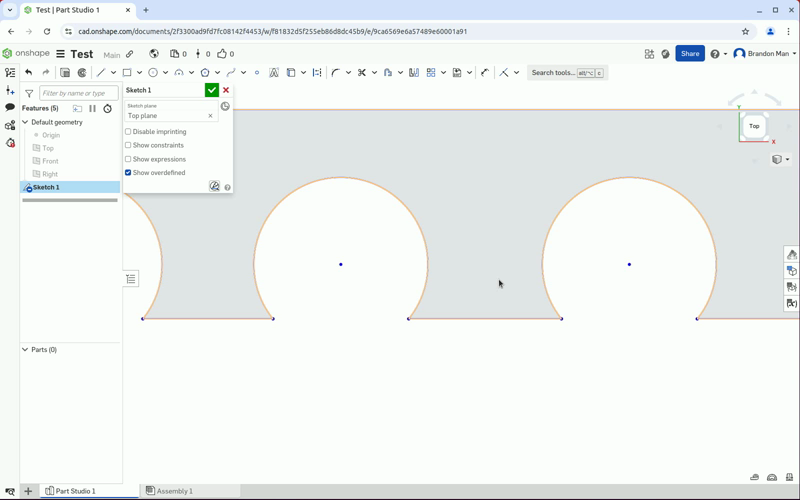
scroll(-6)
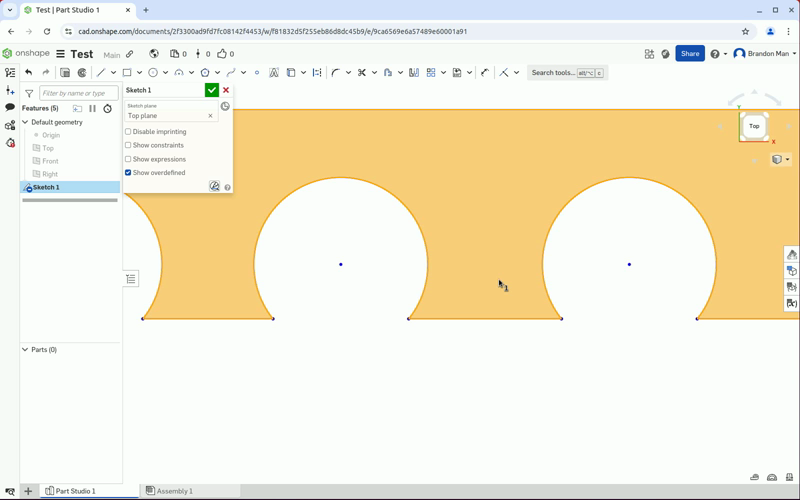
scroll(-6)
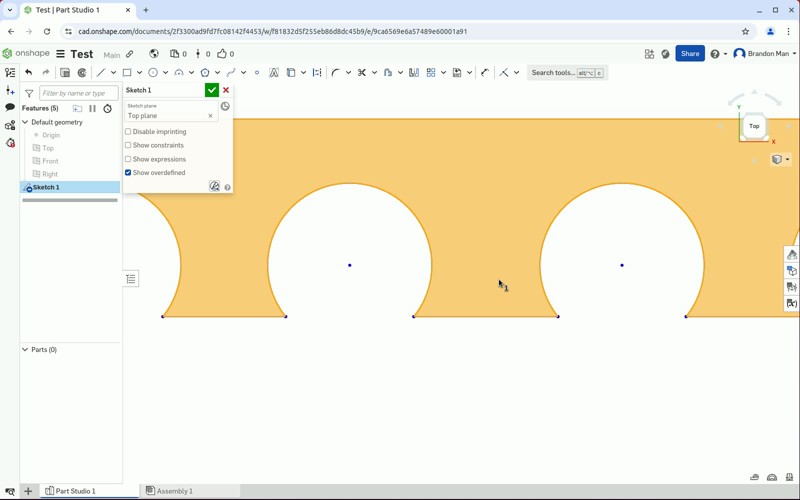
scroll(-6)
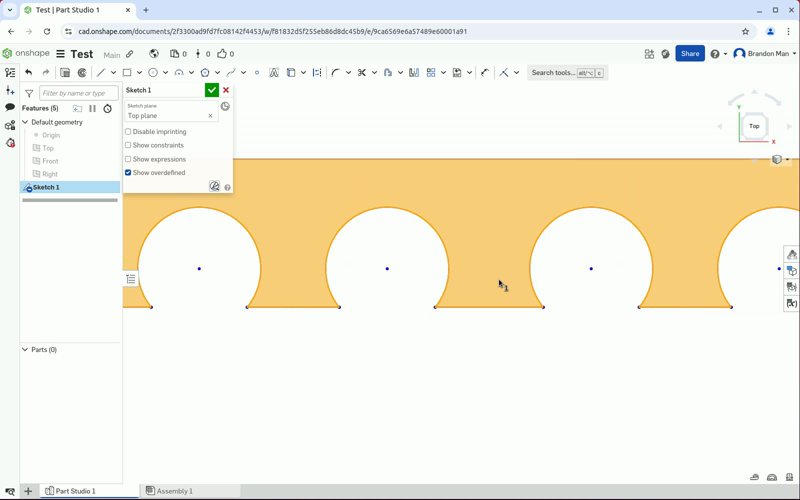
scroll(-6)
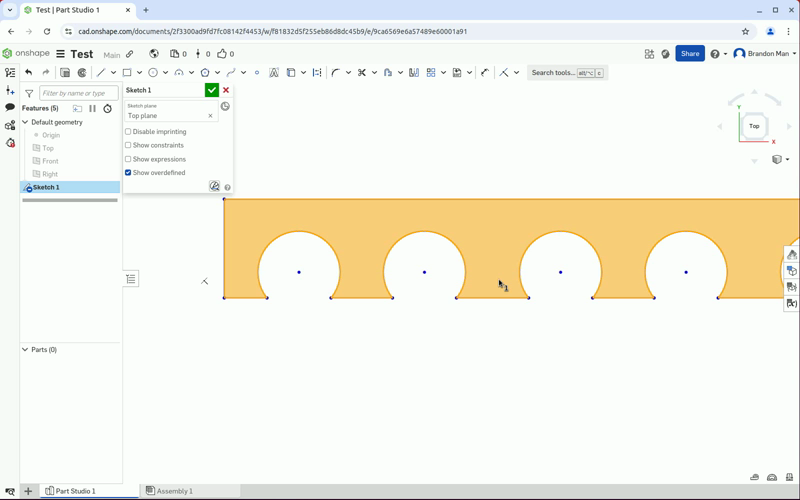
scroll(-6)
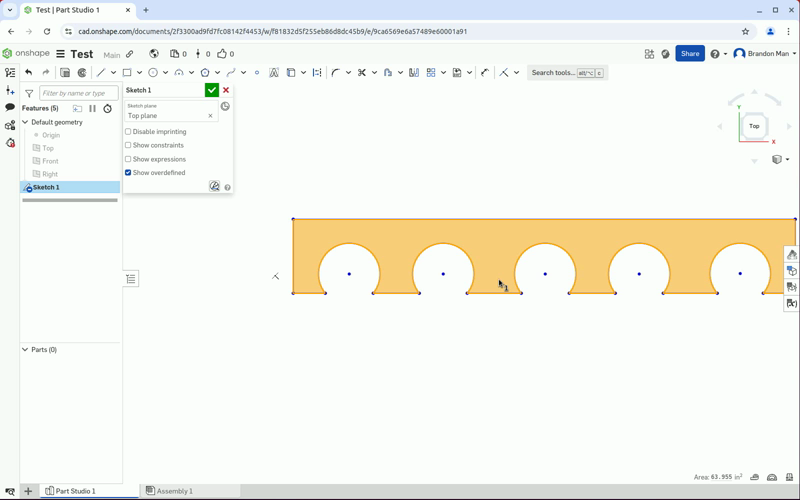
scroll(-6)
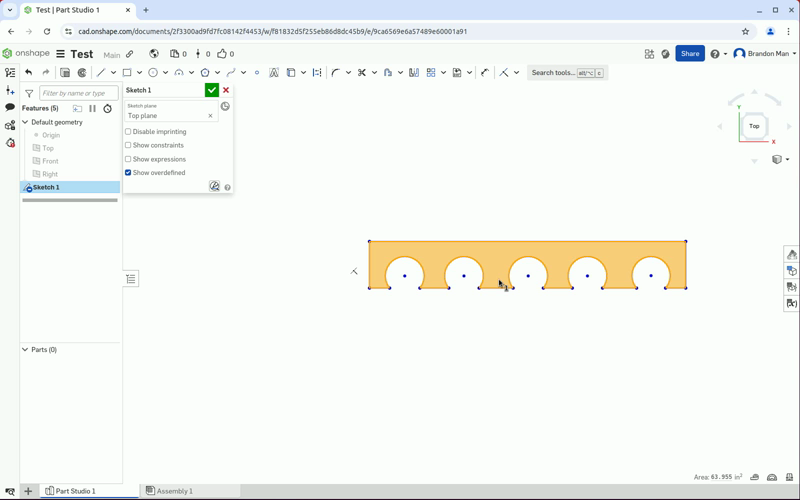
scroll(-6)
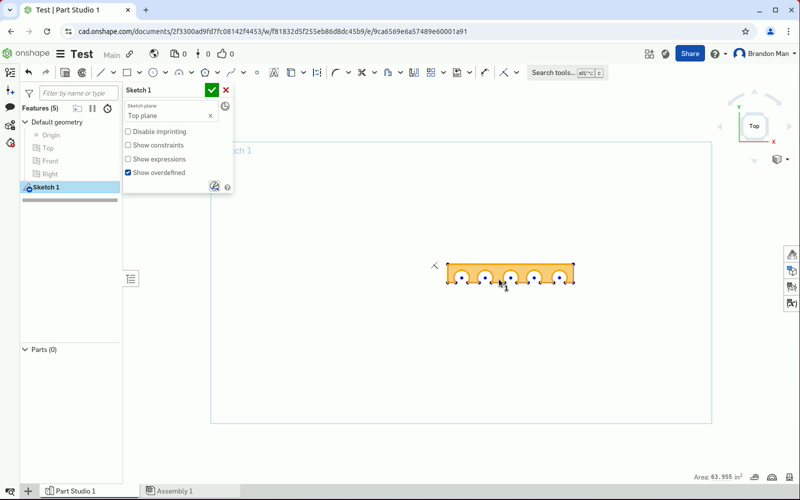
mouse_move(73, 352)
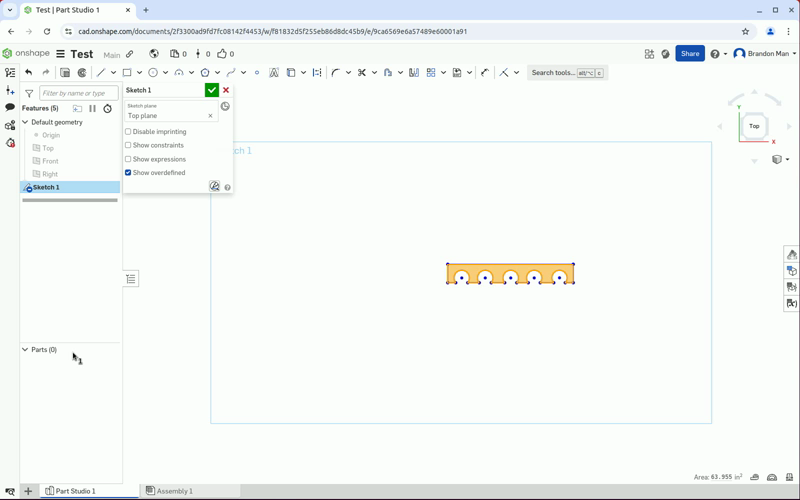
key(shift+y)
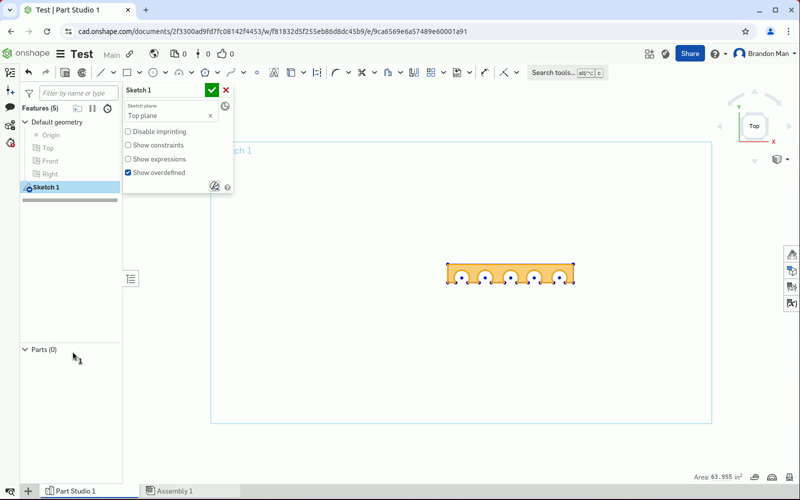
key(shift+e)
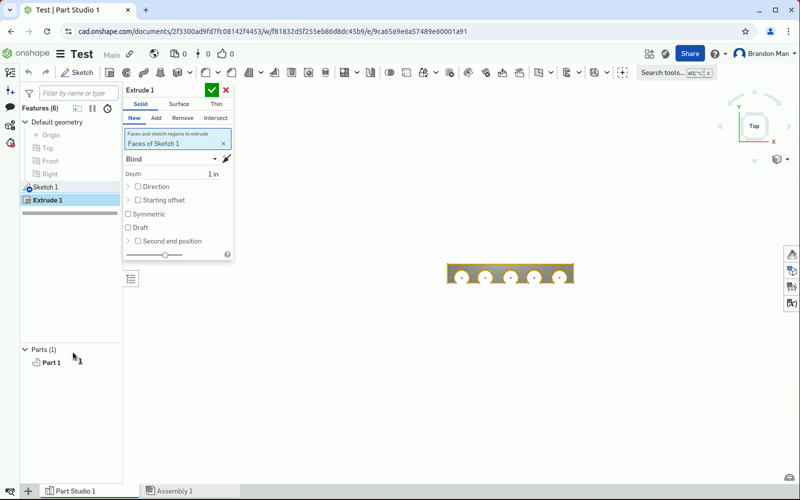
mouse_move(143, 106)
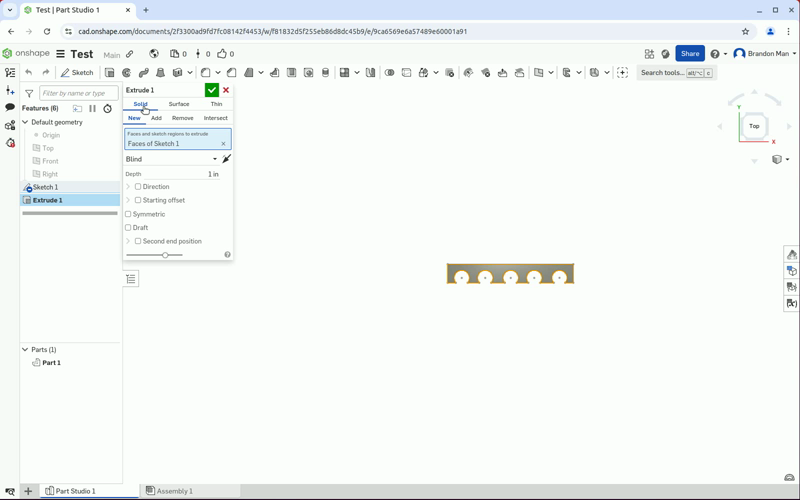
click(143, 106)
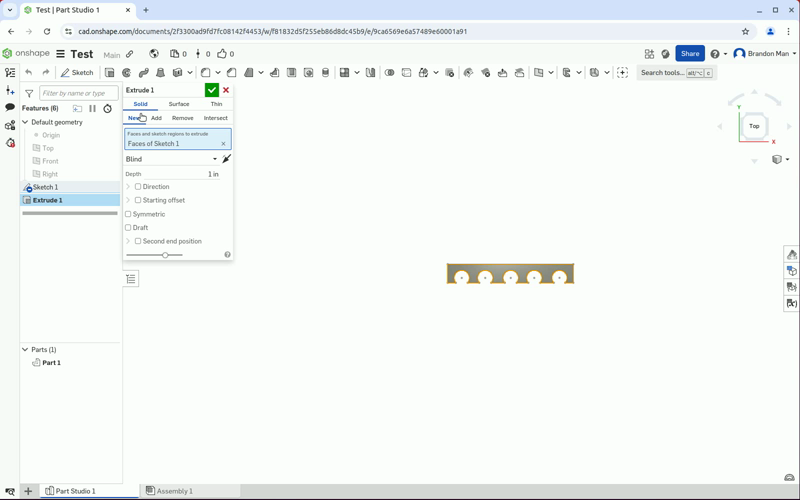
mouse_move(137, 120)
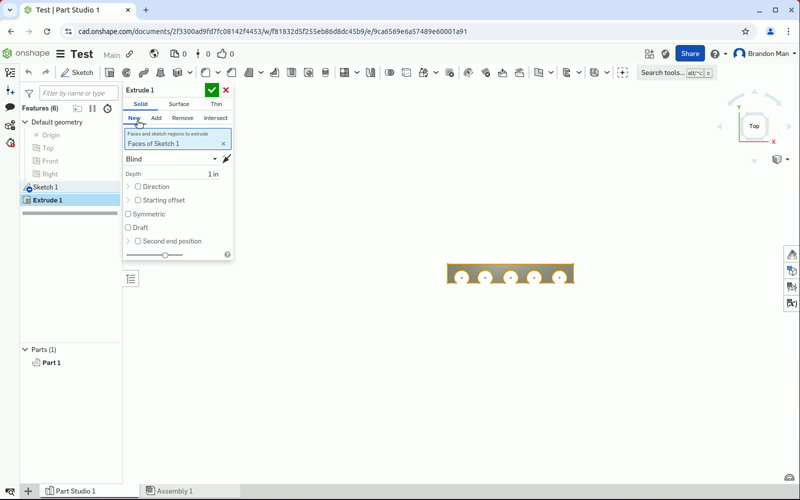
click(137, 120)
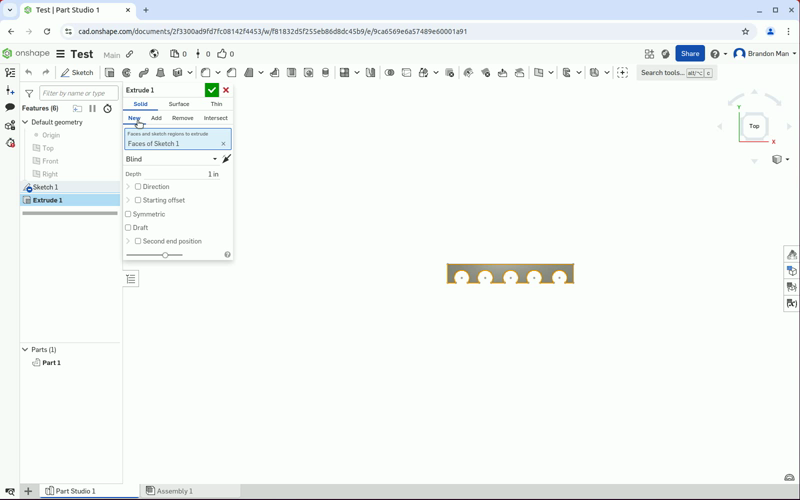
key(tab, 4)
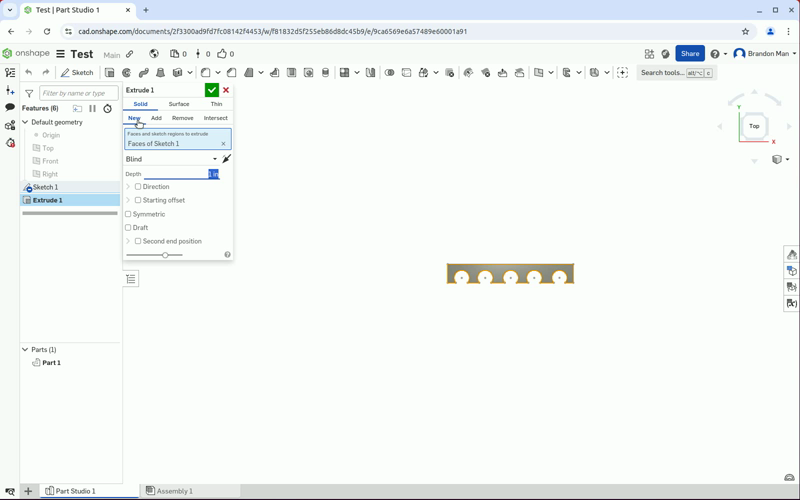
text(0.481)
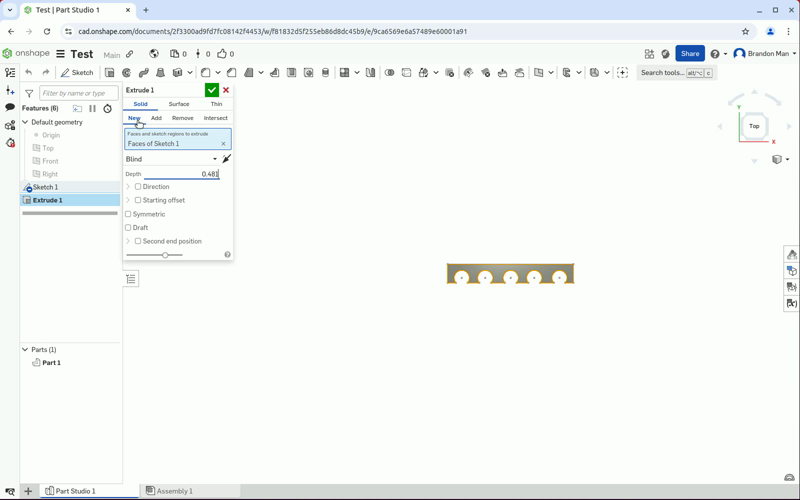
key(enter)
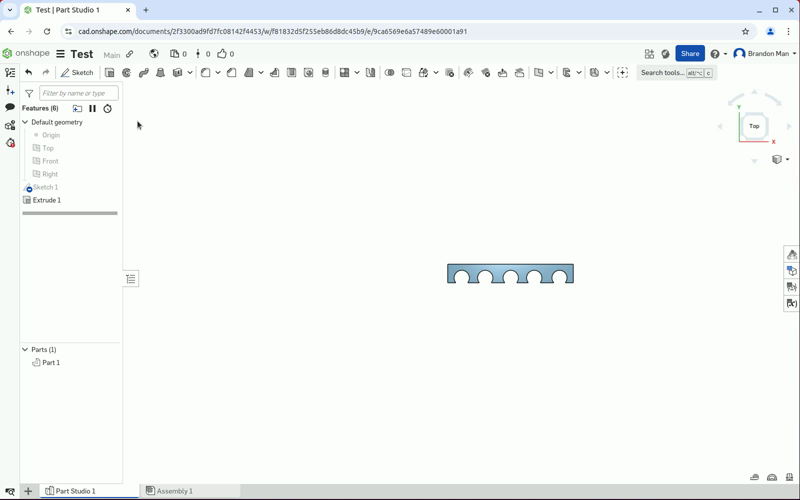
key(shift+h)
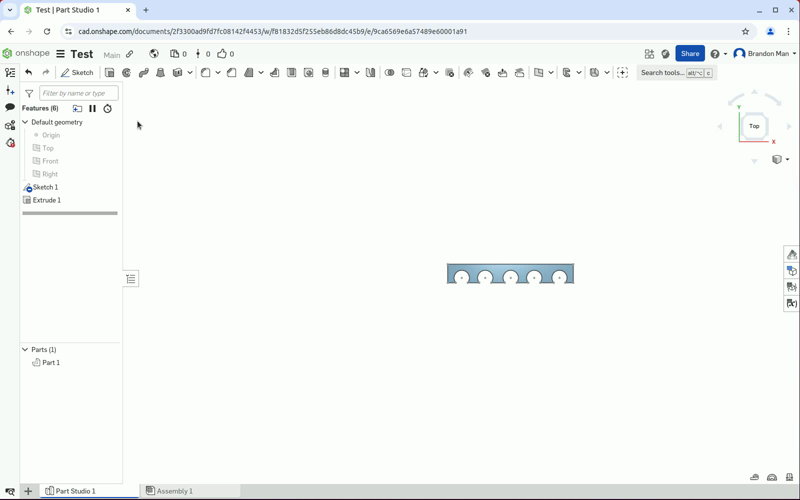
key(shift+h)
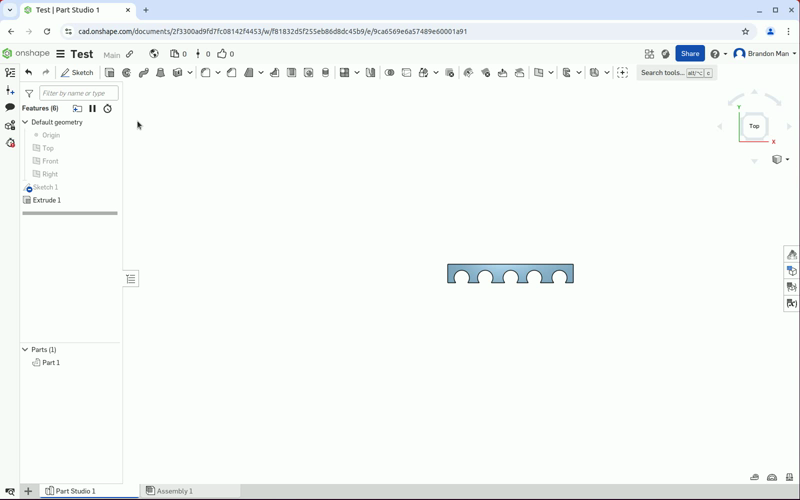
mouse_move(73, 189)
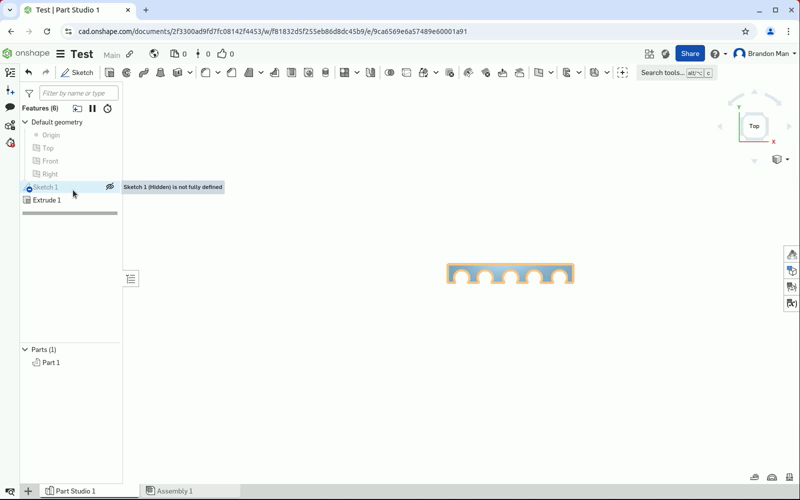
click(73, 189)
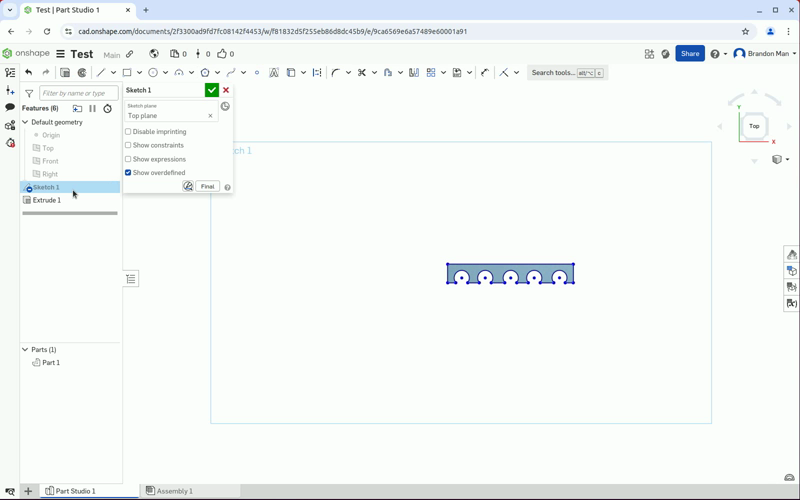
mouse_move(229, 92)
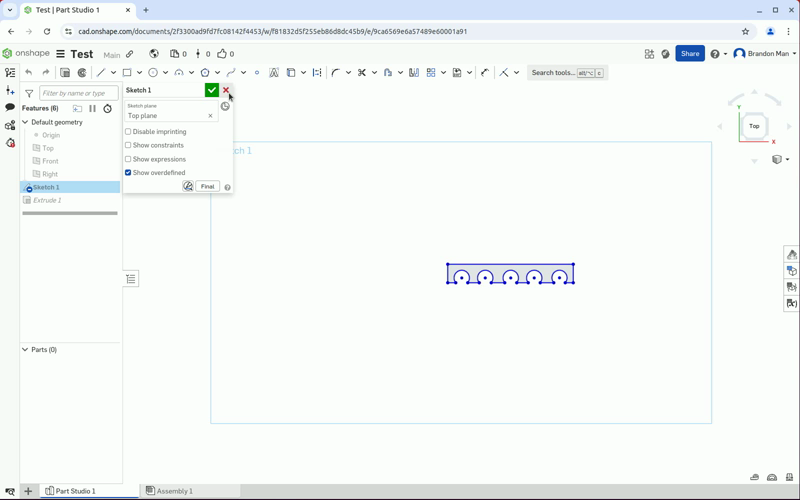
click(229, 92)
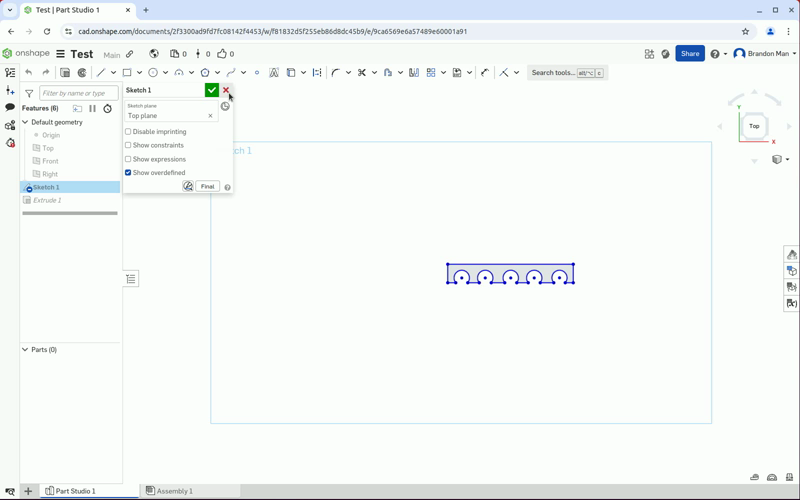
key(shift+s)
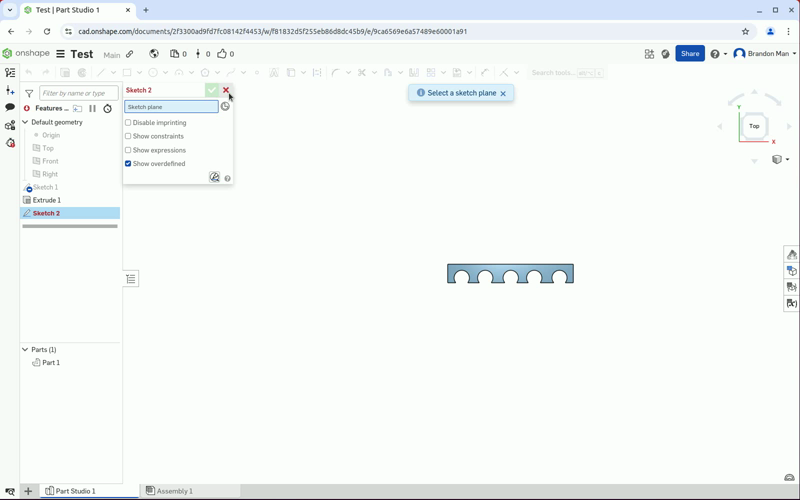
mouse_move(73, 150)
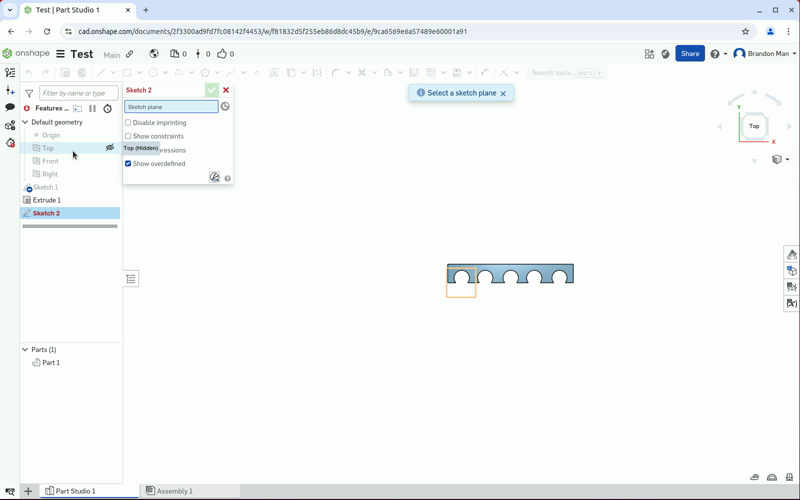
click(73, 150)
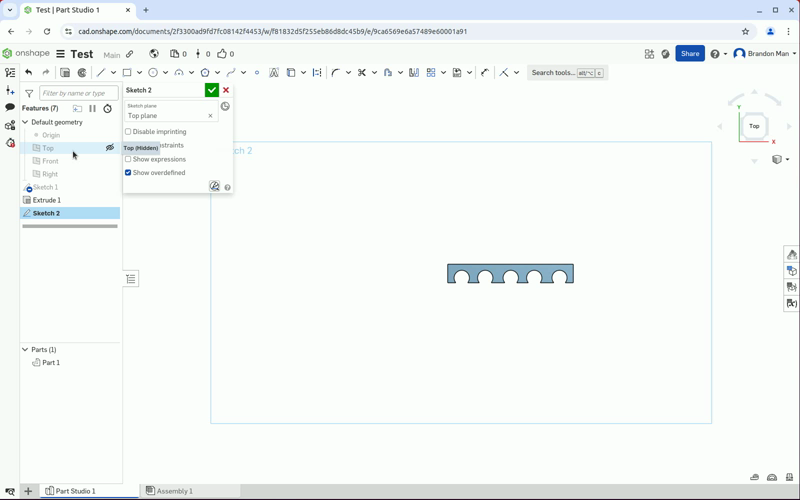
mouse_move(73, 352)
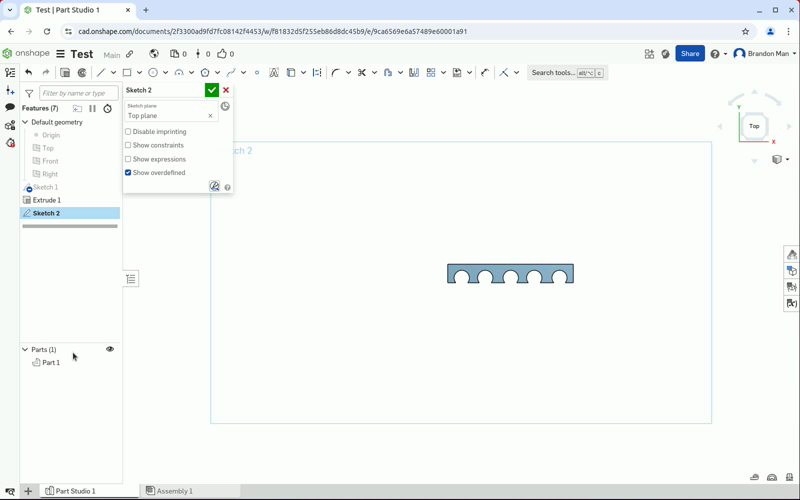
key(y)
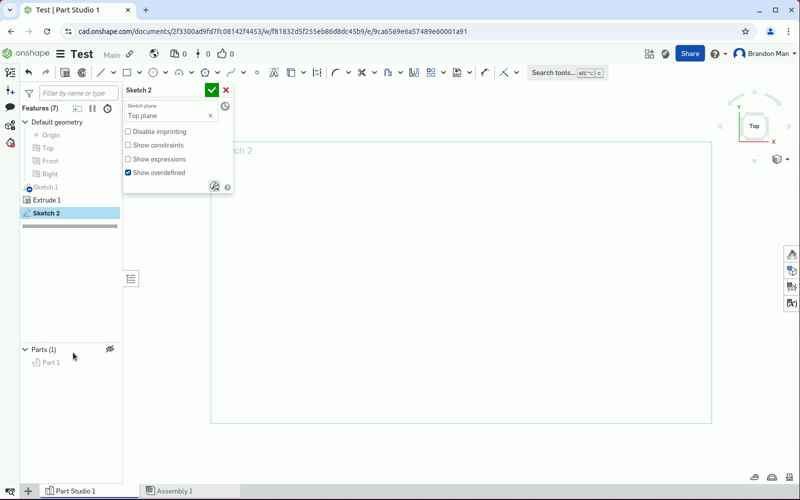
key(l)
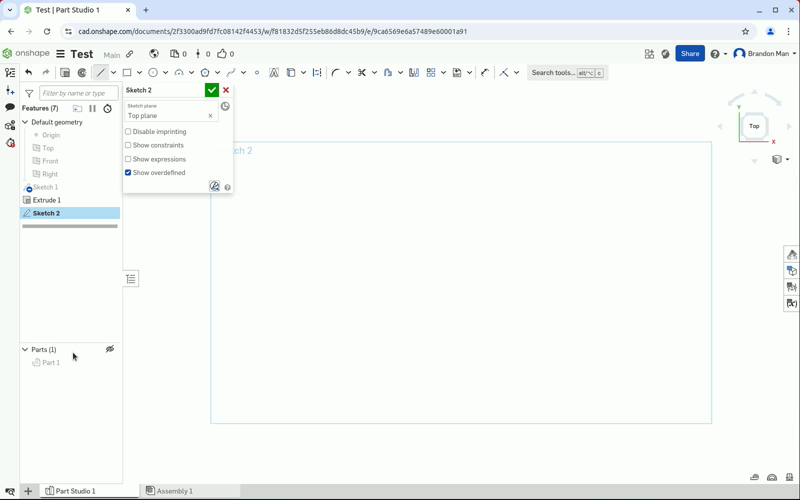
key_down(shift)
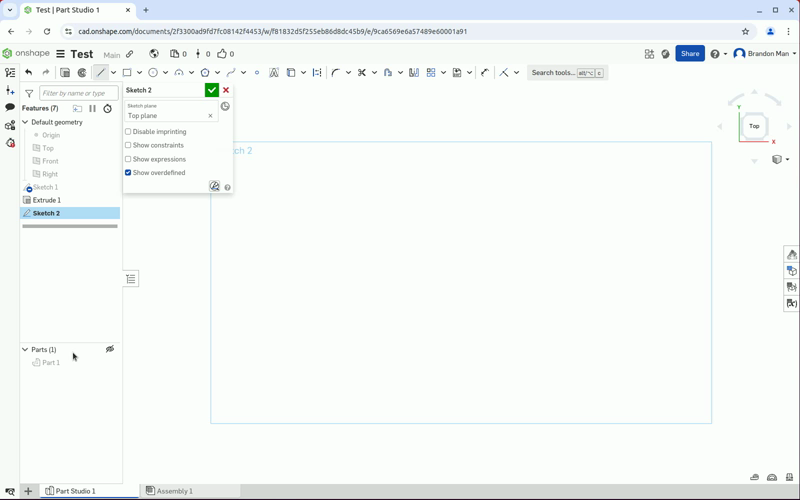
mouse_move(454, 282)
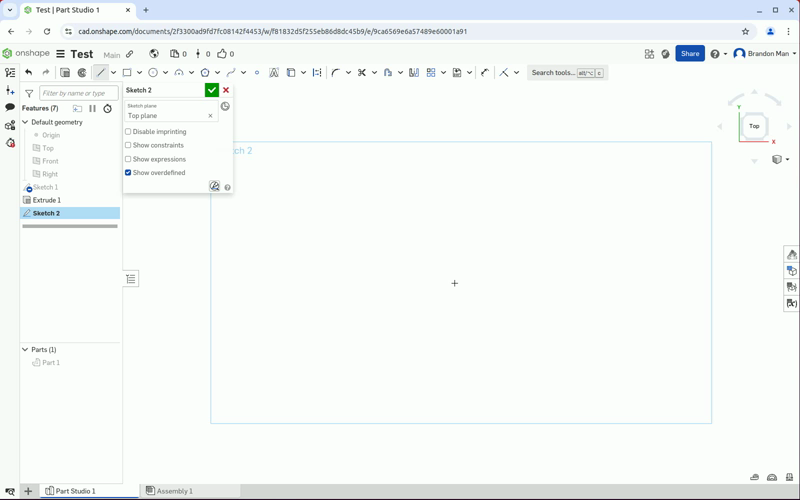
click(454, 282)
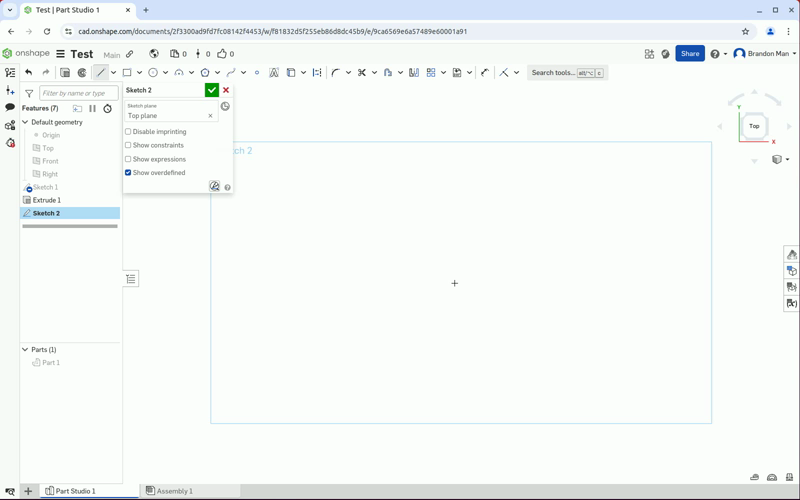
key_up(shift)
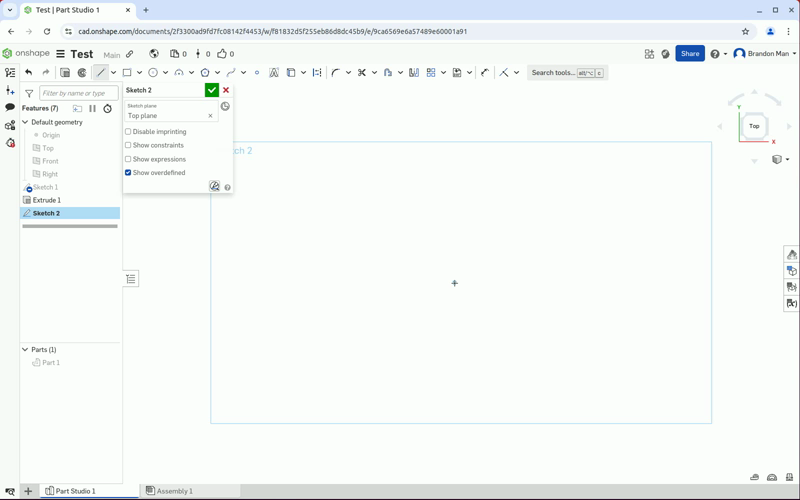
key_down(shift)
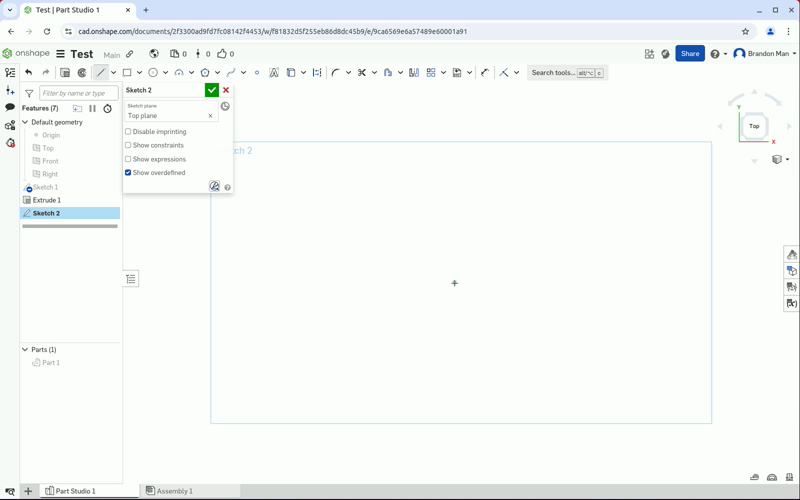
mouse_move(484, 282)
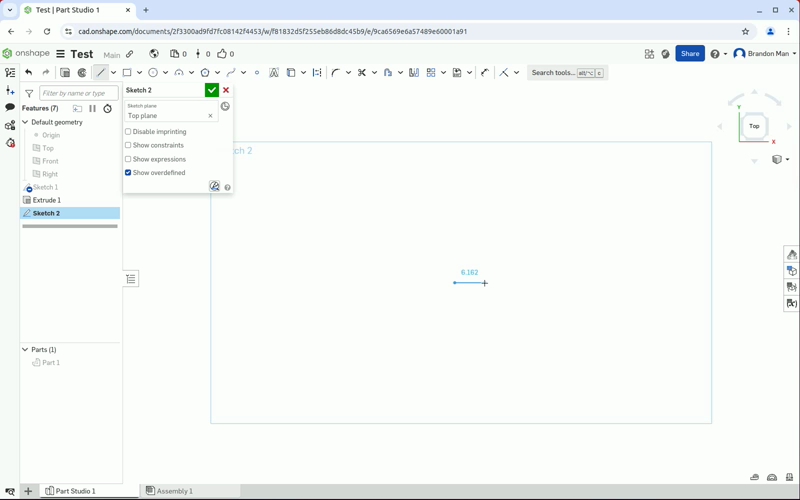
mouse_move(467, 282)
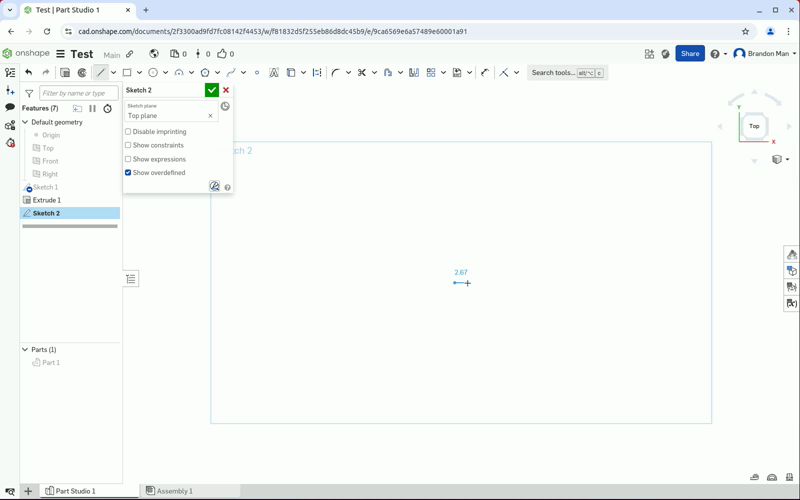
click(467, 282)
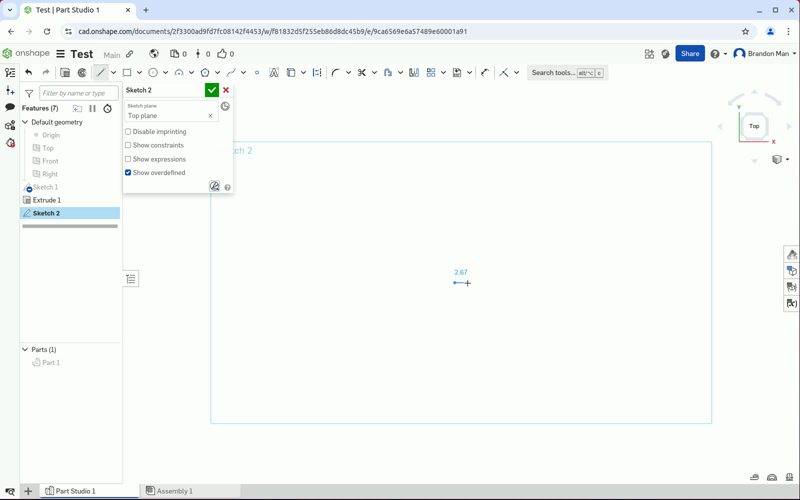
key_up(shift)
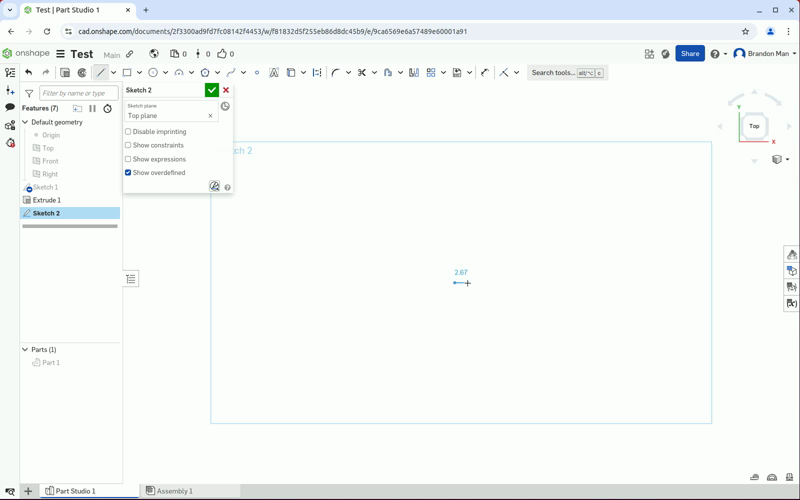
key(esc)
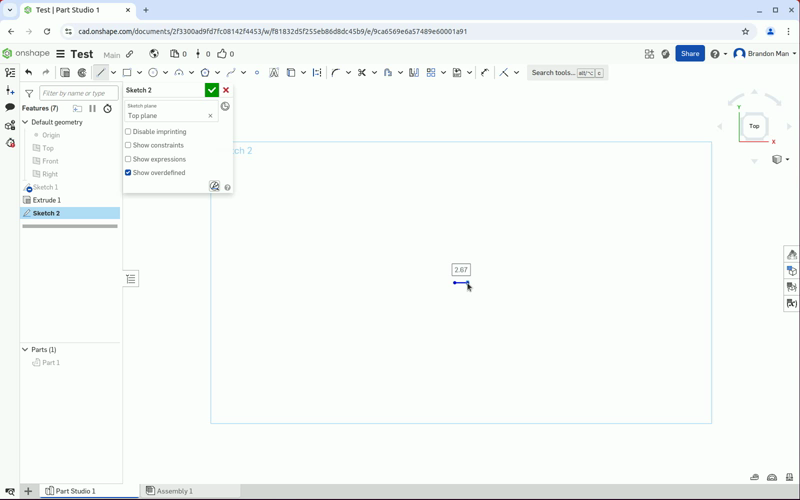
key(a)
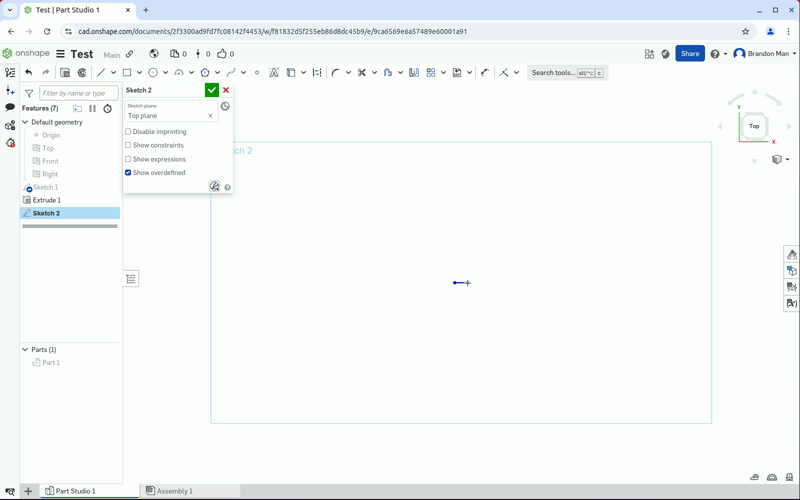
mouse_move(467, 282)
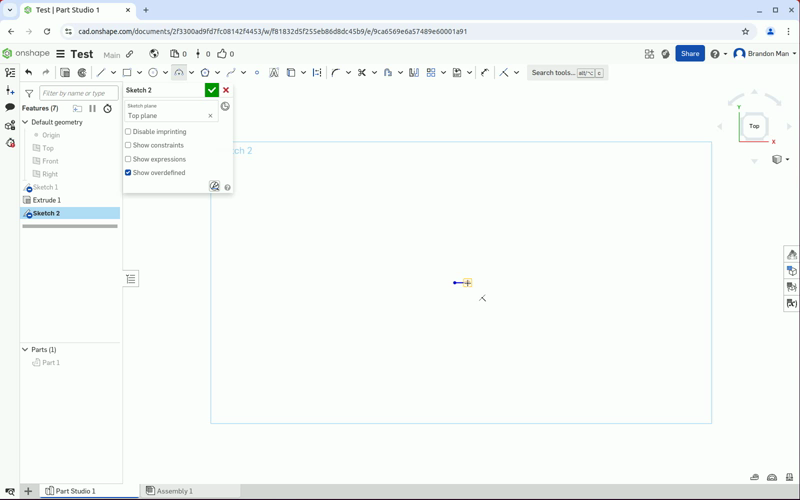
click(467, 282)
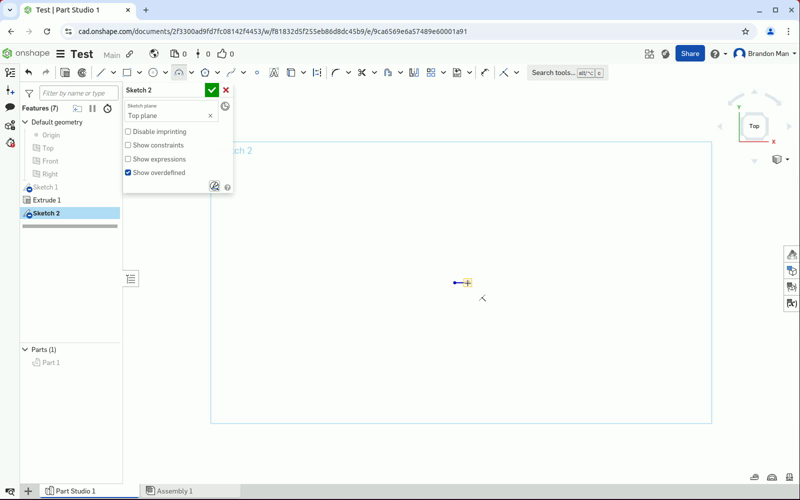
mouse_move(454, 282)
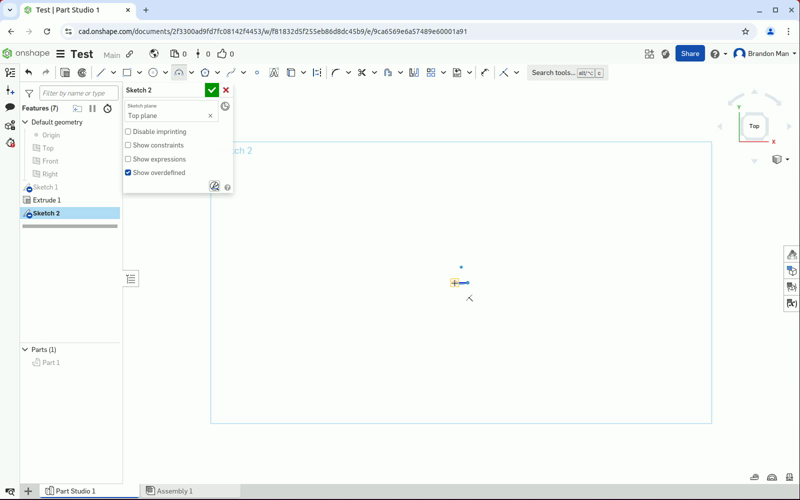
click(454, 282)
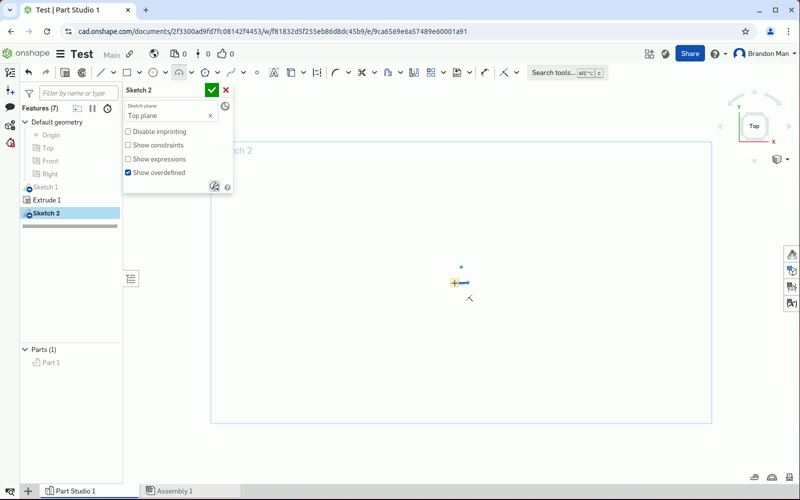
key_down(shift)
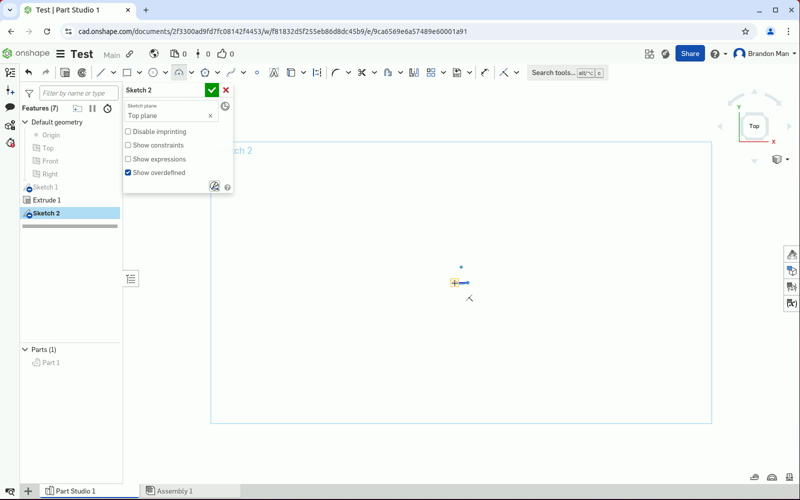
mouse_move(461, 268)
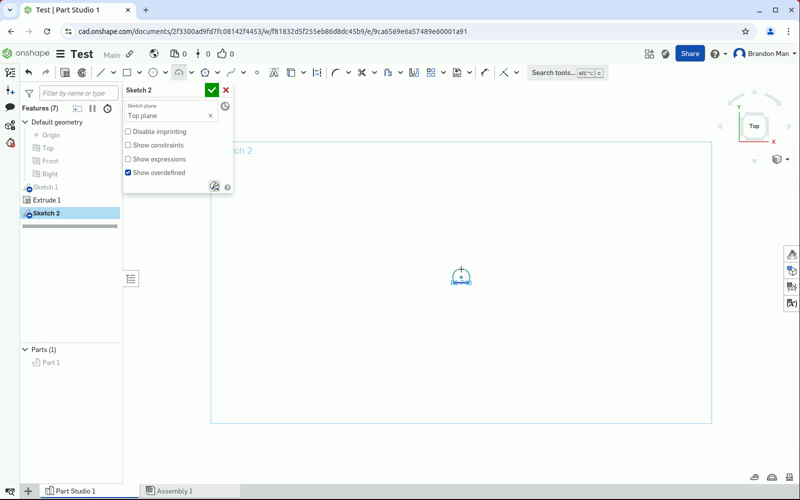
click(461, 268)
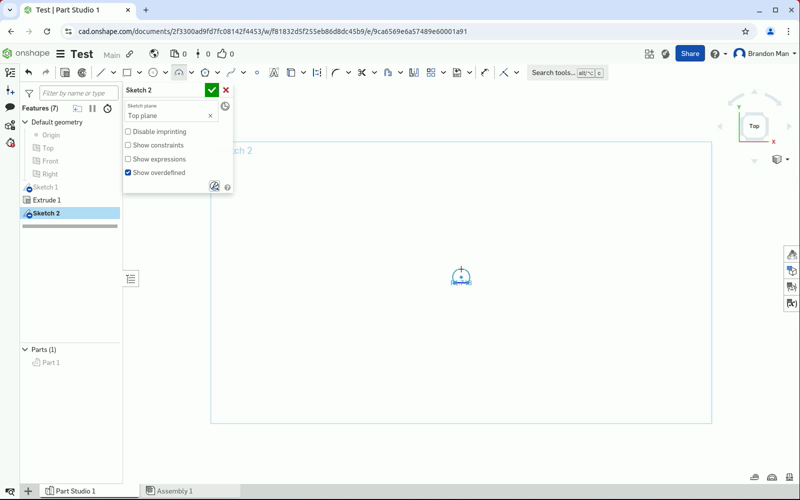
key_up(shift)
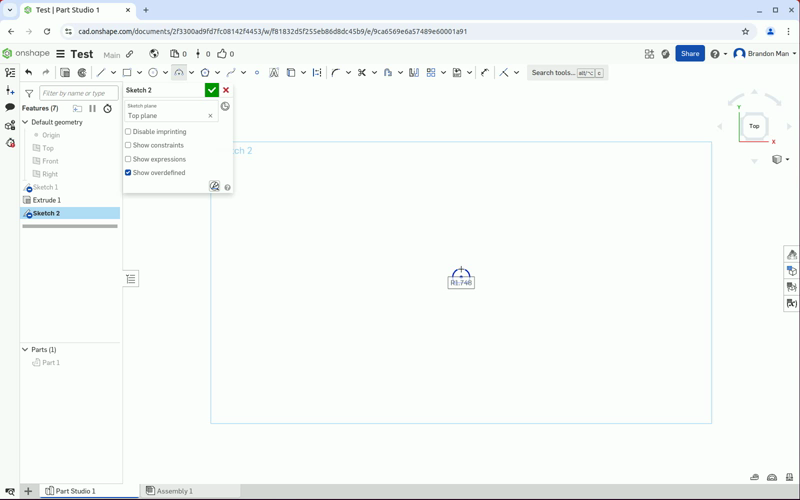
key(esc)
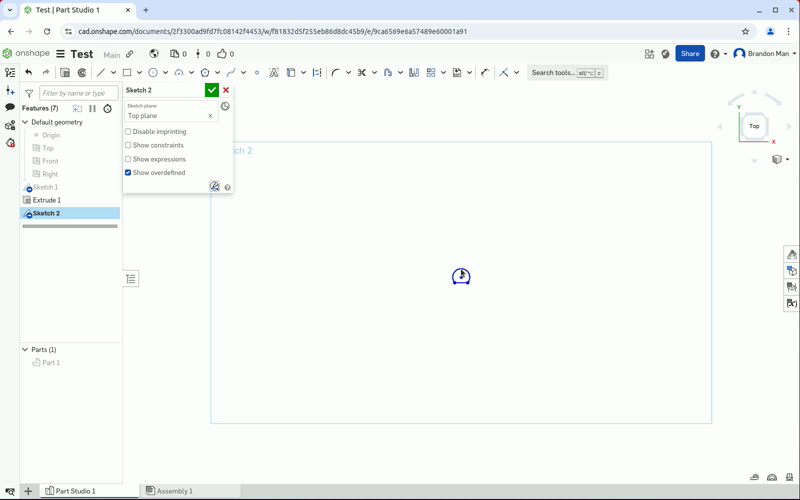
mouse_move(463, 269)
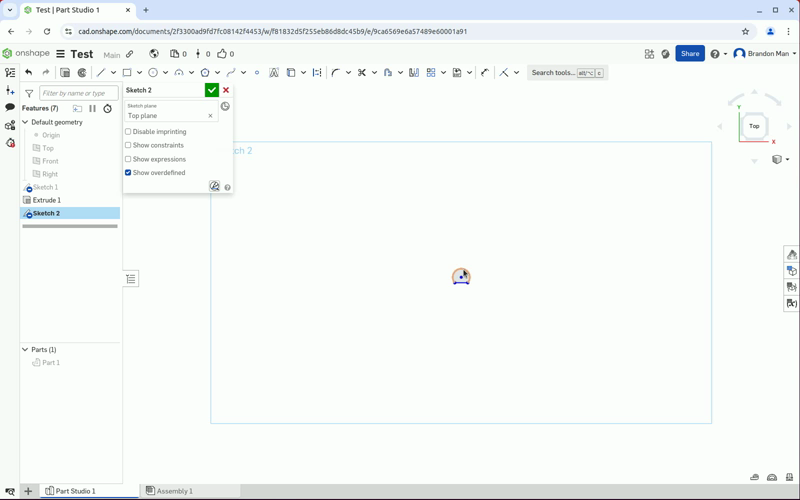
scroll(6)
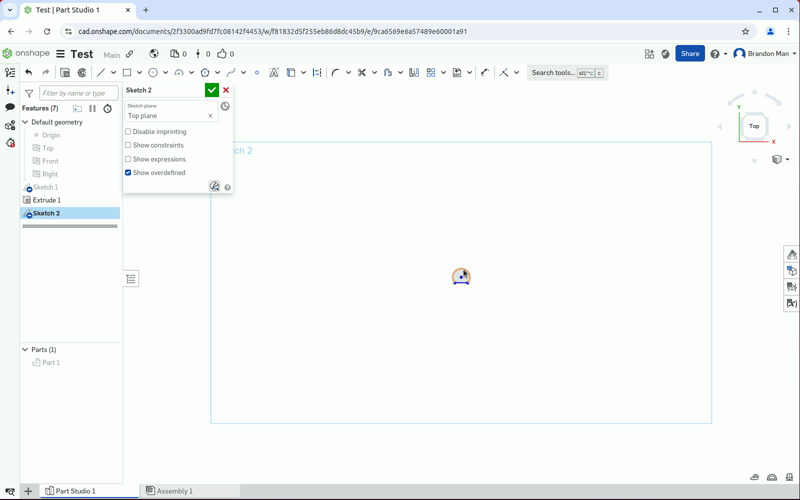
scroll(6)
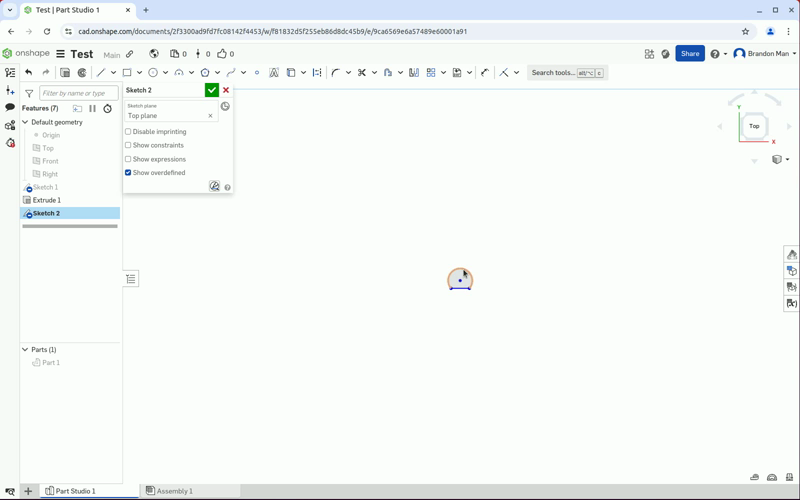
scroll(6)
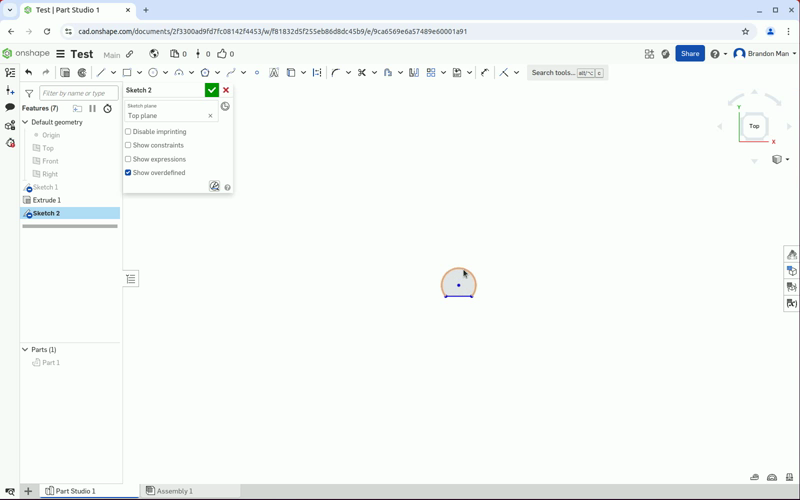
scroll(6)
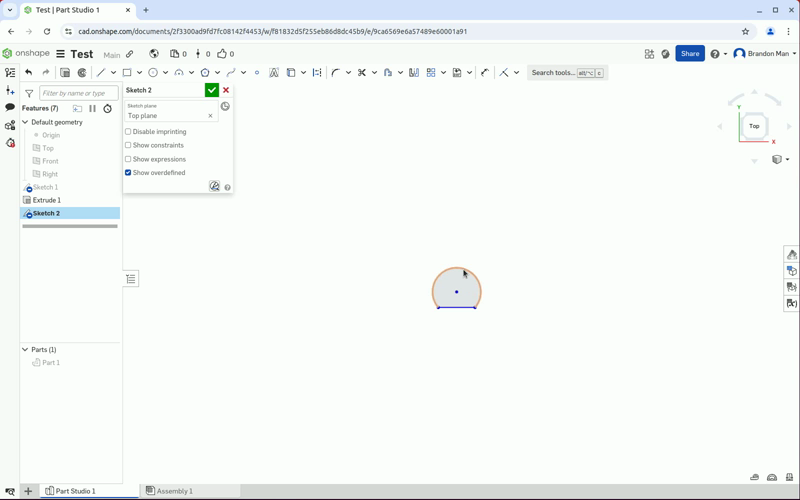
scroll(6)
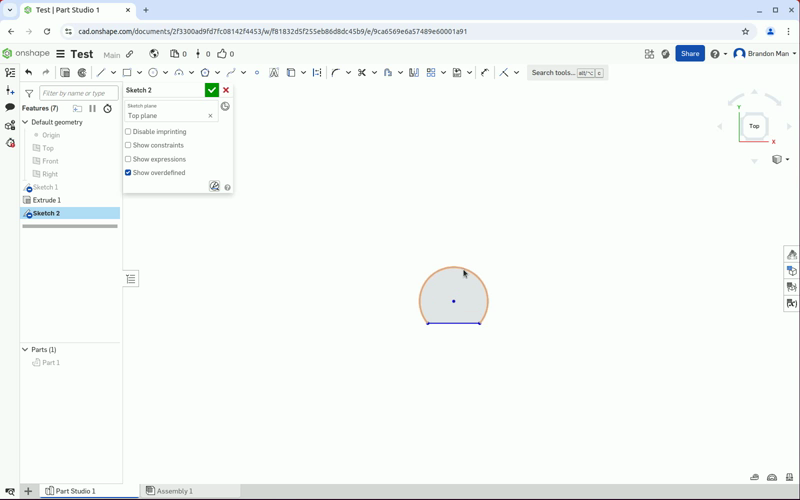
scroll(6)
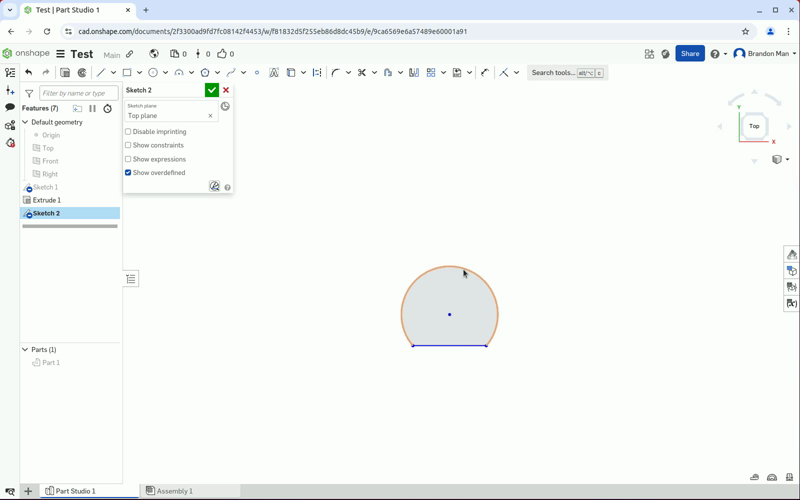
scroll(6)
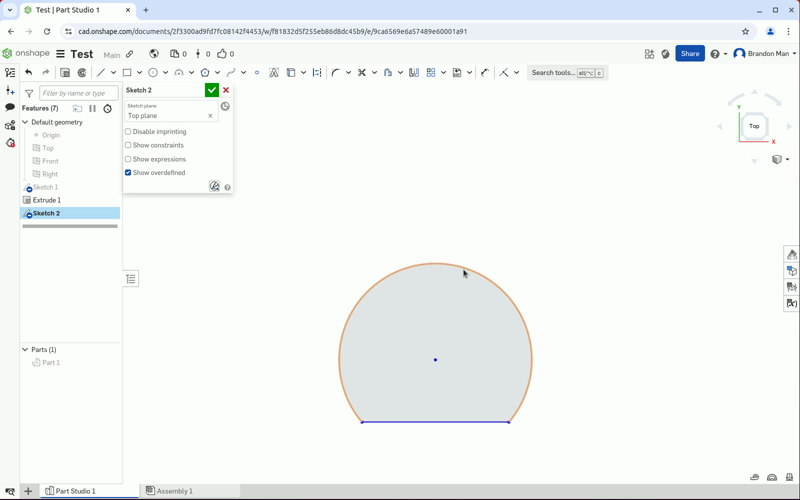
click(463, 269)
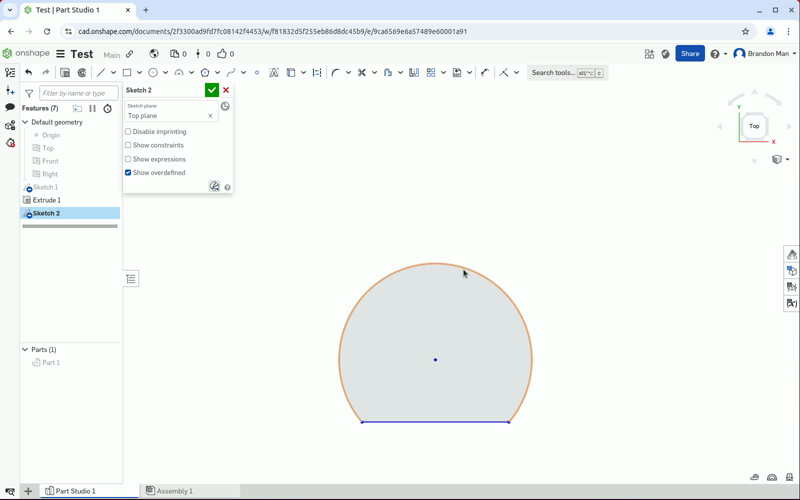
scroll(-6)
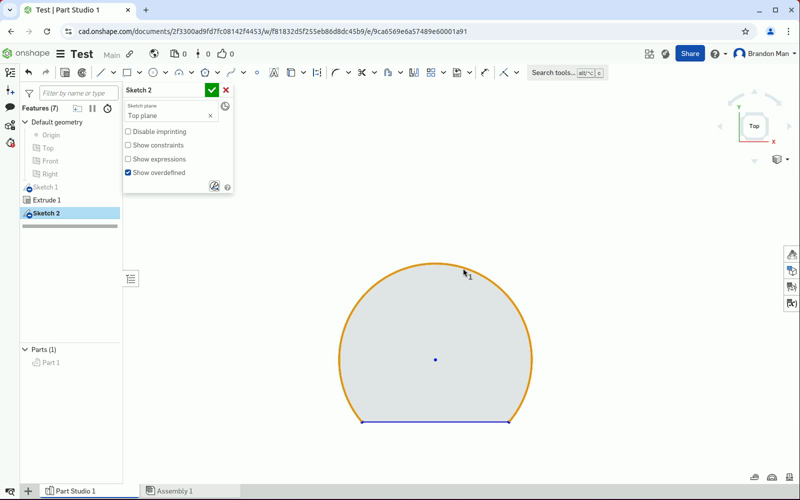
scroll(-6)
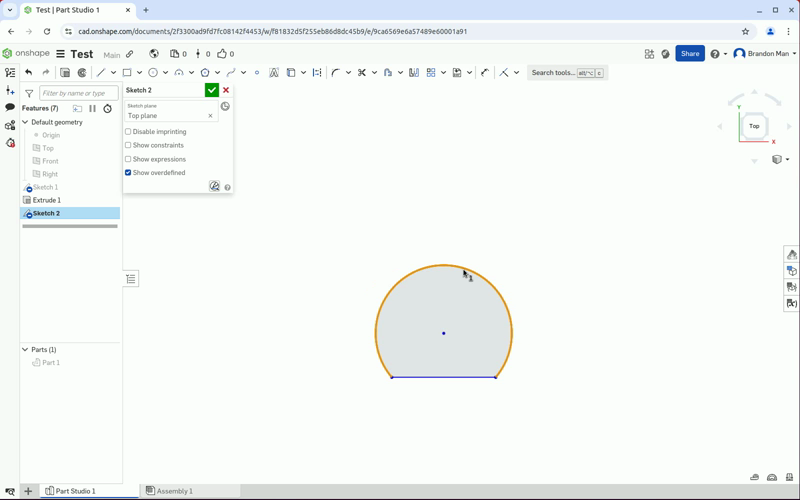
scroll(-6)
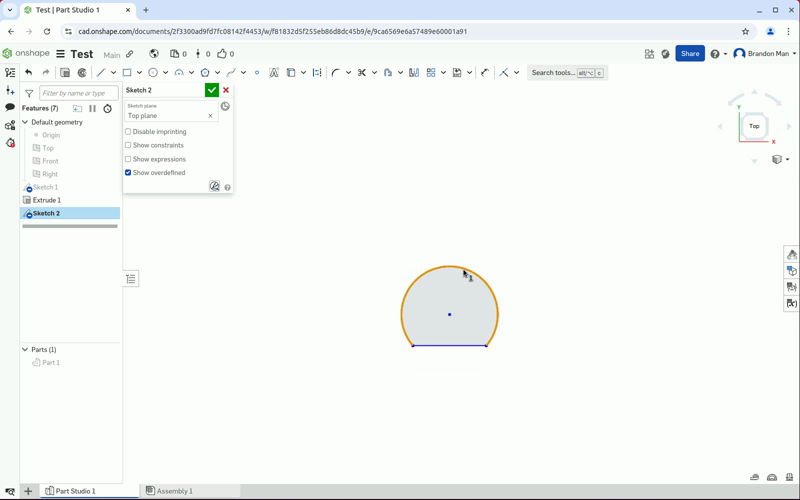
scroll(-6)
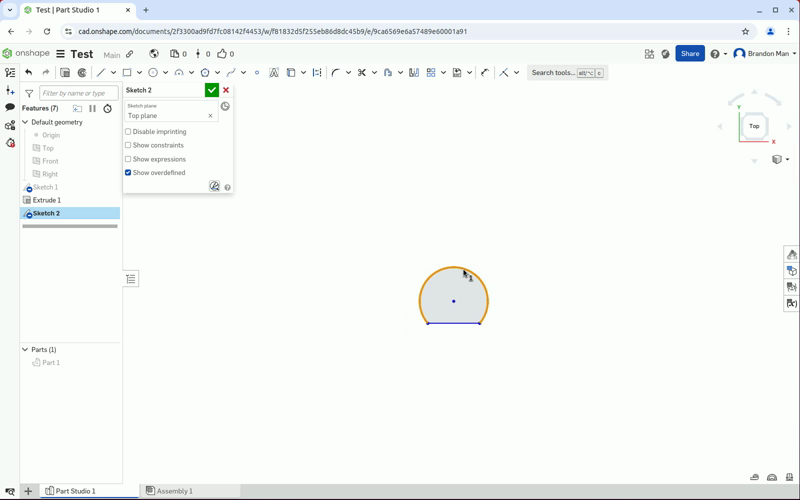
scroll(-6)
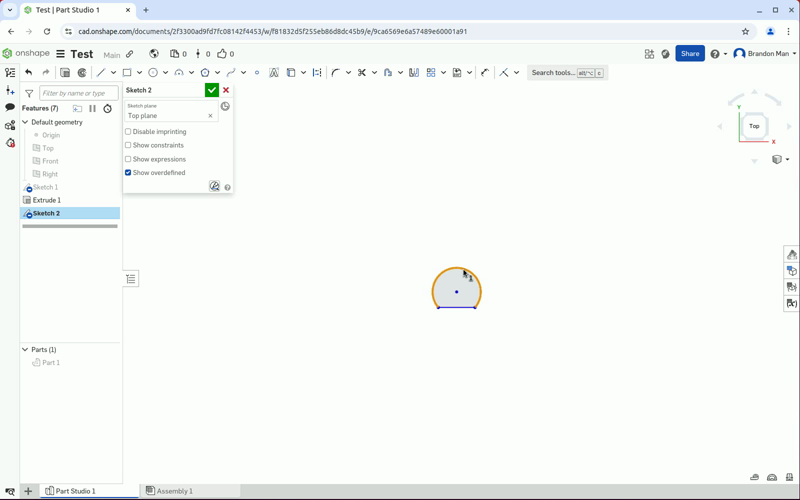
scroll(-6)
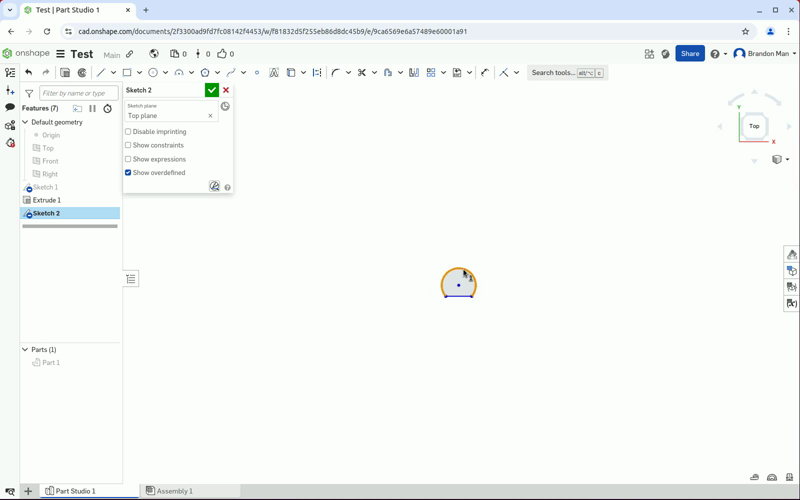
scroll(-6)
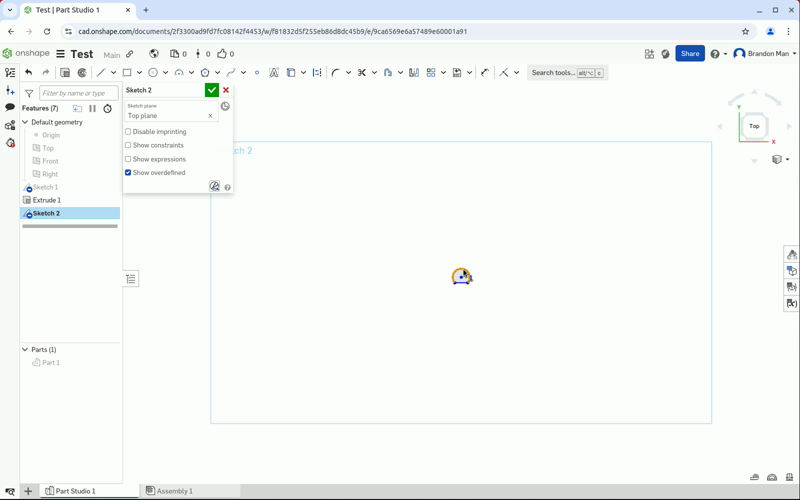
mouse_move(73, 352)
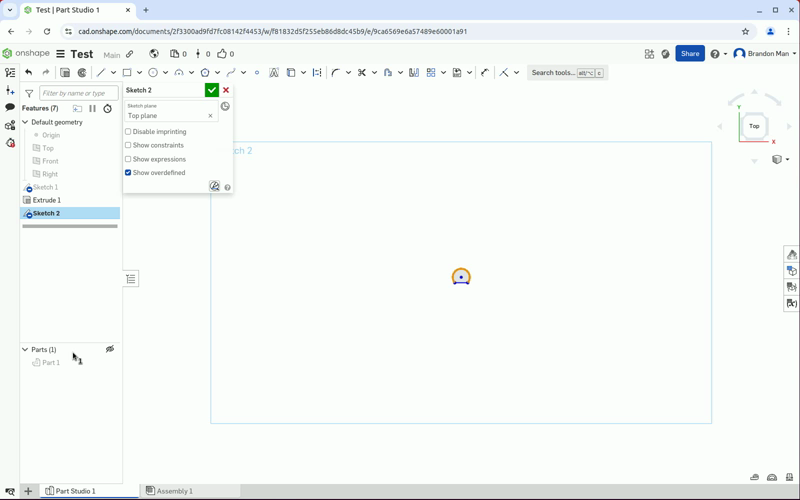
key(shift+y)
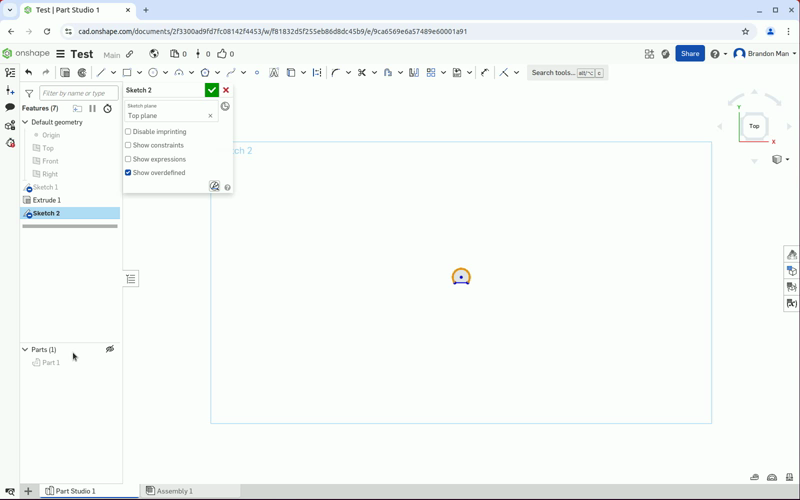
key(shift+e)
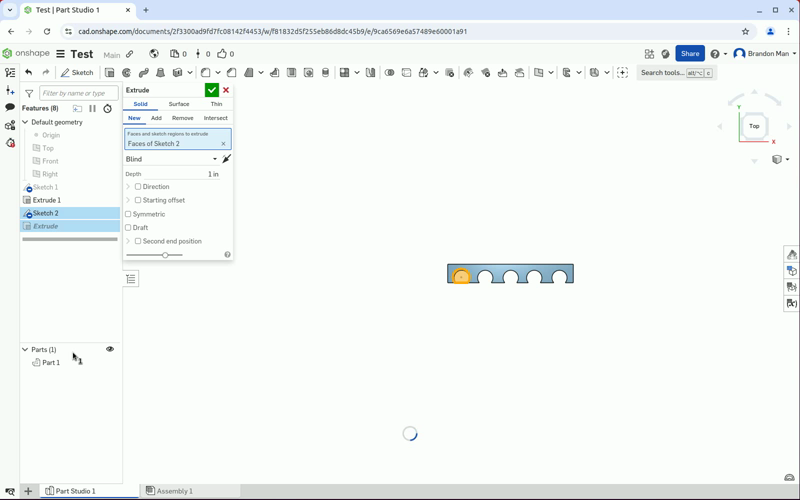
mouse_move(143, 106)
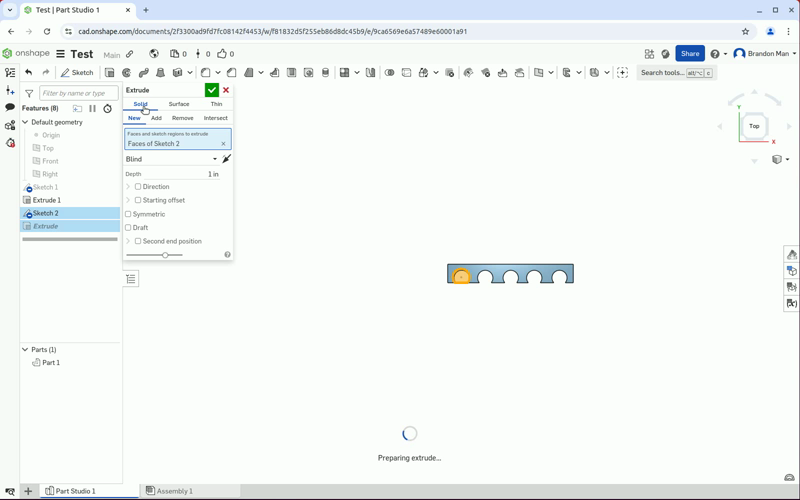
click(143, 106)
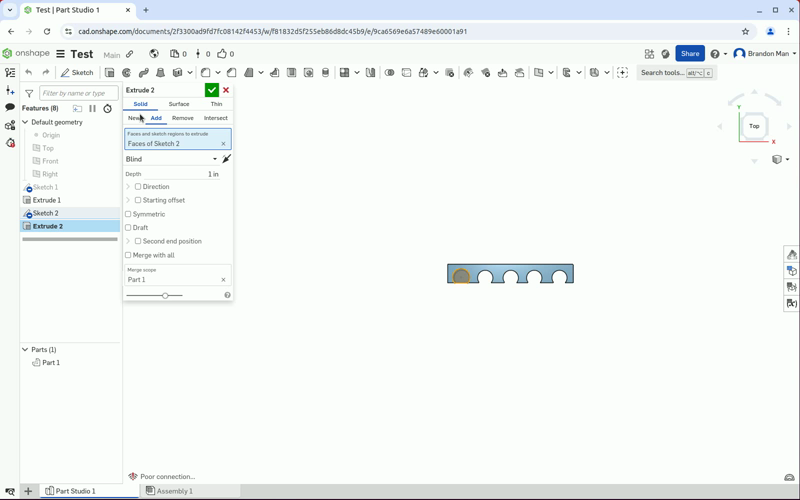
mouse_move(137, 120)
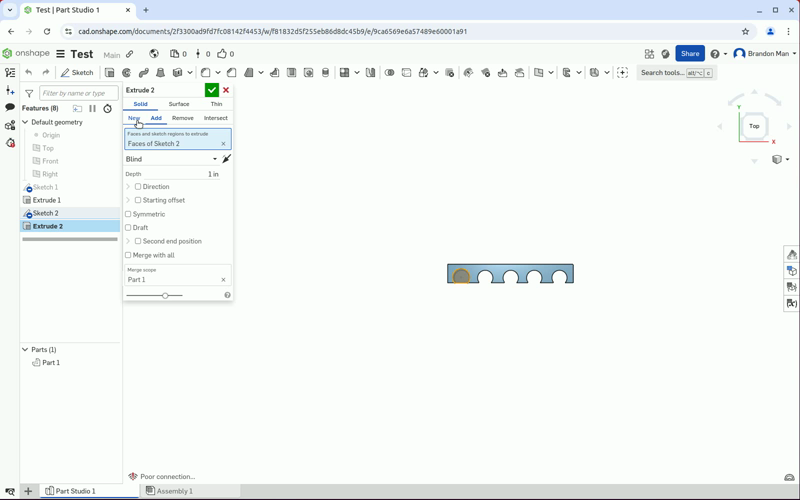
click(137, 120)
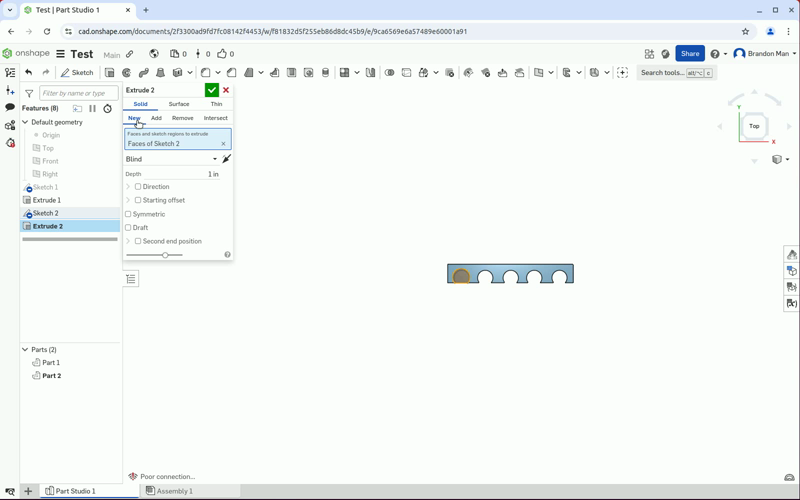
key(tab, 4)
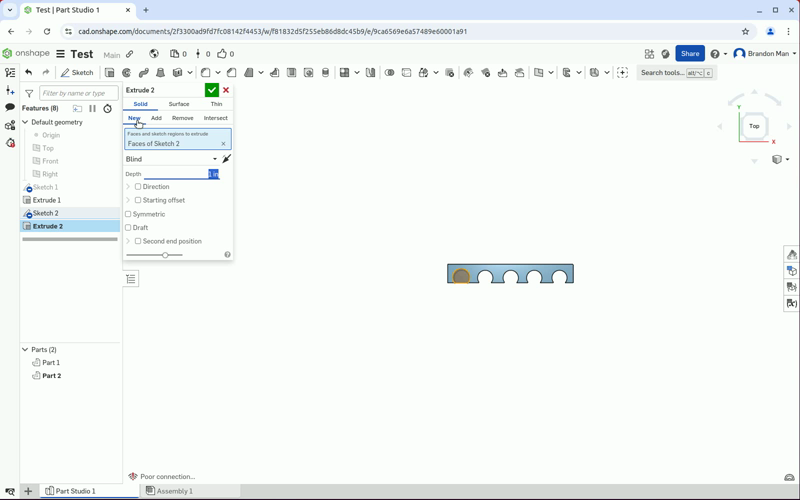
text(0.481)
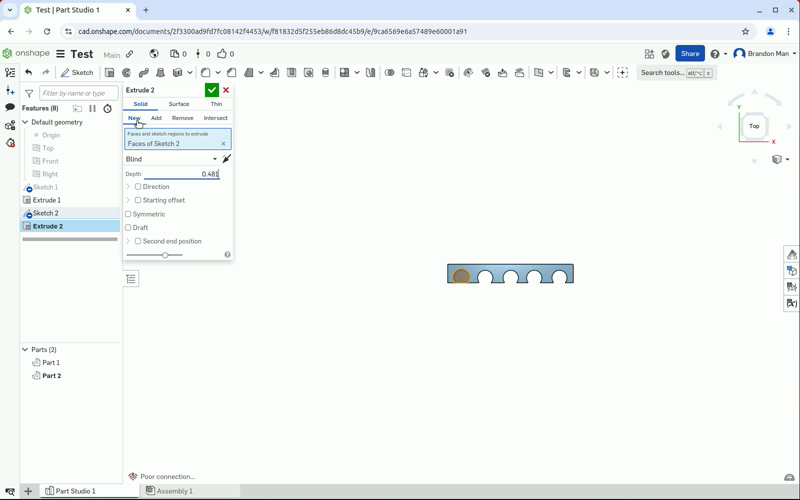
key(enter)
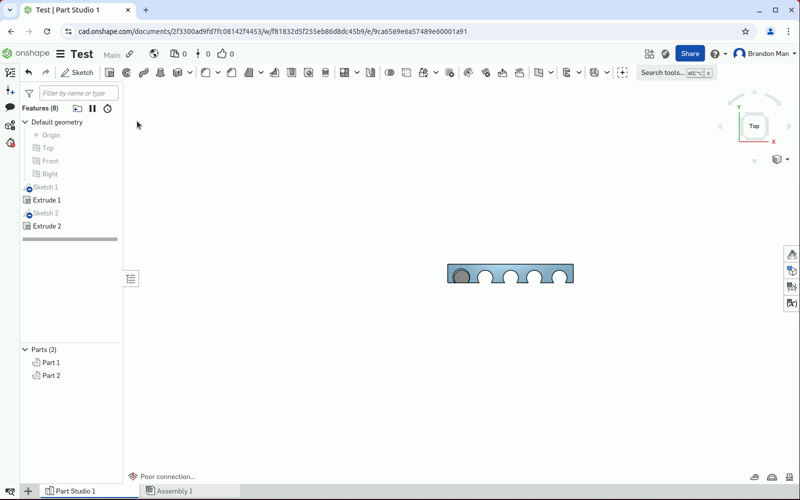
key(shift+h)
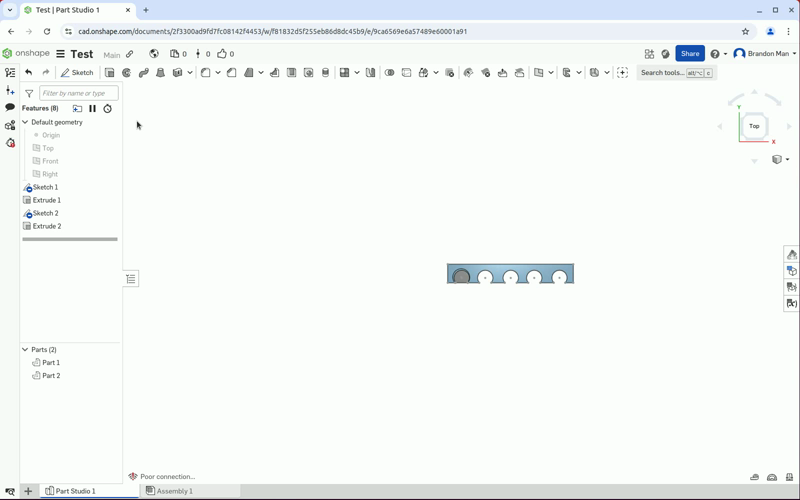
key(shift+h)
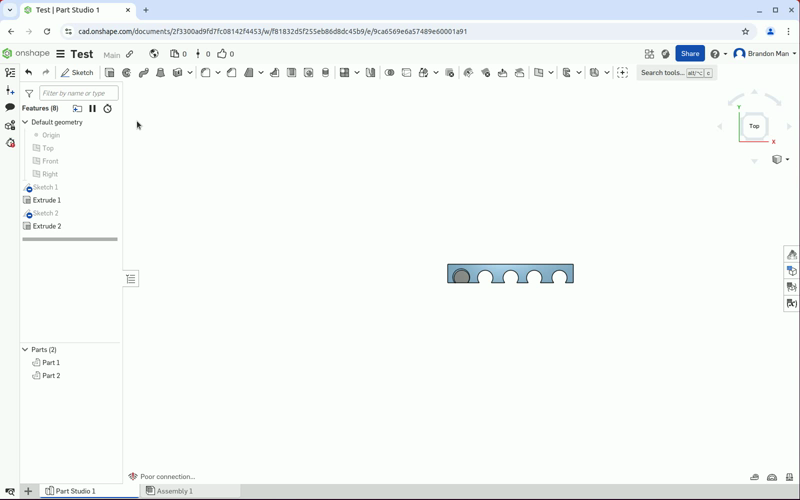
mouse_move(73, 189)
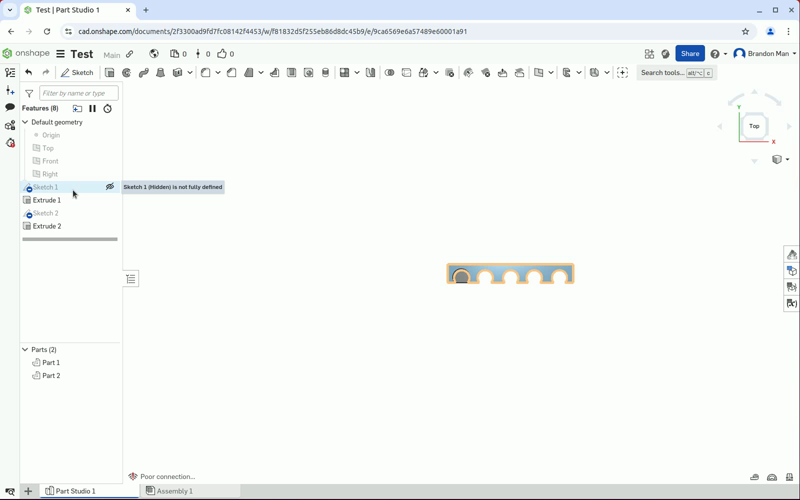
click(73, 189)
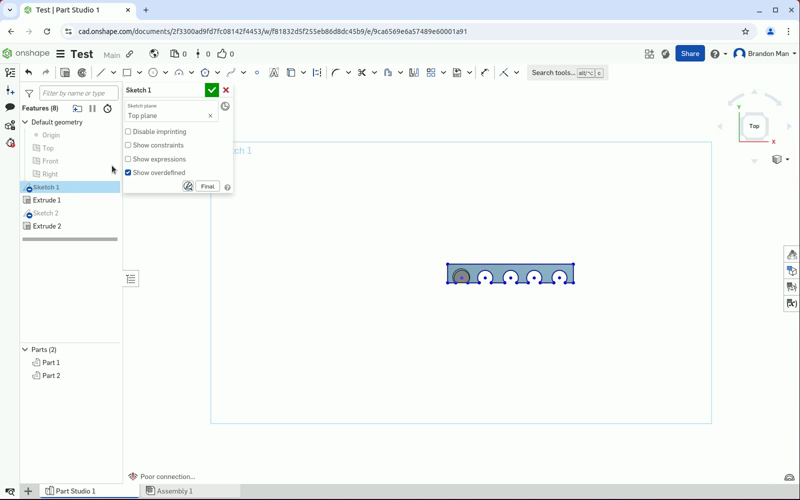
mouse_move(229, 92)
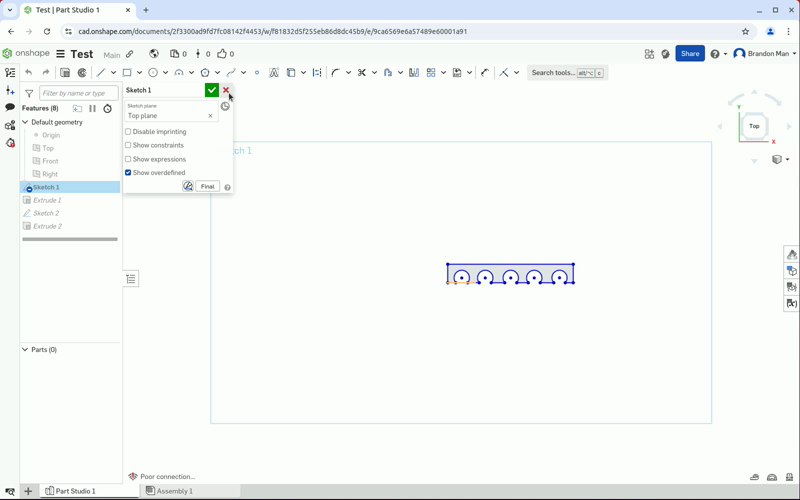
click(229, 92)
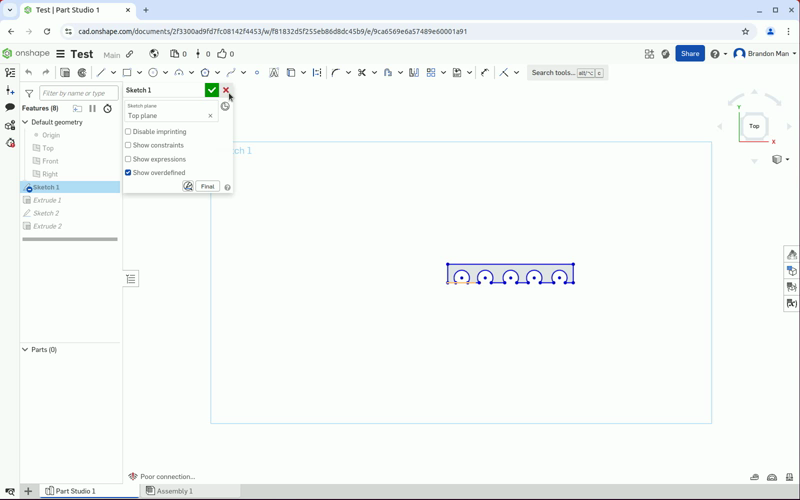
key(shift+s)
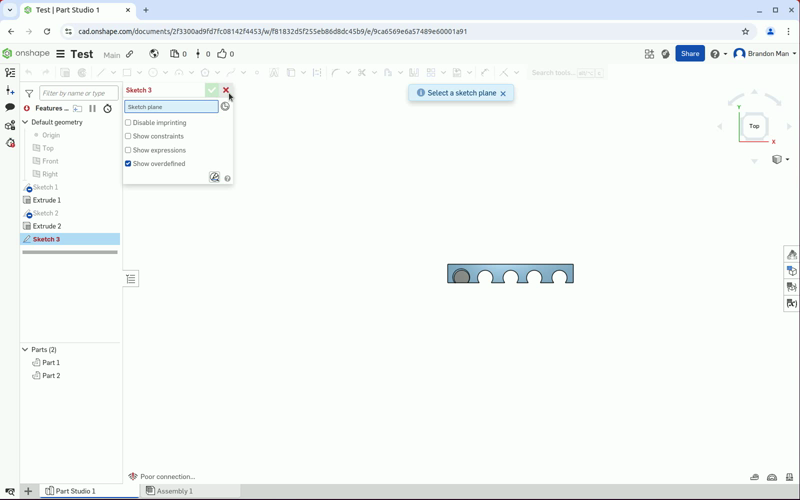
mouse_move(73, 150)
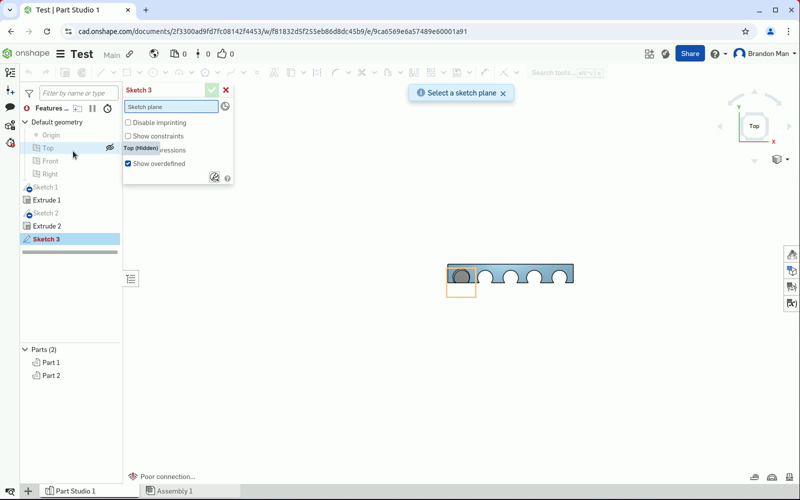
click(73, 150)
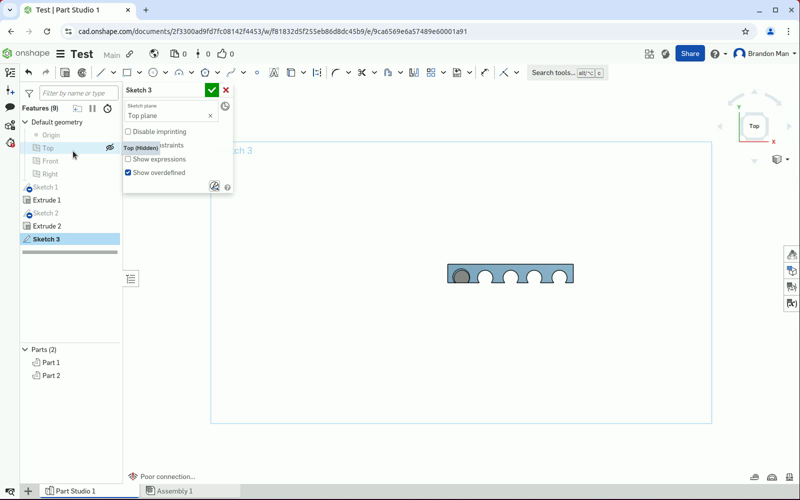
mouse_move(73, 352)
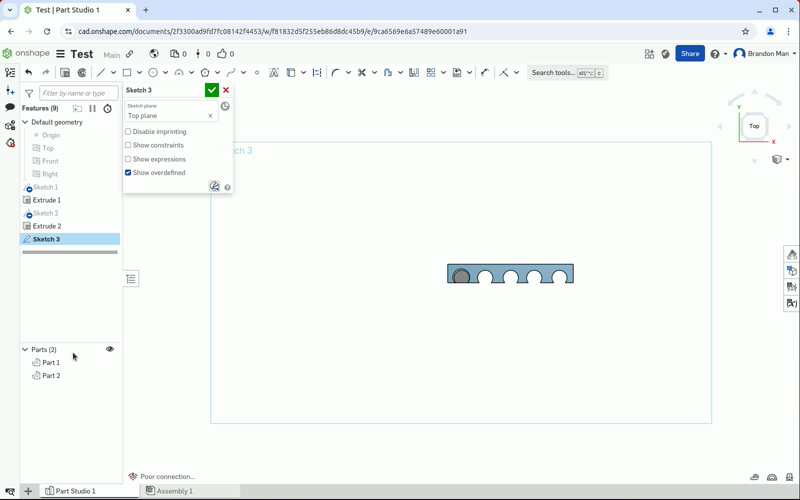
key(y)
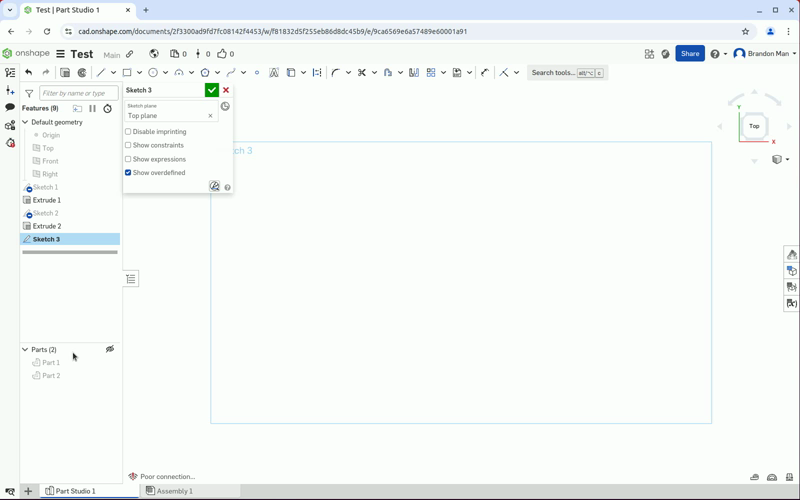
key(l)
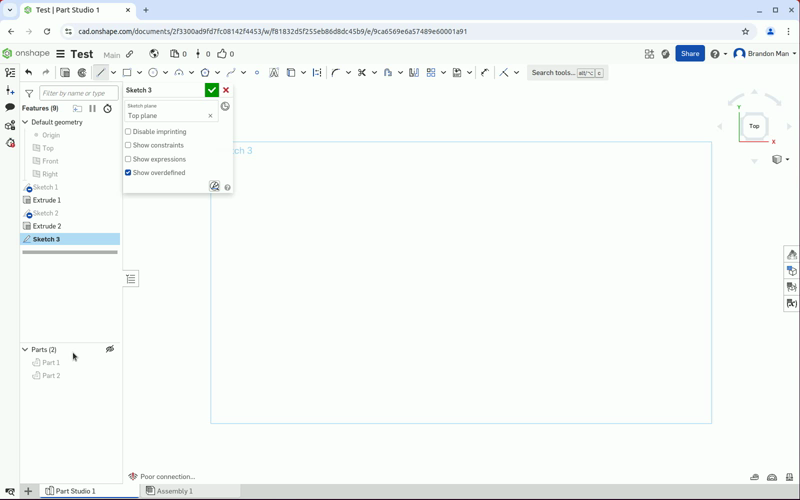
key_down(shift)
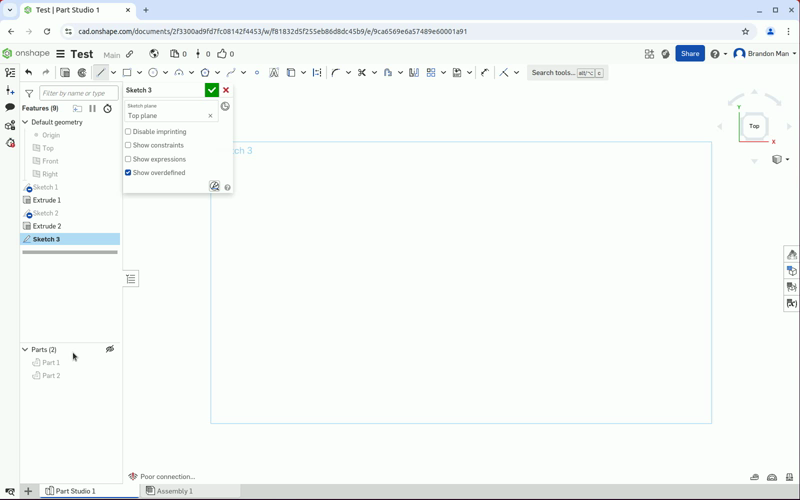
mouse_move(504, 282)
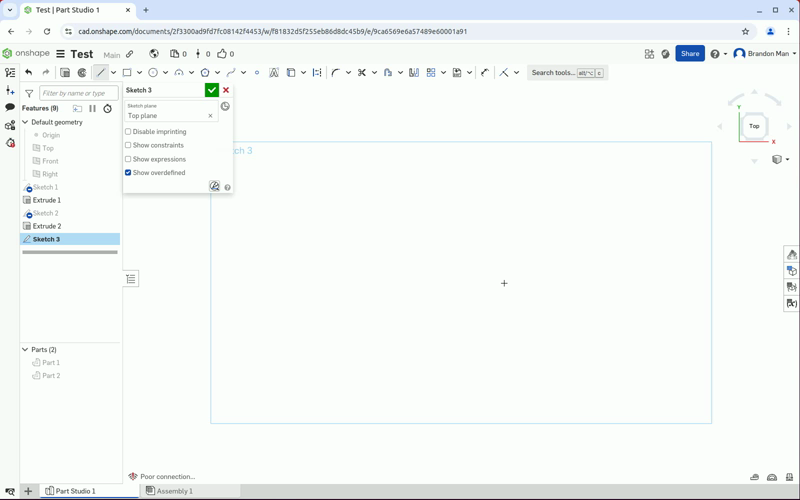
click(504, 282)
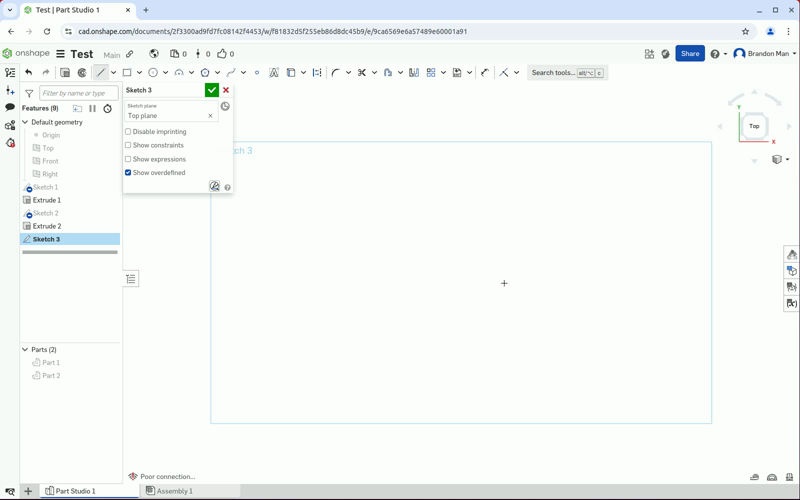
key_up(shift)
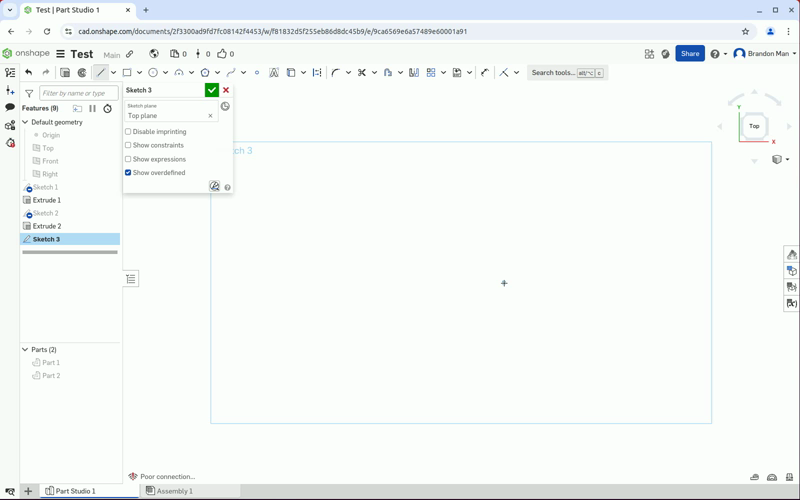
key_down(shift)
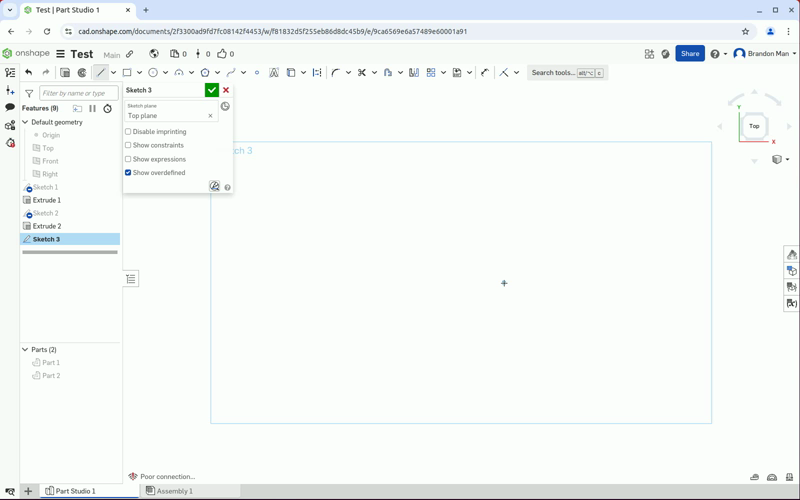
mouse_move(534, 282)
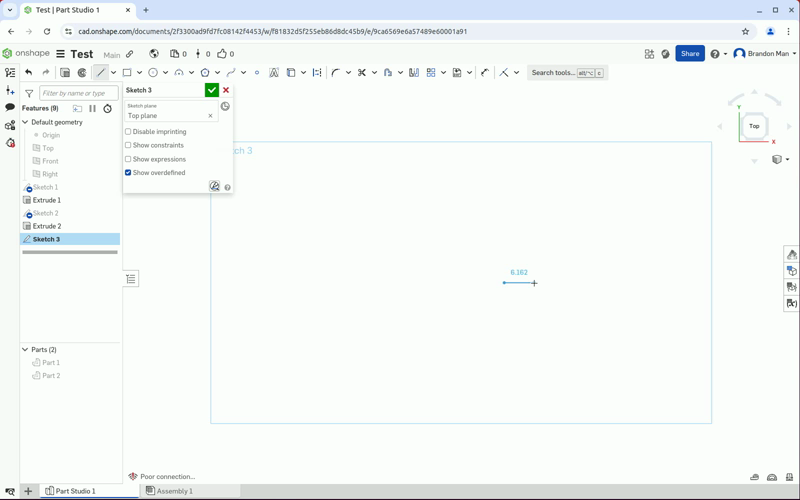
mouse_move(517, 282)
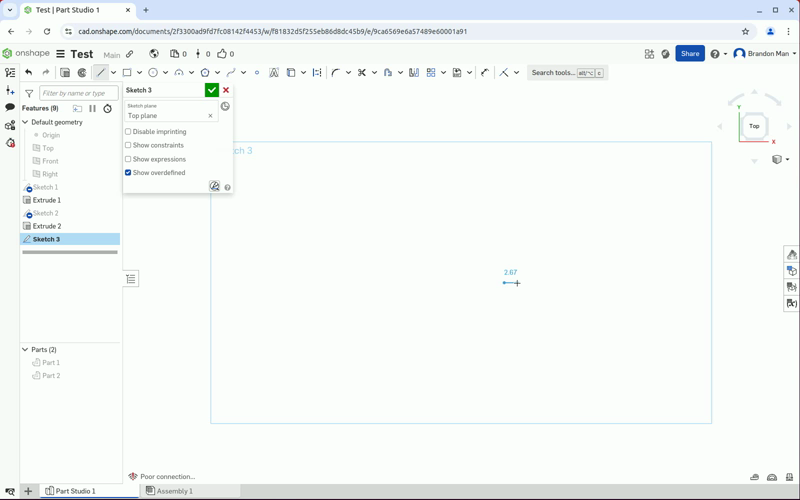
click(517, 282)
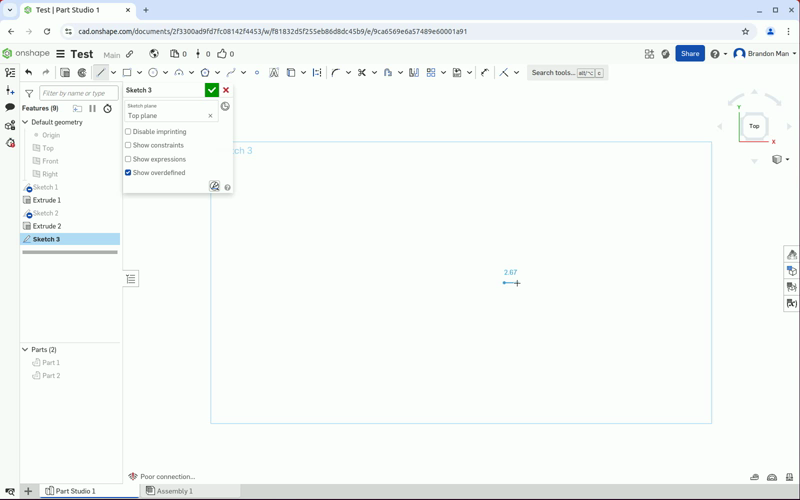
key_up(shift)
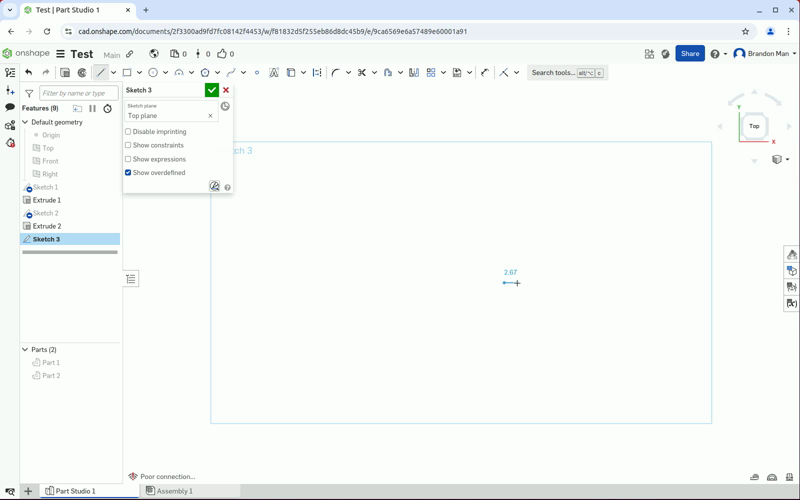
key(esc)
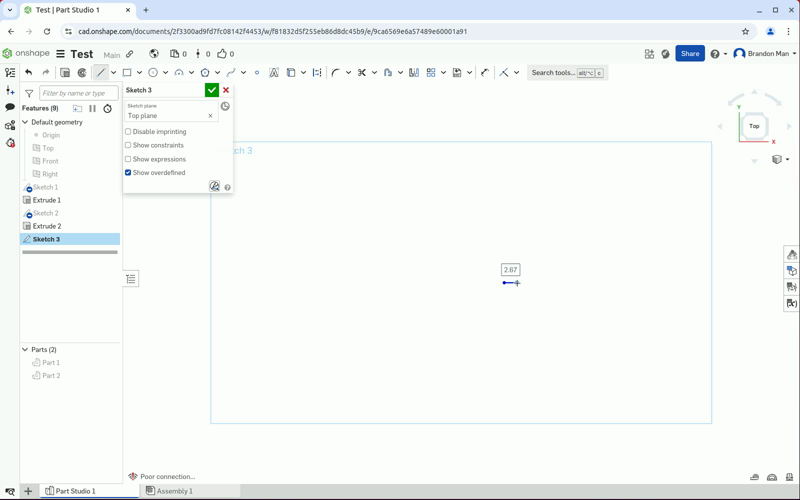
key(a)
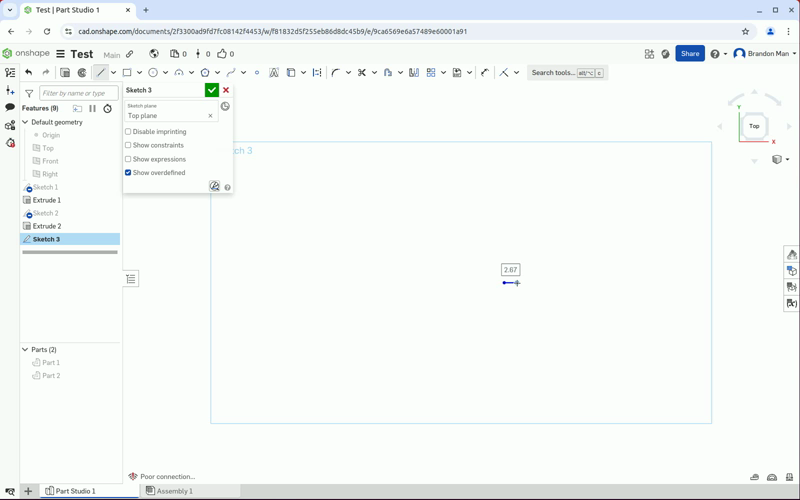
mouse_move(517, 282)
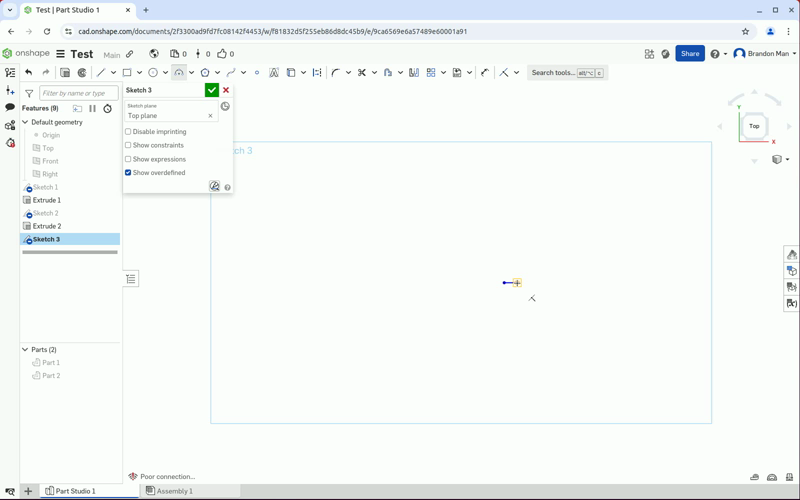
click(517, 282)
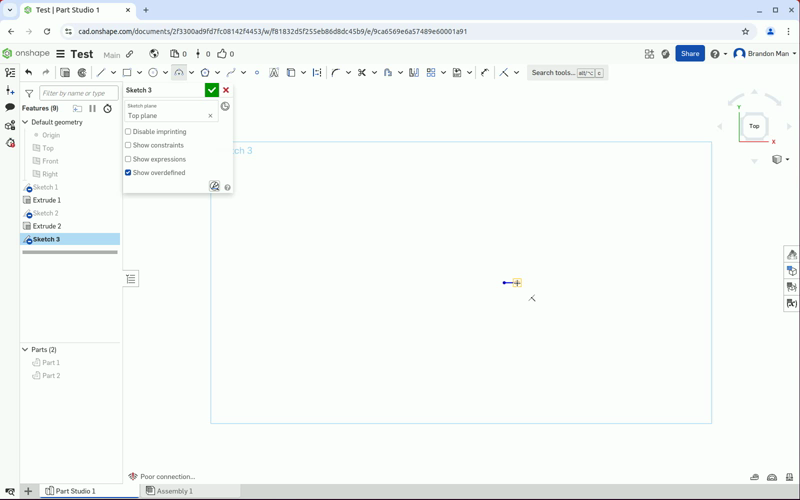
mouse_move(504, 282)
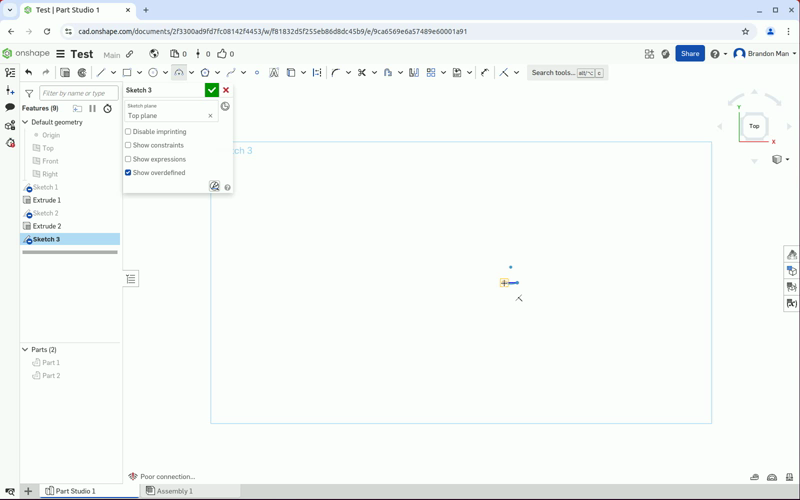
click(504, 282)
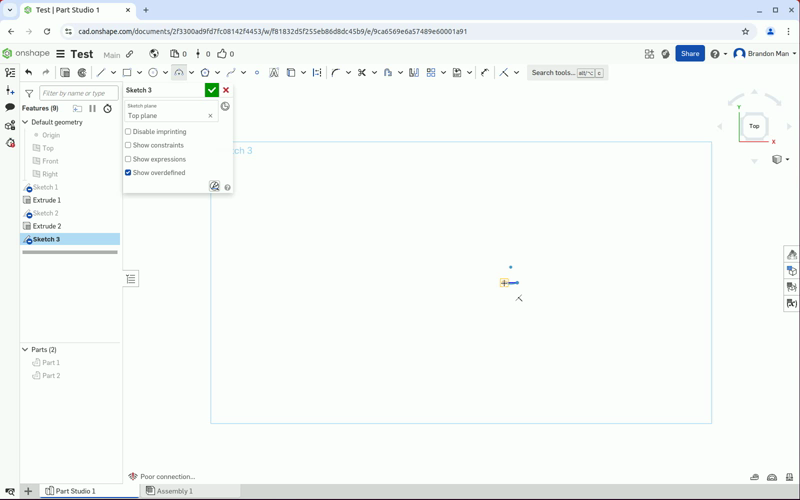
key_down(shift)
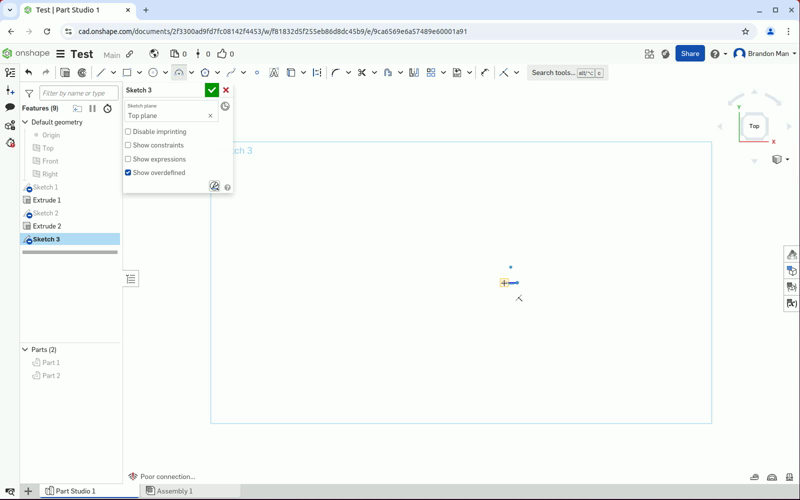
mouse_move(510, 268)
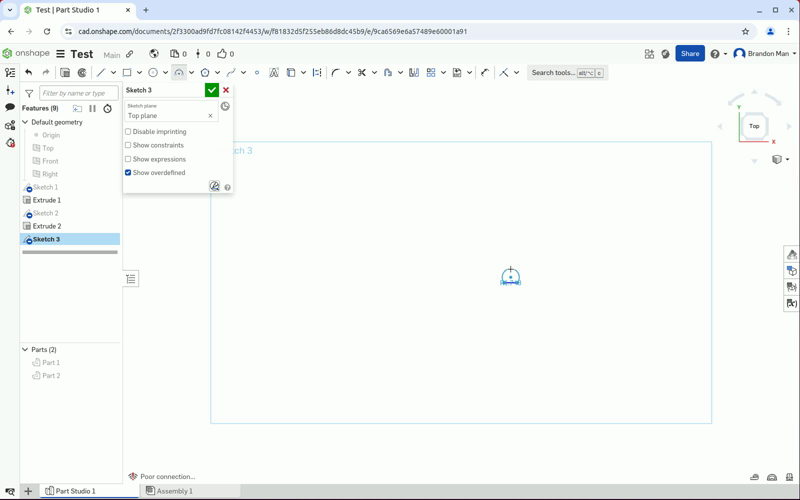
click(510, 268)
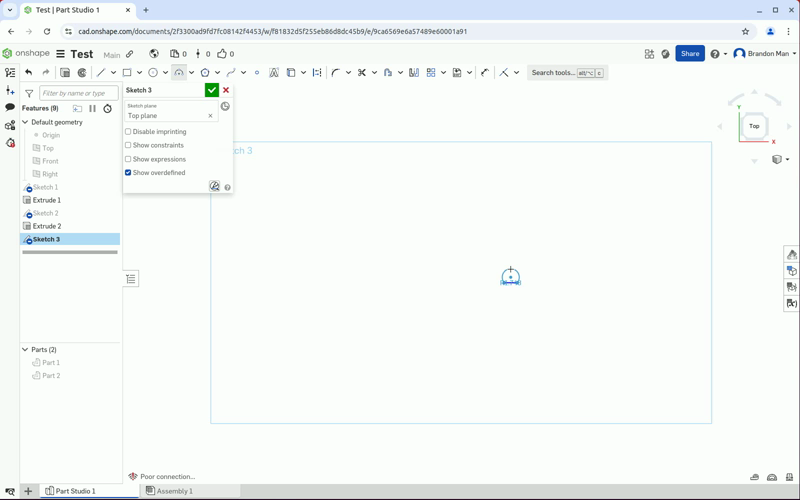
key_up(shift)
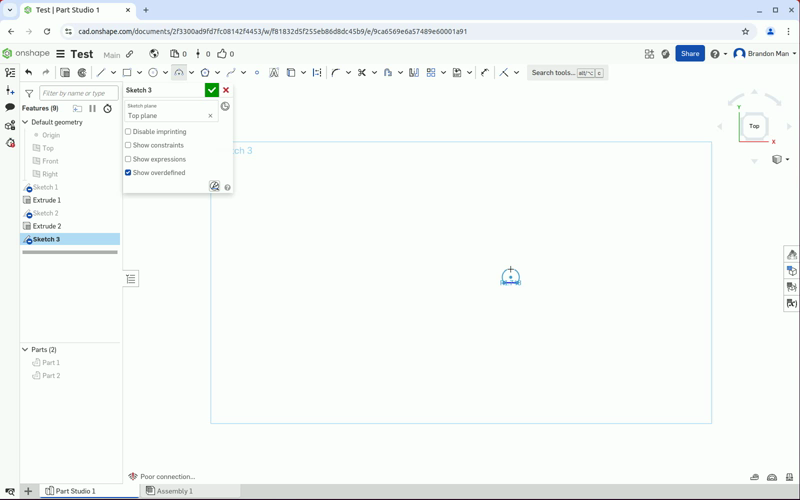
key(esc)
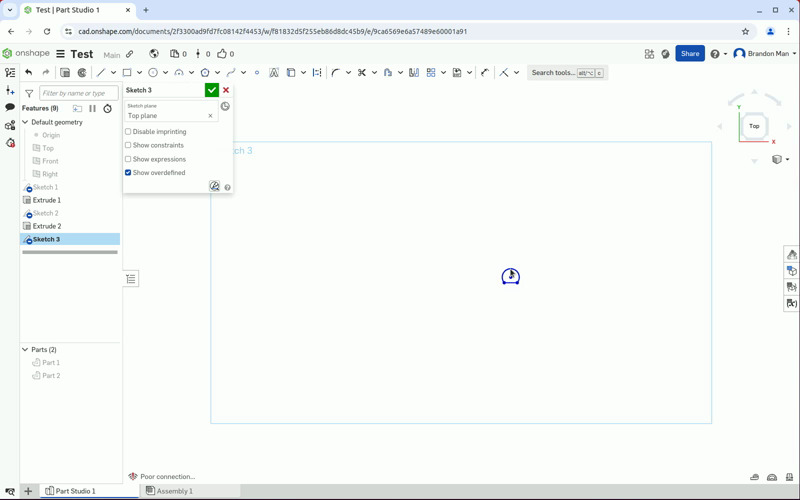
mouse_move(504, 280)
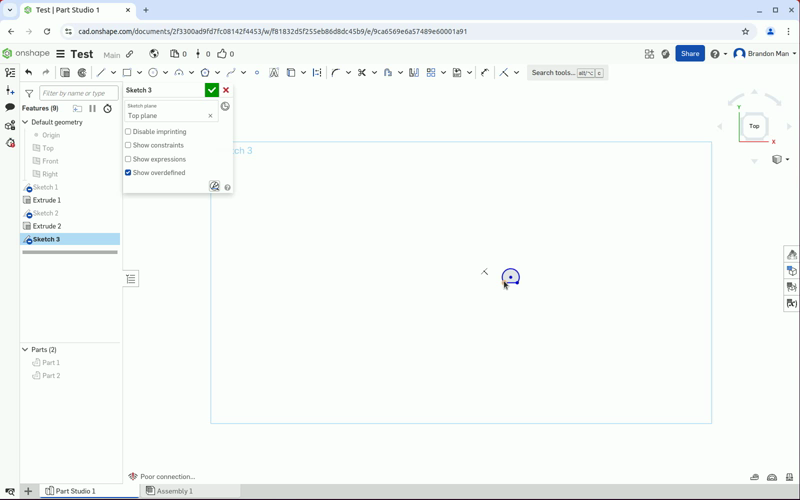
scroll(6)
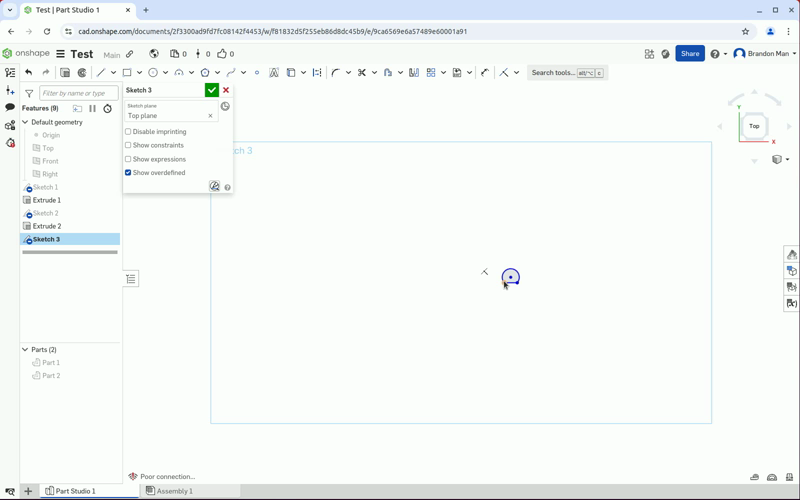
scroll(6)
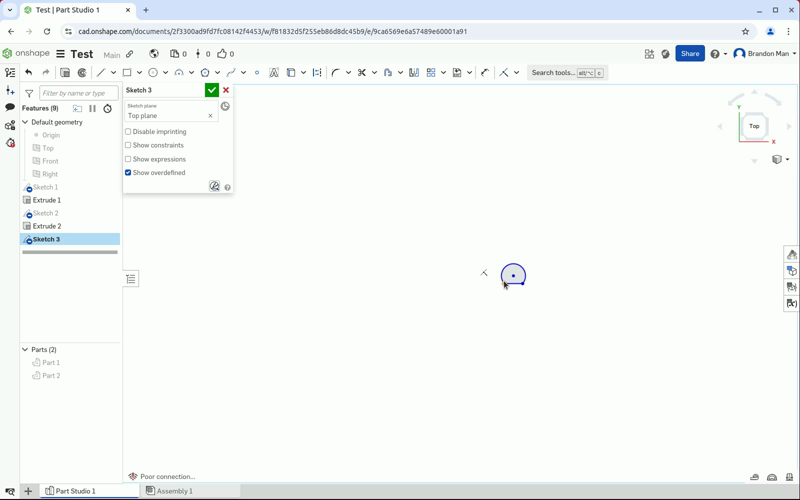
scroll(6)
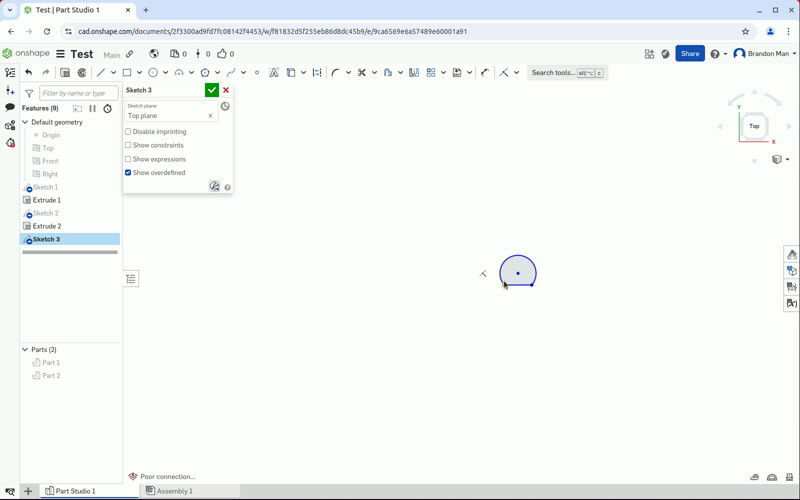
scroll(6)
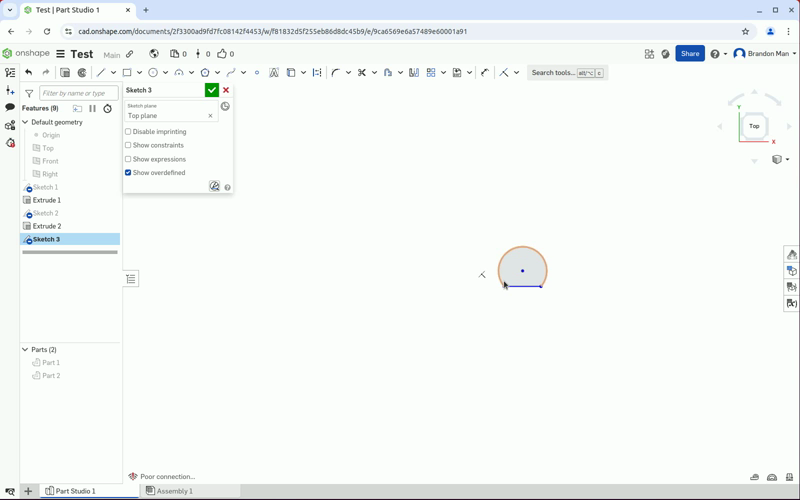
scroll(6)
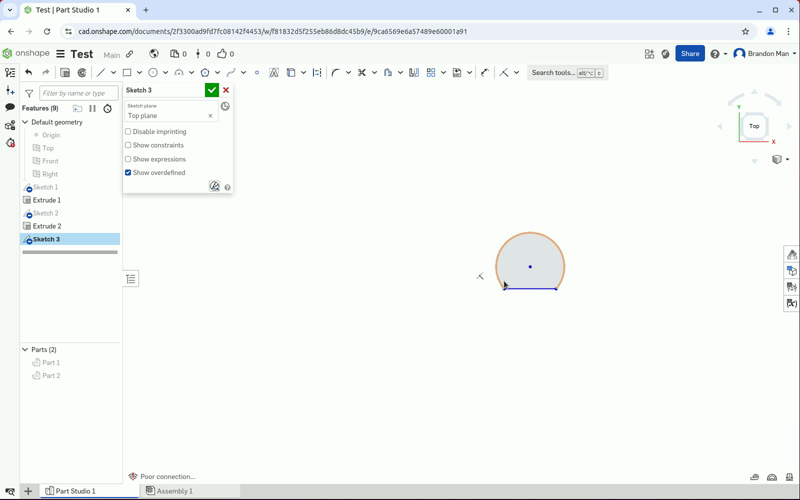
scroll(6)
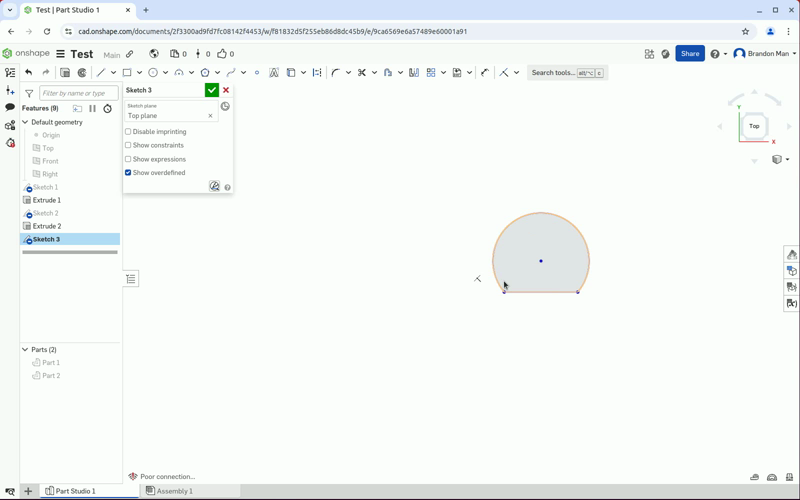
scroll(6)
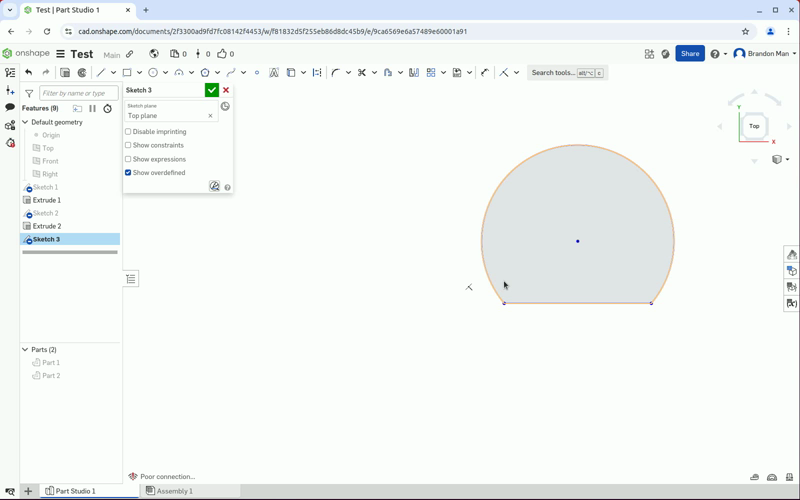
click(504, 280)
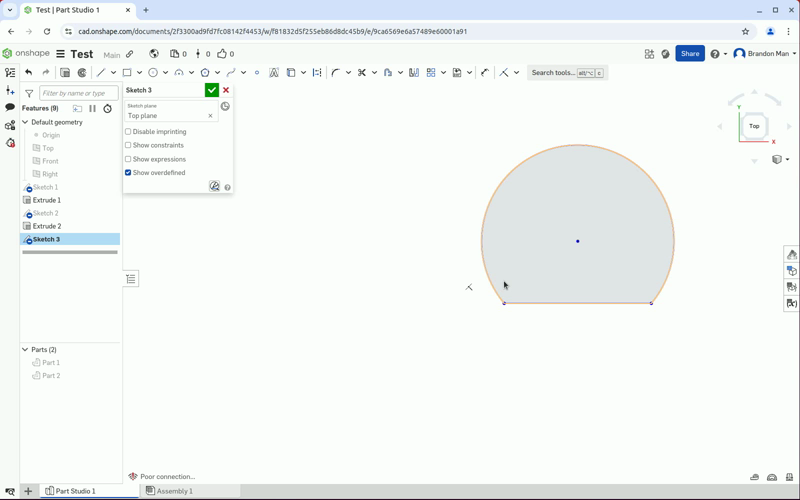
scroll(-6)
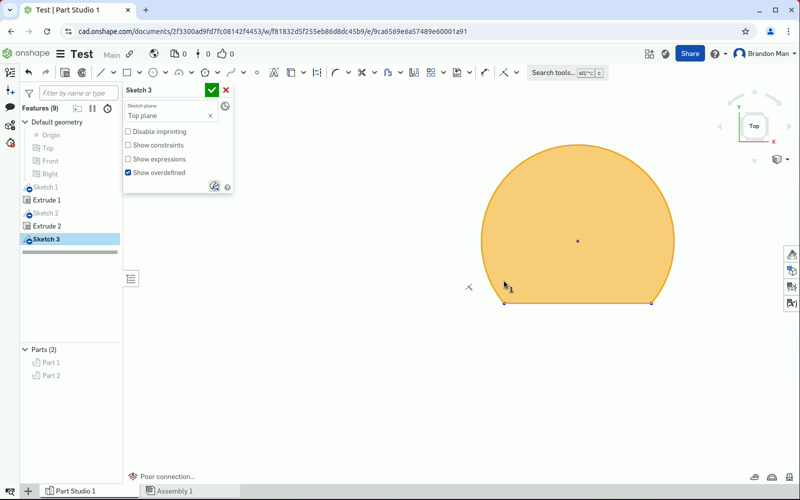
scroll(-6)
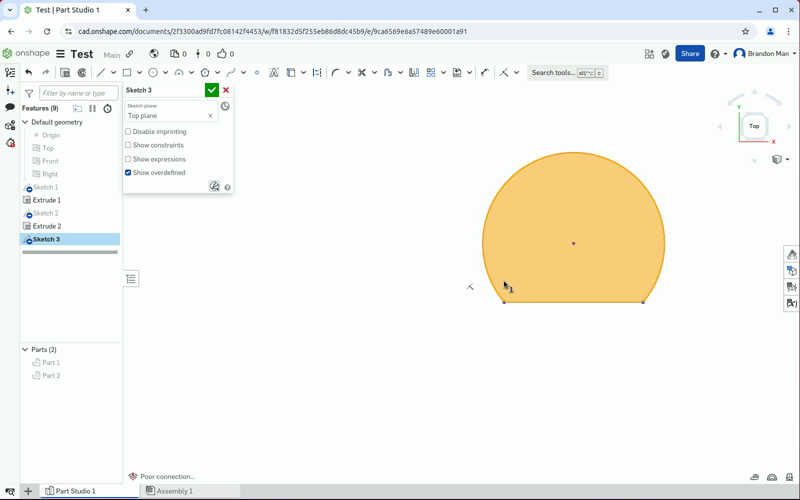
scroll(-6)
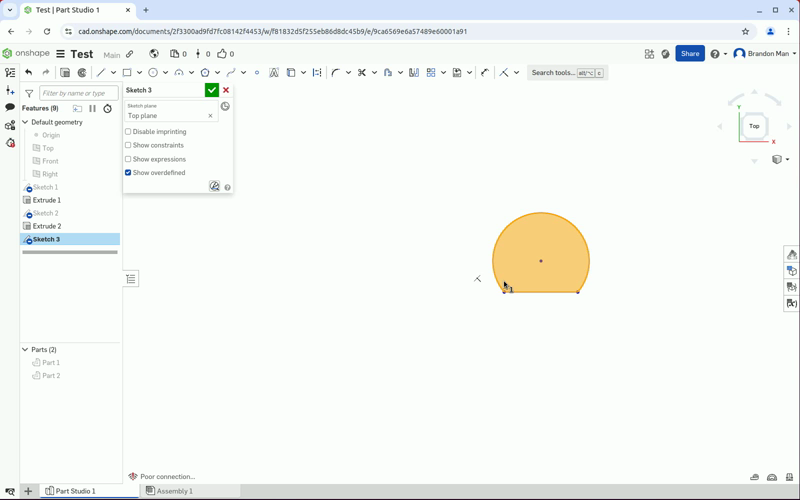
scroll(-6)
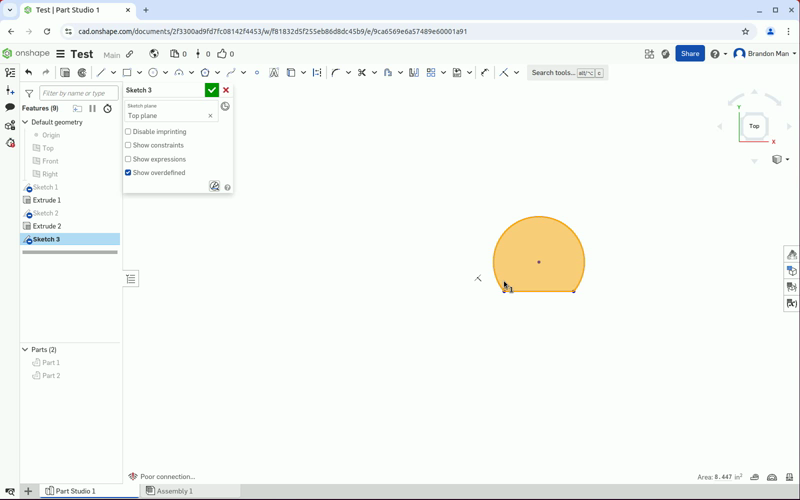
scroll(-6)
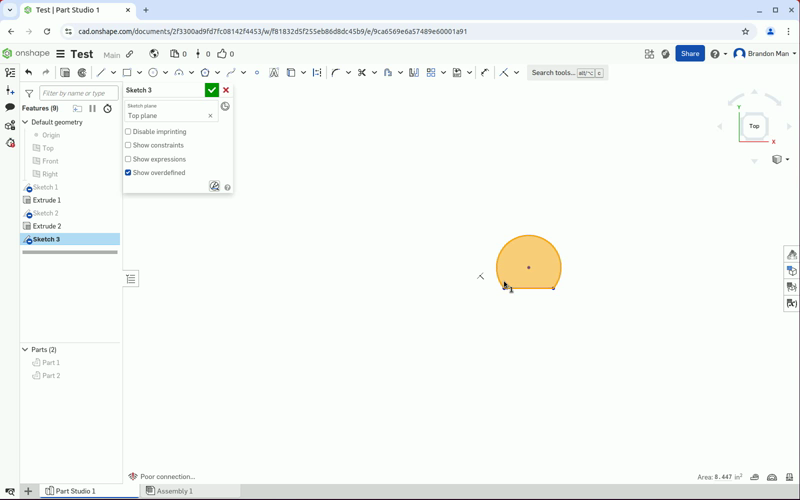
scroll(-6)
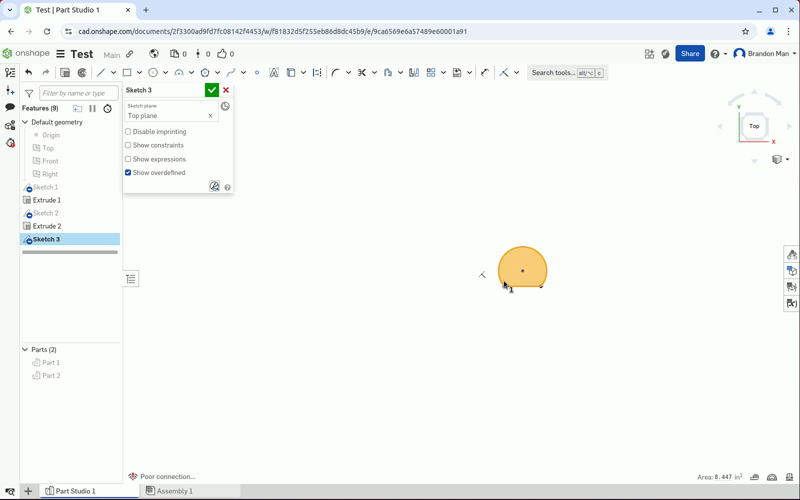
scroll(-6)
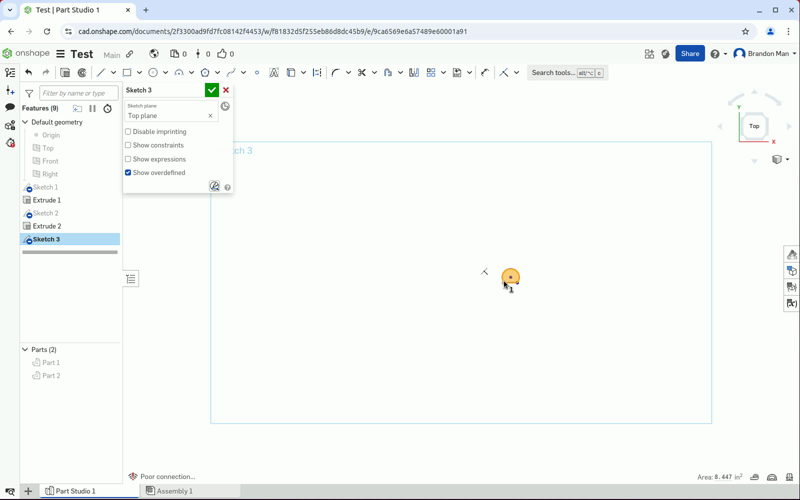
mouse_move(73, 352)
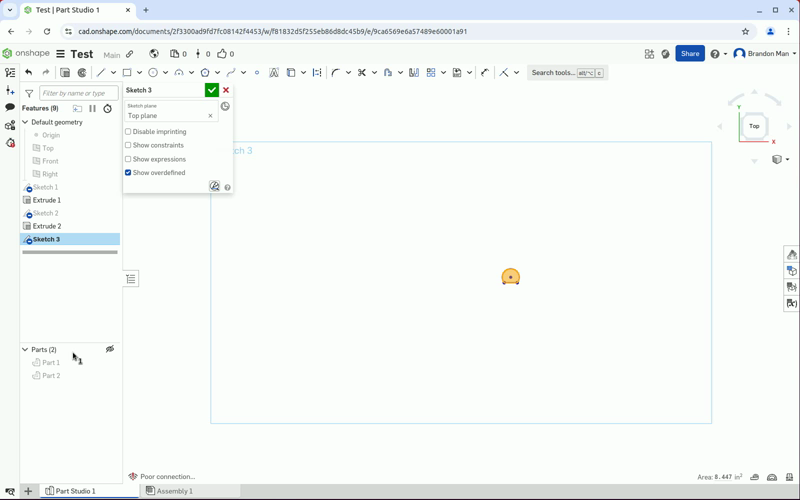
key(shift+y)
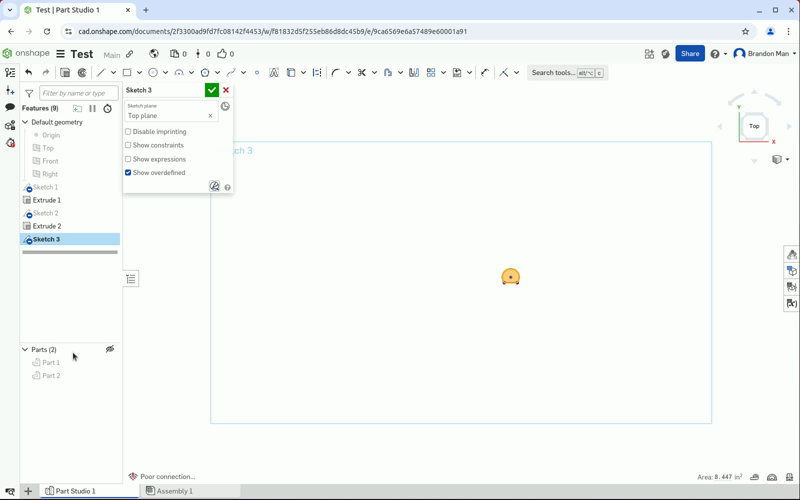
key(shift+e)
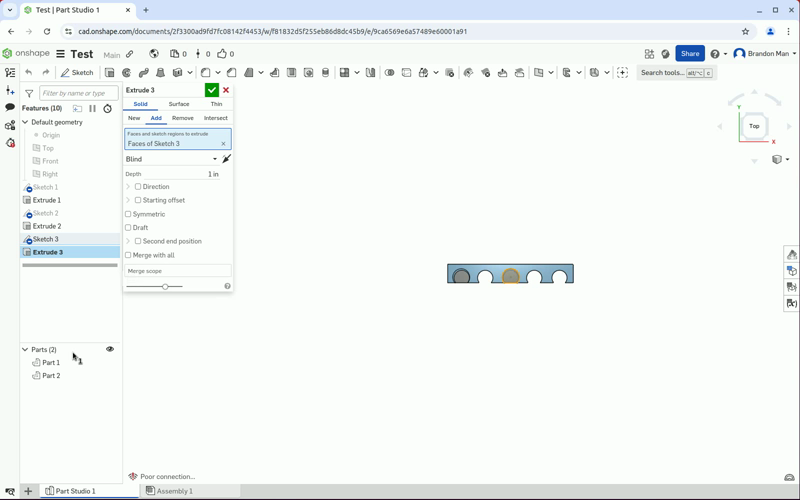
mouse_move(143, 106)
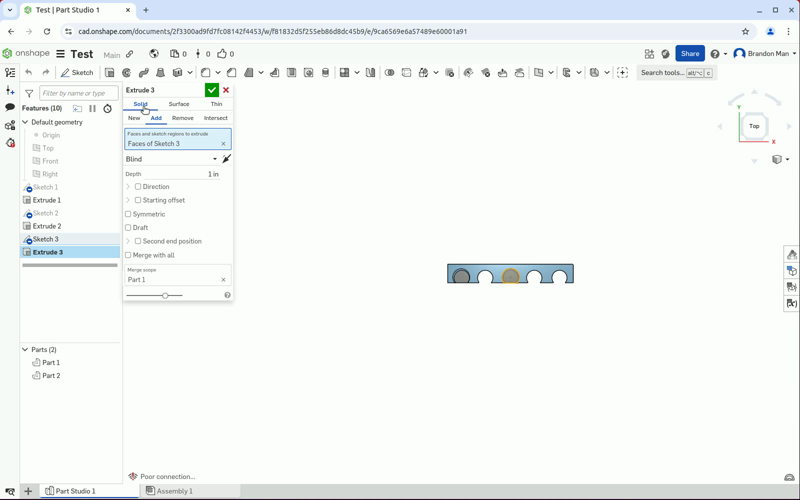
click(143, 106)
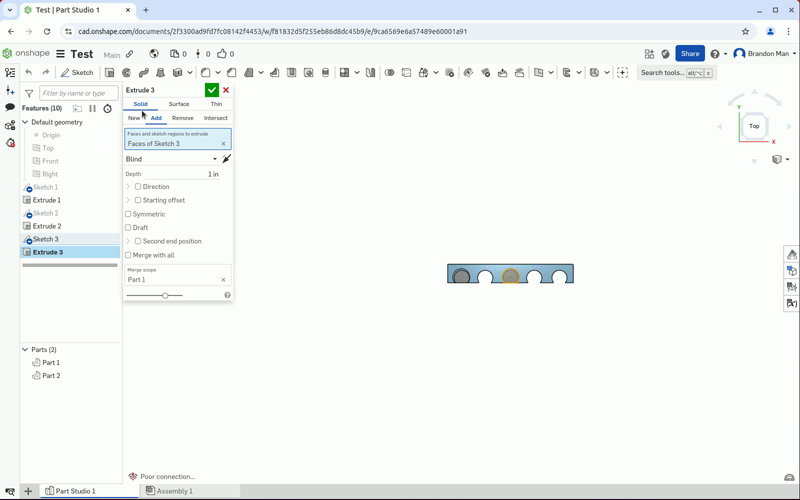
mouse_move(137, 120)
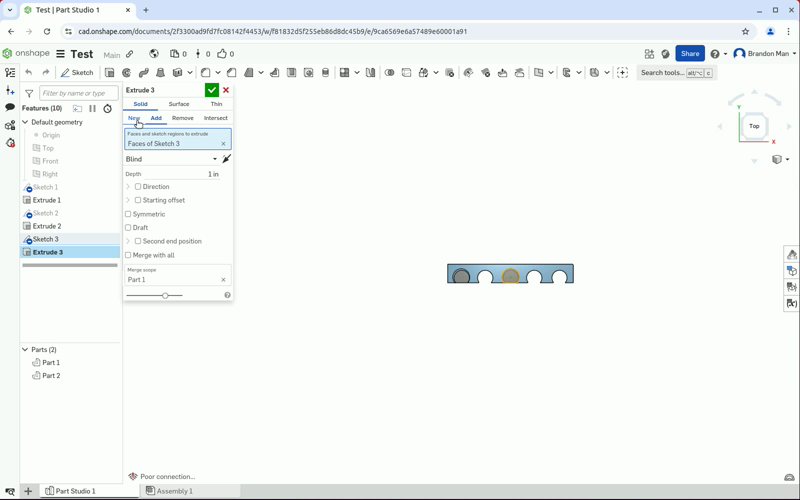
click(137, 120)
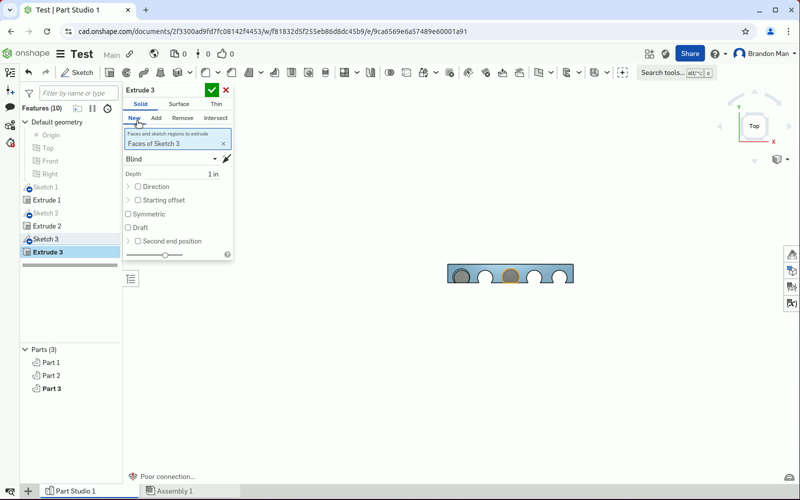
key(tab, 4)
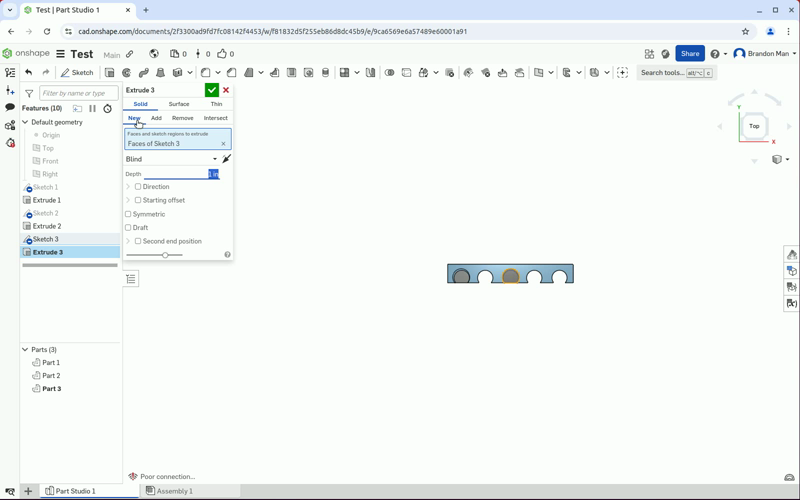
text(0.481)
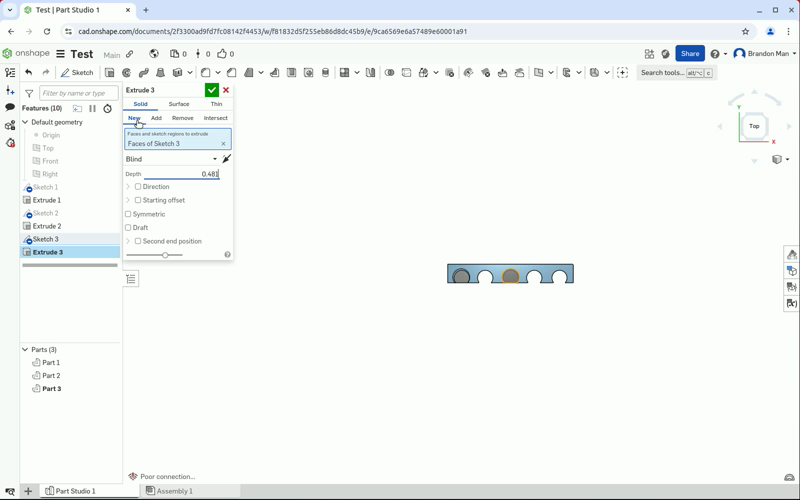
key(enter)
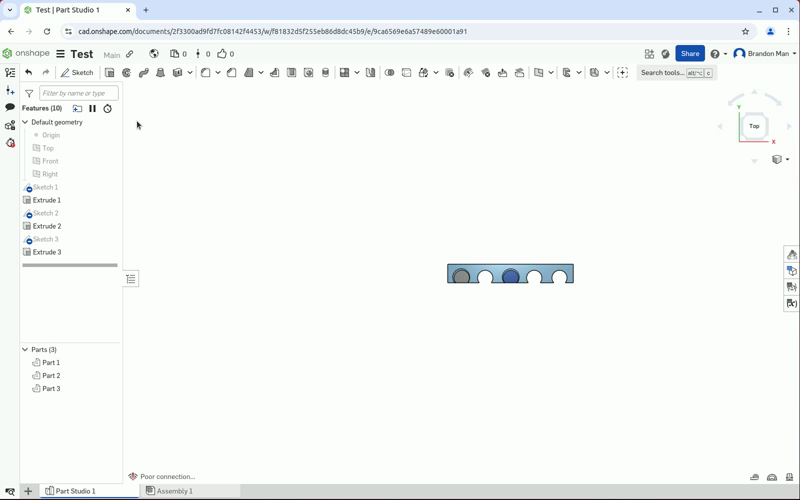
key(shift+h)
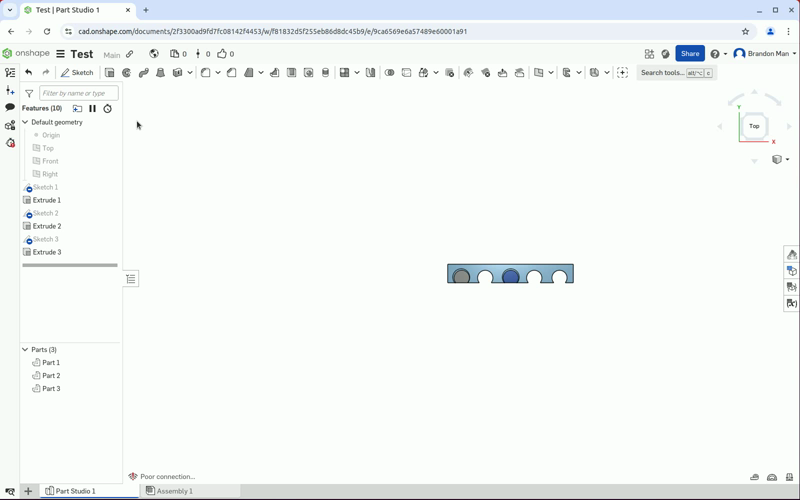
key(shift+h)
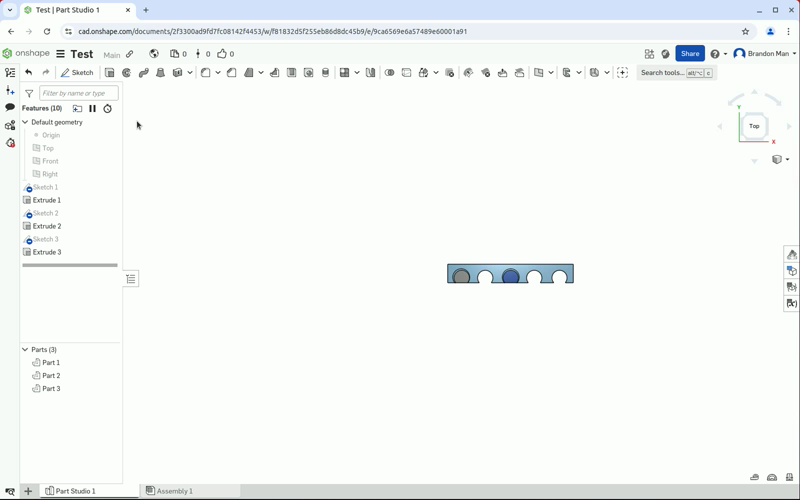
mouse_move(73, 189)
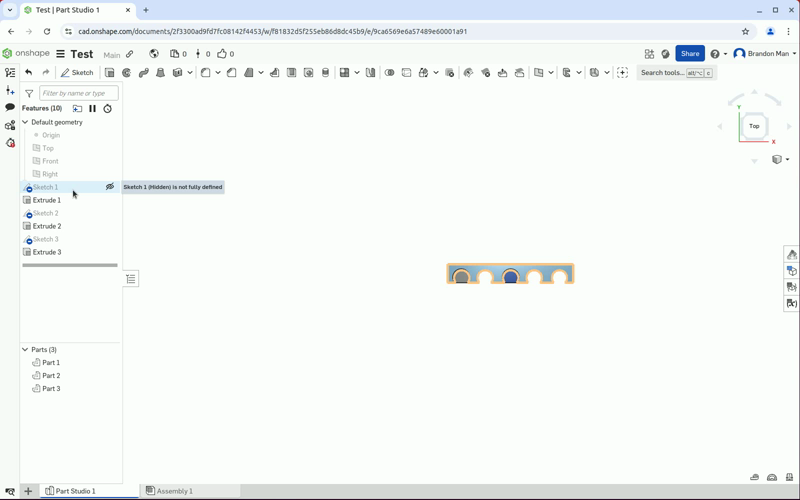
click(73, 189)
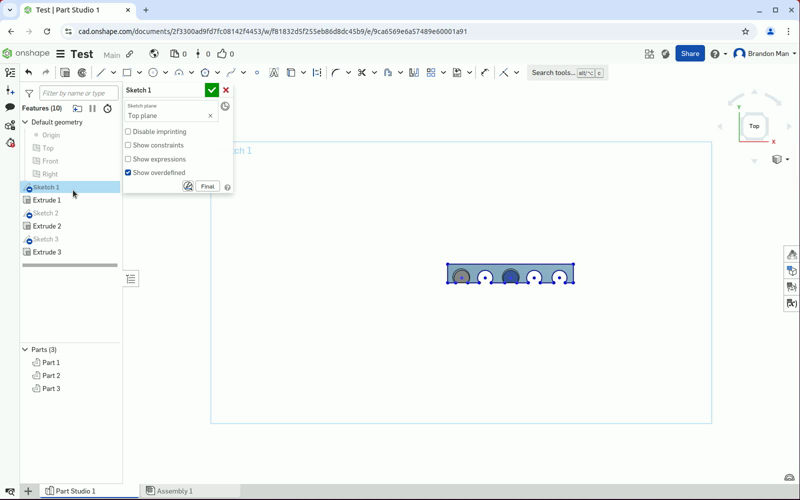
mouse_move(229, 92)
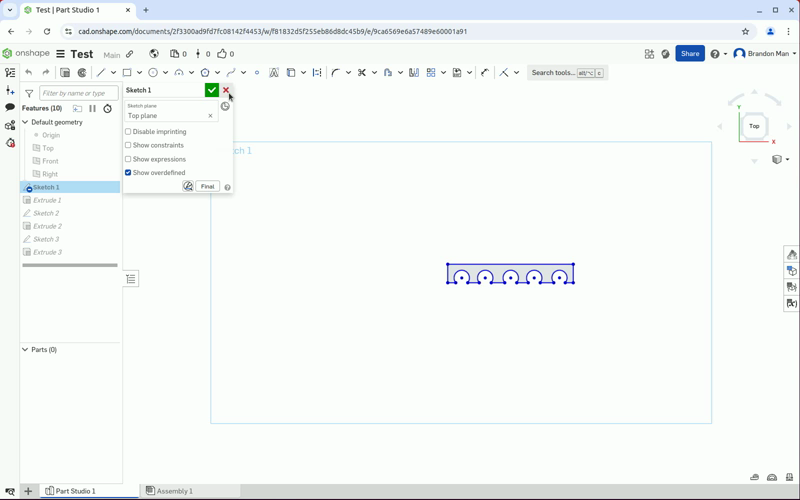
click(229, 92)
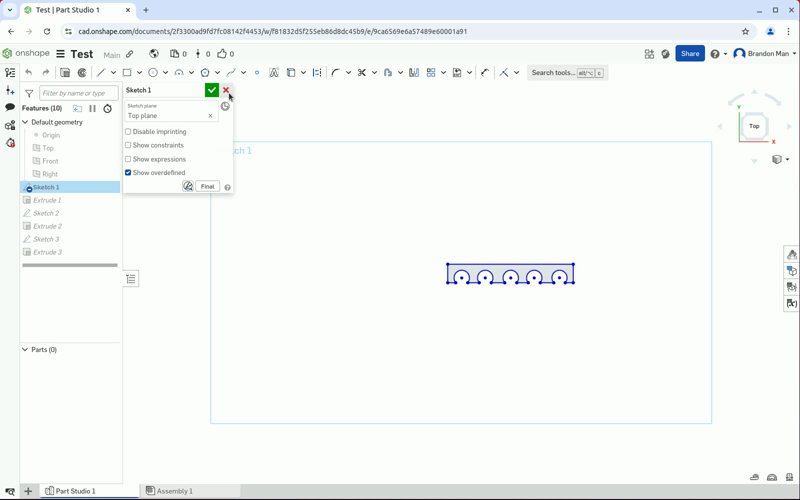
key(shift+s)
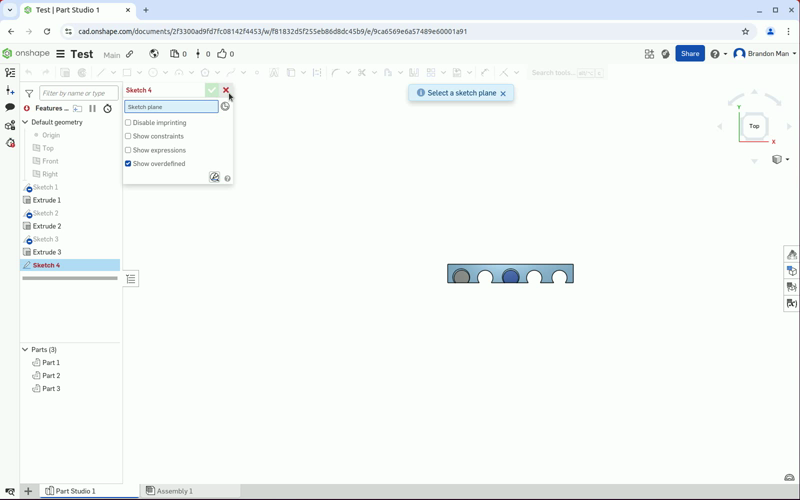
mouse_move(73, 150)
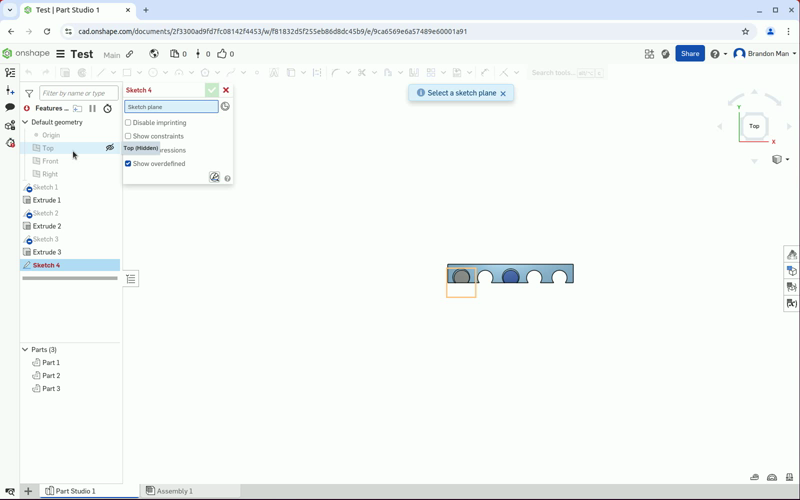
click(73, 150)
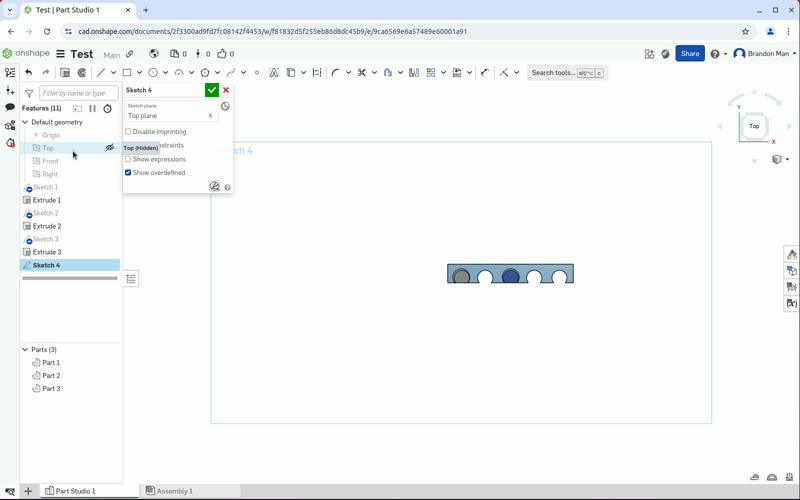
mouse_move(73, 352)
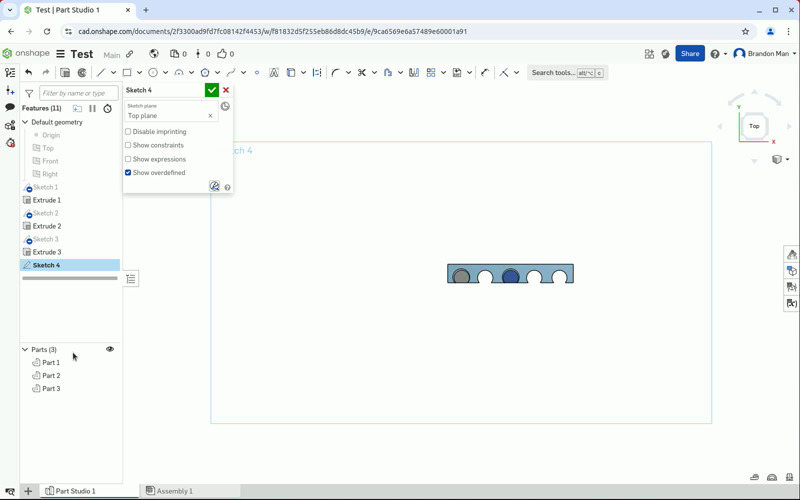
key(y)
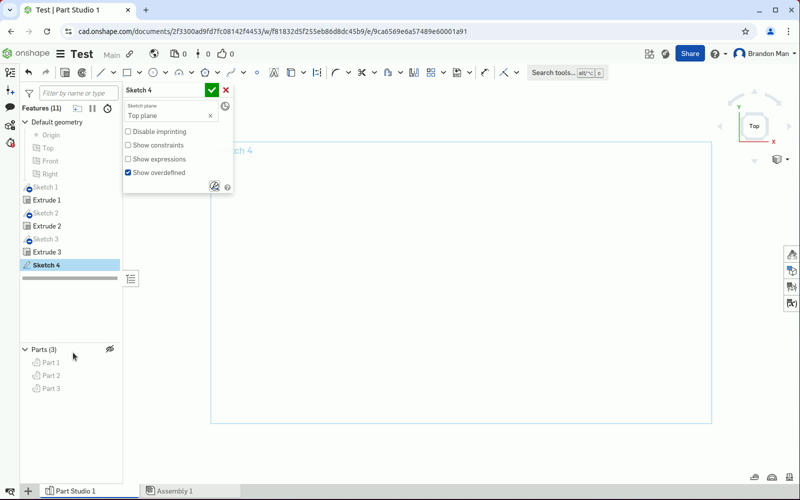
key(l)
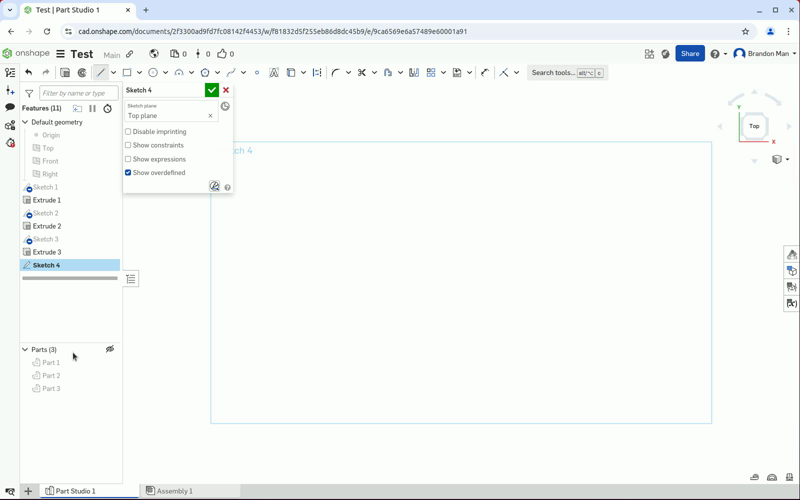
key_down(shift)
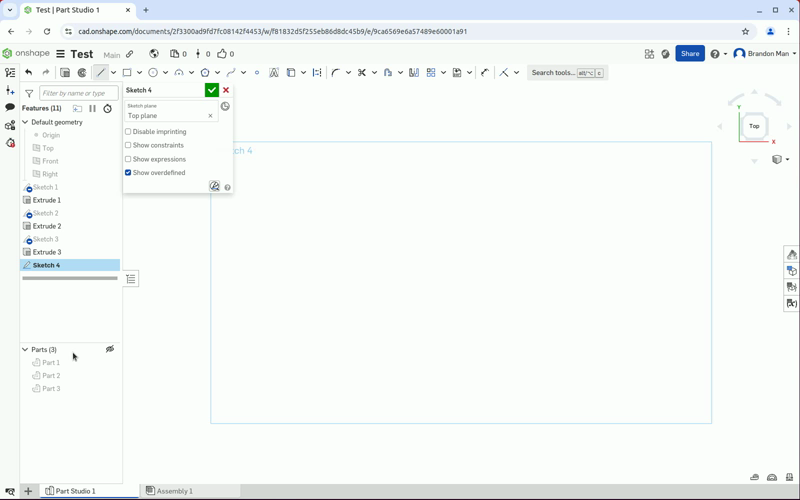
mouse_move(528, 282)
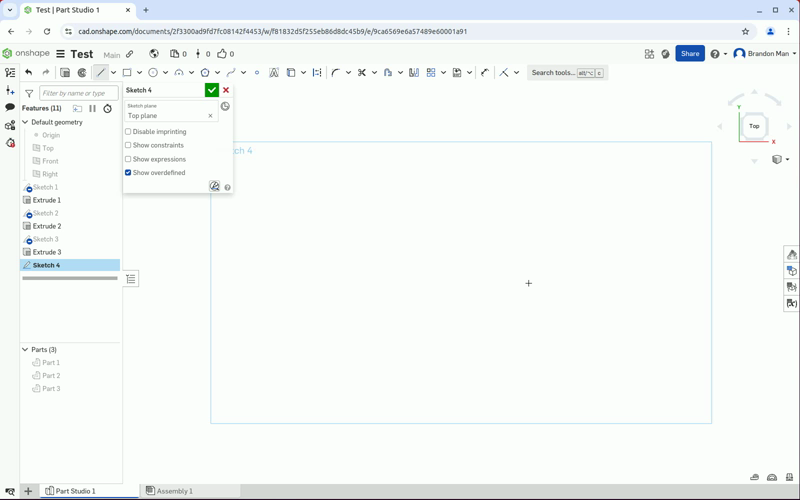
click(528, 282)
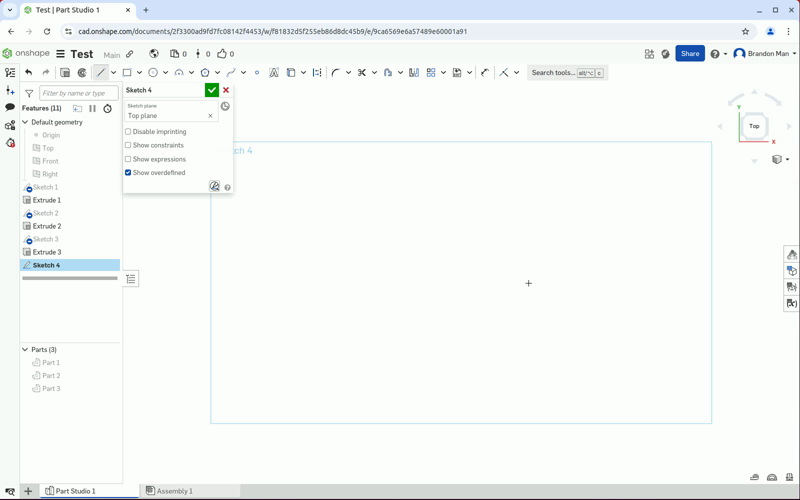
key_up(shift)
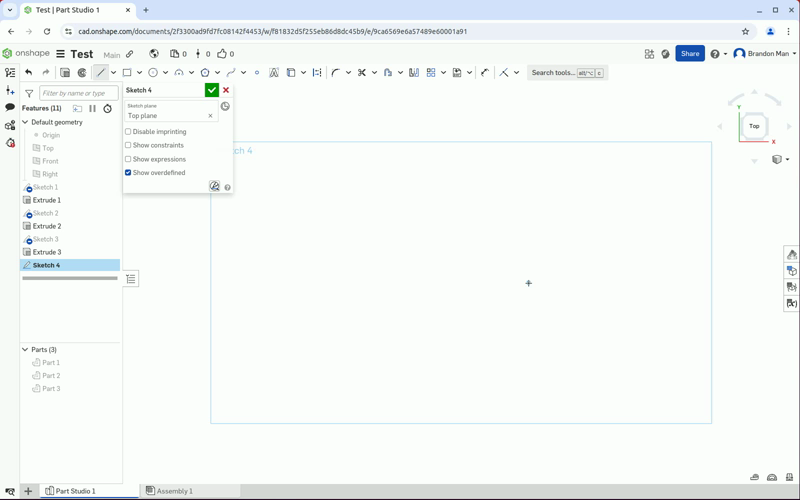
key_down(shift)
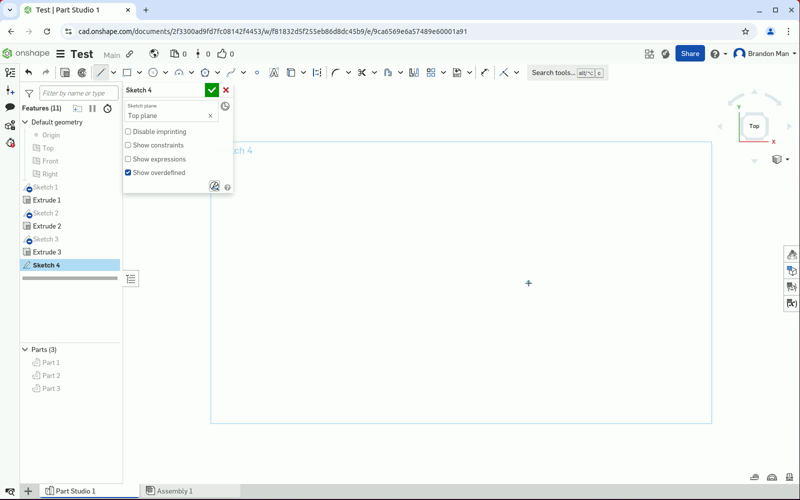
mouse_move(558, 282)
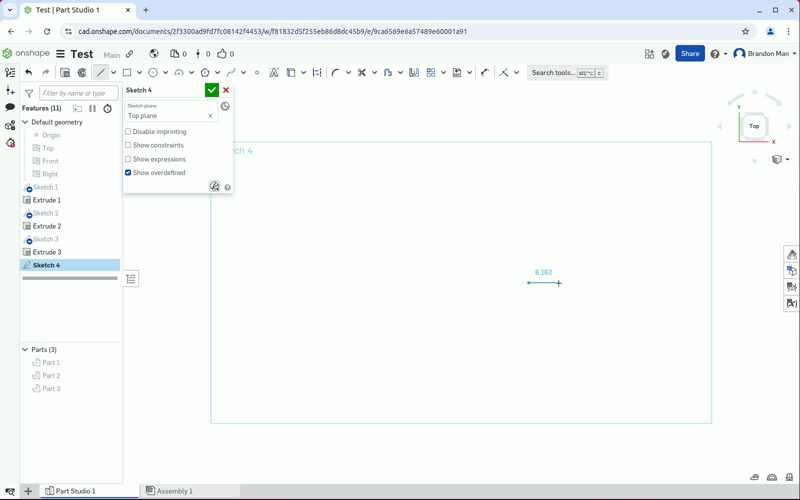
mouse_move(541, 282)
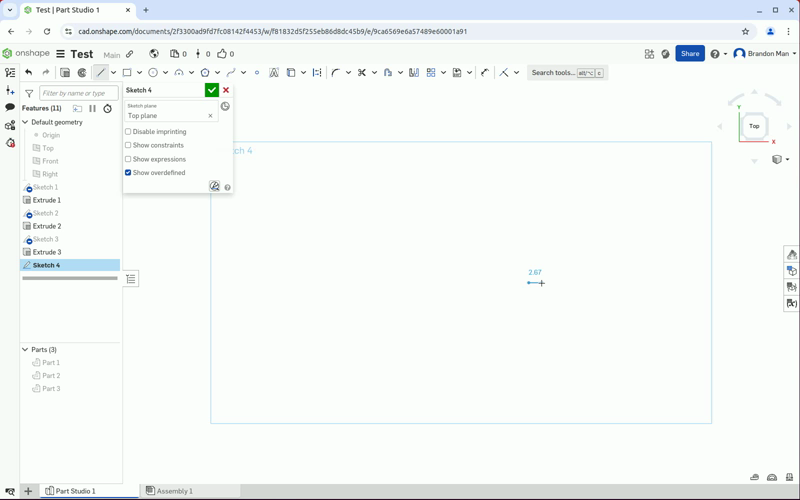
click(541, 282)
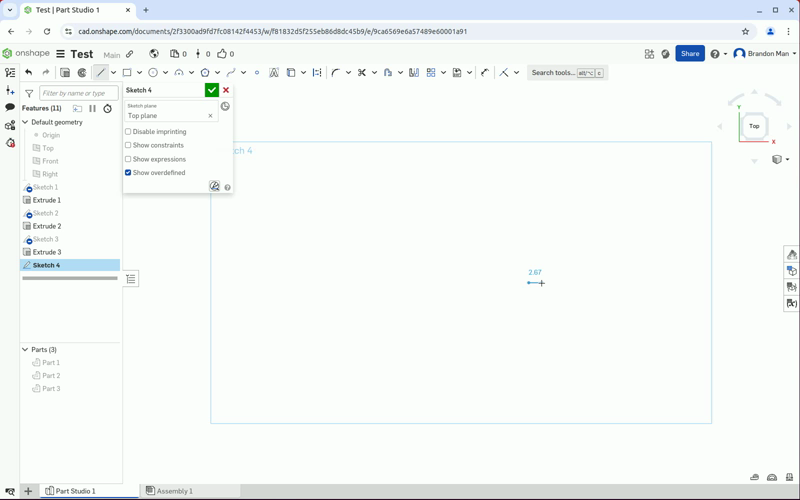
key_up(shift)
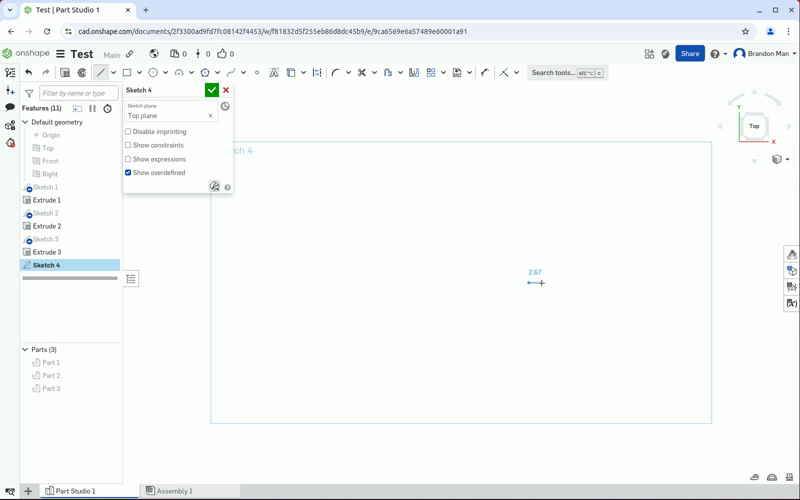
key(esc)
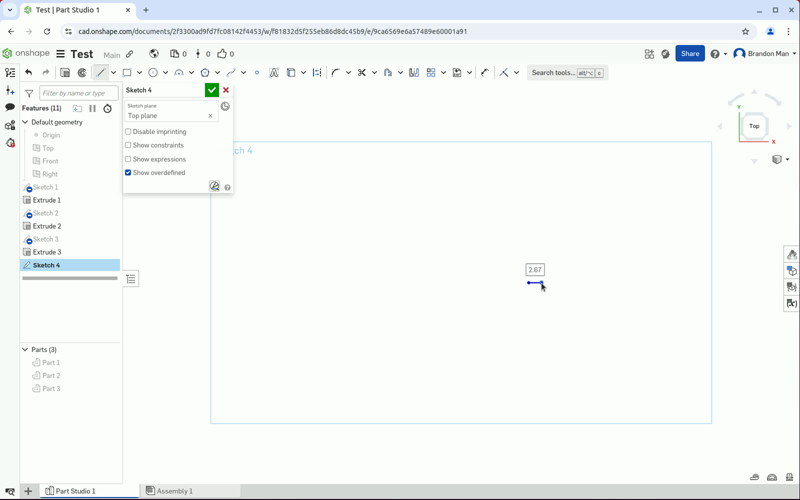
key(a)
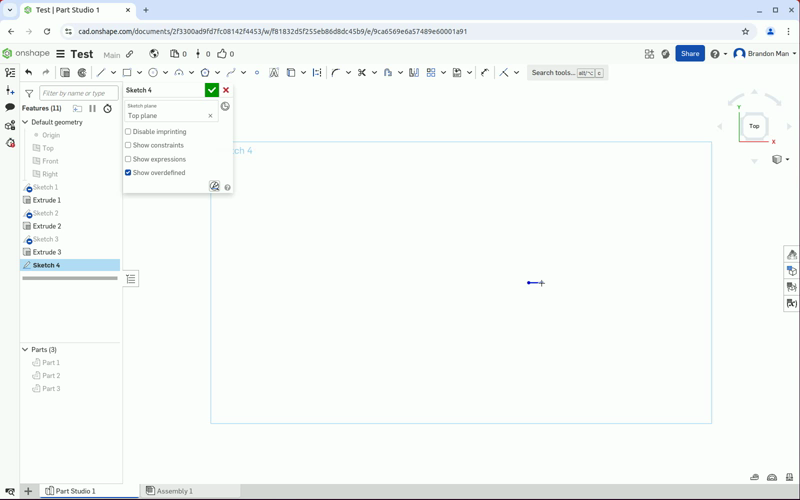
mouse_move(541, 282)
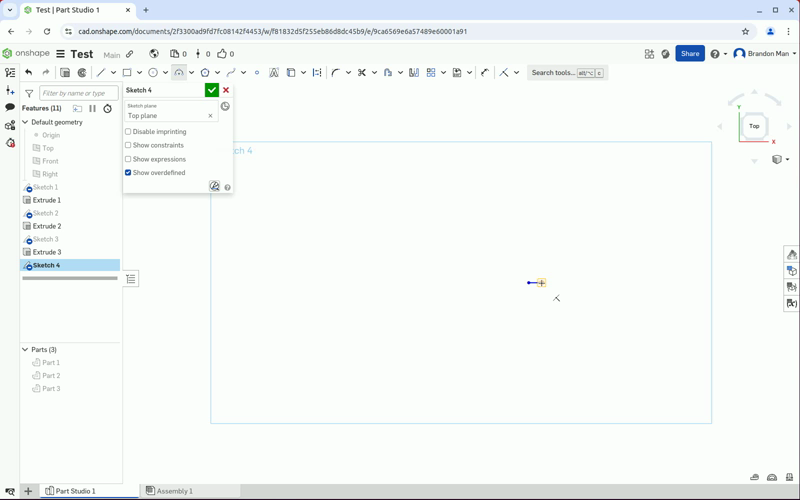
click(541, 282)
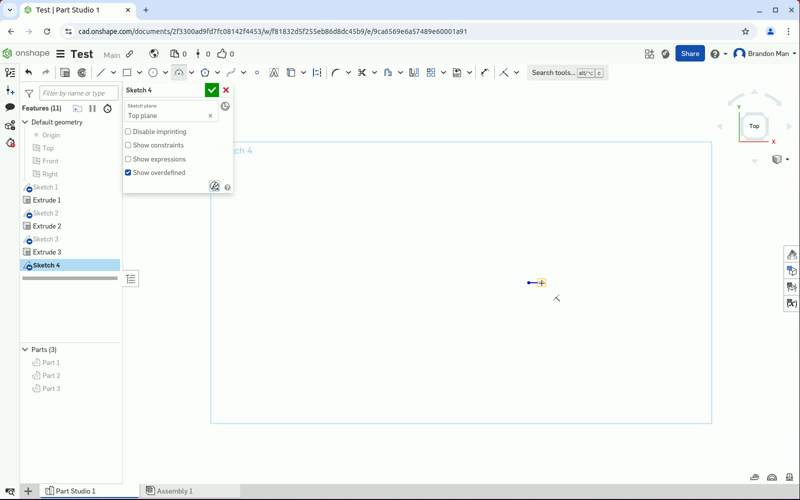
mouse_move(528, 282)
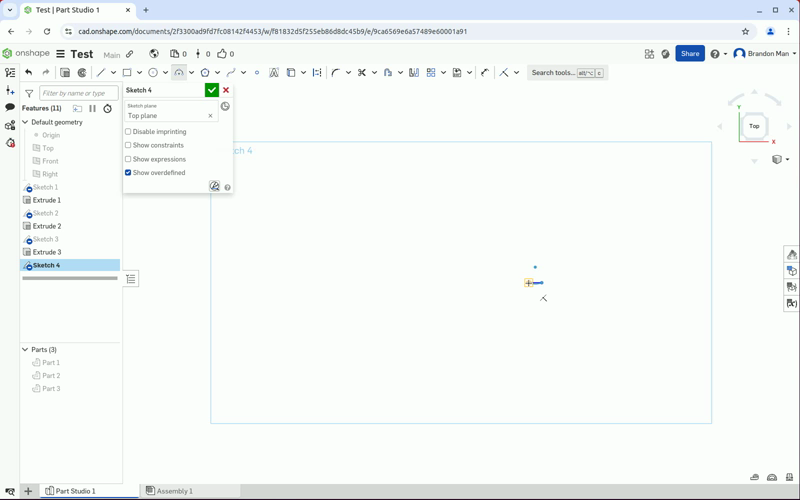
click(528, 282)
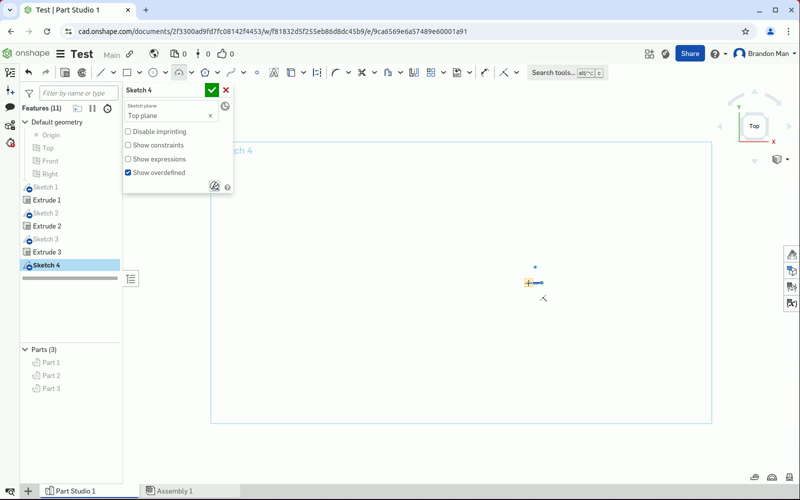
key_down(shift)
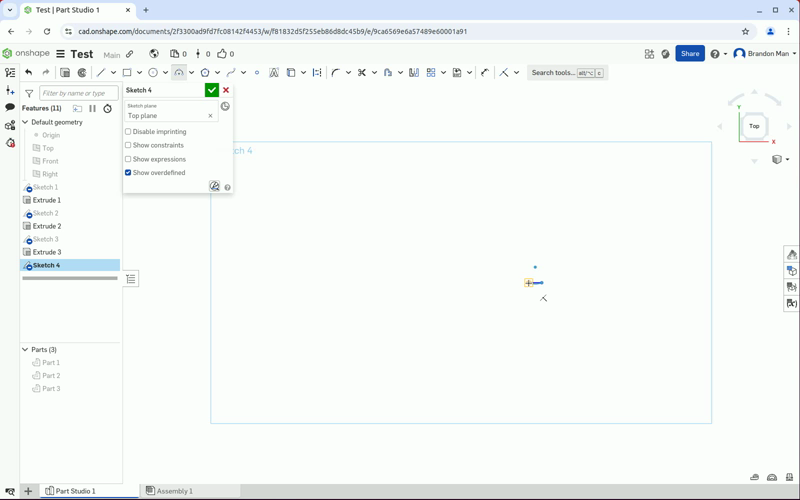
mouse_move(535, 268)
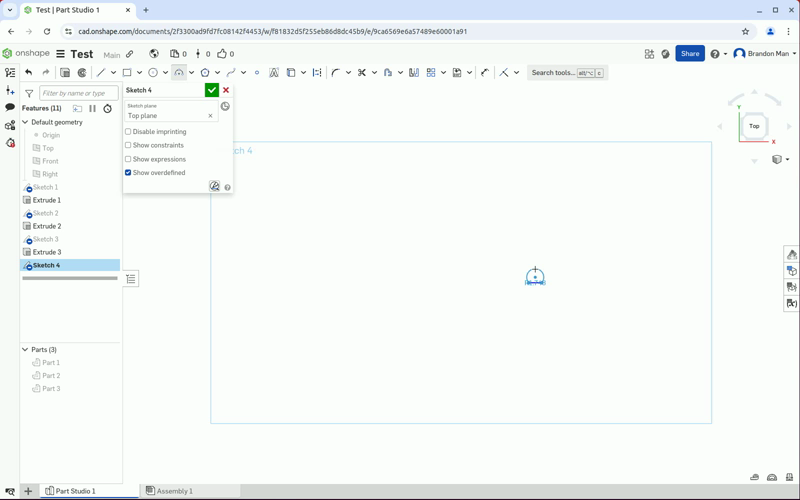
click(535, 268)
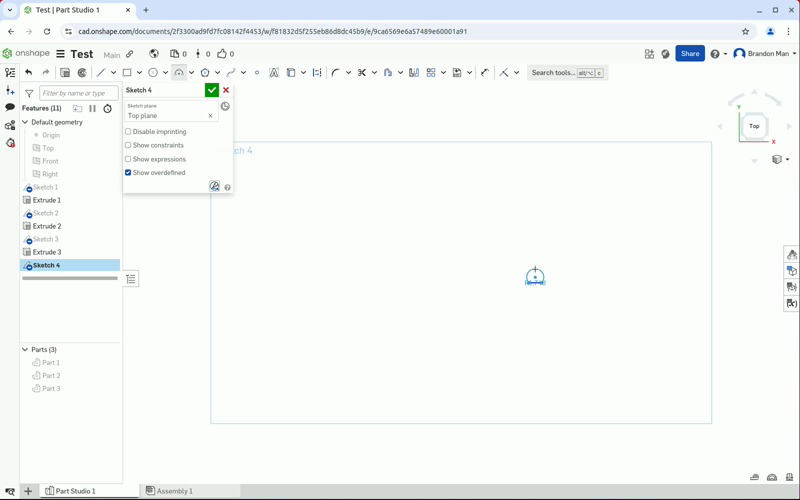
key_up(shift)
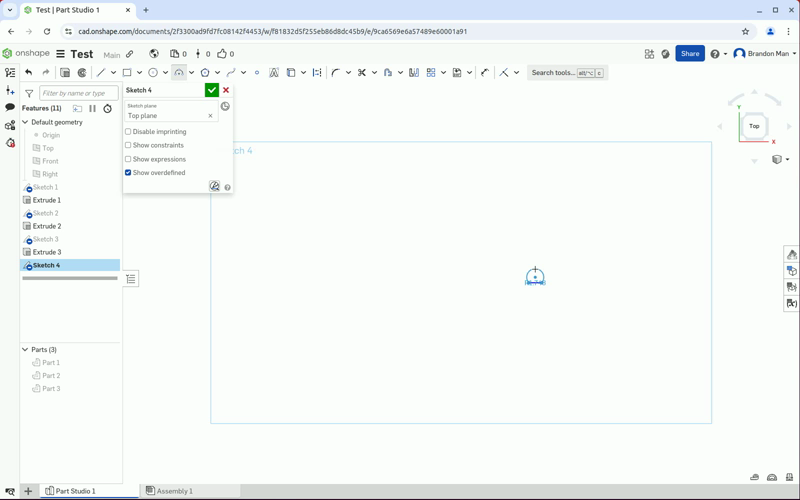
key(esc)
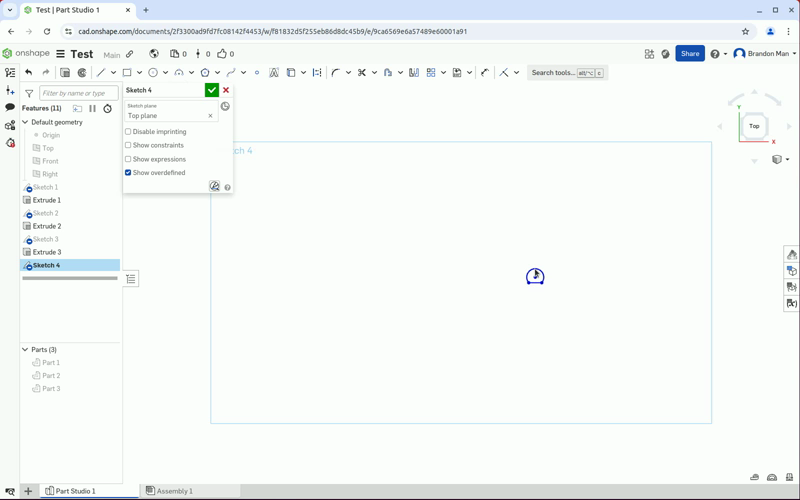
mouse_move(536, 274)
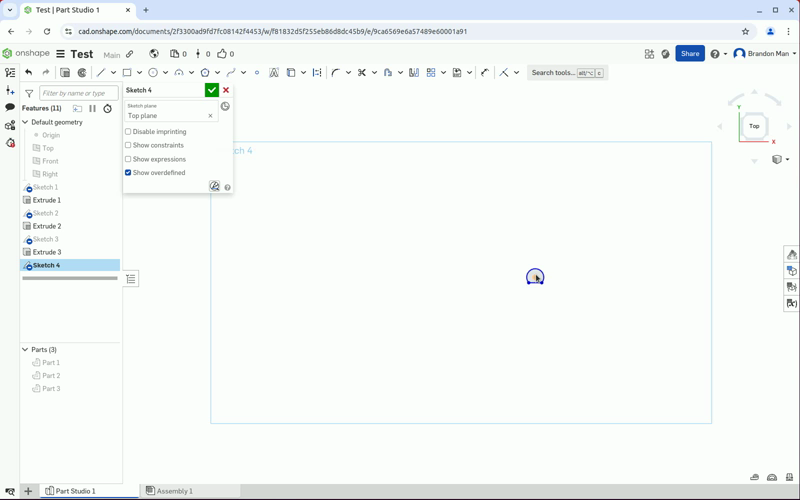
scroll(6)
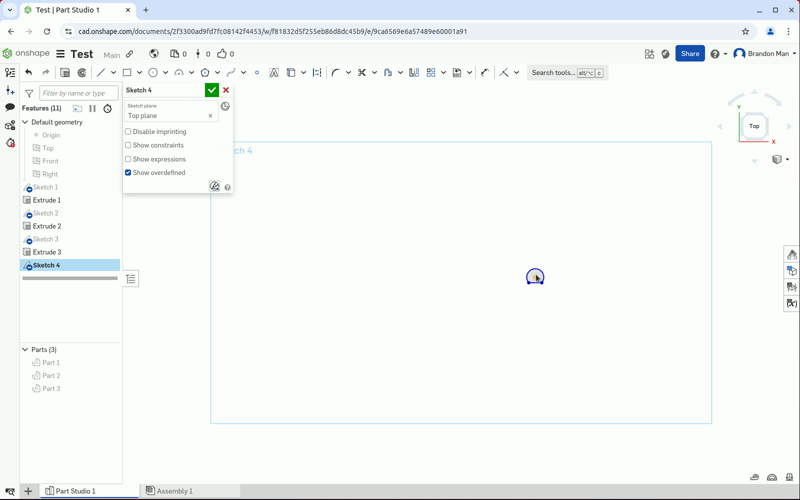
scroll(6)
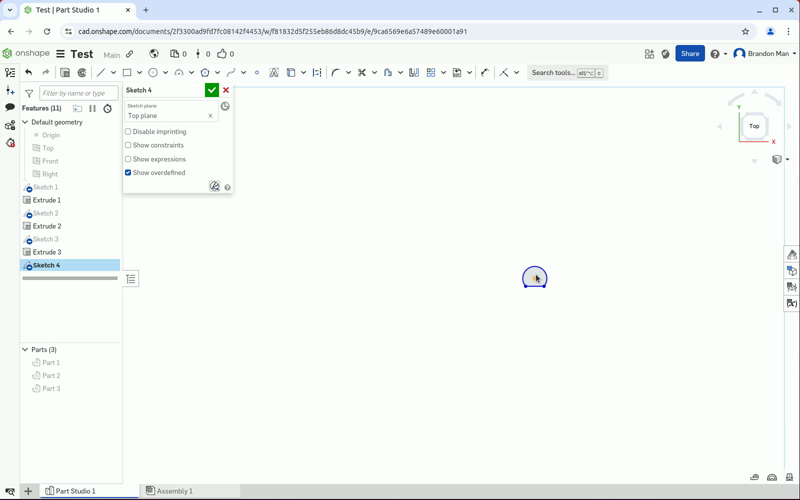
scroll(6)
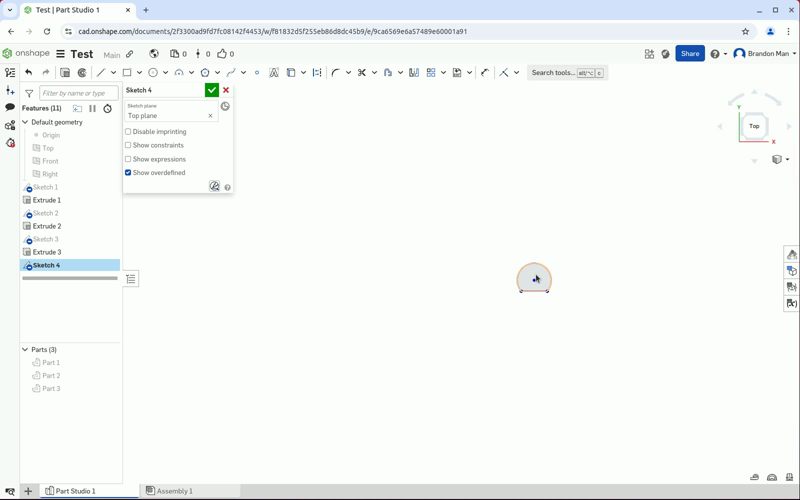
scroll(6)
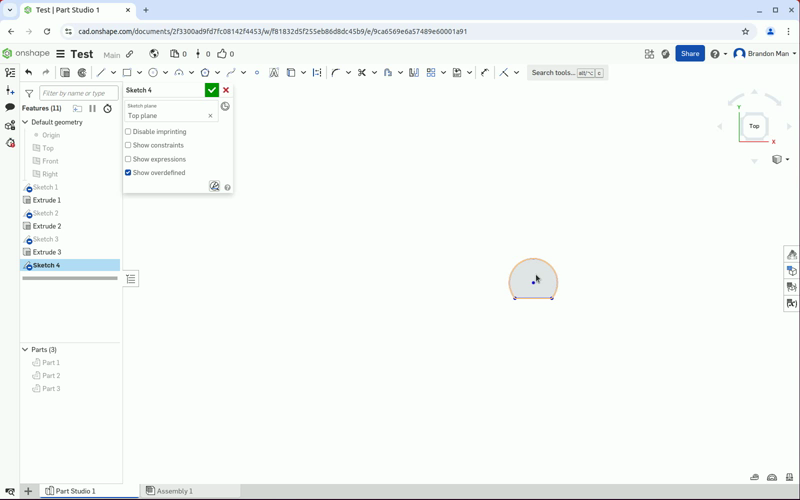
scroll(6)
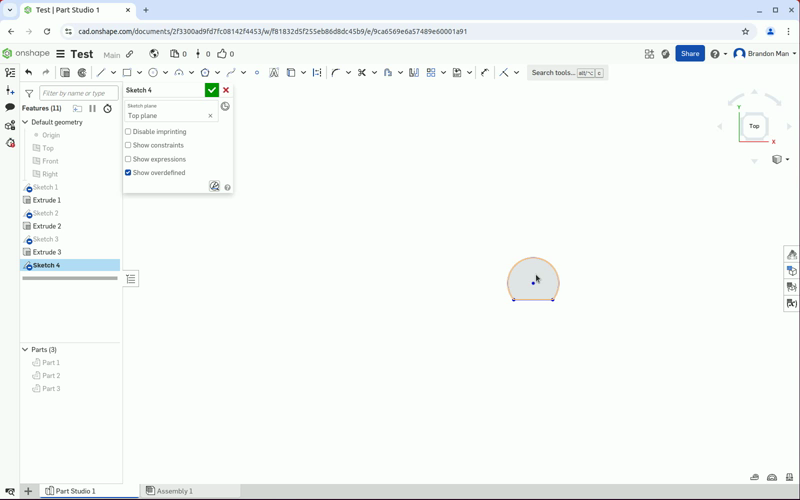
scroll(6)
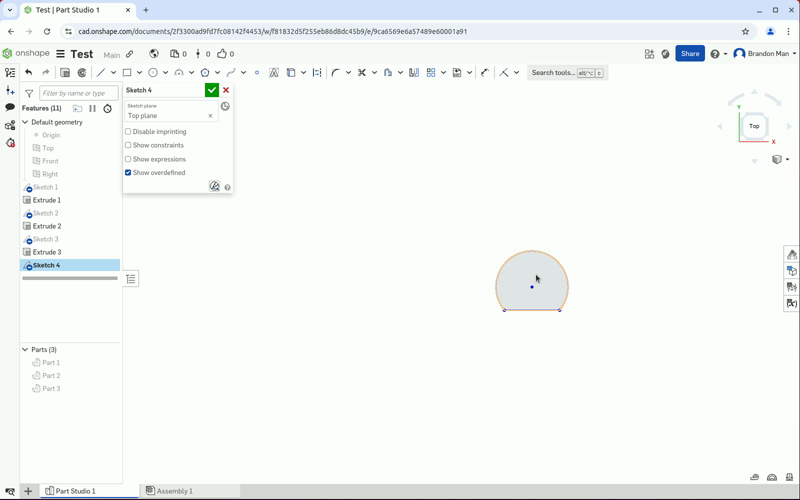
scroll(6)
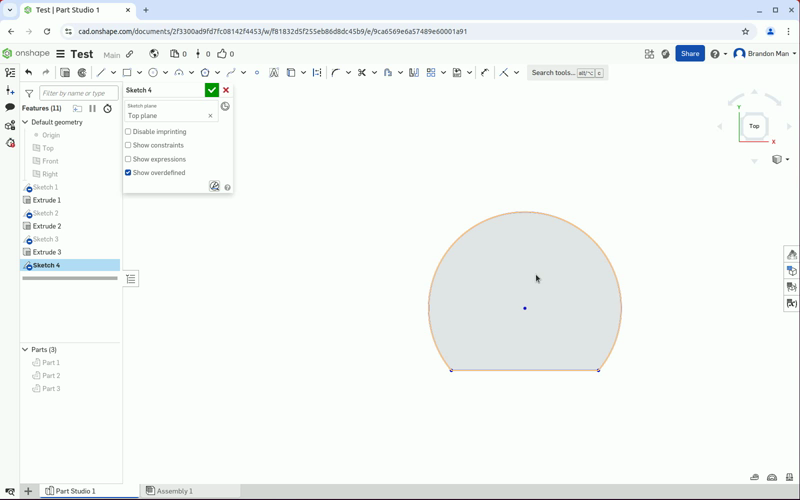
click(536, 274)
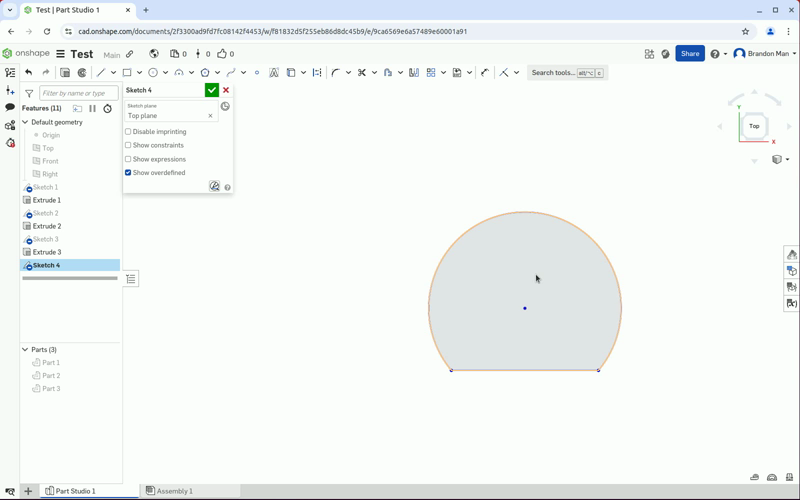
scroll(-6)
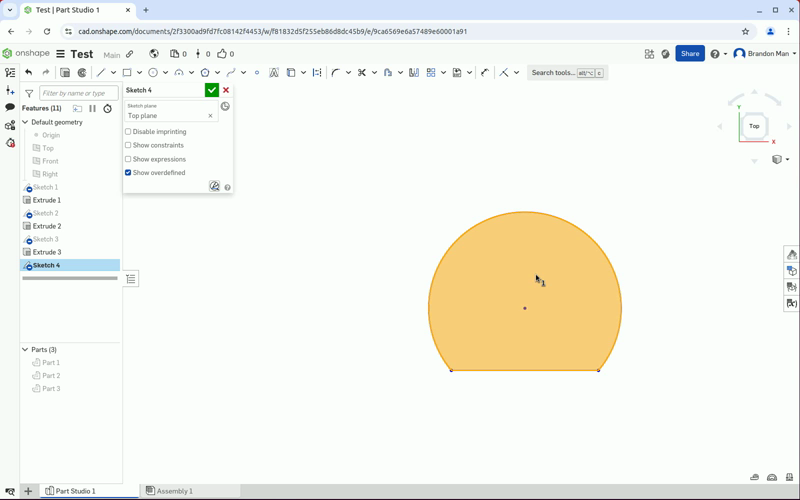
scroll(-6)
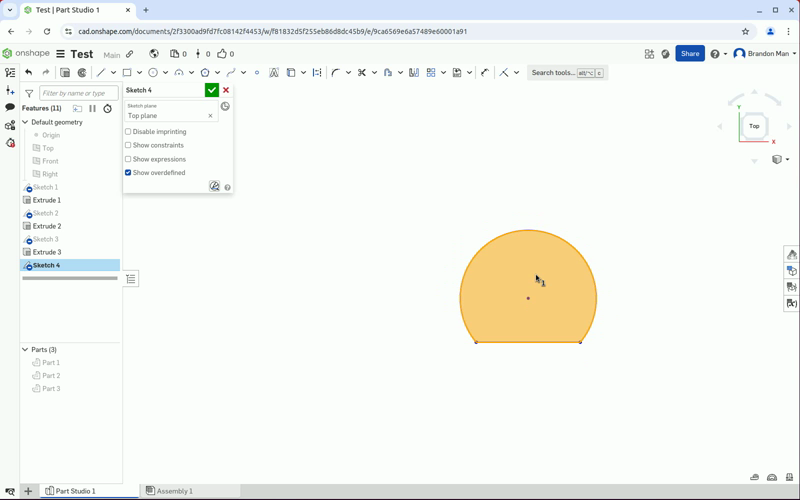
scroll(-6)
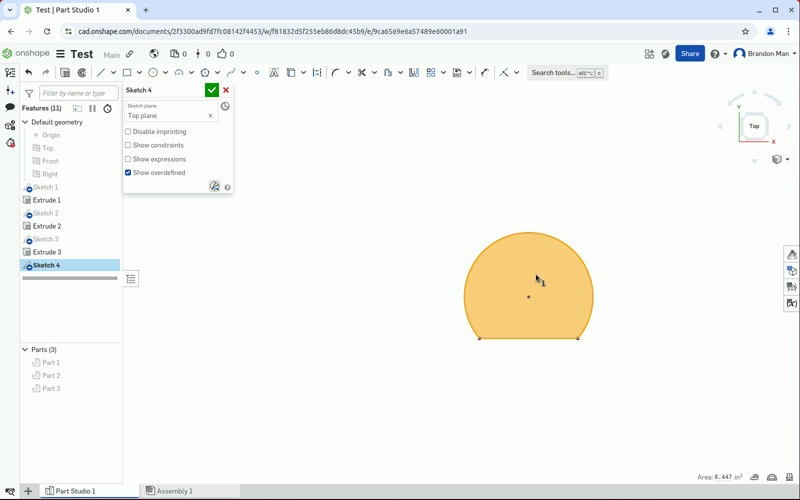
scroll(-6)
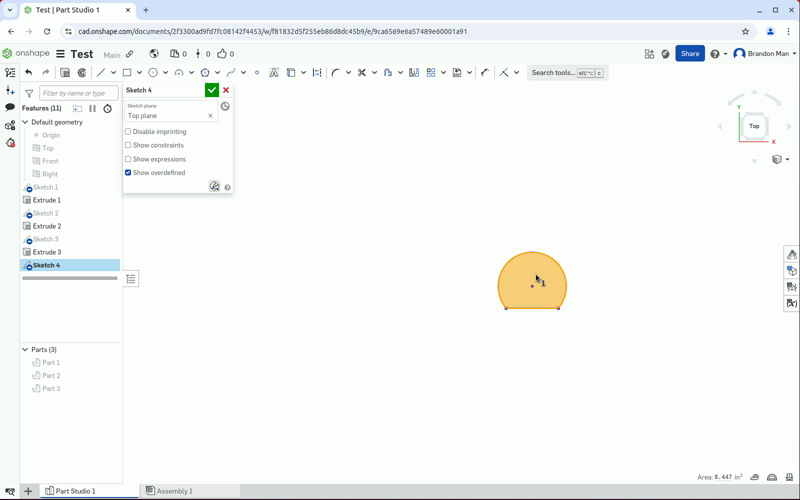
scroll(-6)
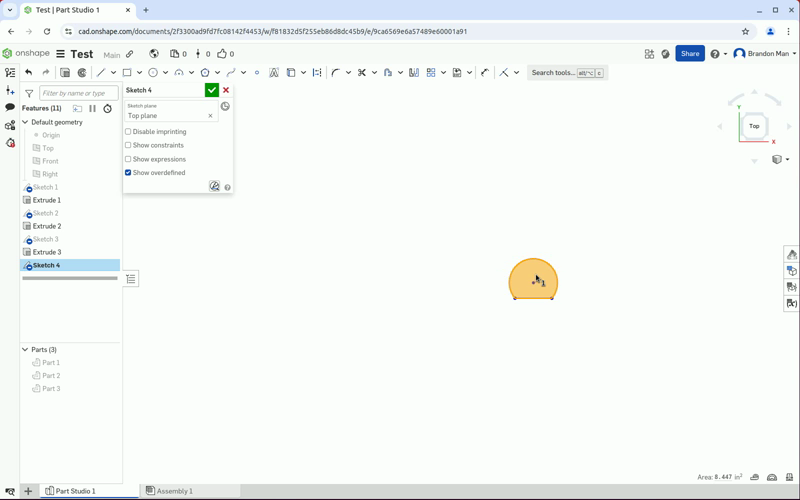
scroll(-6)
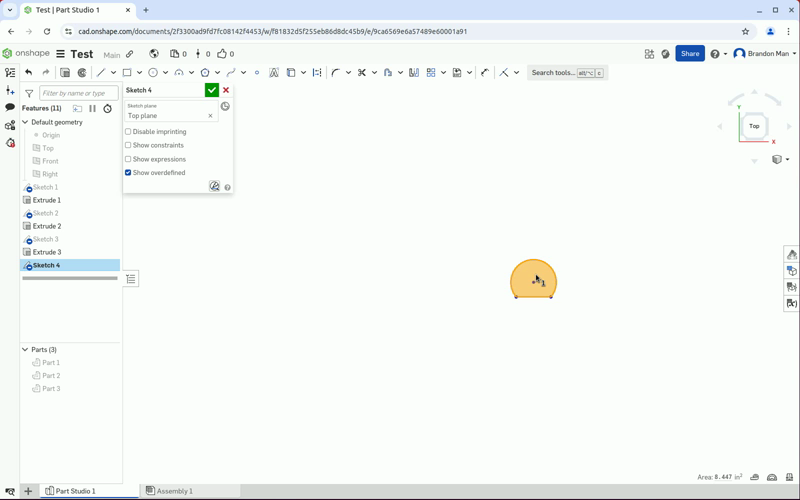
scroll(-6)
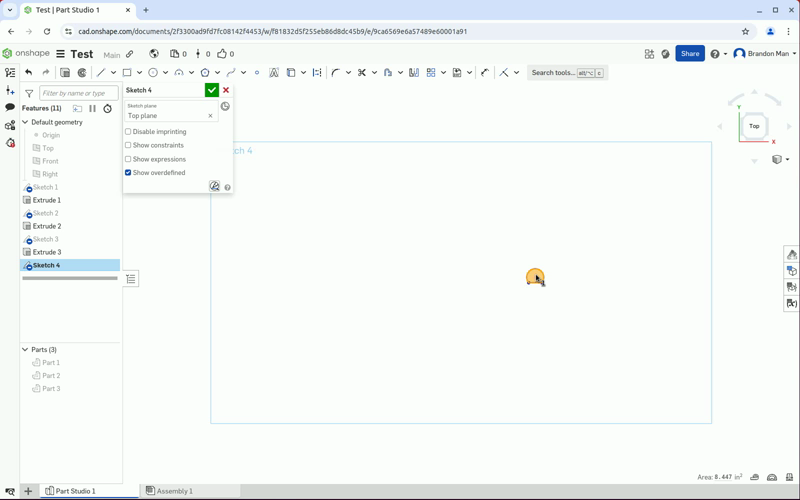
mouse_move(73, 352)
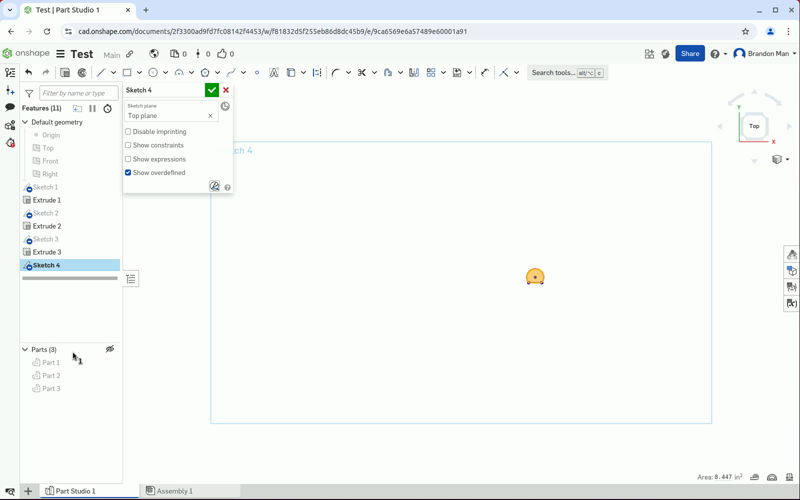
key(shift+y)
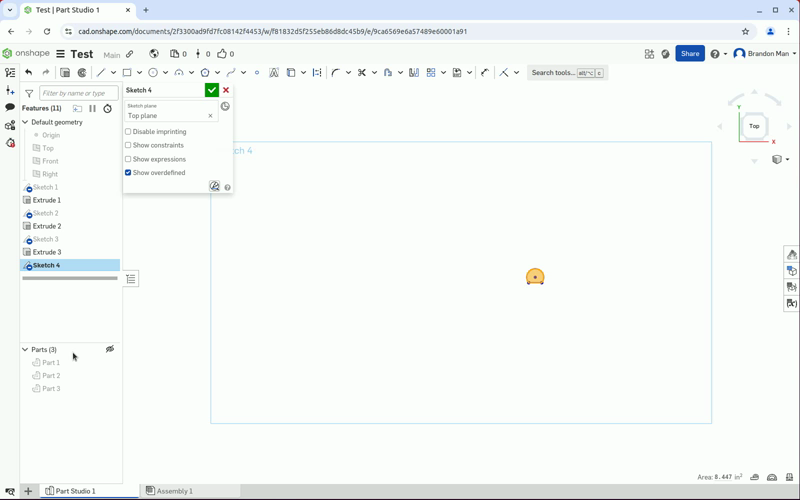
key(shift+e)
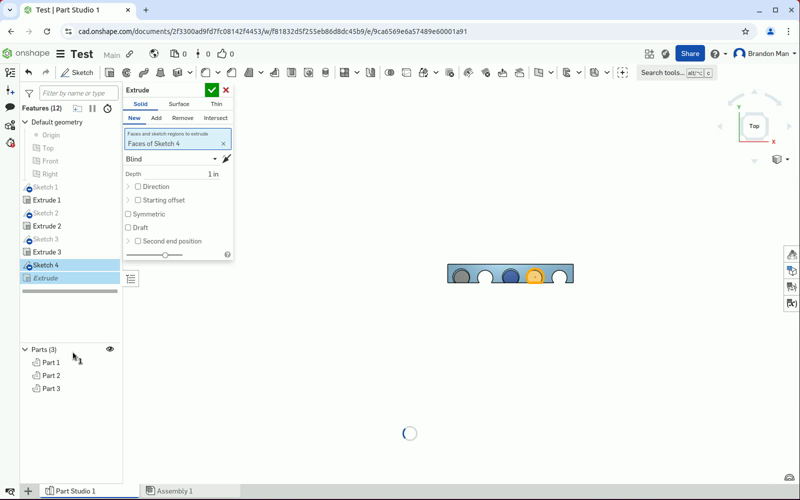
mouse_move(143, 106)
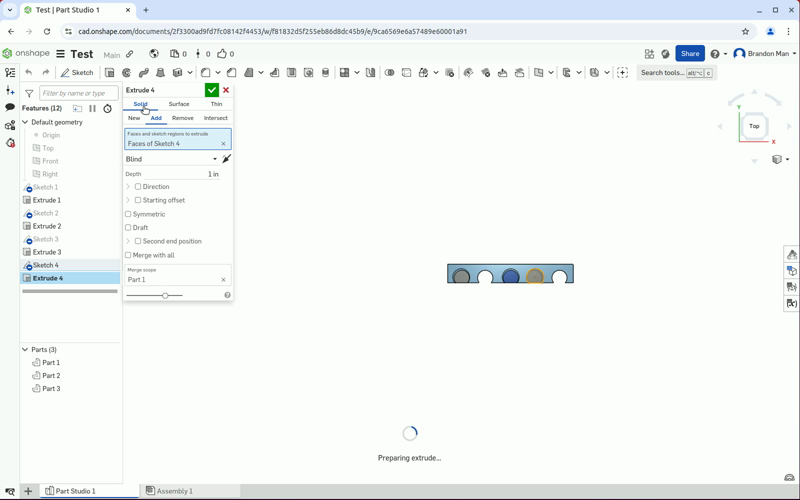
click(143, 106)
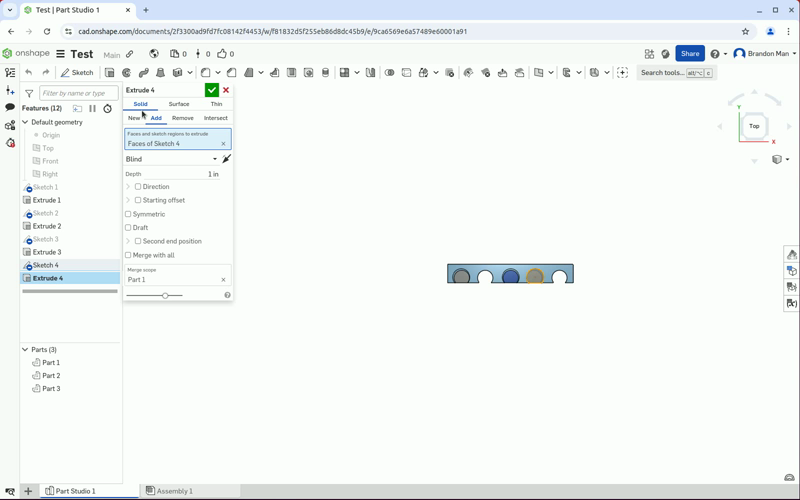
mouse_move(137, 120)
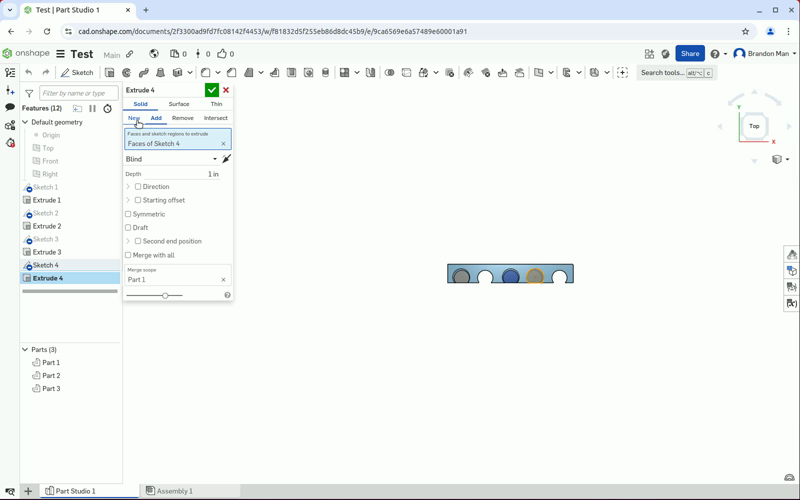
click(137, 120)
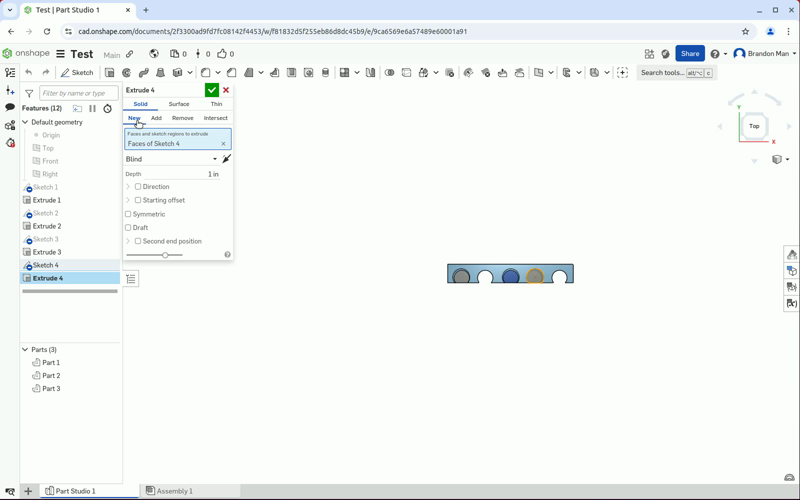
key(tab, 4)
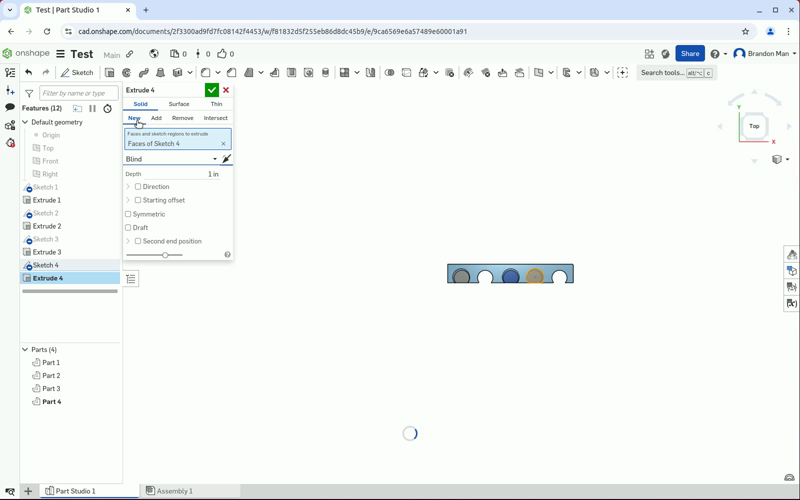
text(0.481)
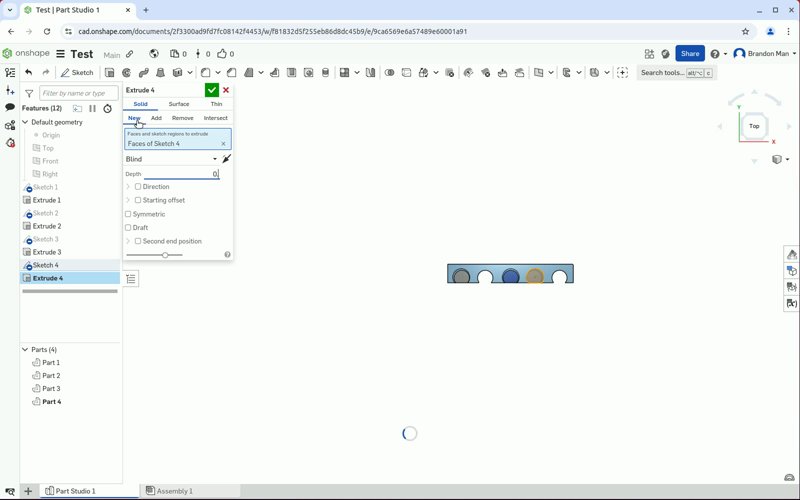
key(enter)
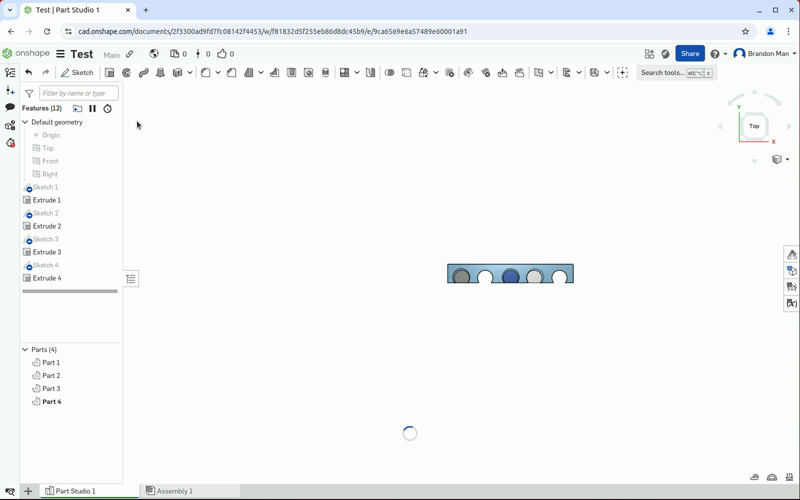
key(shift+h)
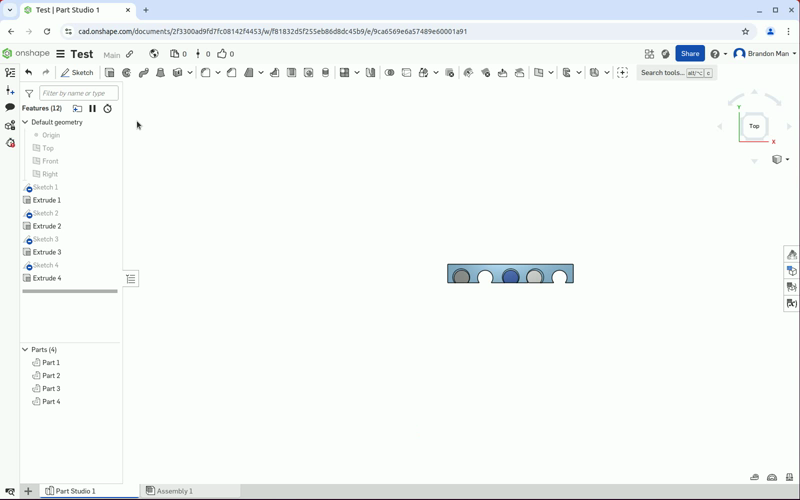
key(shift+h)
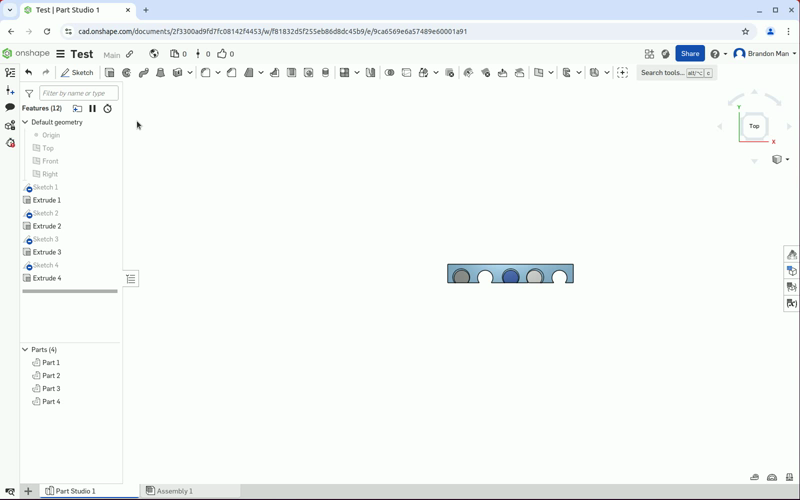
mouse_move(73, 189)
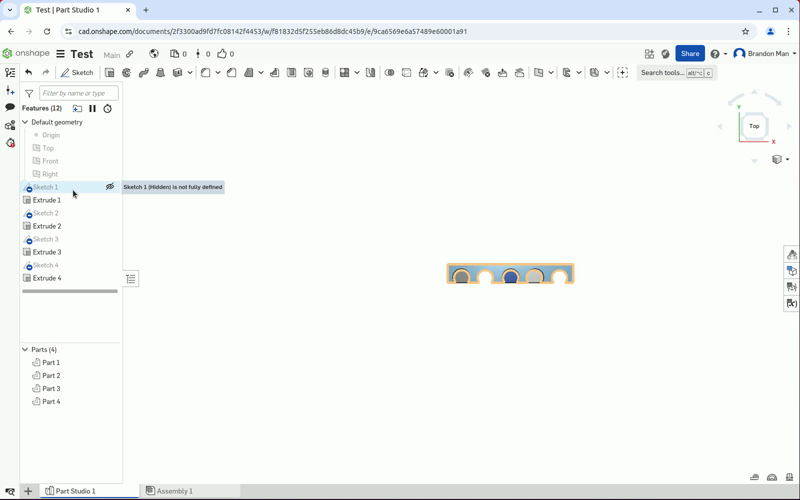
click(73, 189)
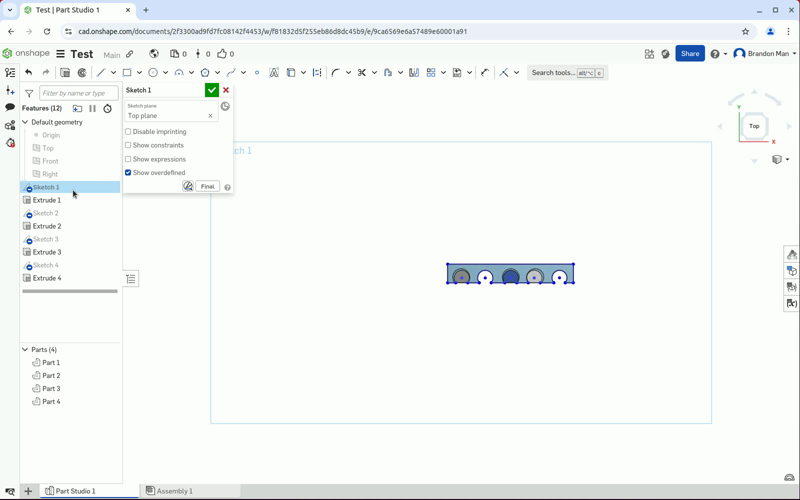
mouse_move(229, 92)
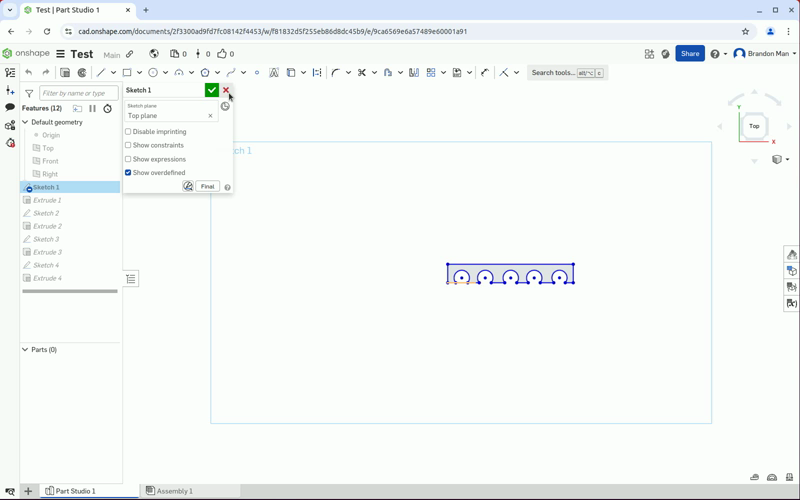
click(229, 92)
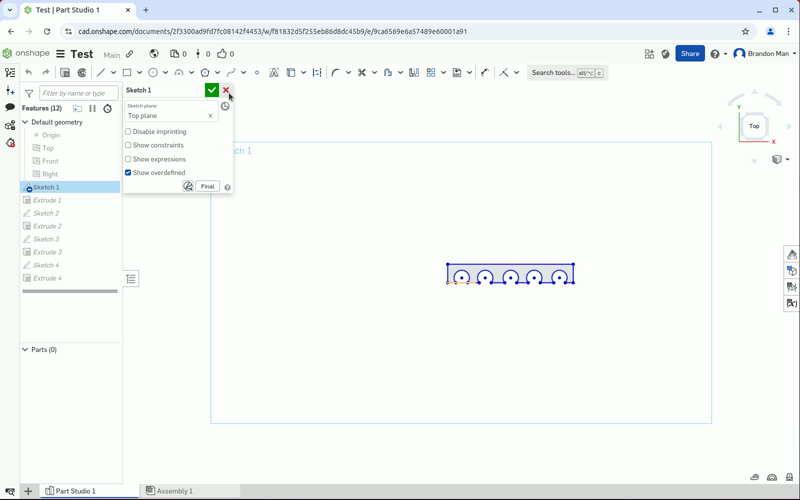
key(shift+s)
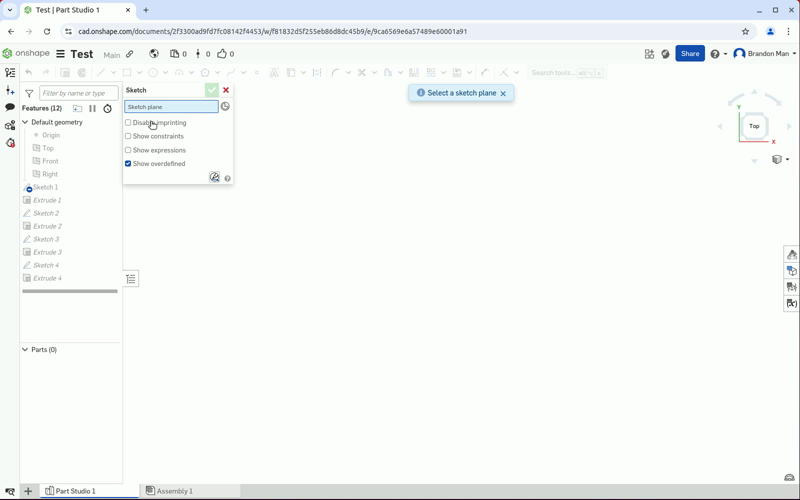
mouse_move(73, 150)
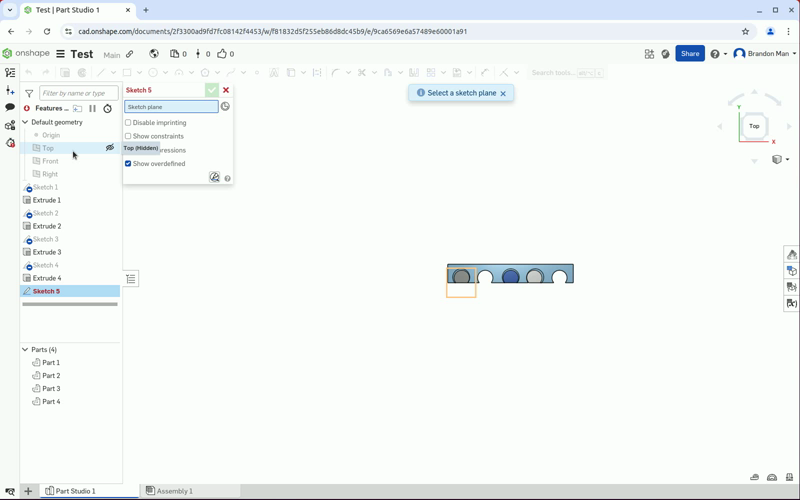
click(73, 150)
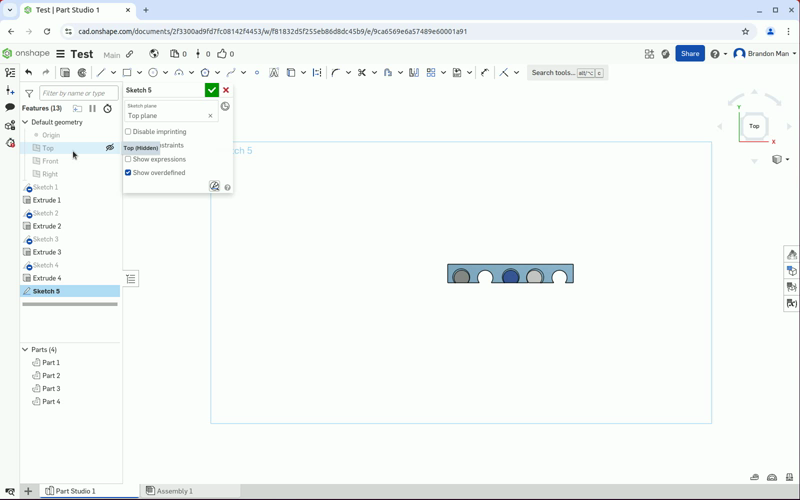
mouse_move(73, 352)
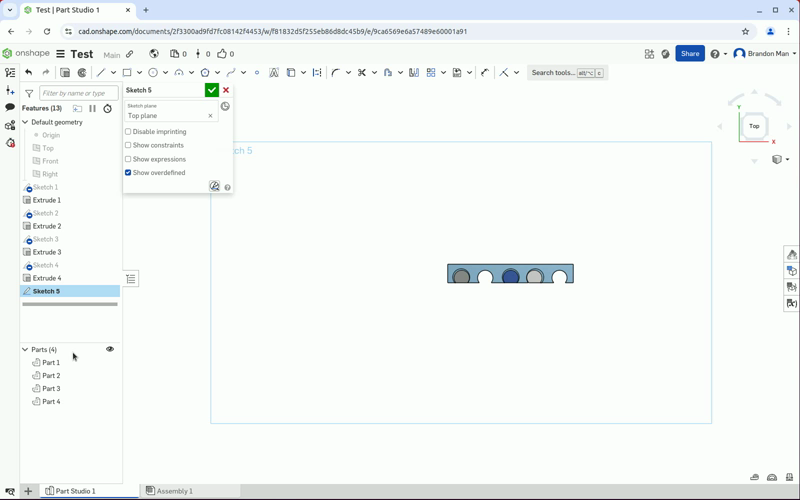
key(y)
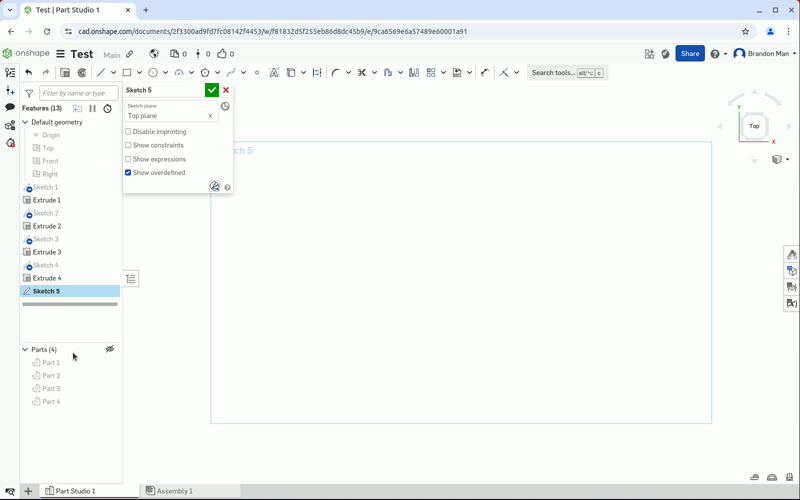
key(l)
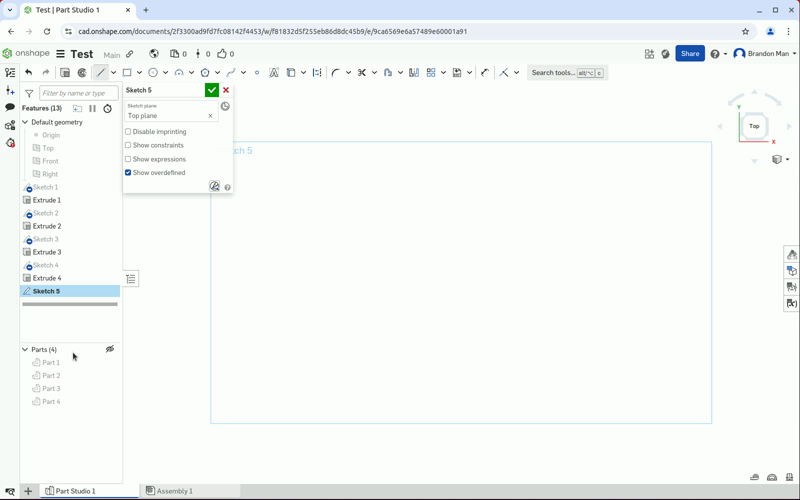
key_down(shift)
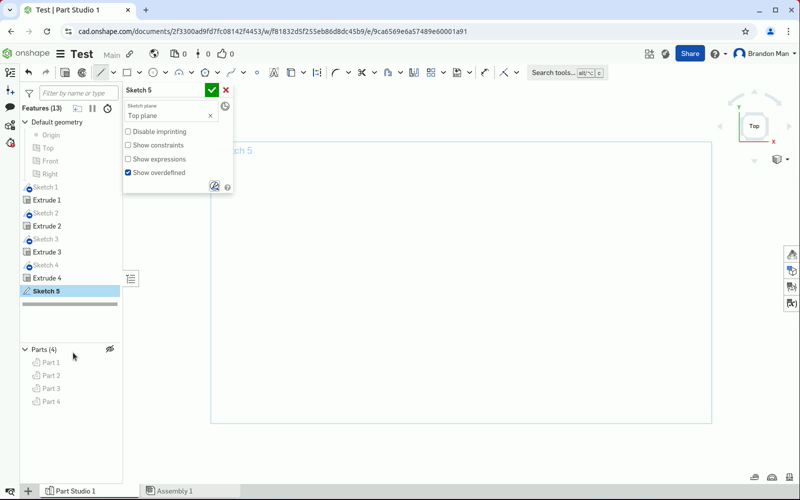
mouse_move(553, 282)
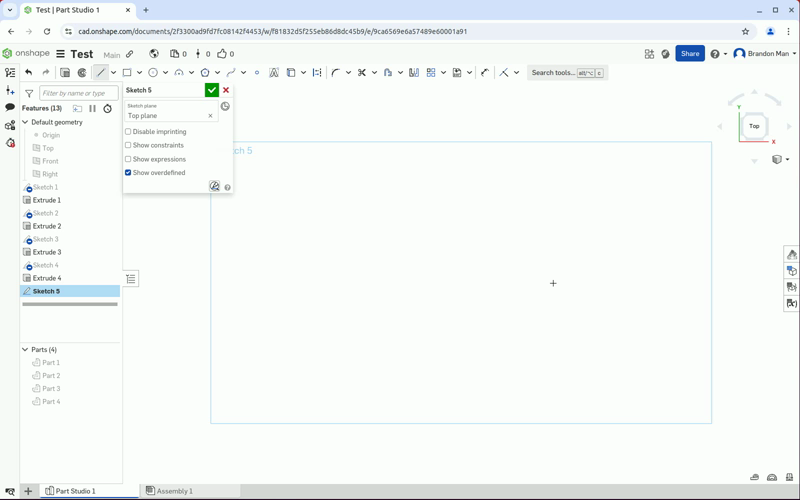
click(553, 282)
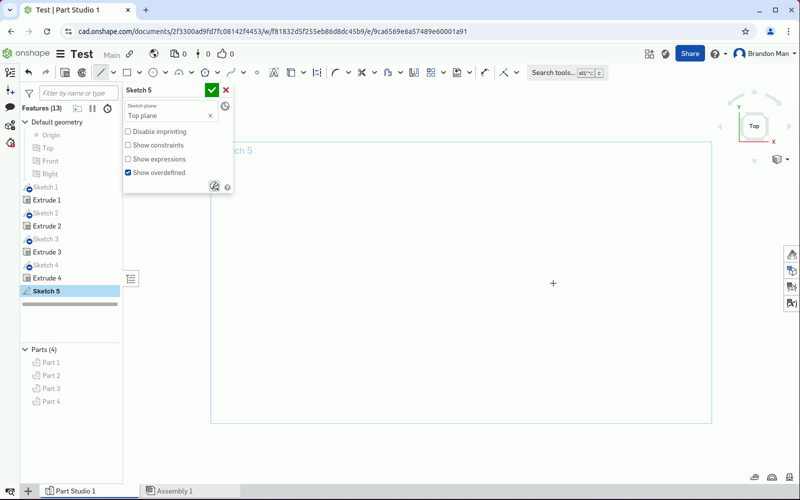
key_up(shift)
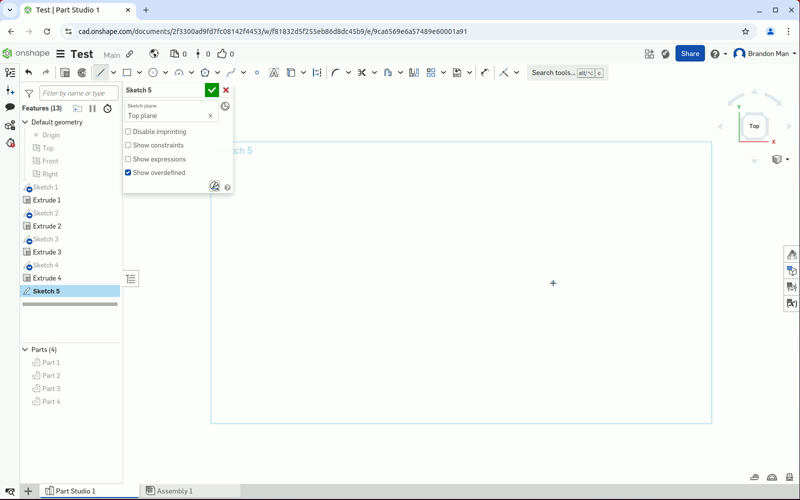
key_down(shift)
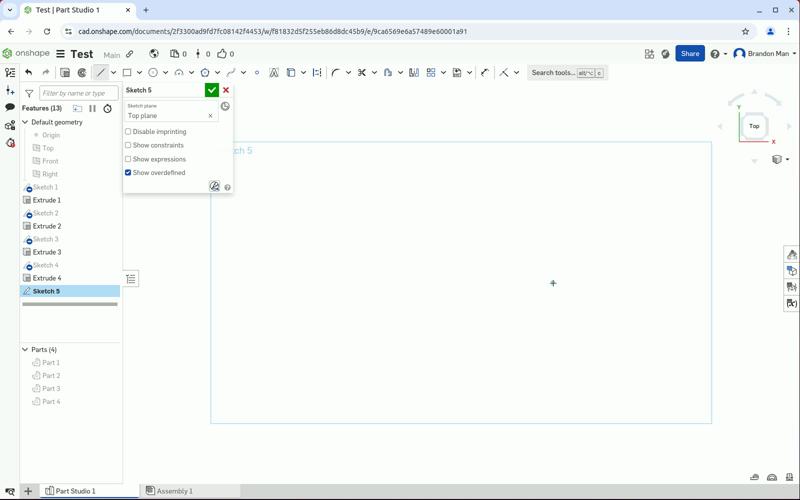
mouse_move(583, 282)
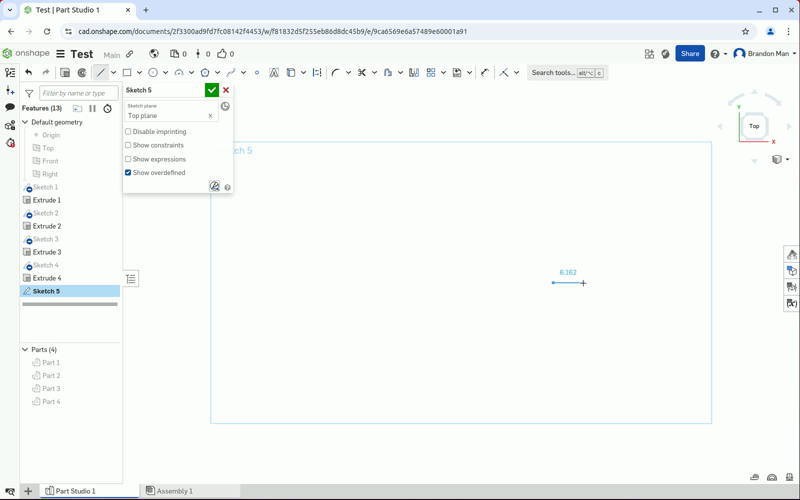
mouse_move(566, 282)
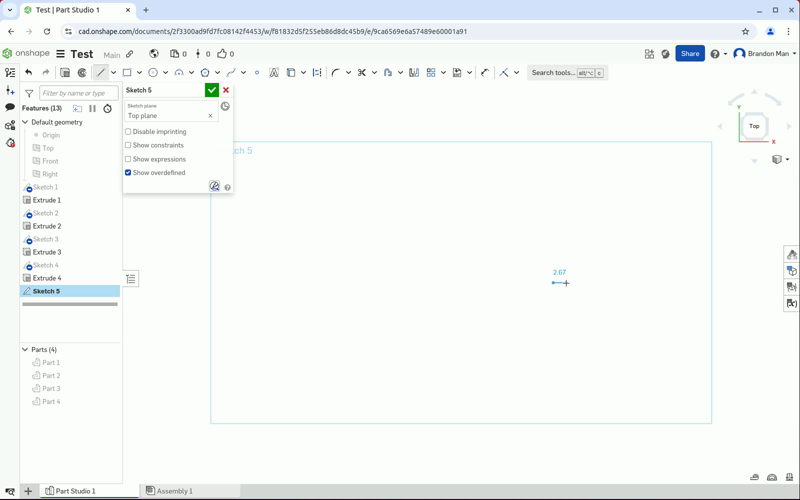
click(566, 282)
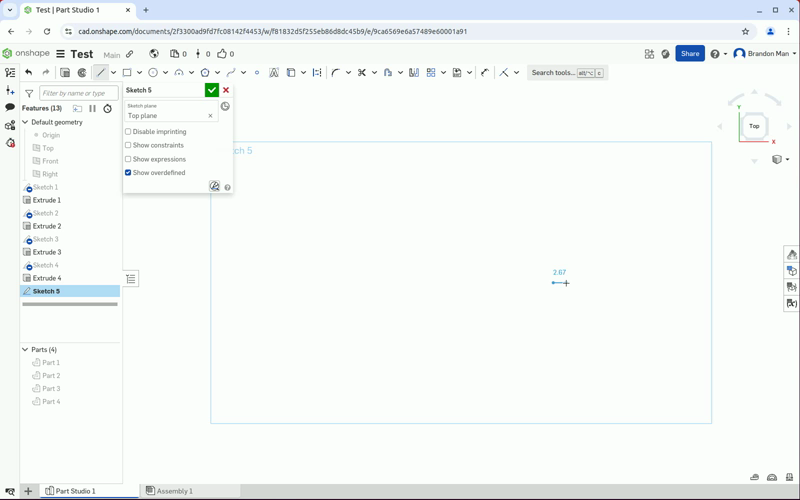
key_up(shift)
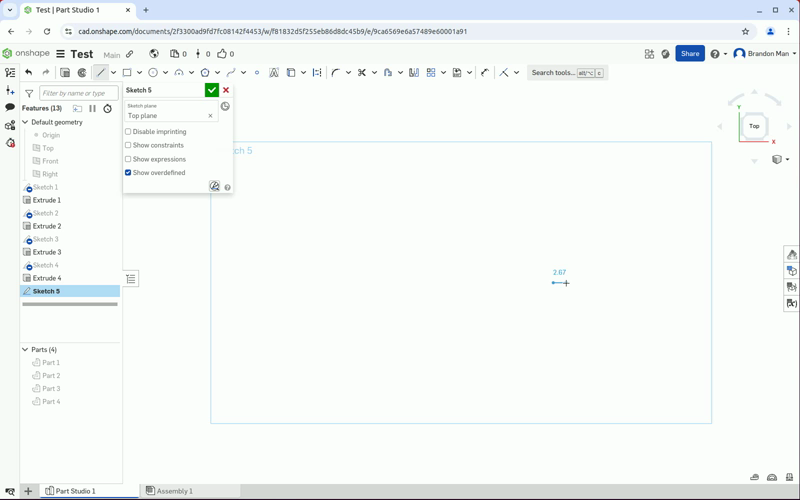
key(esc)
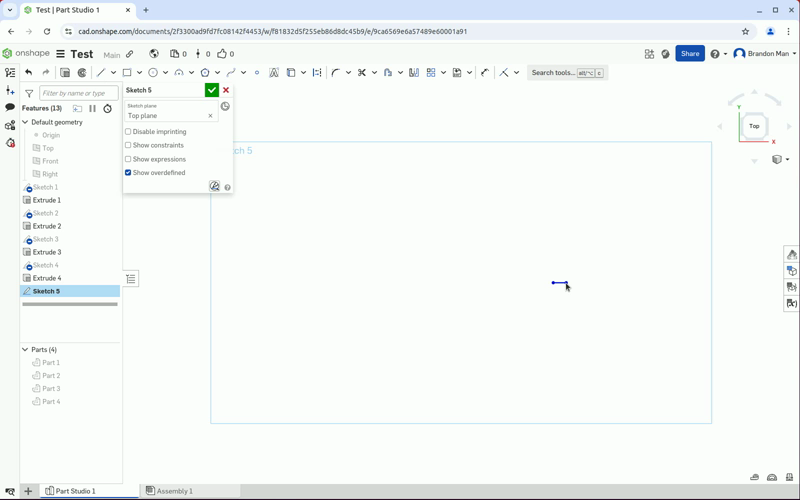
key(a)
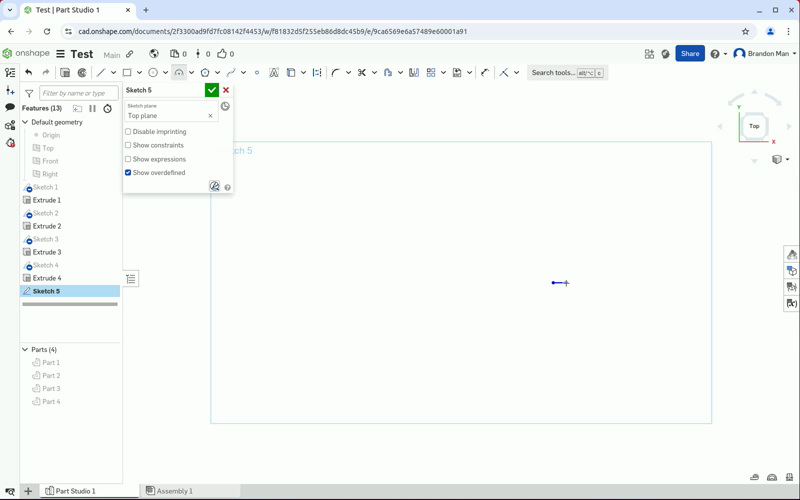
mouse_move(566, 282)
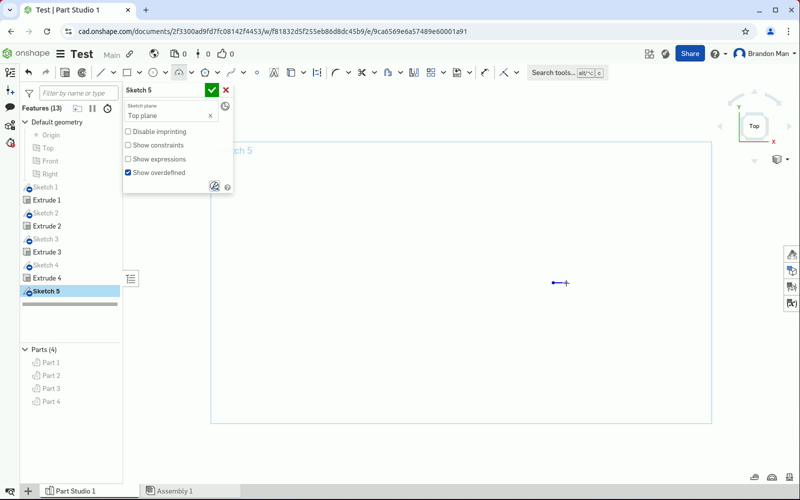
click(566, 282)
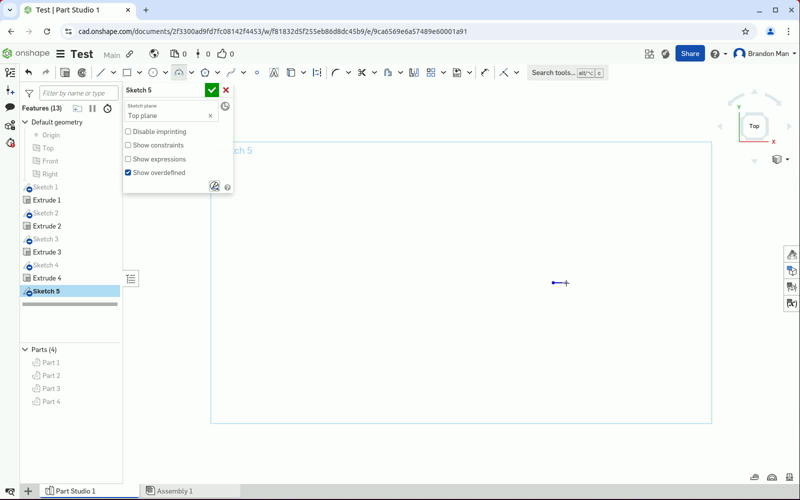
mouse_move(553, 282)
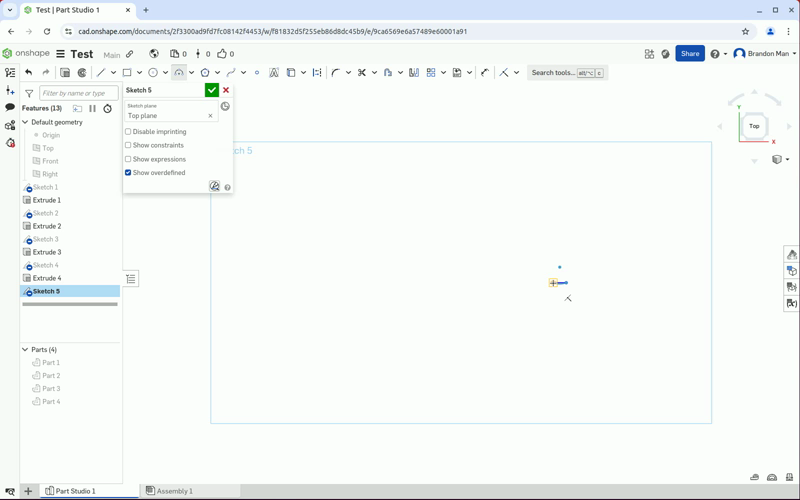
click(553, 282)
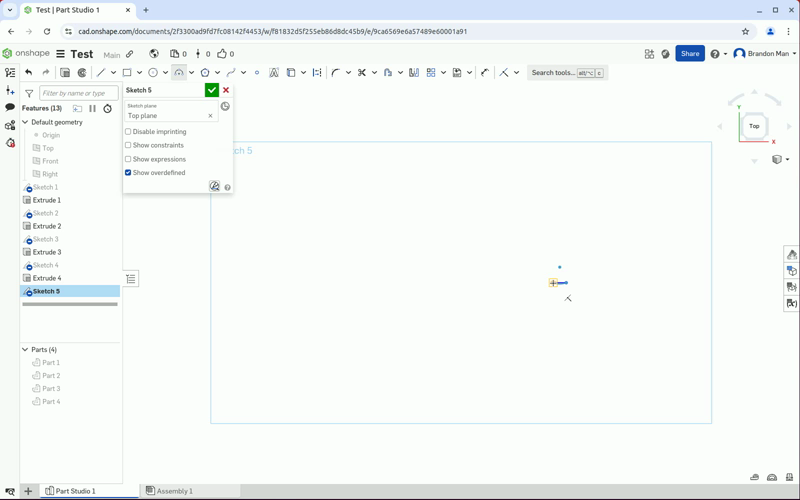
key_down(shift)
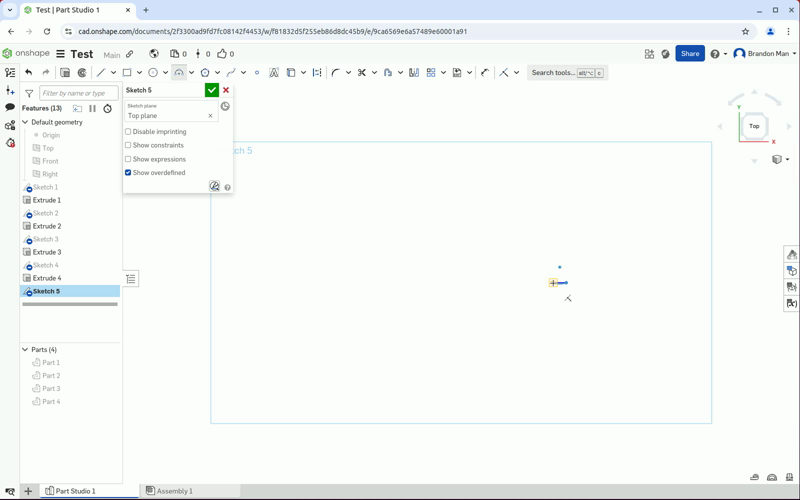
mouse_move(559, 268)
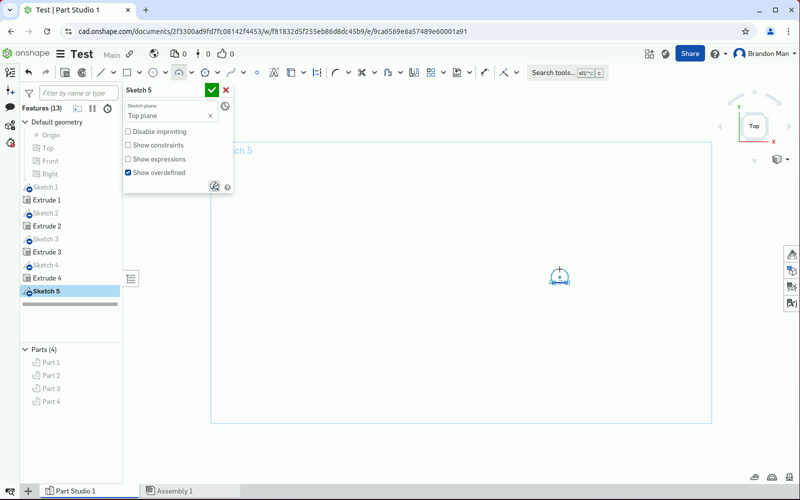
click(559, 268)
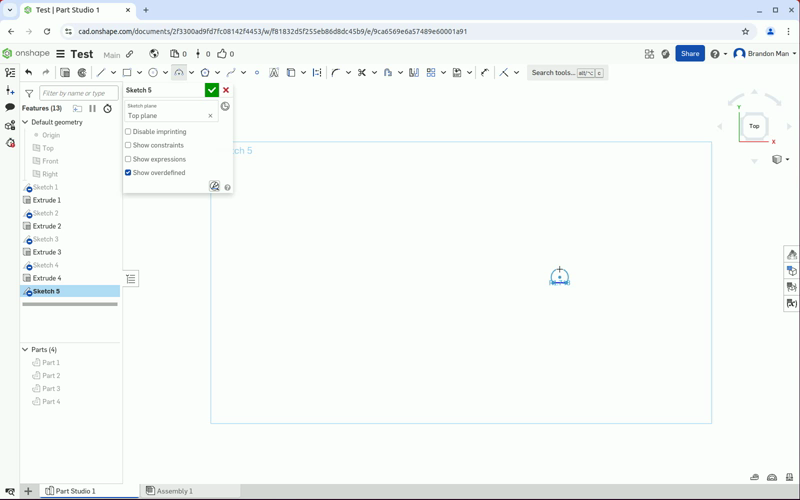
key_up(shift)
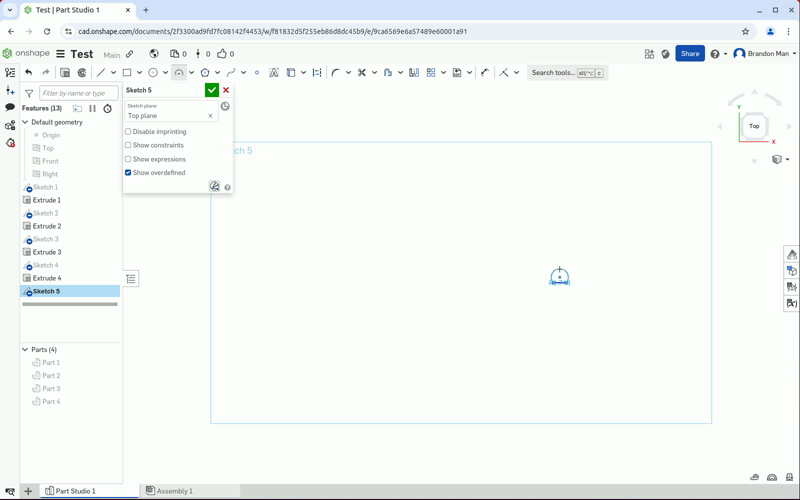
key(esc)
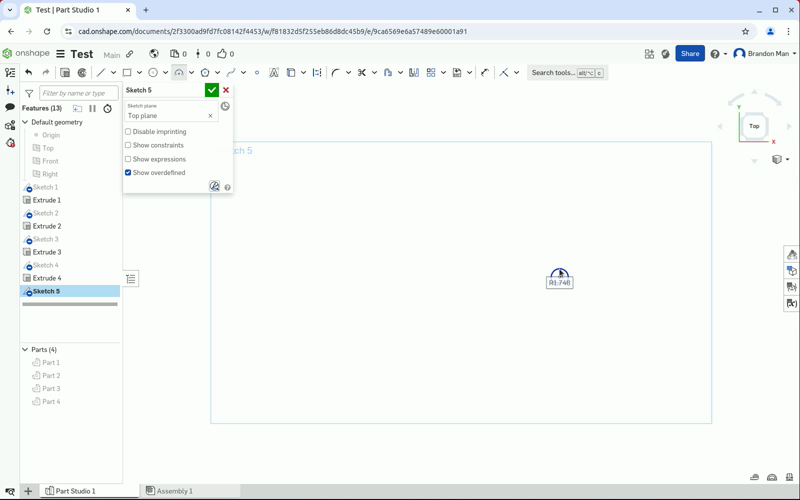
mouse_move(552, 279)
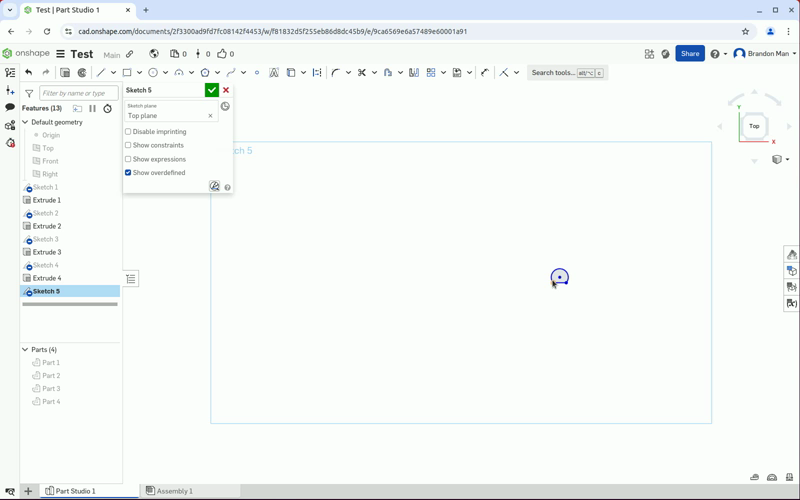
scroll(6)
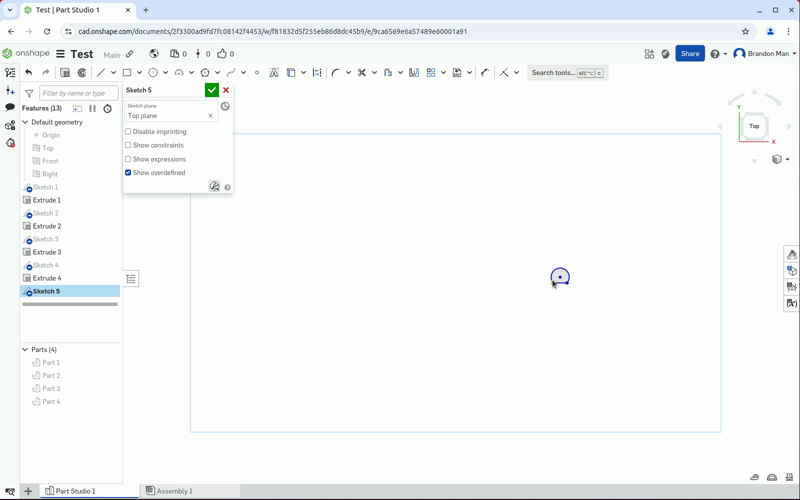
scroll(6)
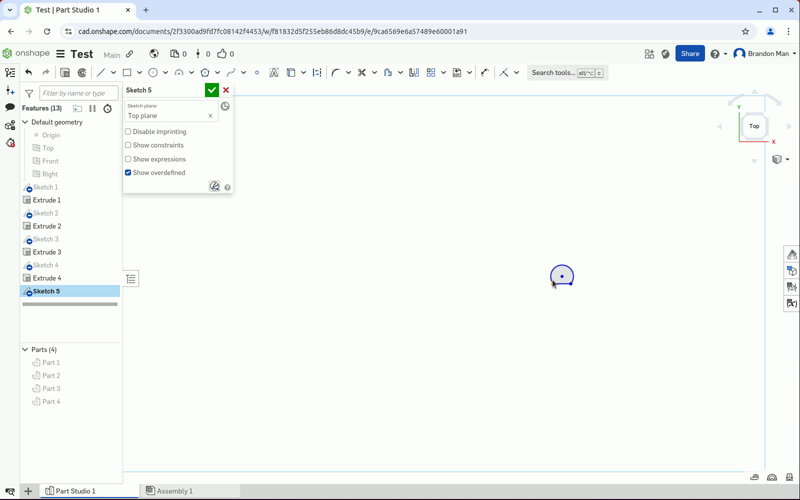
scroll(6)
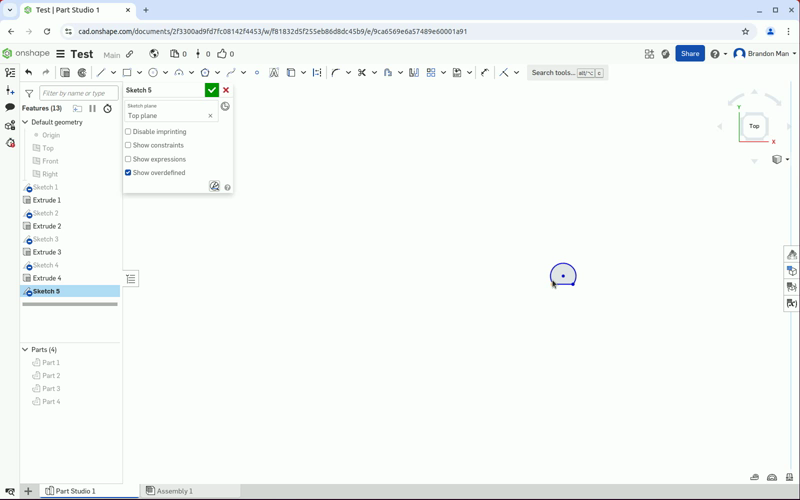
scroll(6)
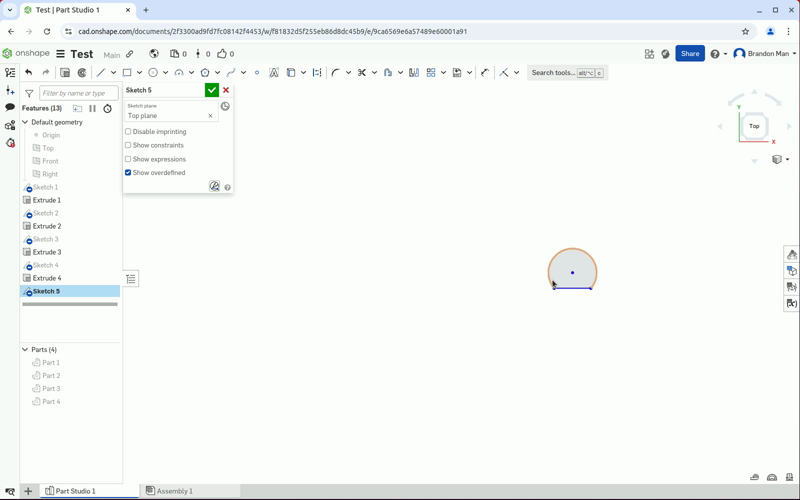
scroll(6)
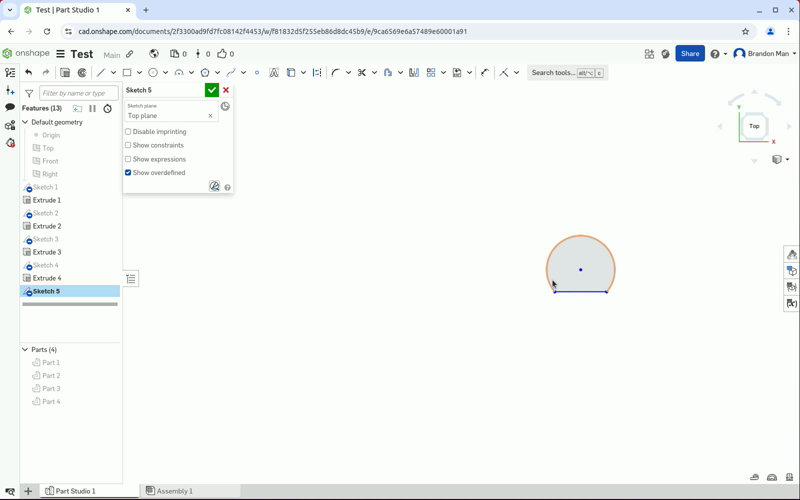
scroll(6)
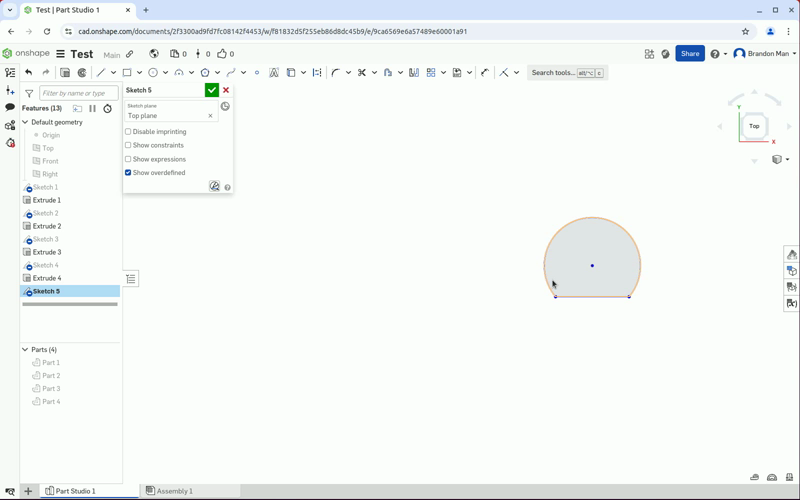
scroll(6)
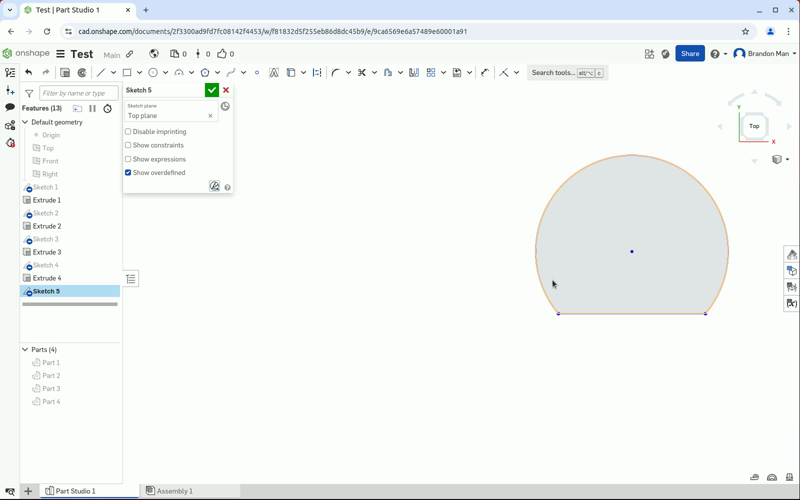
click(552, 279)
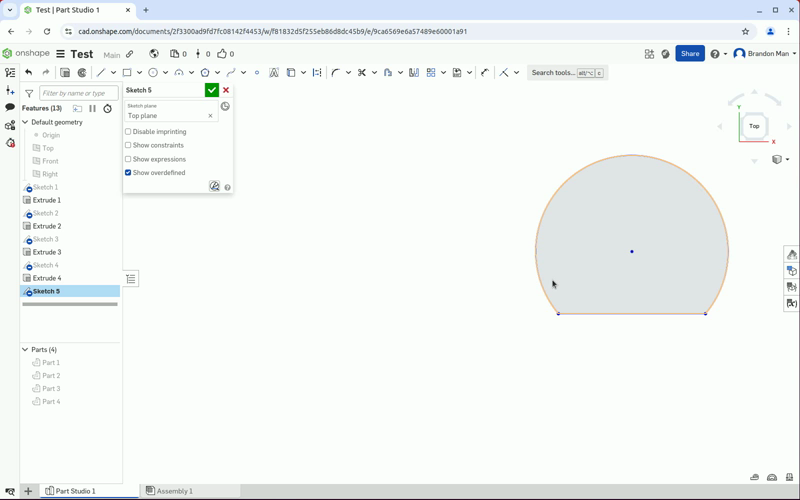
scroll(-6)
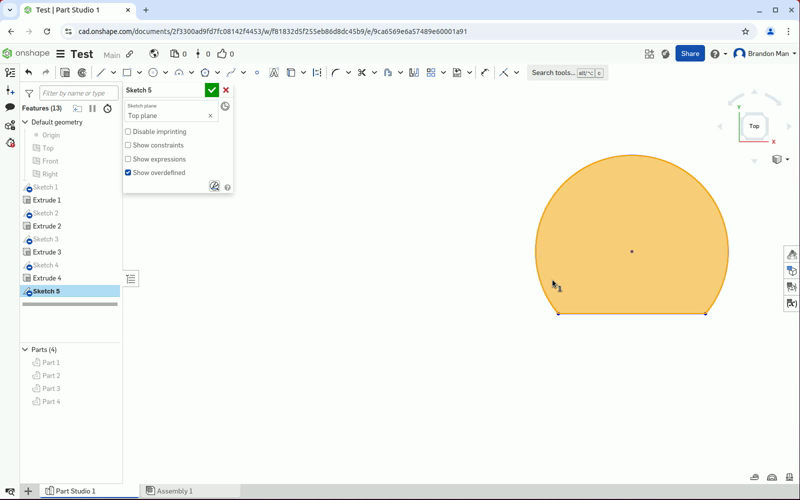
scroll(-6)
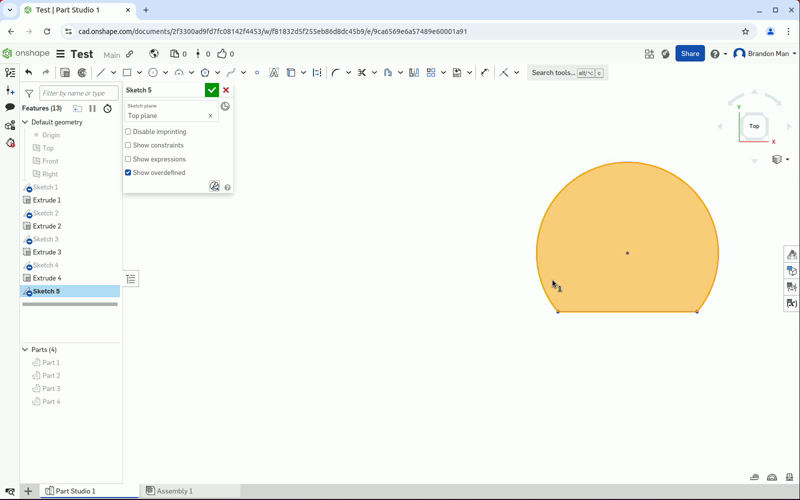
scroll(-6)
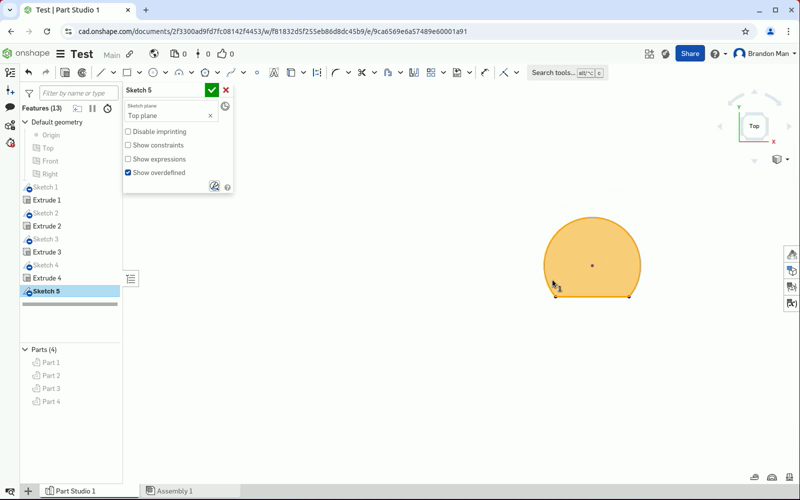
scroll(-6)
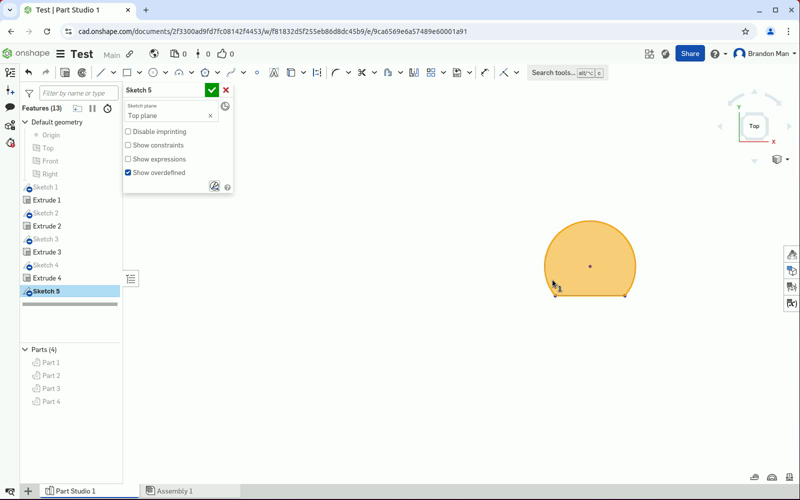
scroll(-6)
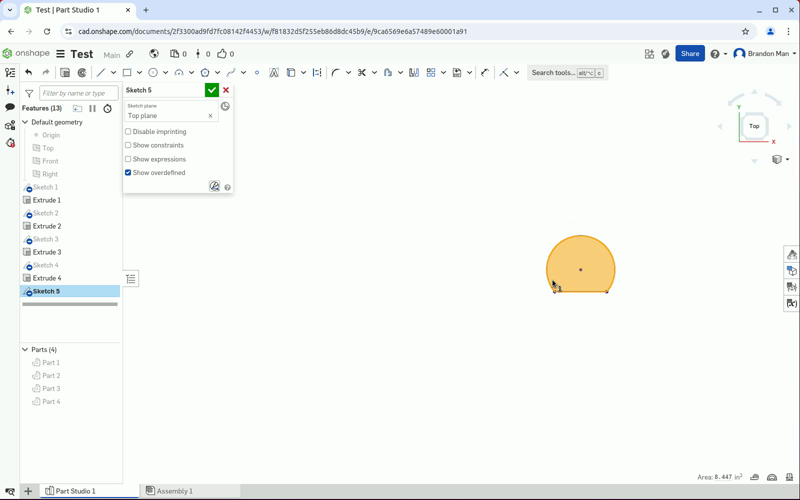
scroll(-6)
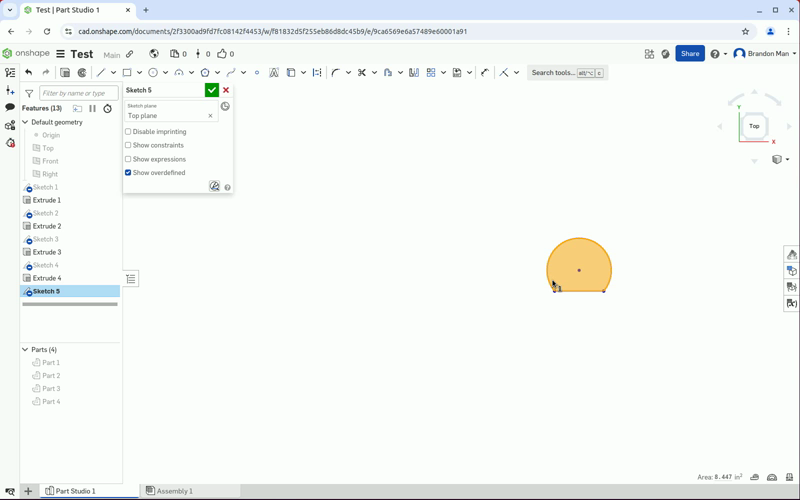
scroll(-6)
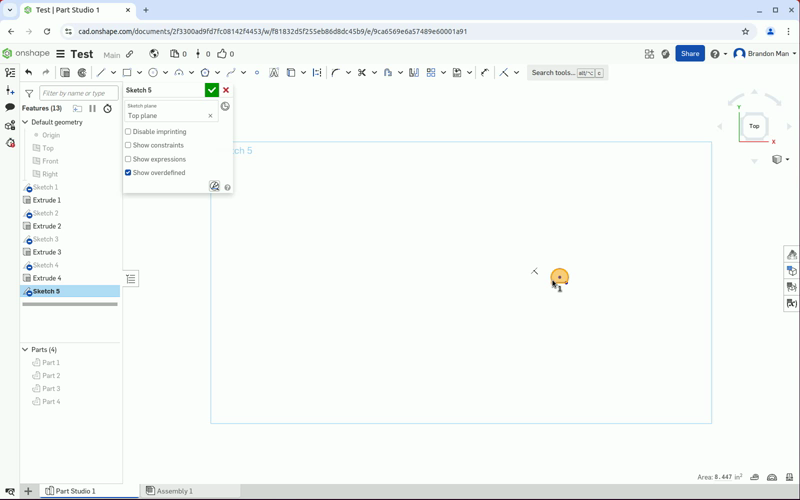
mouse_move(73, 352)
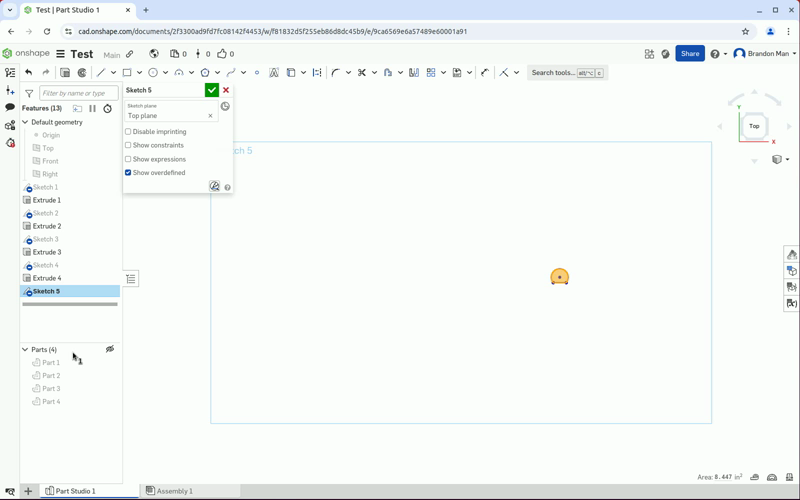
key(shift+y)
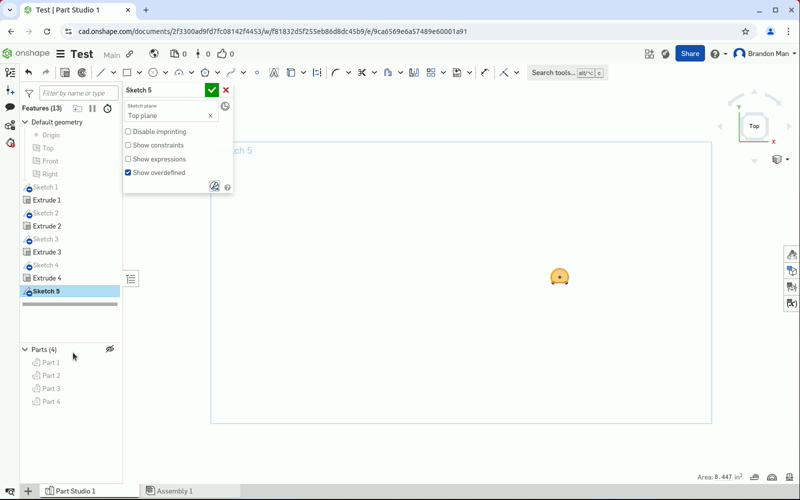
key(shift+e)
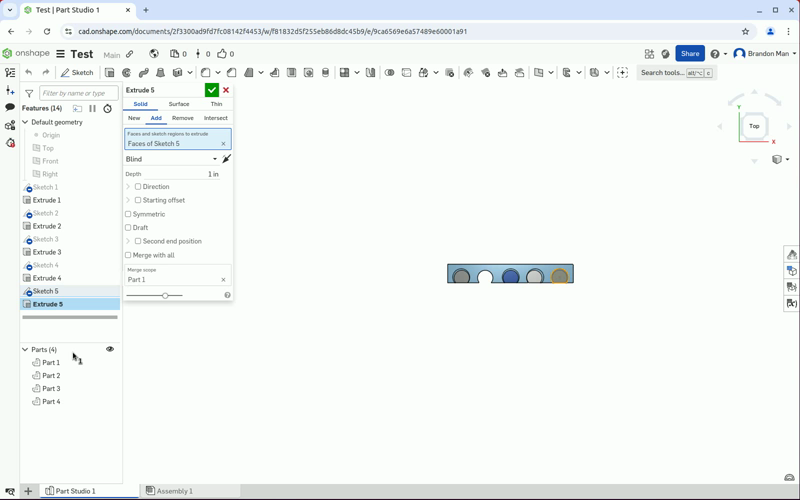
mouse_move(143, 106)
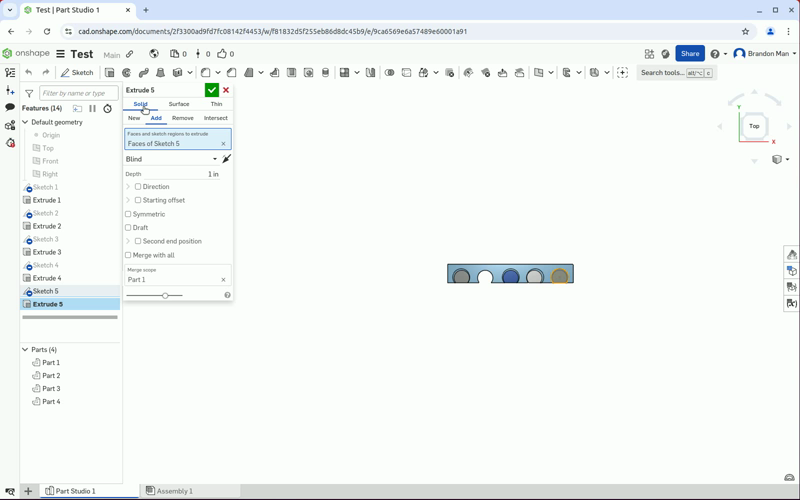
click(143, 106)
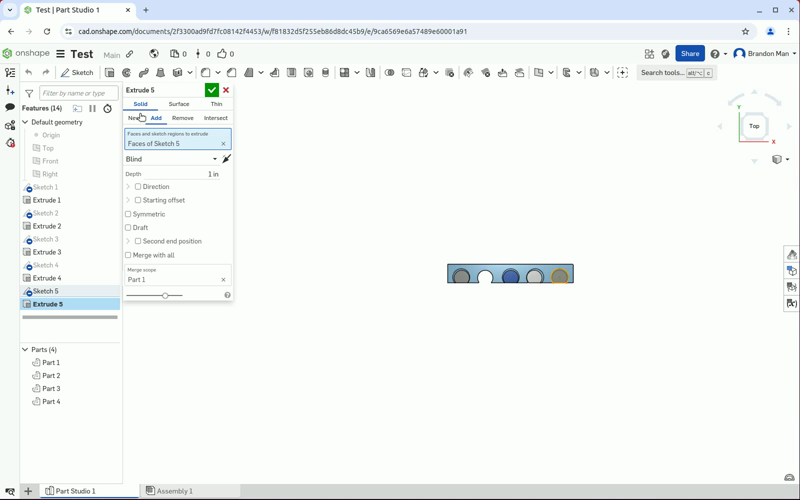
mouse_move(137, 120)
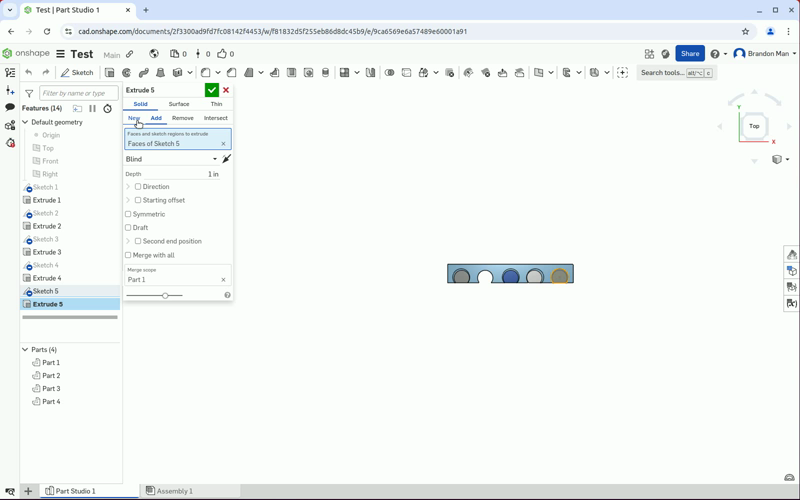
click(137, 120)
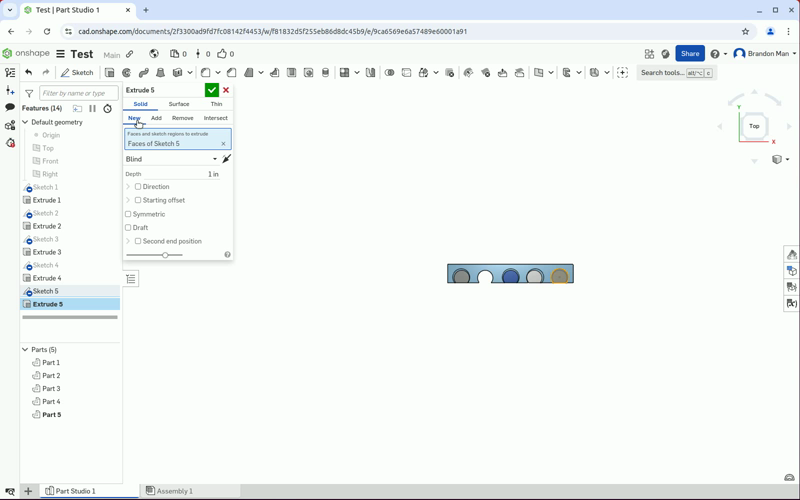
key(tab, 4)
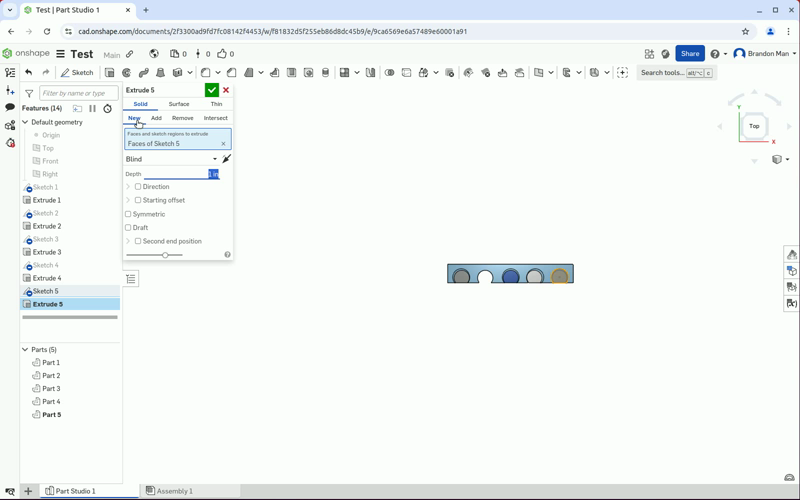
text(0.481)
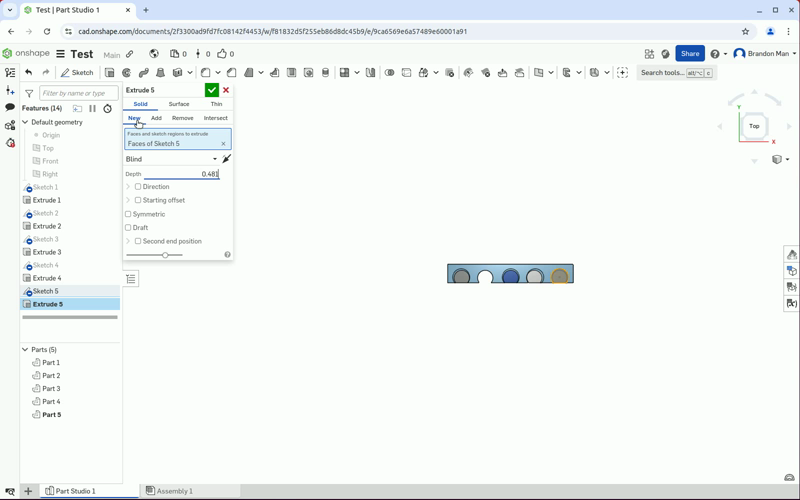
key(enter)
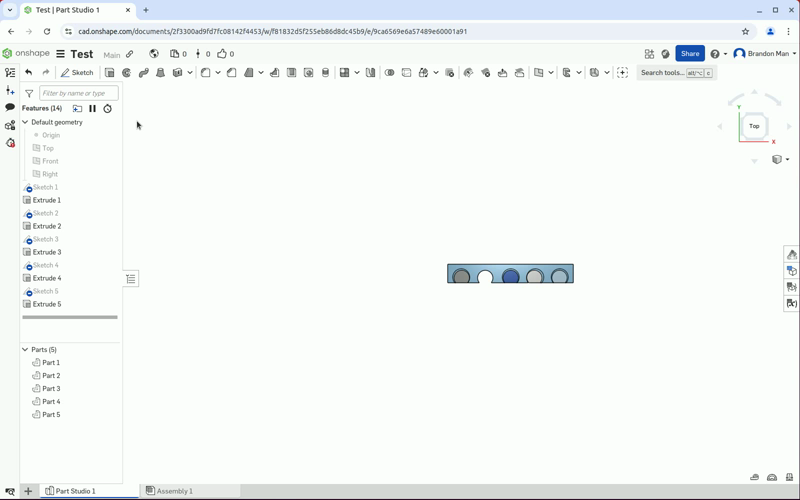
key(shift+h)
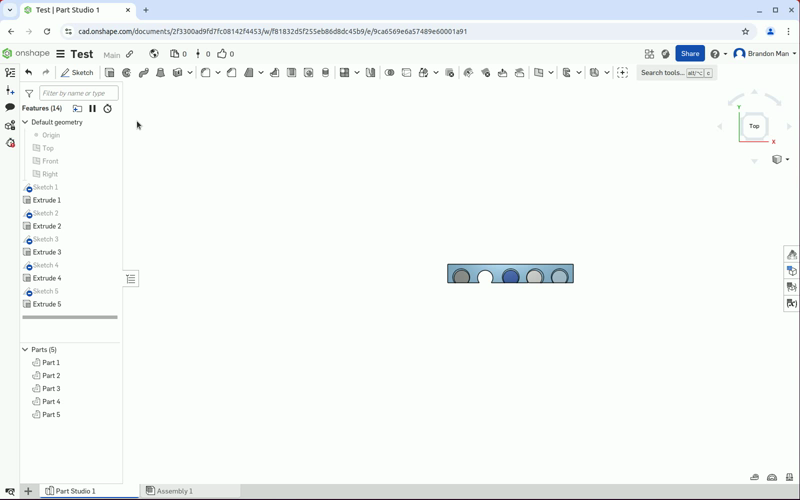
key(shift+h)
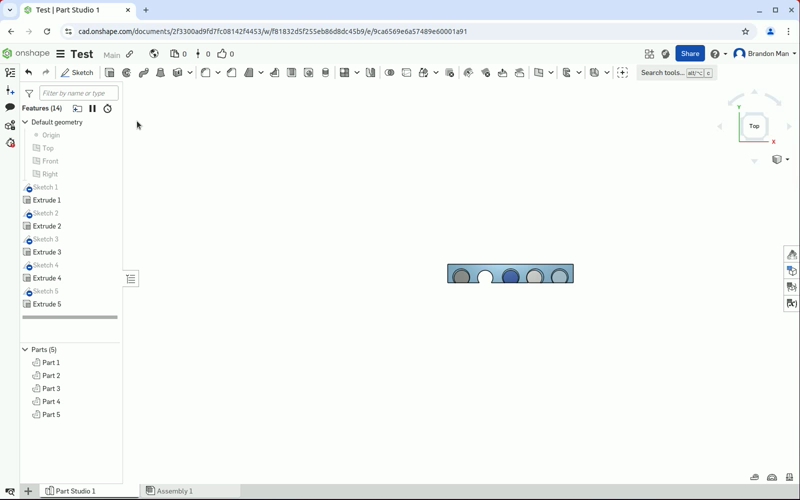
mouse_move(73, 189)
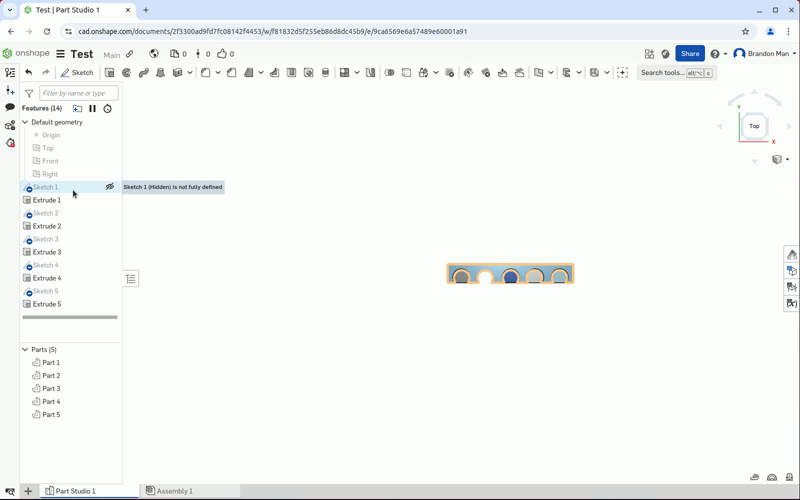
click(73, 189)
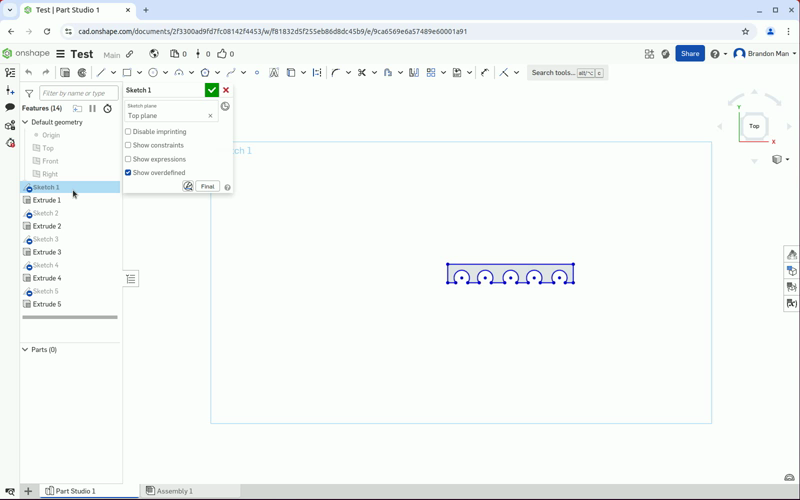
mouse_move(229, 92)
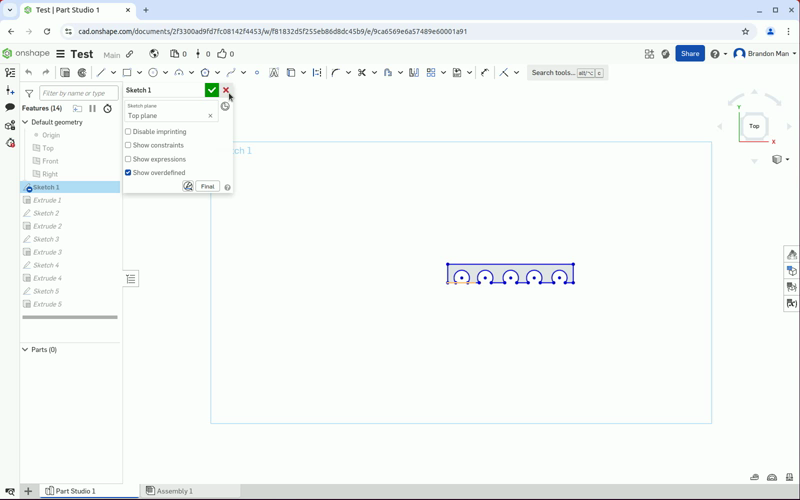
click(229, 92)
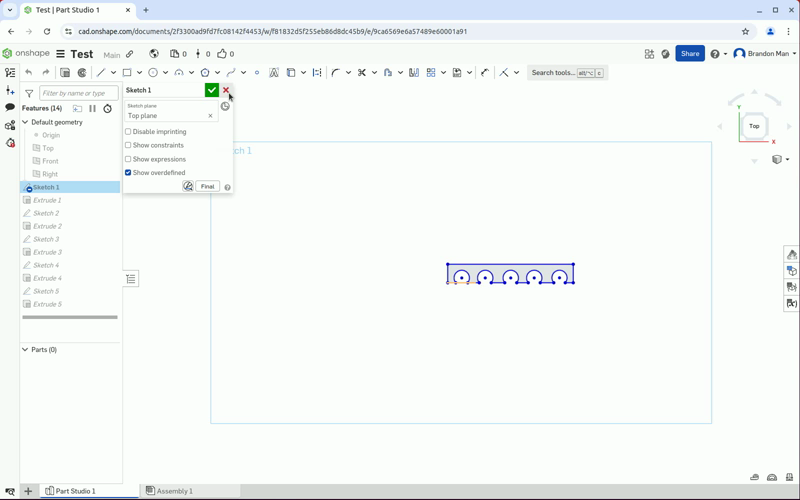
key(shift+s)
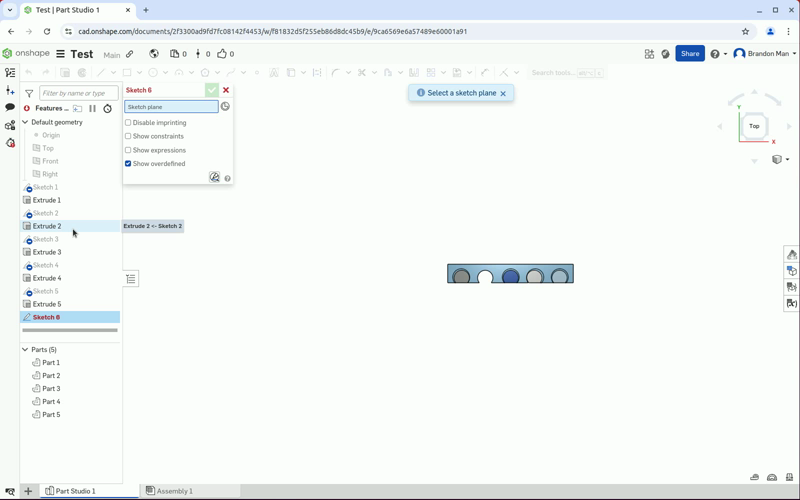
scroll(3)
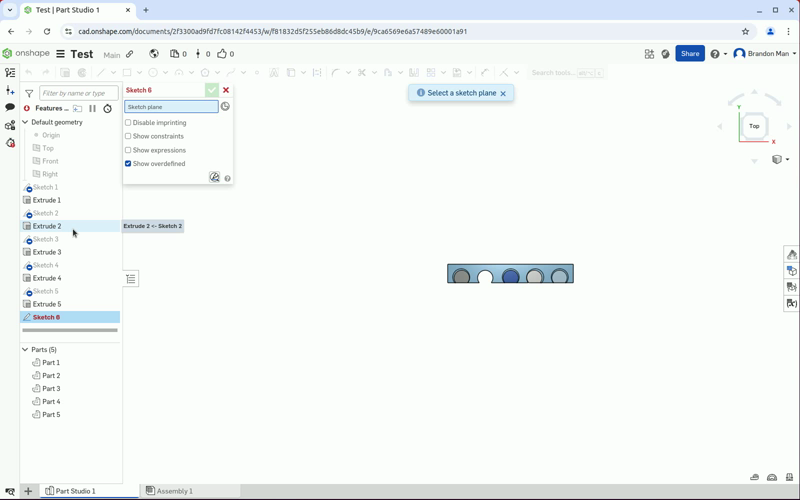
mouse_move(73, 150)
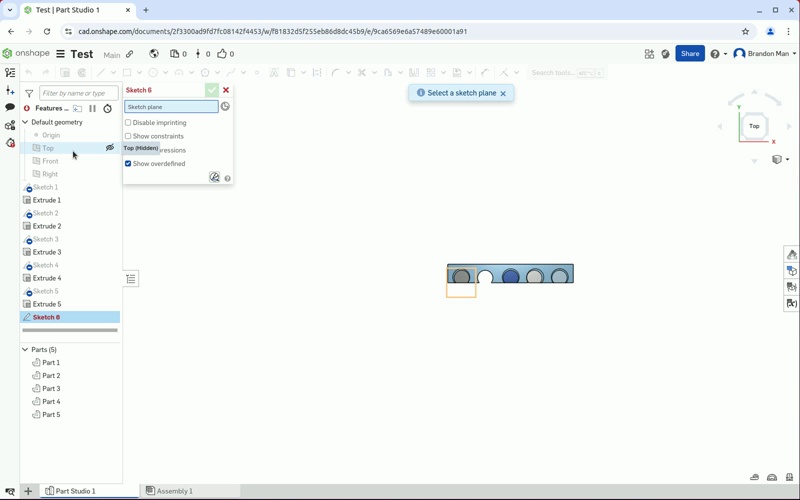
click(73, 150)
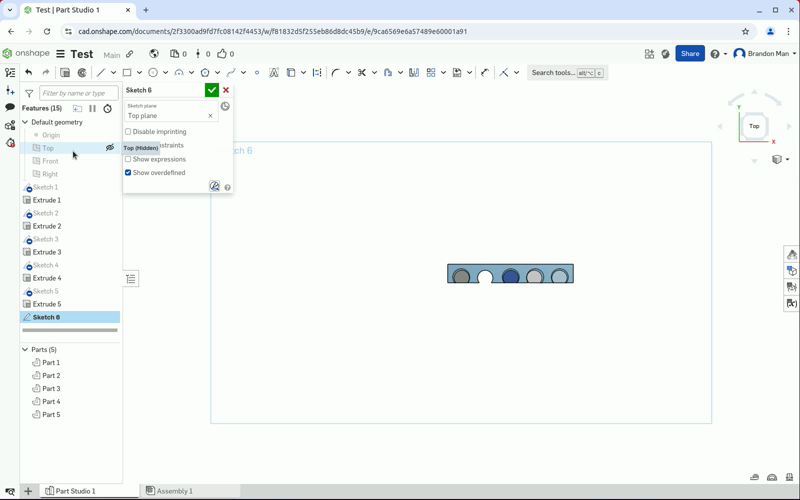
mouse_move(73, 352)
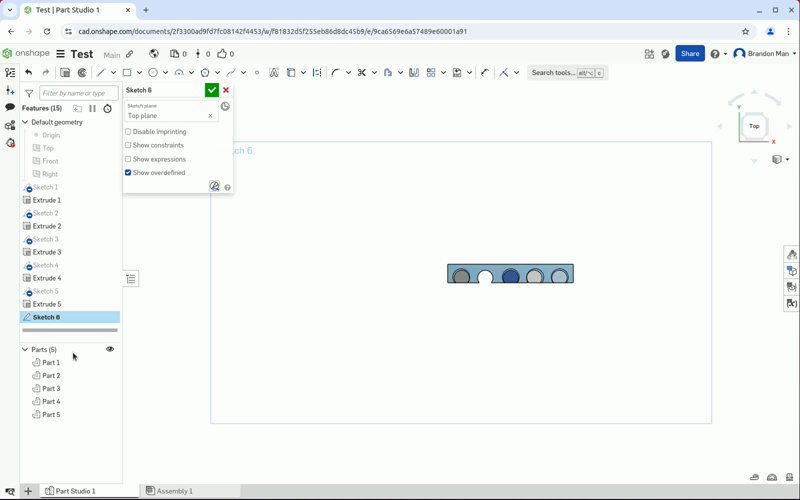
key(y)
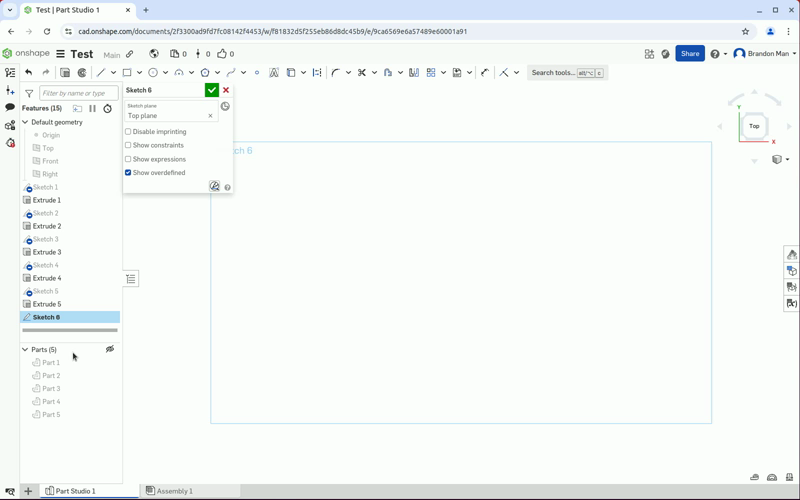
key(l)
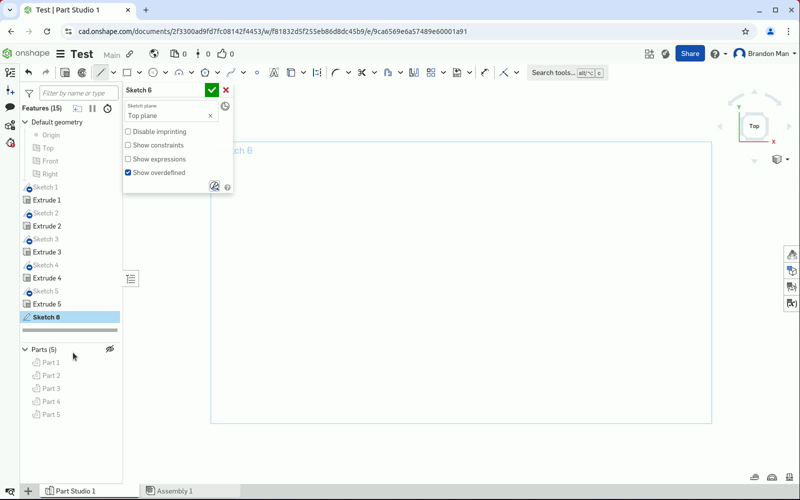
key_down(shift)
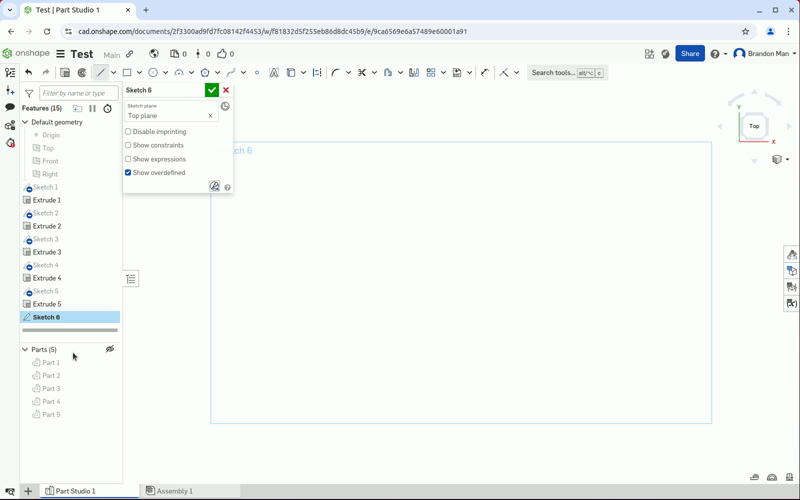
mouse_move(479, 282)
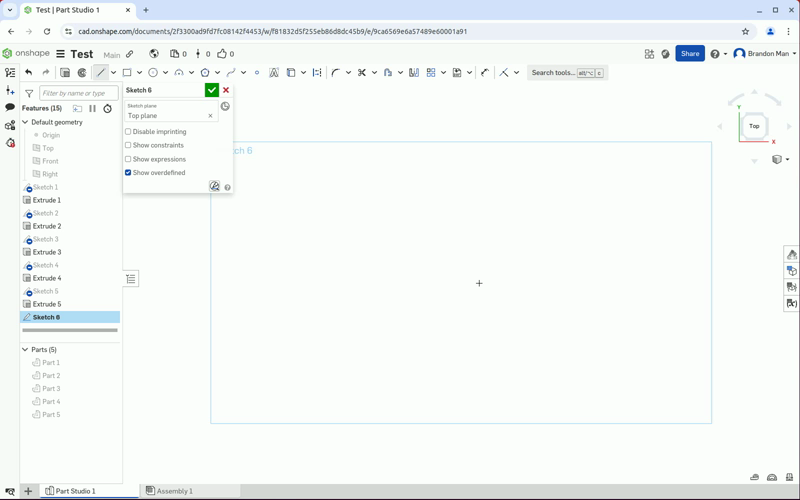
click(479, 282)
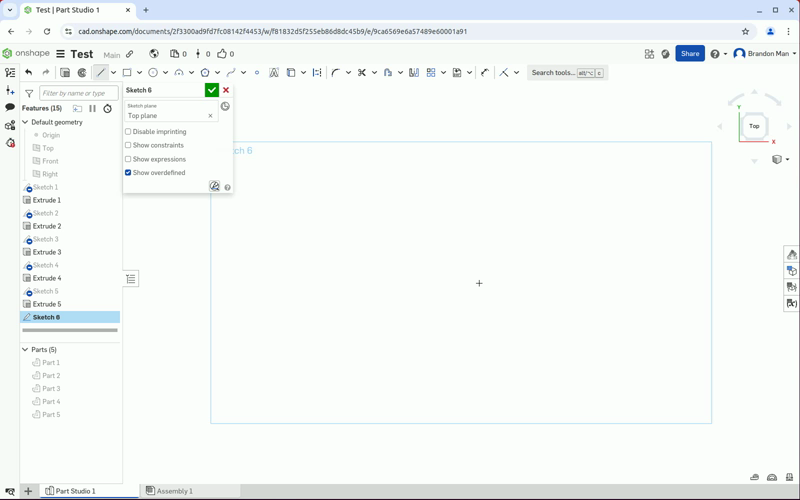
key_up(shift)
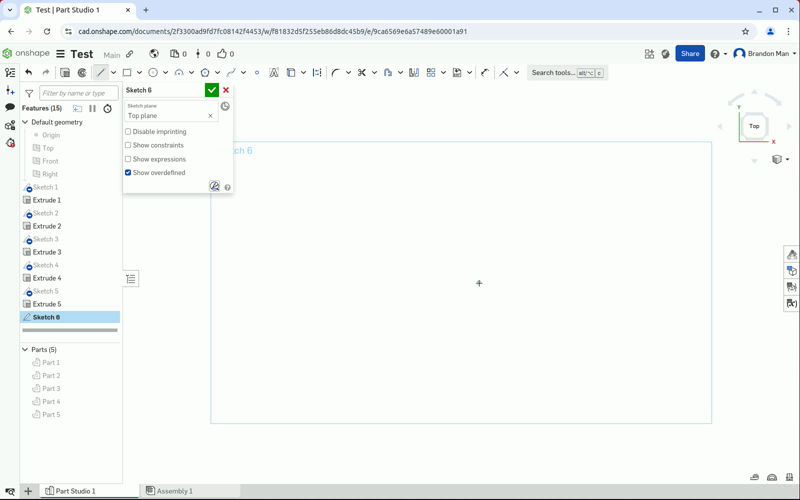
key_down(shift)
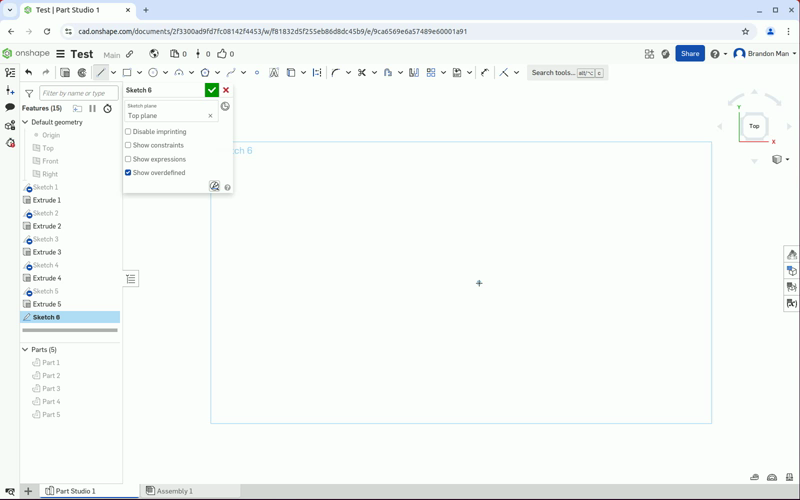
mouse_move(509, 282)
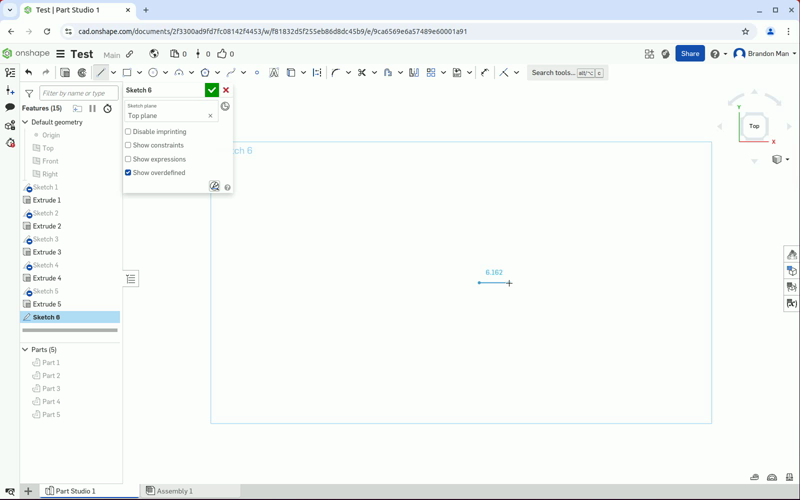
mouse_move(492, 282)
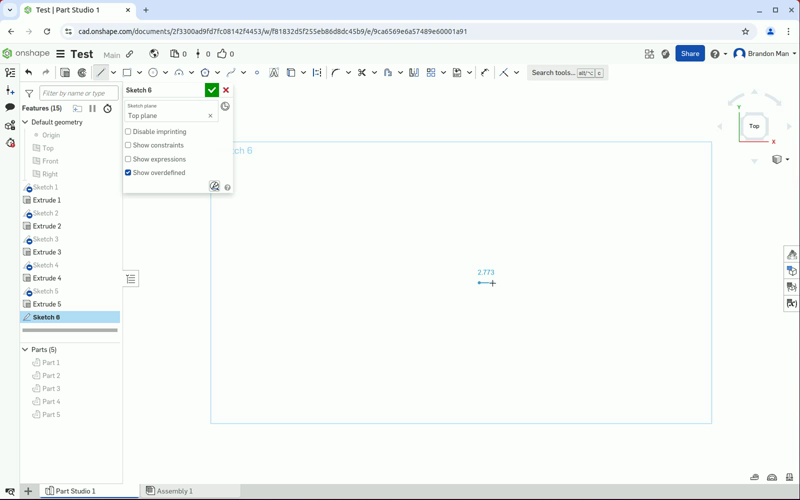
click(492, 282)
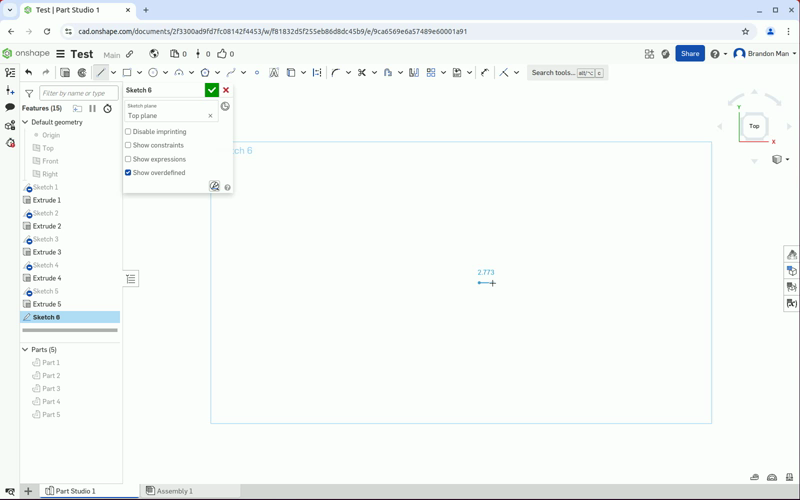
key_up(shift)
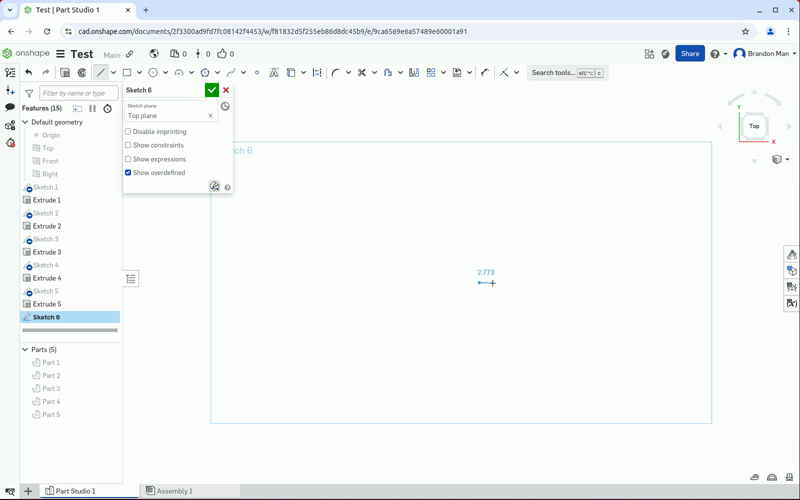
key(esc)
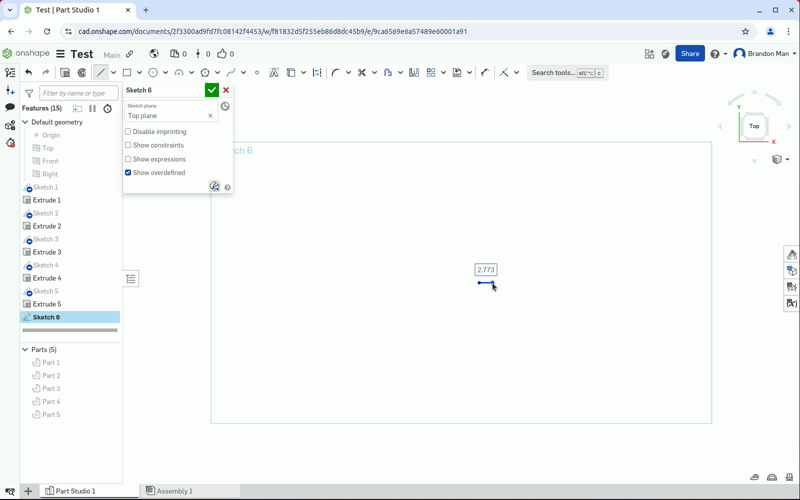
key(a)
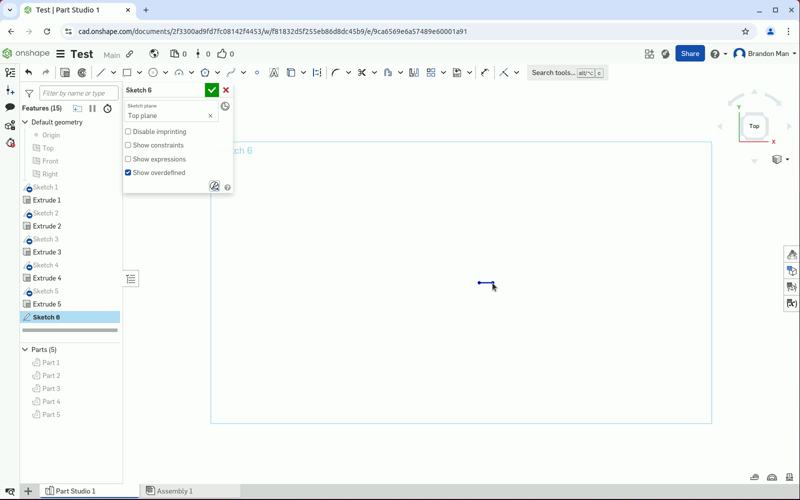
mouse_move(492, 282)
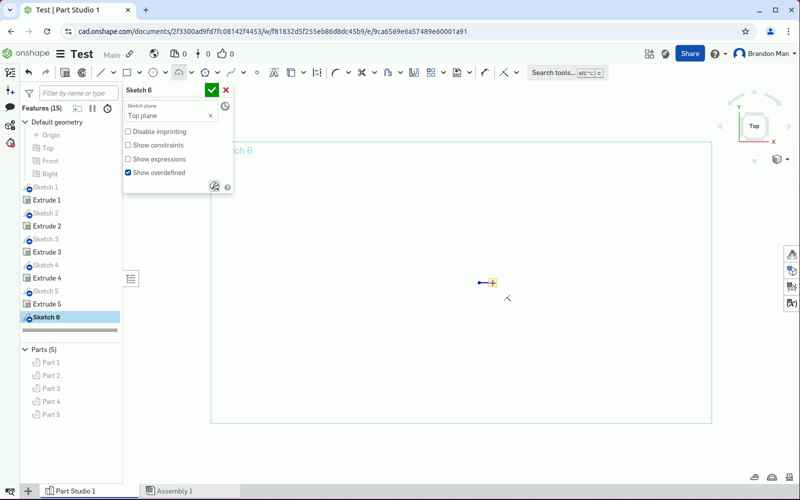
click(492, 282)
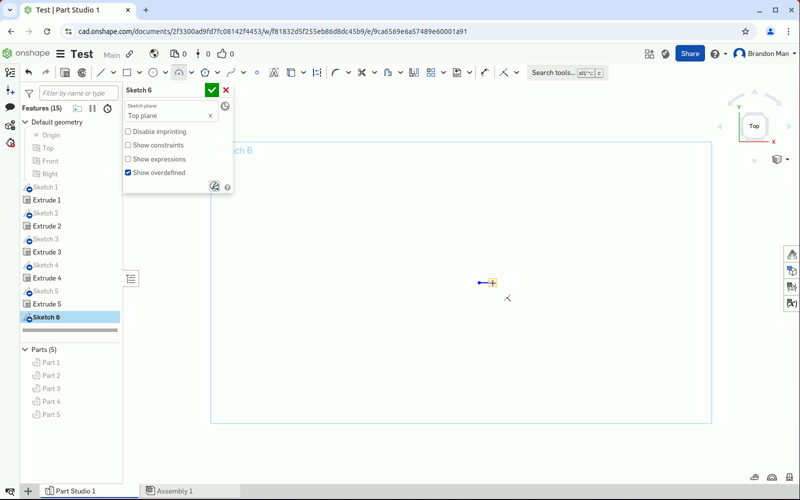
mouse_move(479, 282)
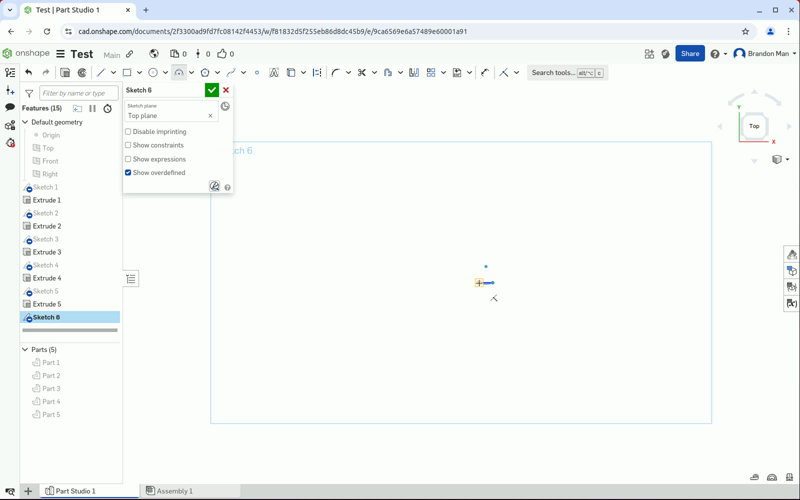
click(479, 282)
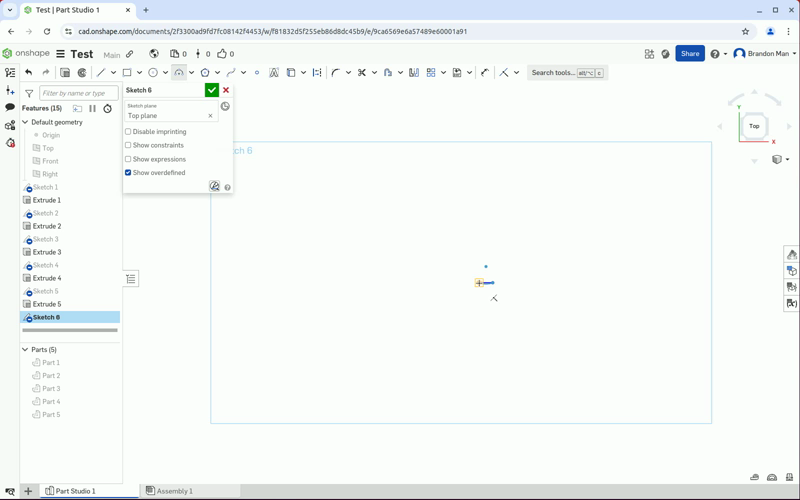
key_down(shift)
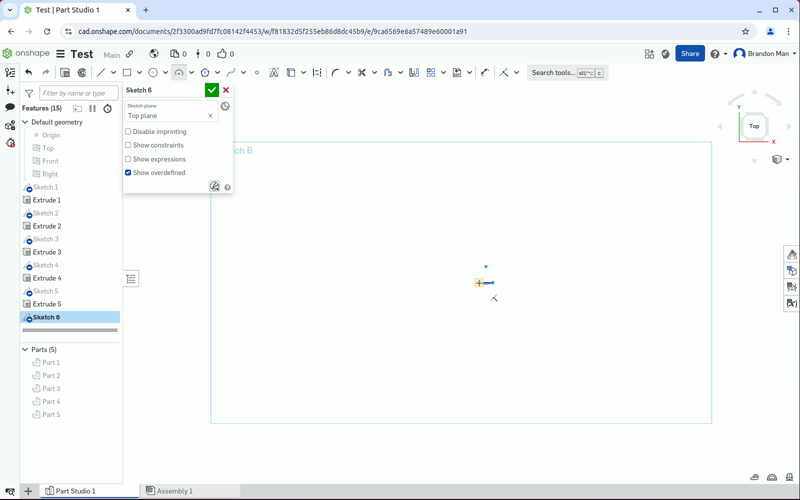
mouse_move(486, 268)
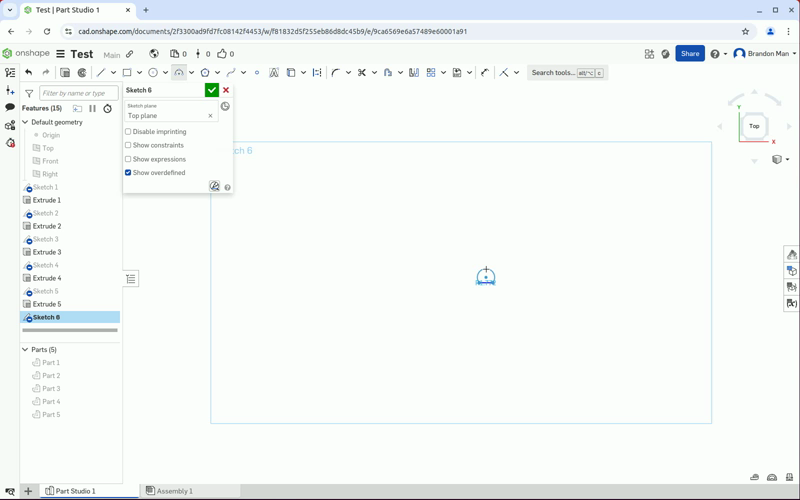
click(486, 268)
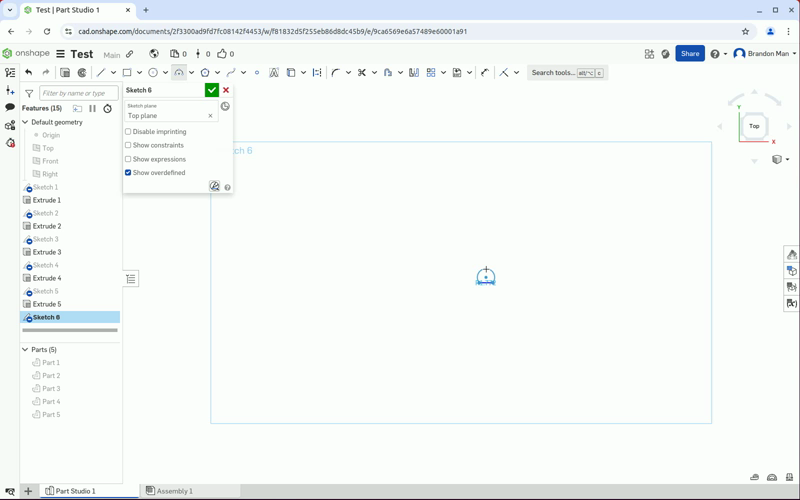
key_up(shift)
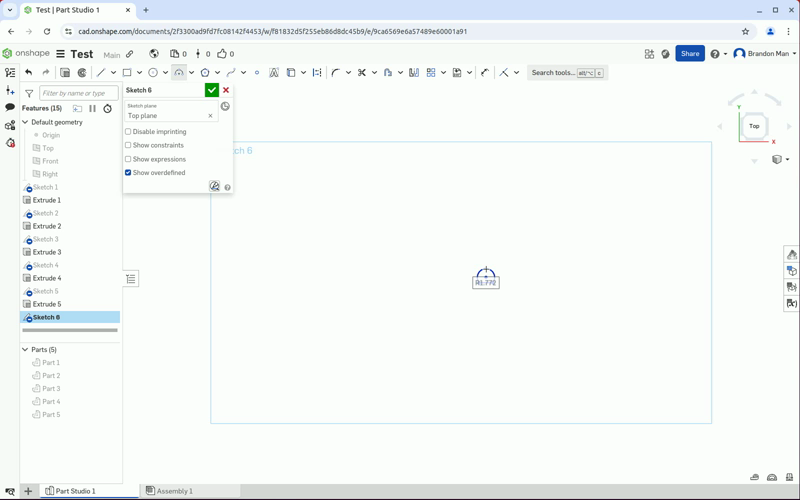
key(esc)
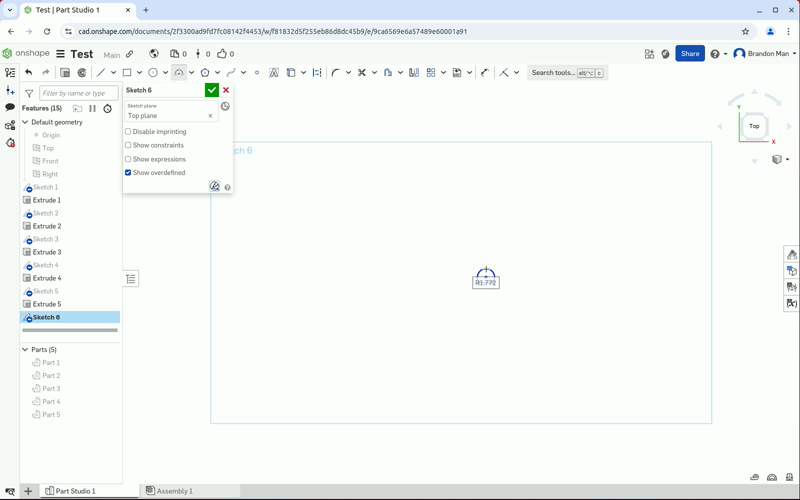
mouse_move(490, 272)
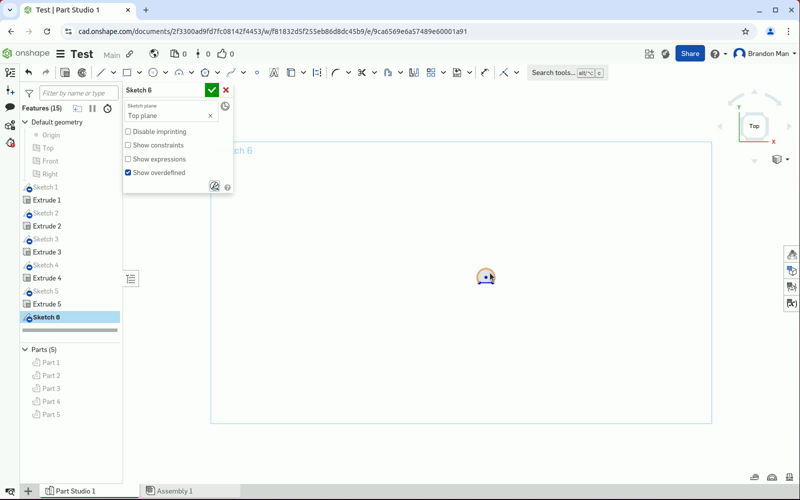
scroll(6)
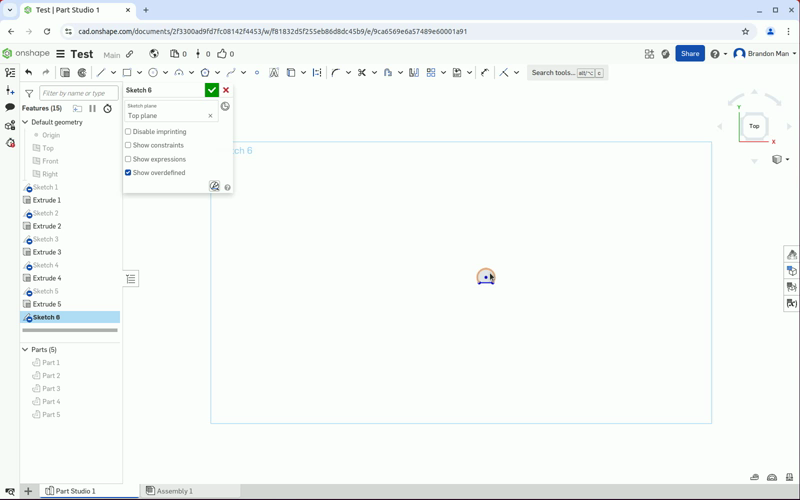
scroll(6)
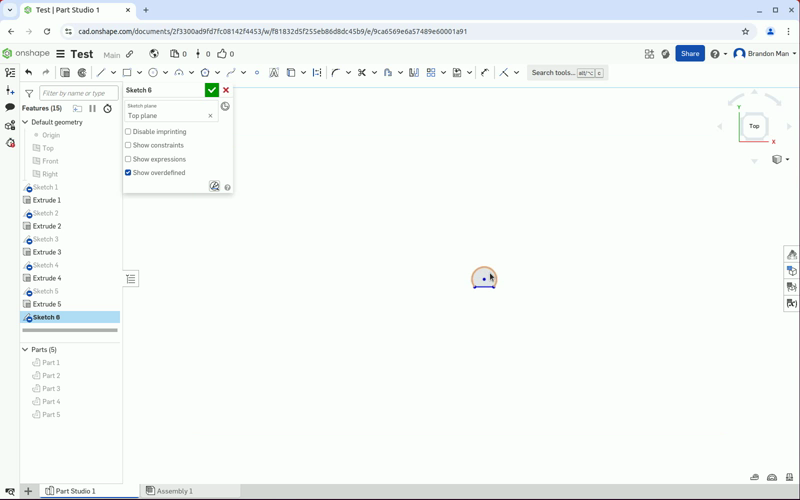
scroll(6)
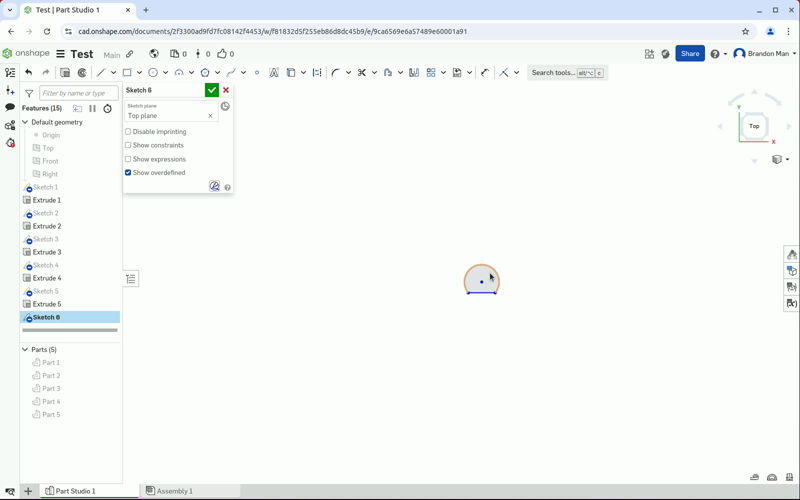
scroll(6)
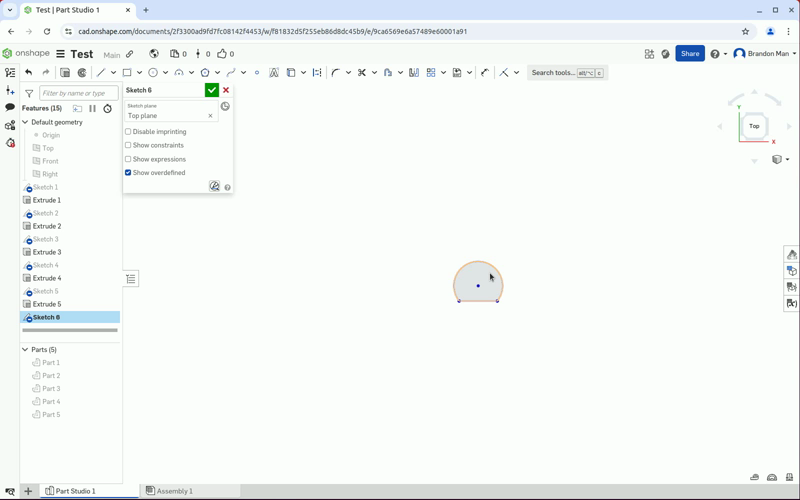
scroll(6)
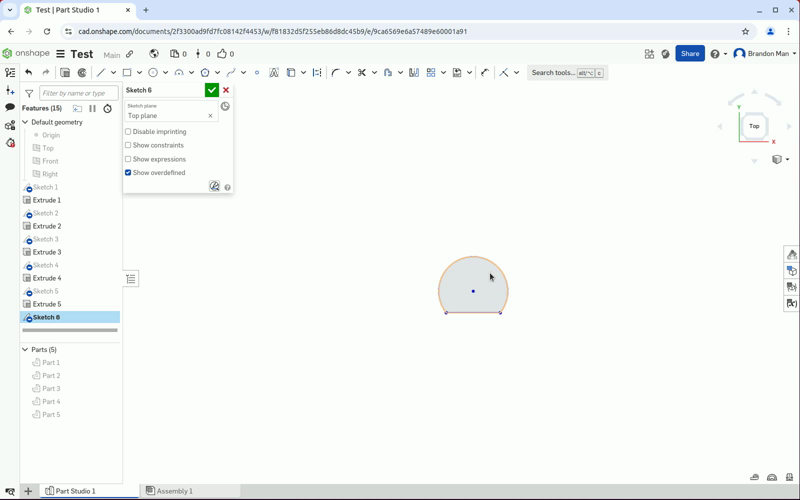
scroll(6)
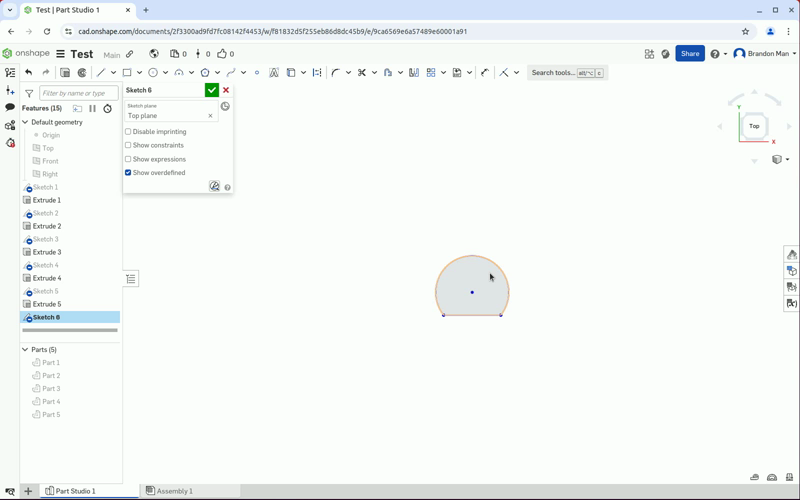
scroll(6)
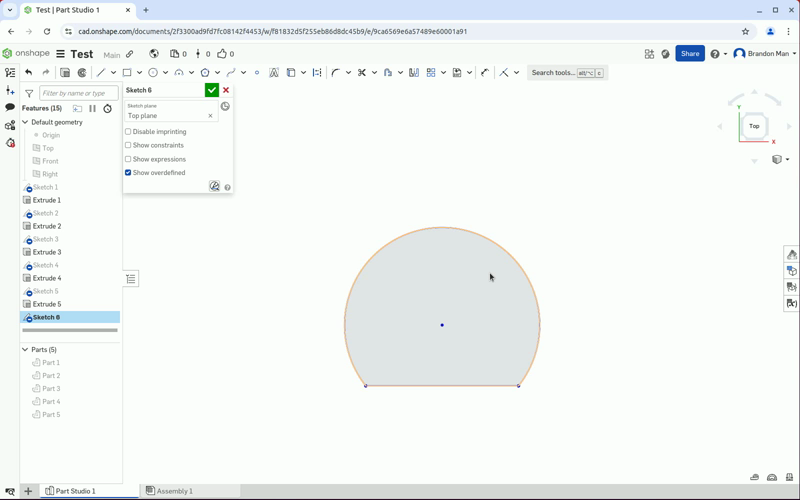
click(490, 272)
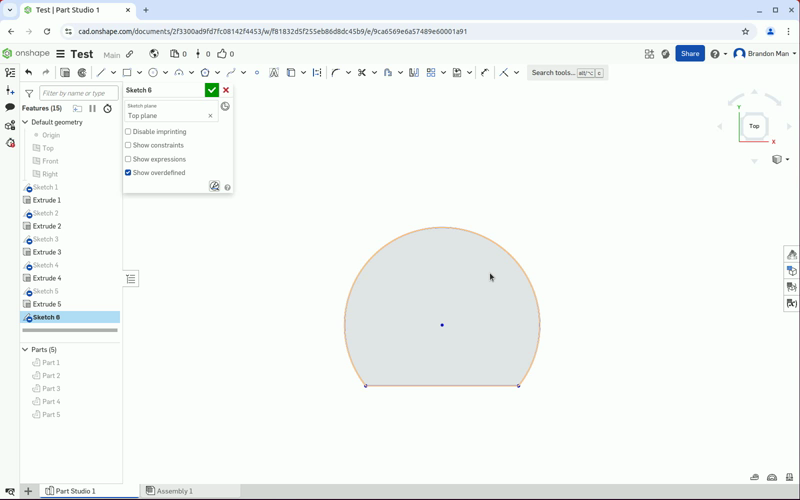
scroll(-6)
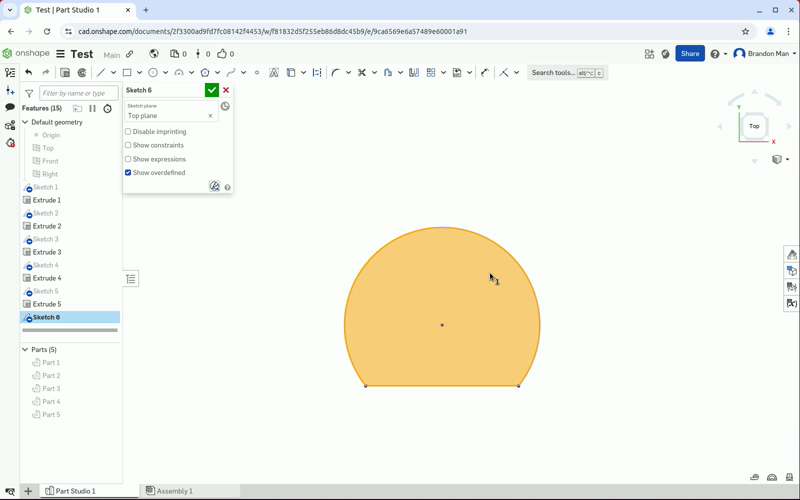
scroll(-6)
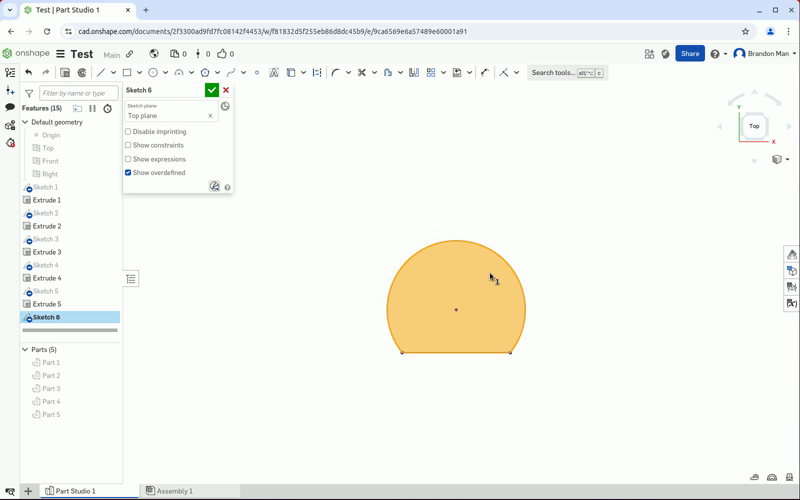
scroll(-6)
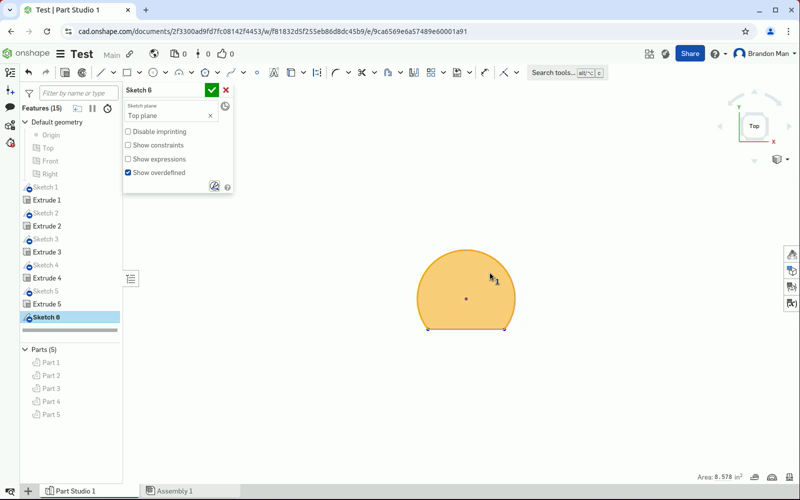
scroll(-6)
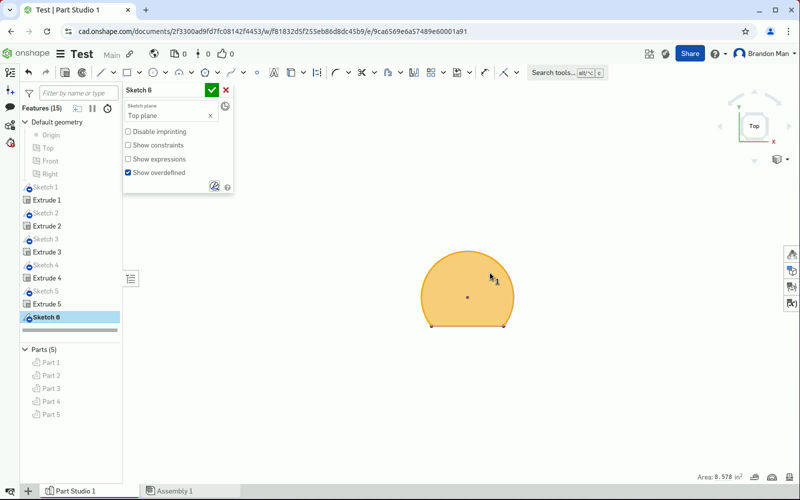
scroll(-6)
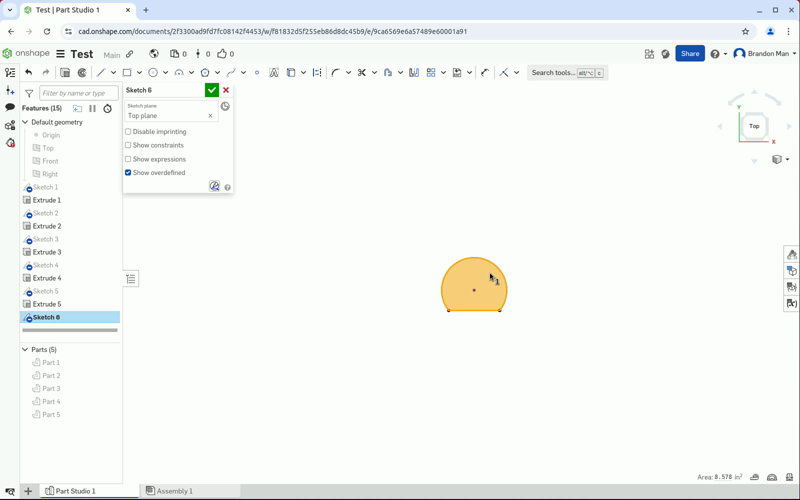
scroll(-6)
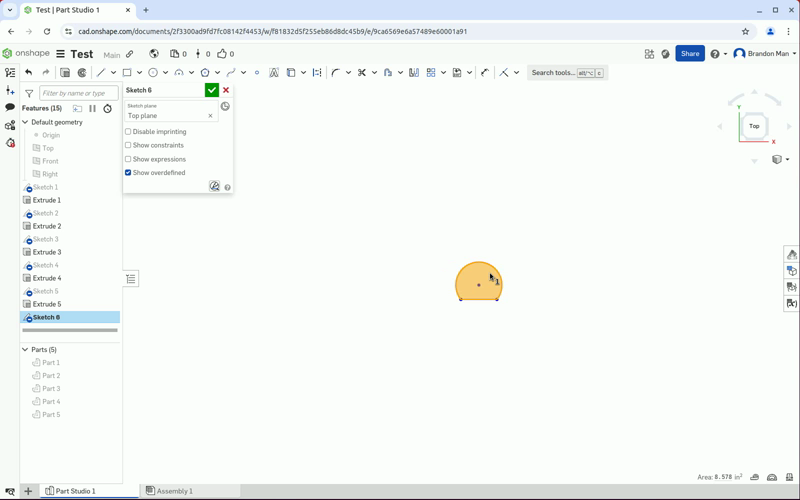
scroll(-6)
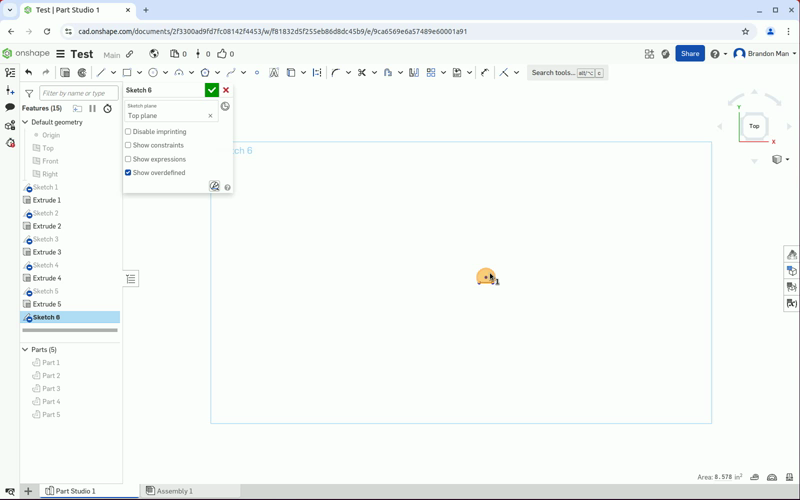
mouse_move(73, 352)
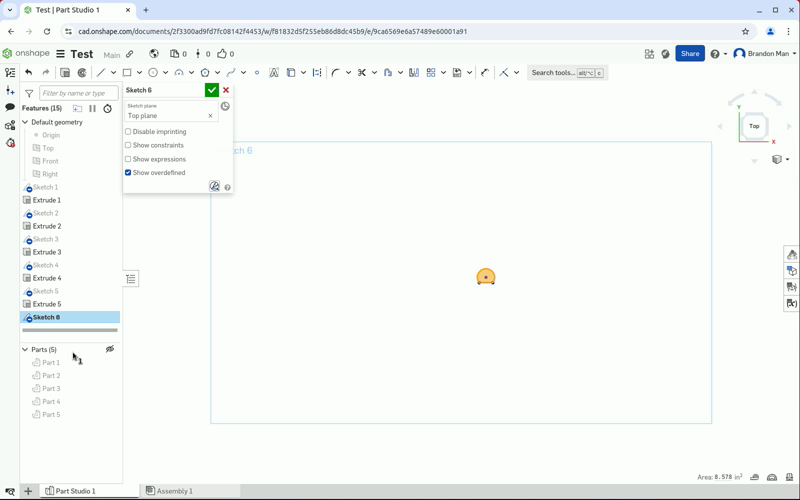
key(shift+y)
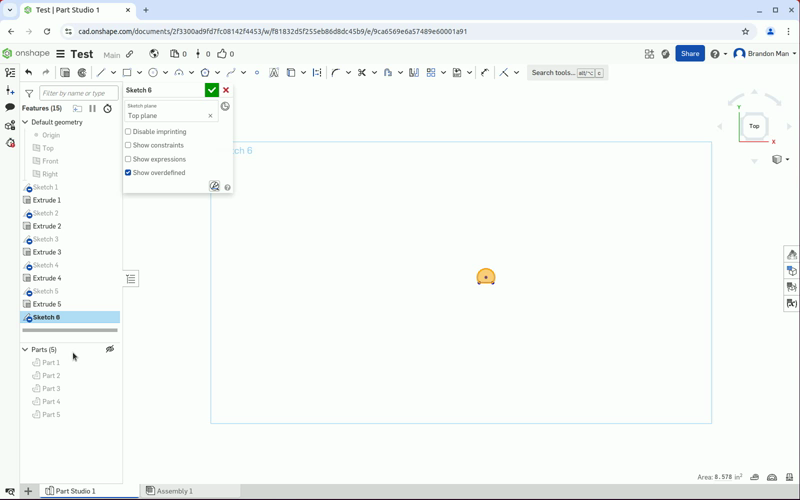
key(shift+e)
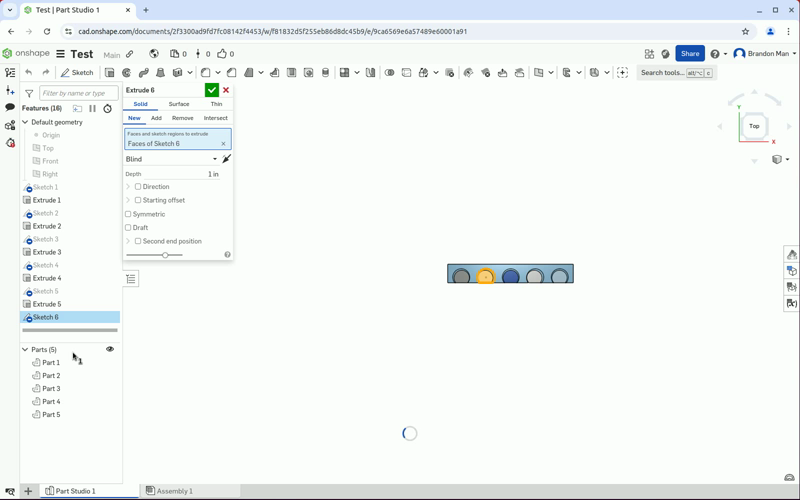
mouse_move(143, 106)
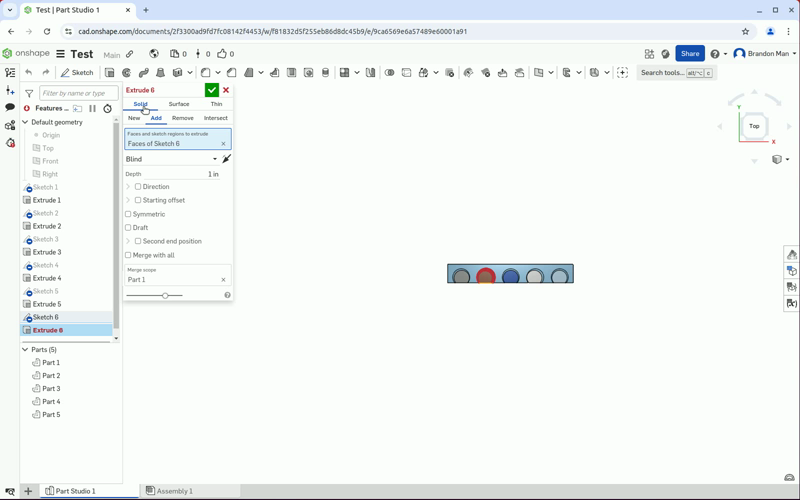
click(143, 106)
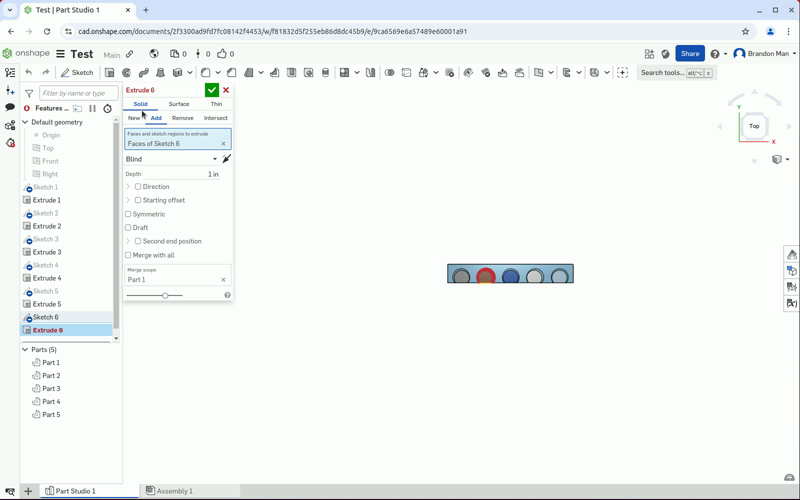
mouse_move(137, 120)
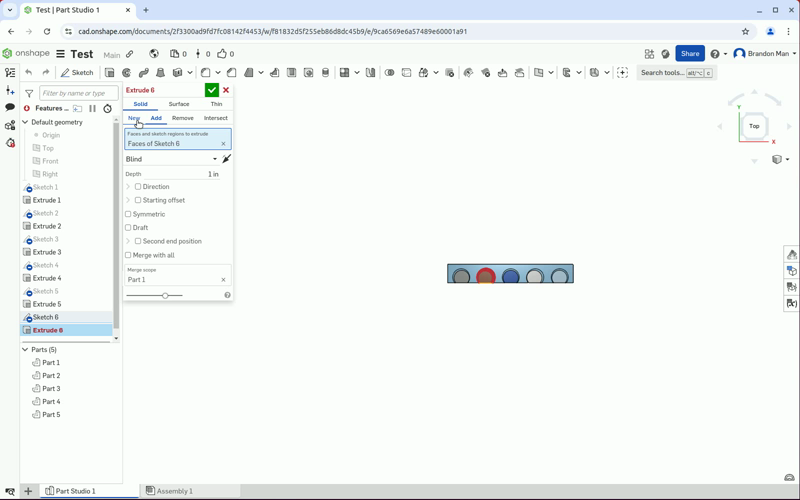
click(137, 120)
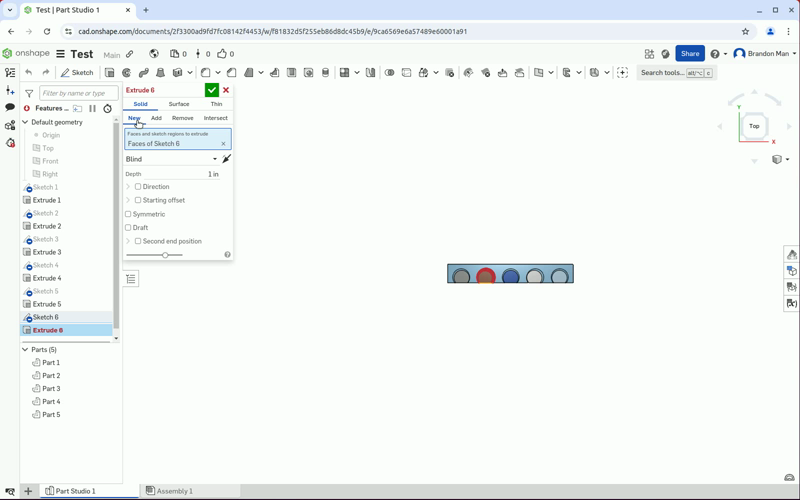
key(tab, 4)
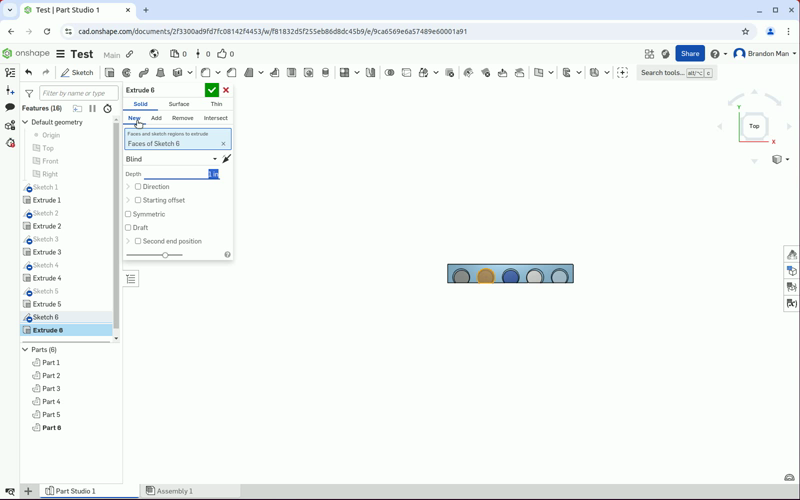
text(0.481)
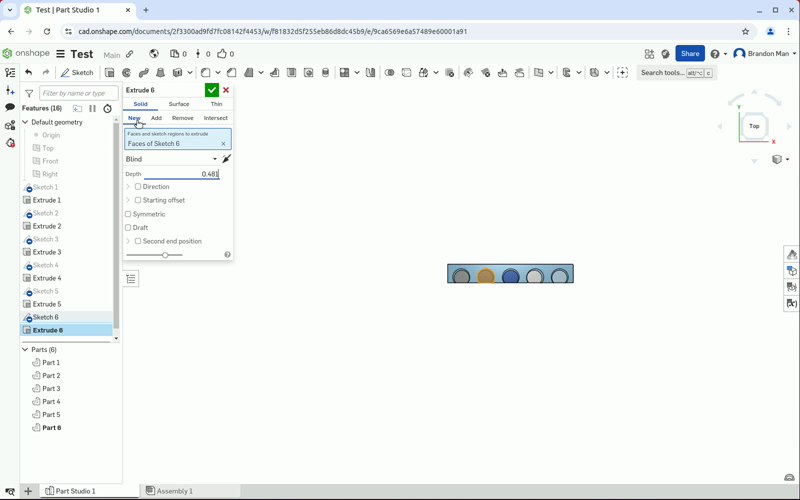
key(enter)
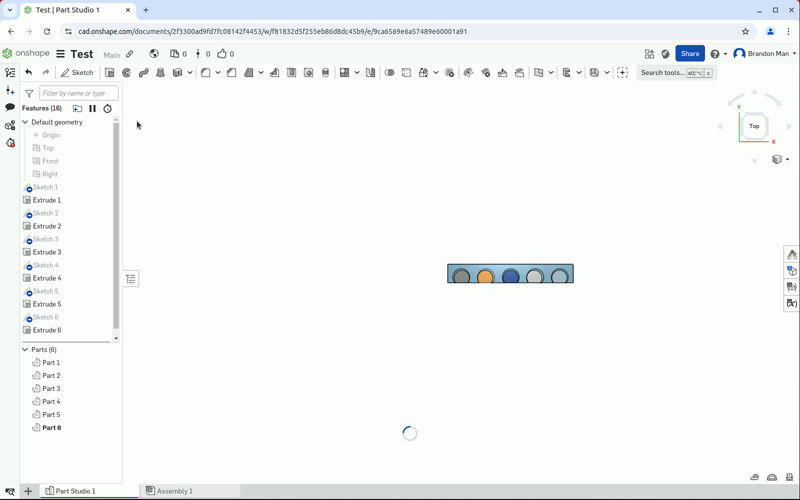
key(shift+h)
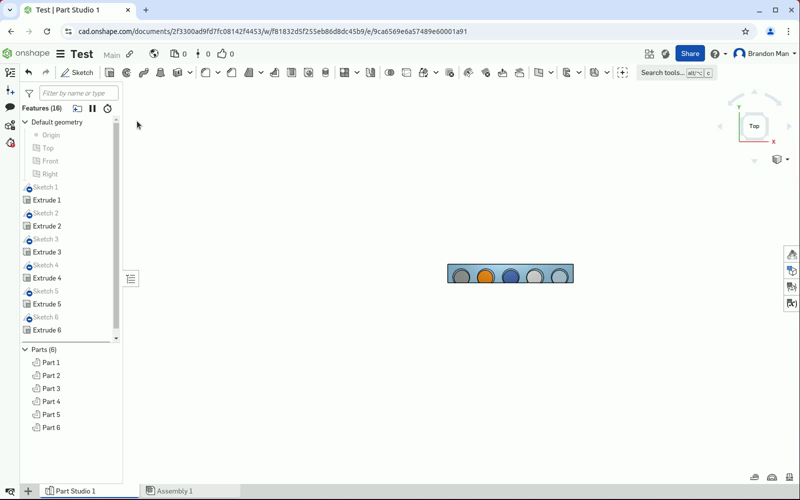
key(shift+h)
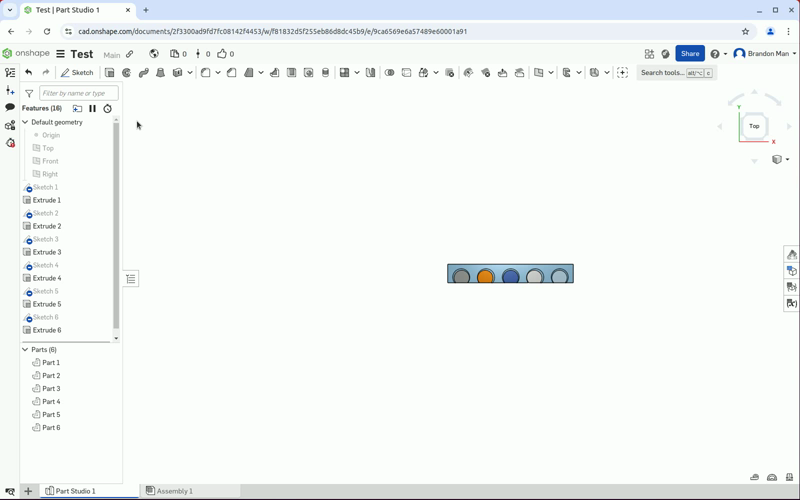
mouse_move(69, 189)
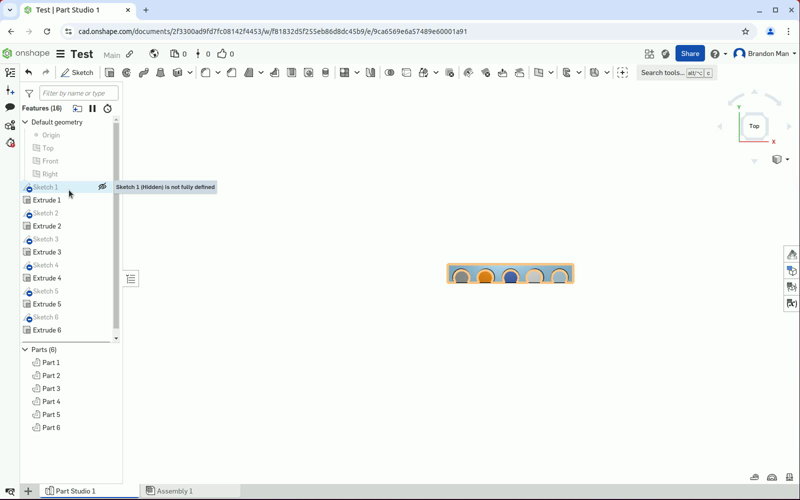
click(69, 189)
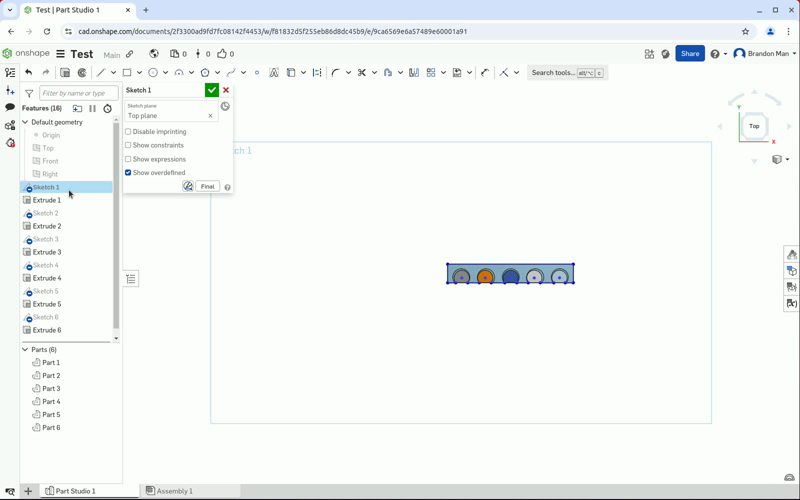
mouse_move(229, 92)
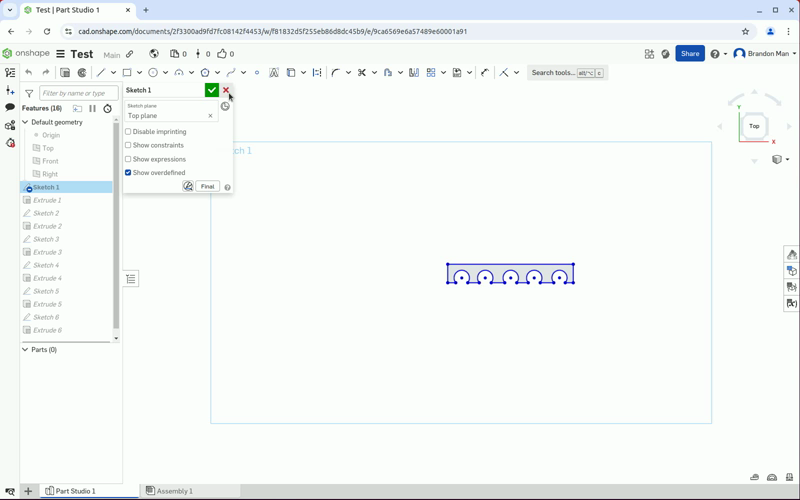
click(229, 92)
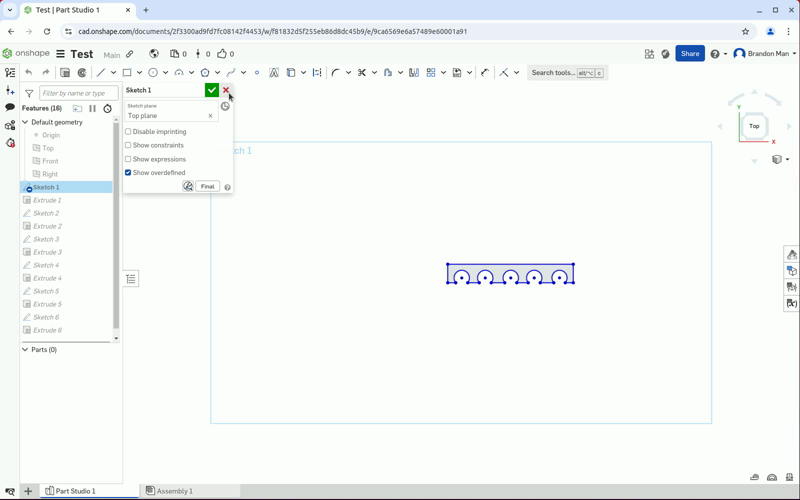
key(shift+s)
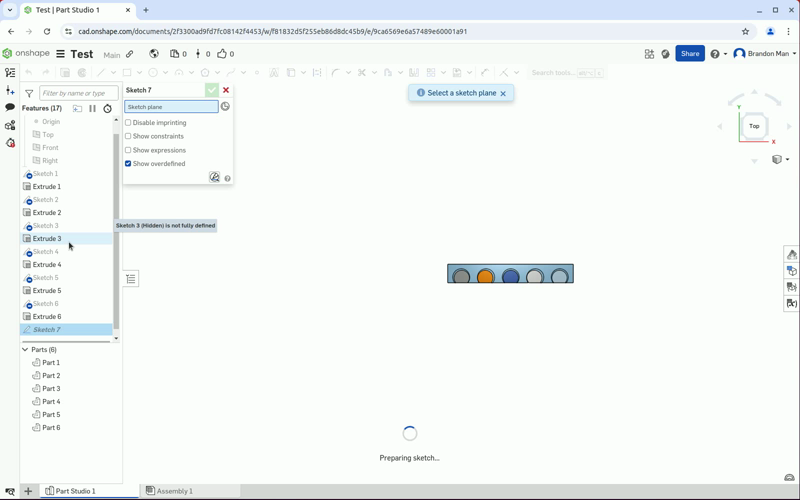
scroll(3)
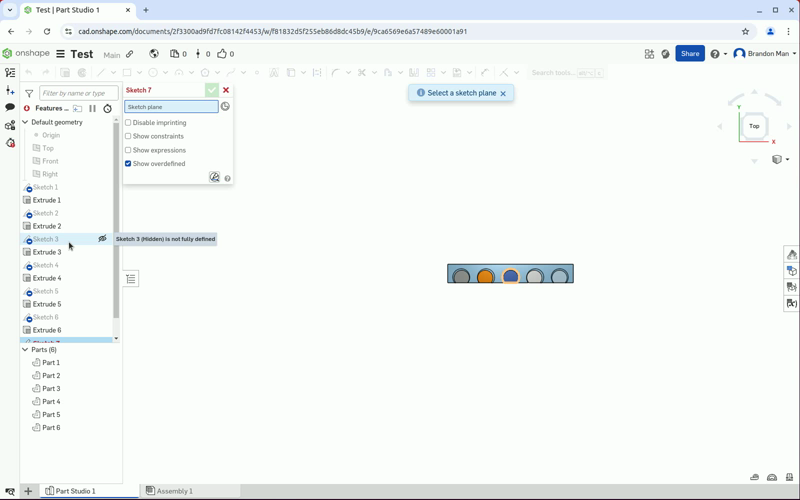
mouse_move(69, 150)
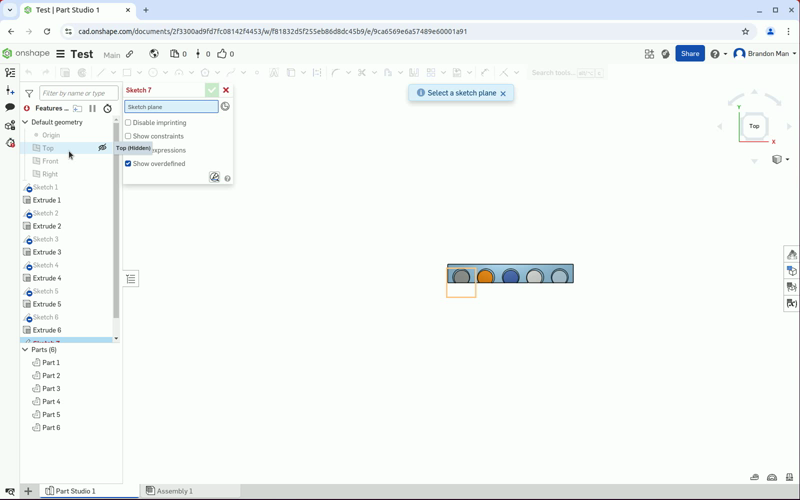
click(69, 150)
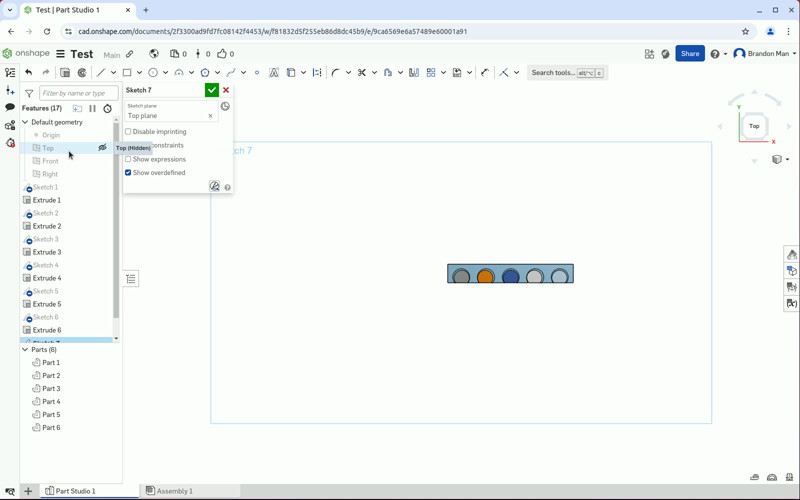
mouse_move(73, 352)
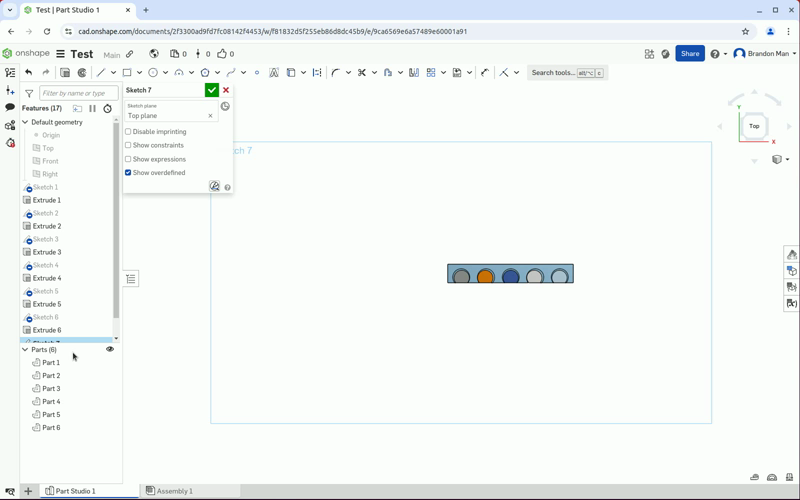
key(y)
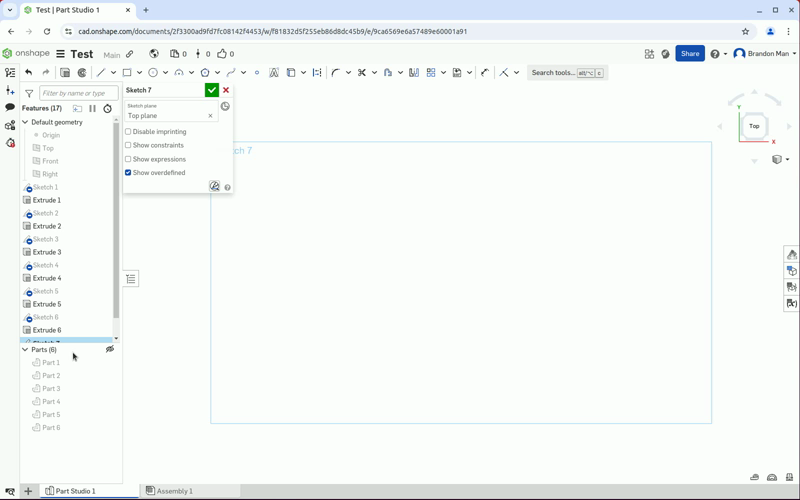
key(l)
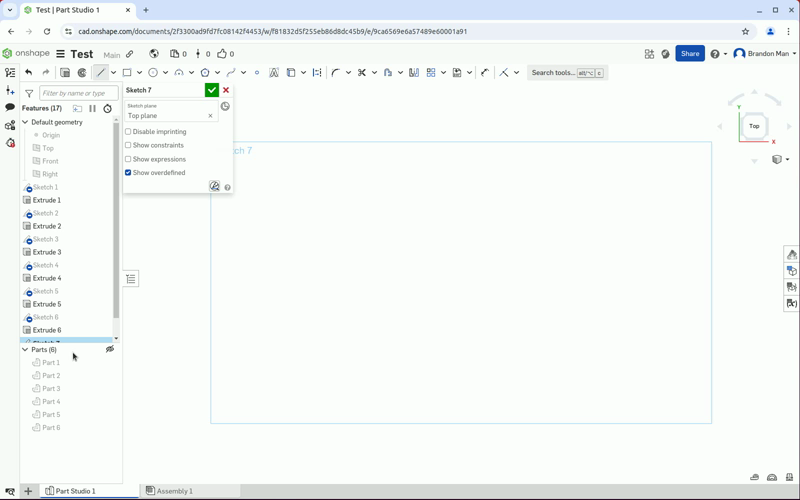
key_down(shift)
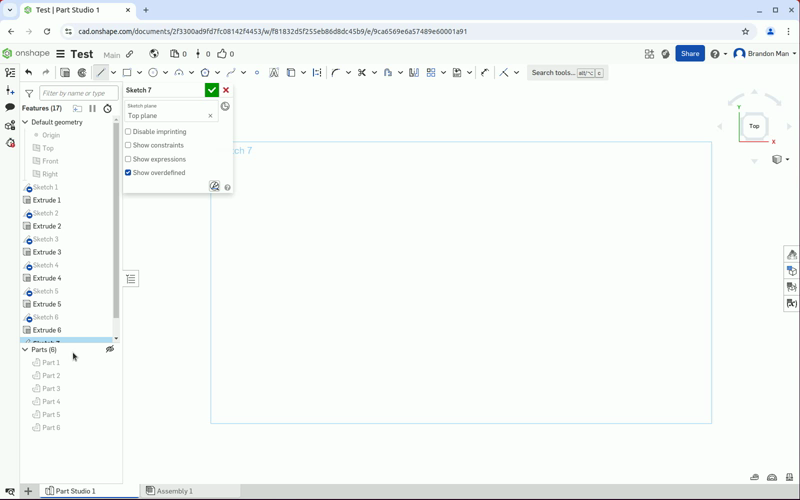
mouse_move(447, 282)
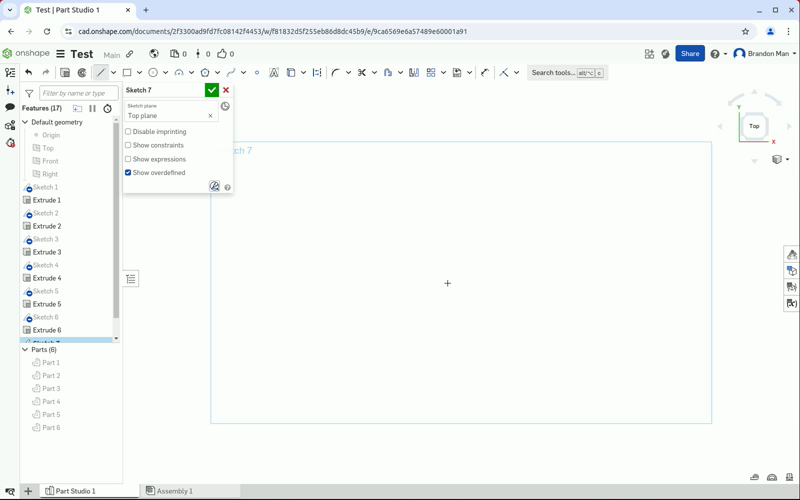
click(447, 282)
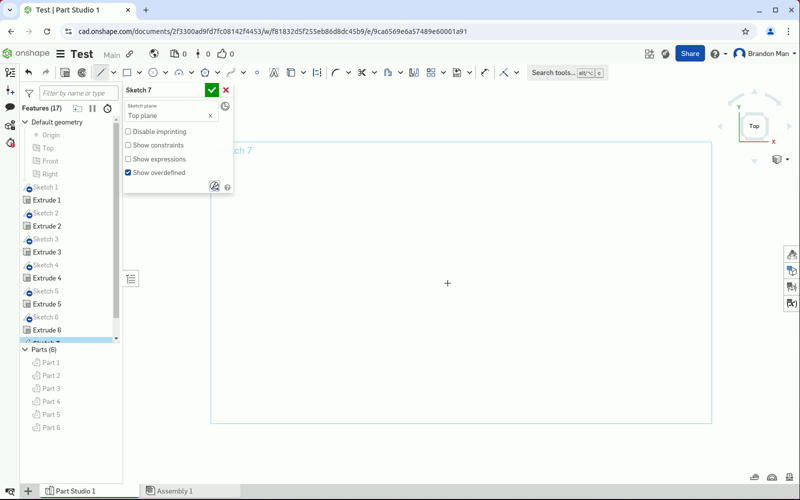
key_up(shift)
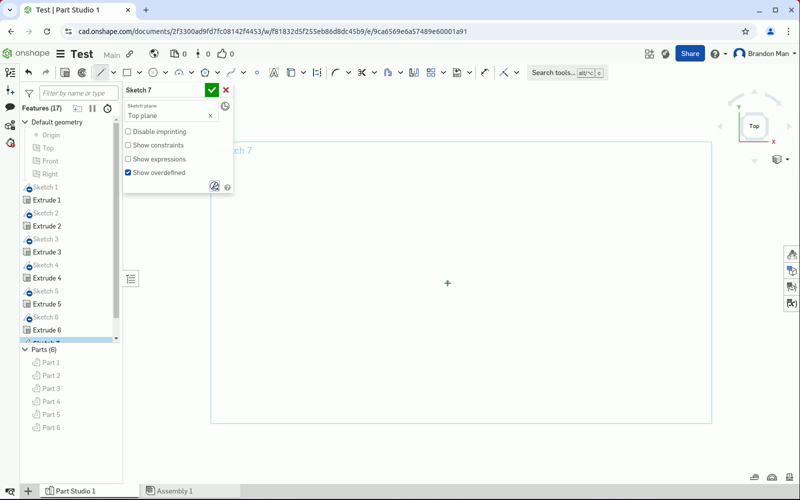
key_down(shift)
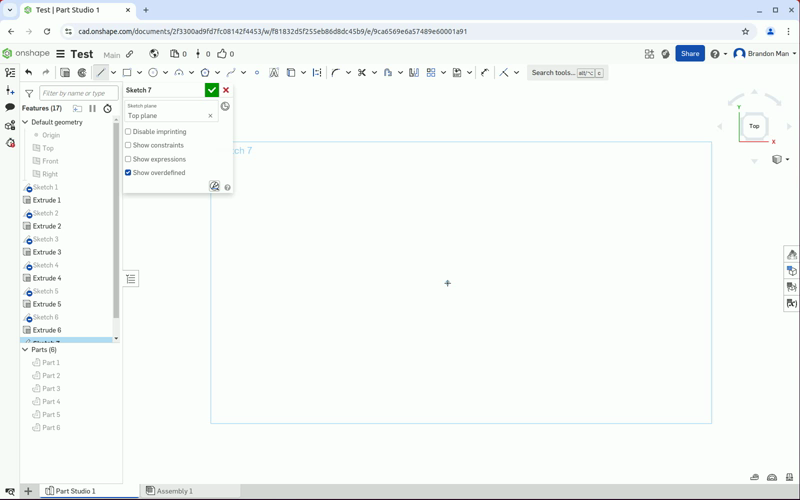
mouse_move(477, 282)
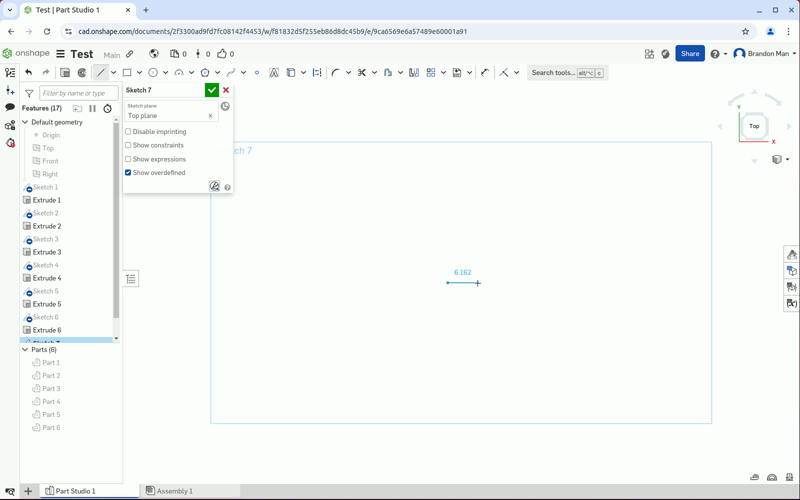
mouse_move(455, 282)
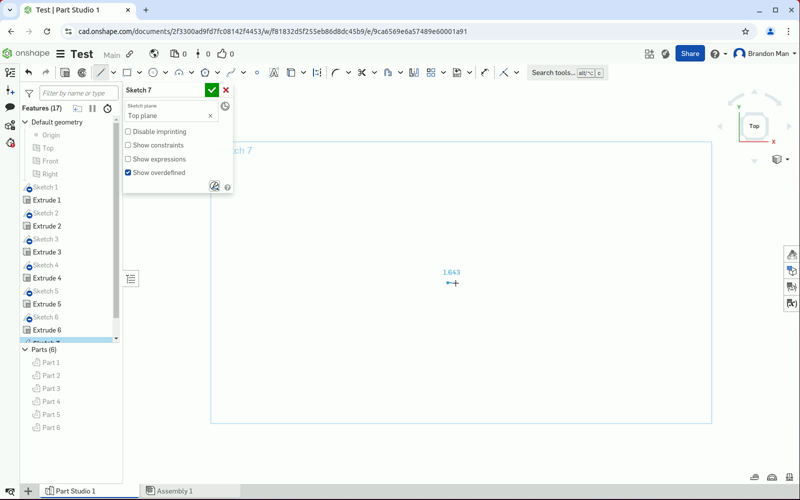
click(455, 282)
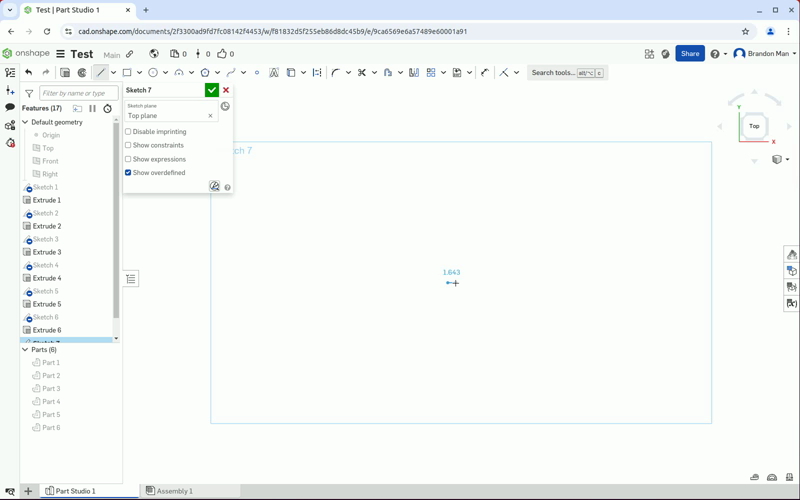
key_up(shift)
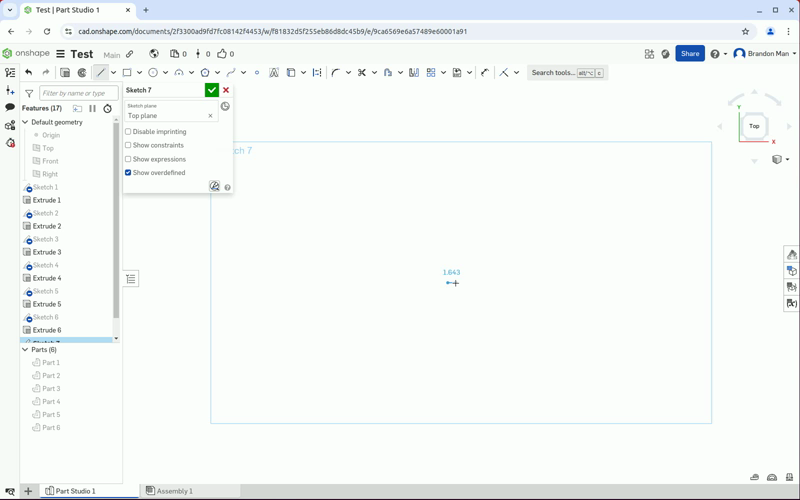
key(esc)
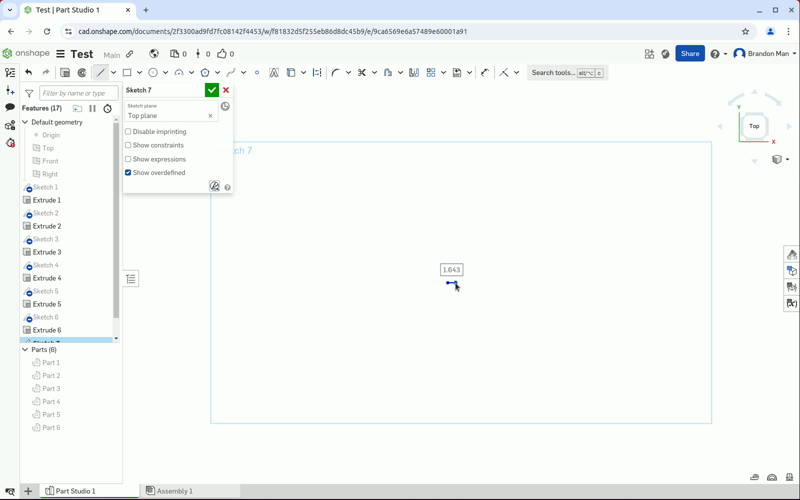
key(a)
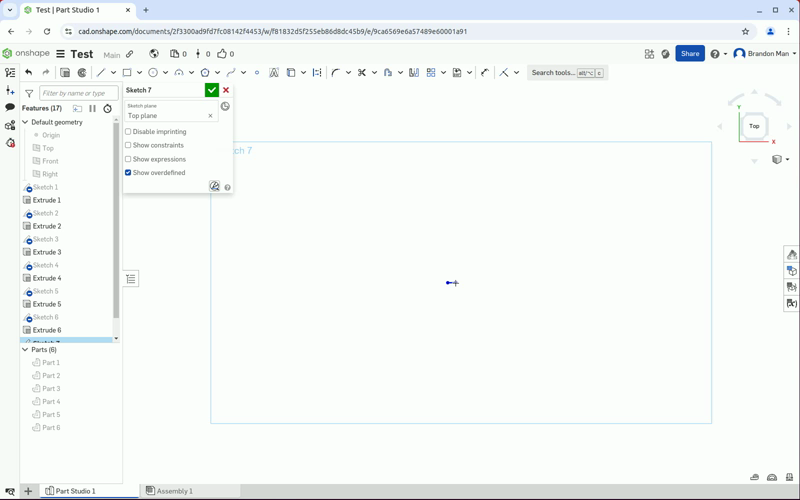
mouse_move(455, 282)
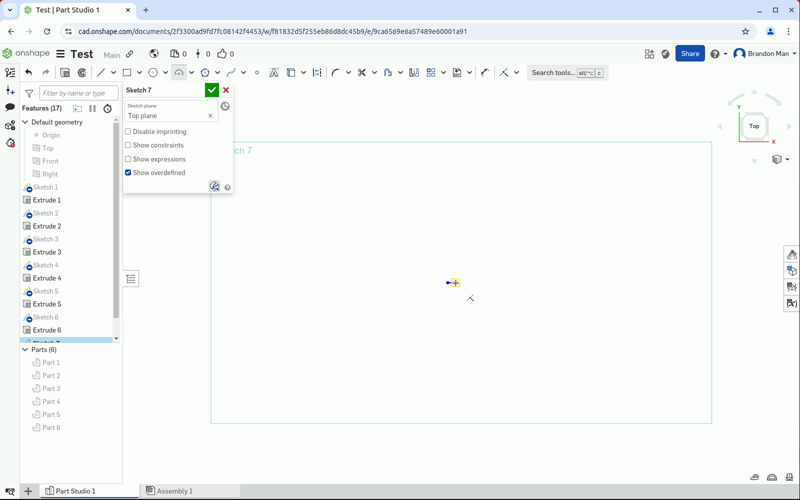
click(455, 282)
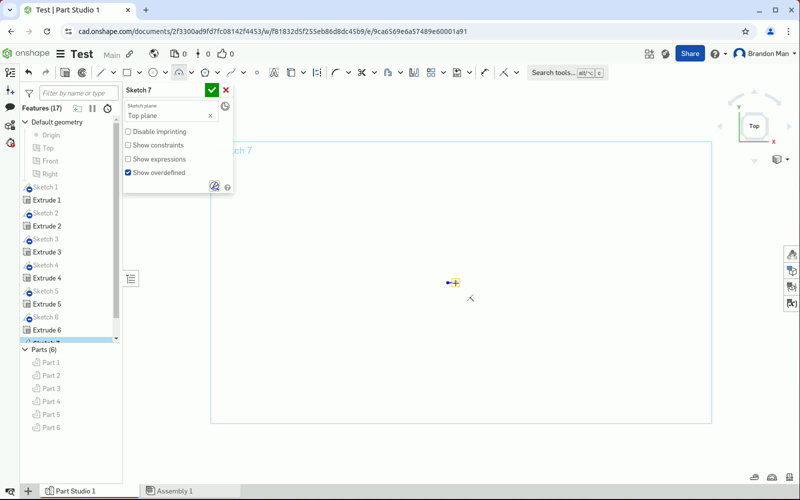
key_down(shift)
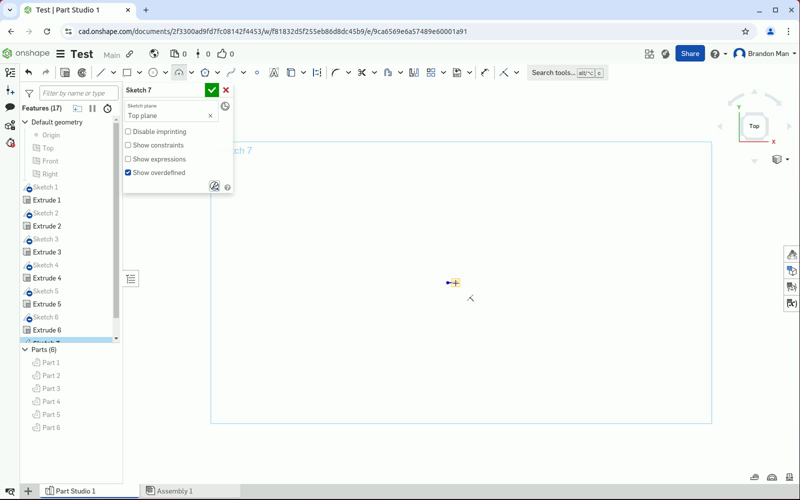
mouse_move(467, 282)
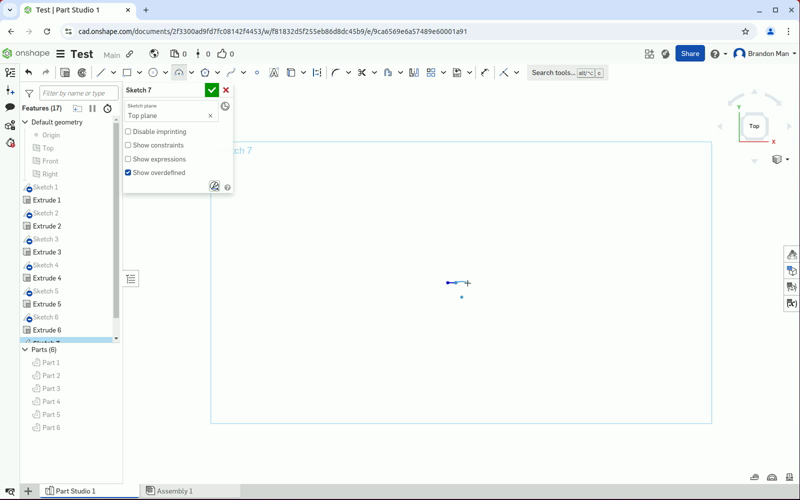
click(467, 282)
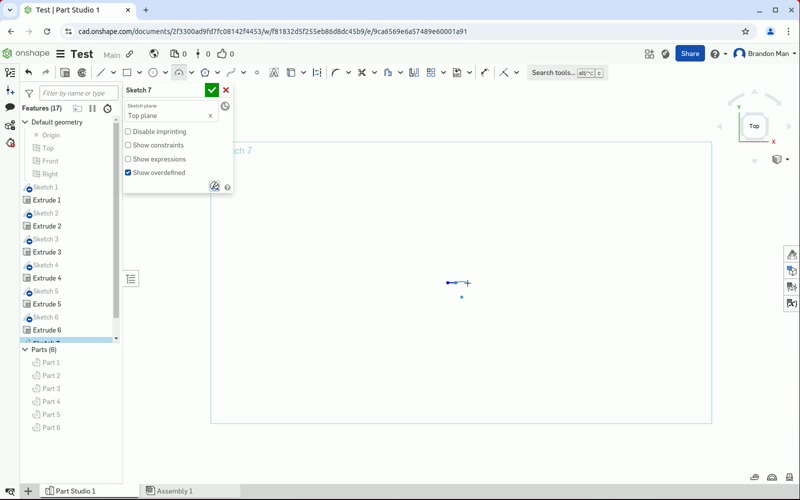
mouse_move(461, 270)
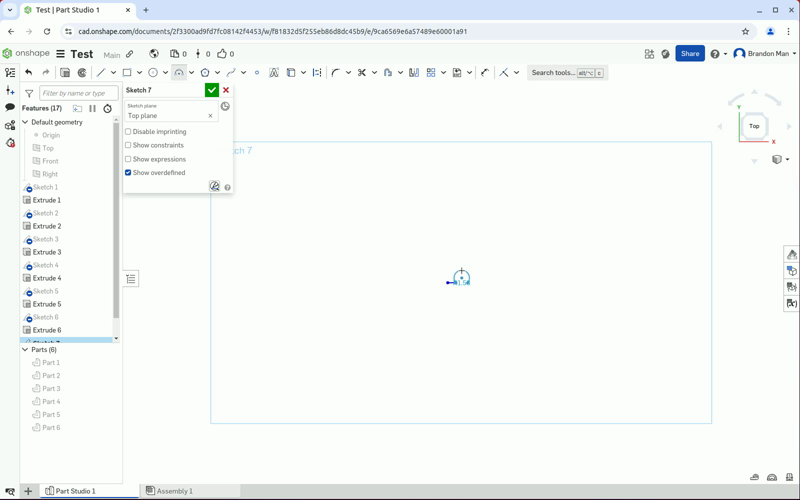
click(461, 270)
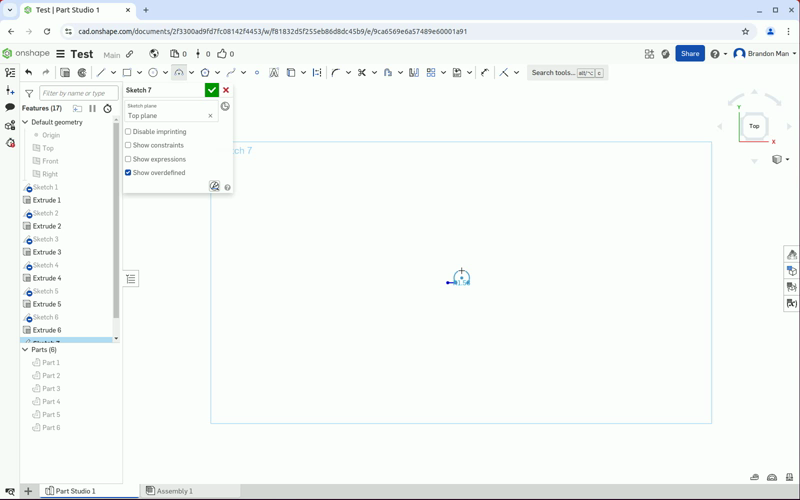
key_up(shift)
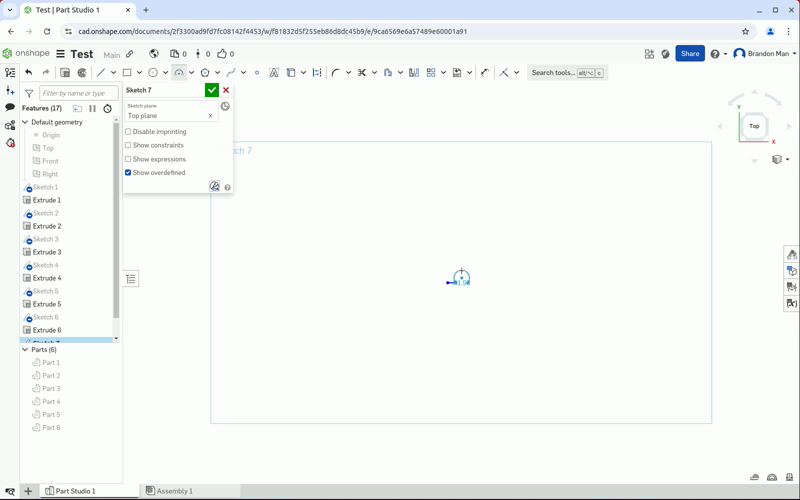
key(esc)
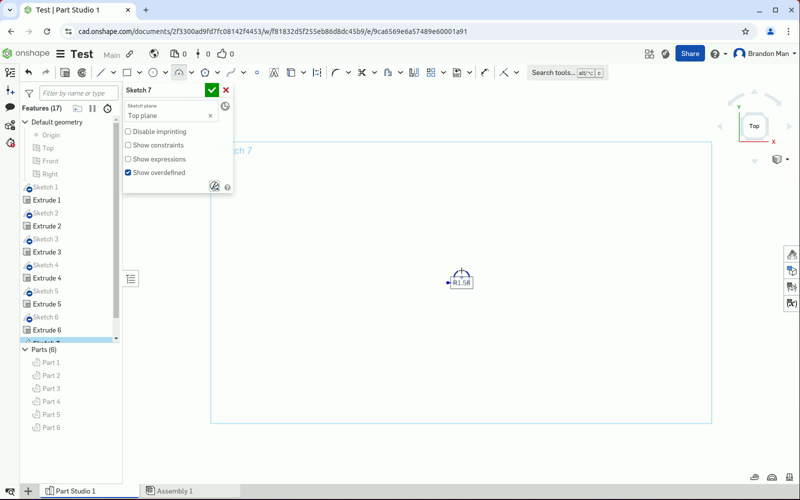
key(l)
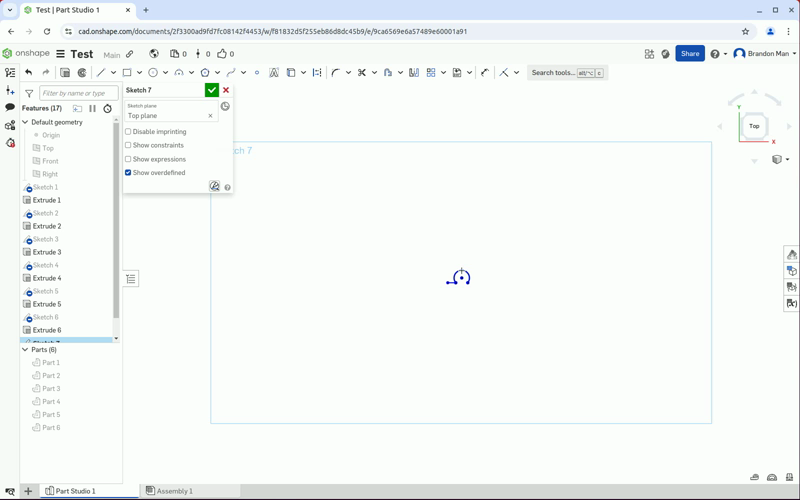
mouse_move(467, 282)
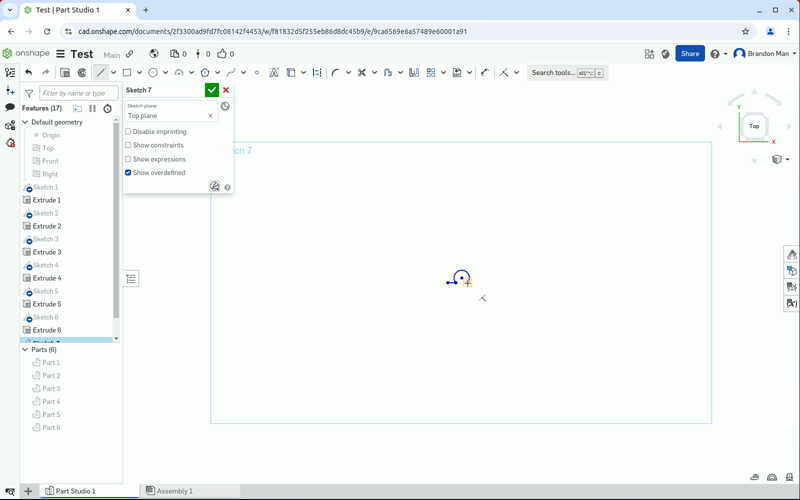
click(467, 282)
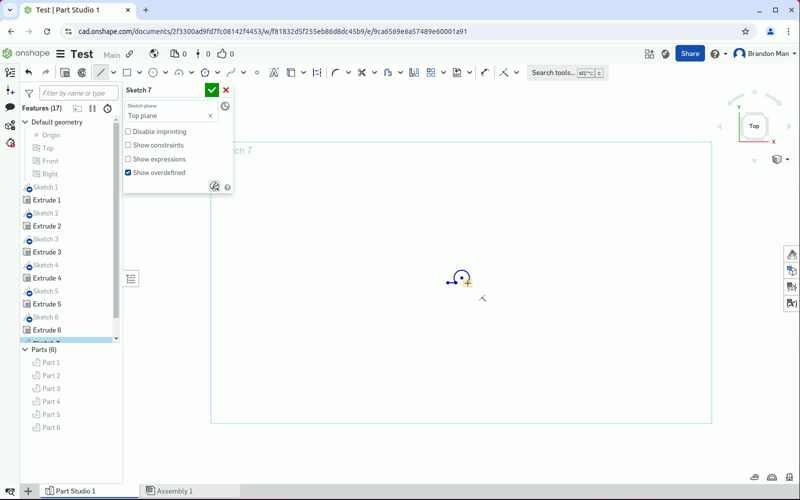
key_down(shift)
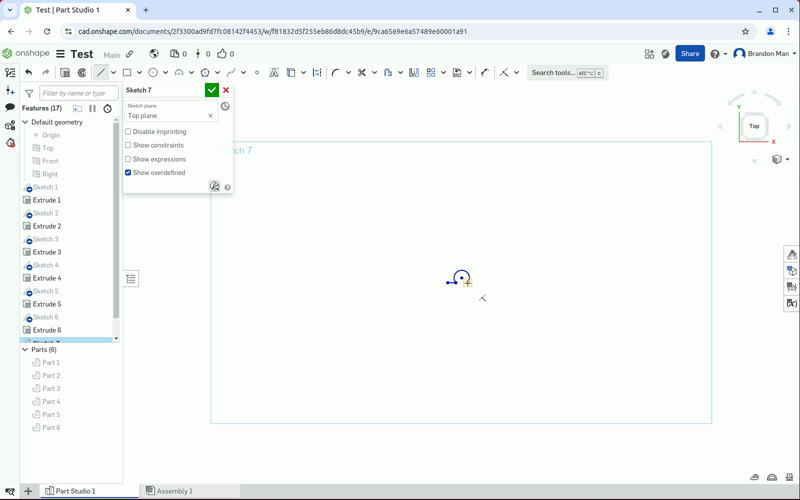
mouse_move(497, 282)
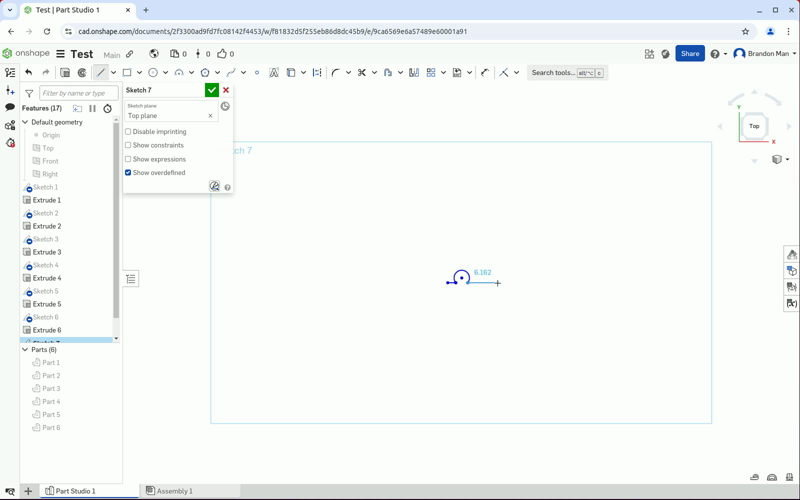
mouse_move(479, 282)
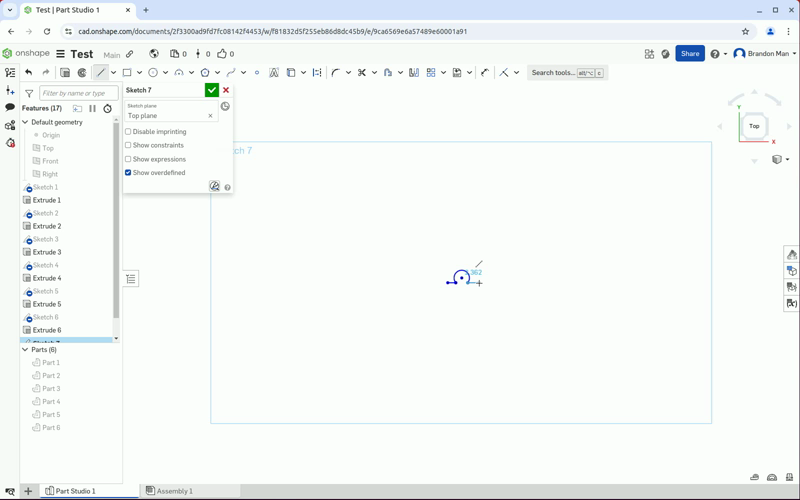
click(479, 282)
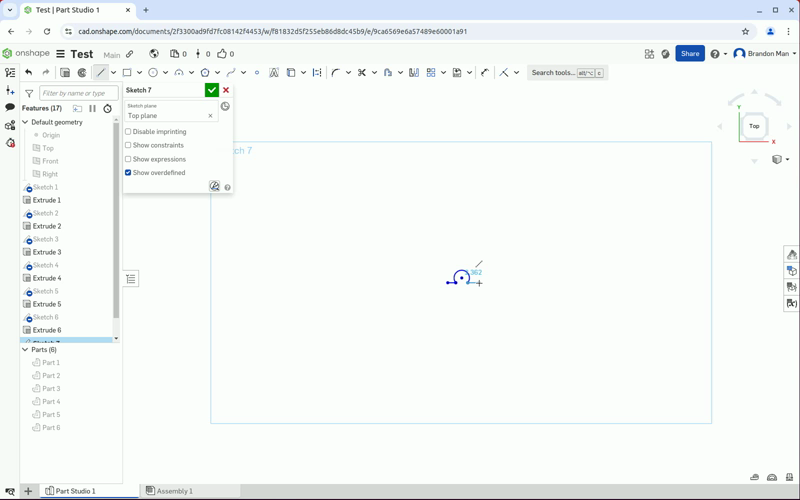
key_up(shift)
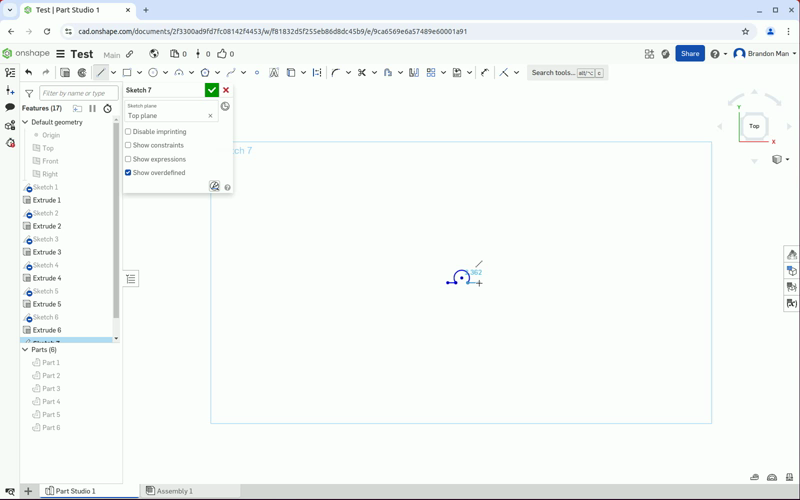
key(esc)
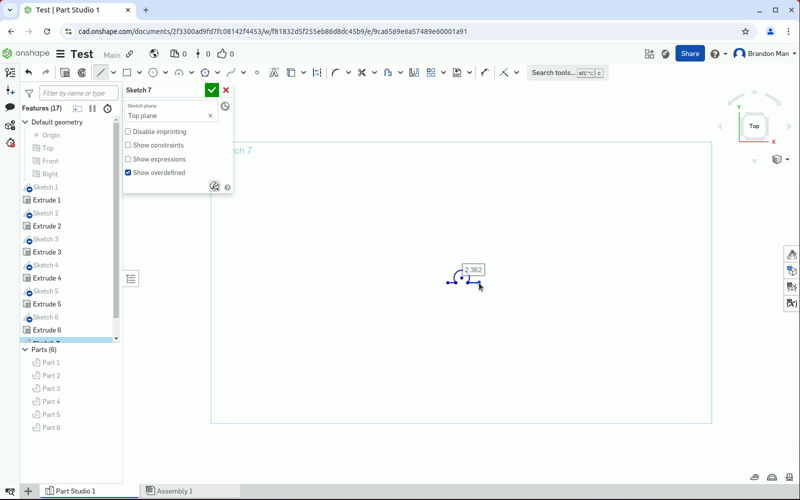
key(a)
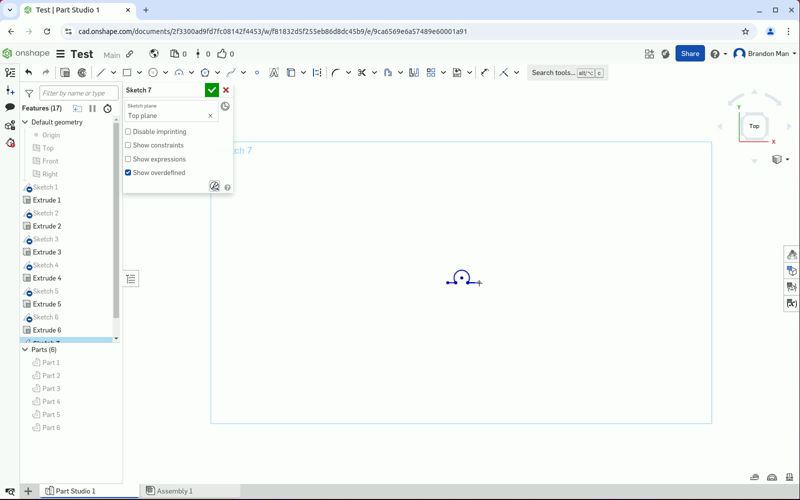
mouse_move(479, 282)
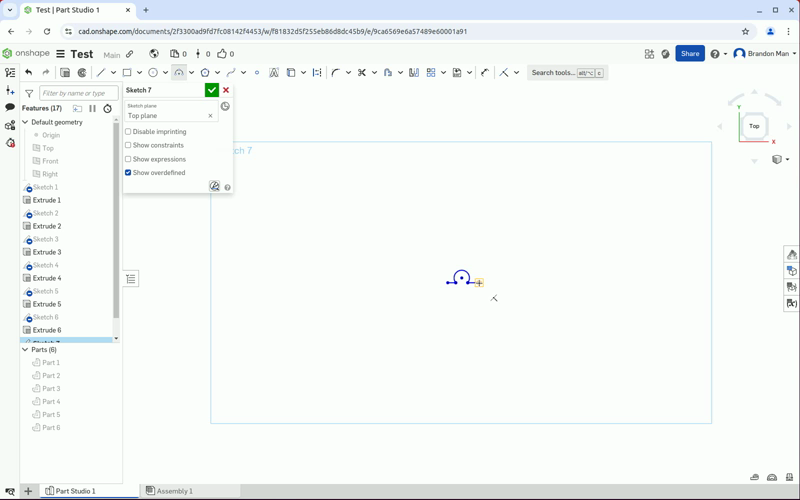
click(479, 282)
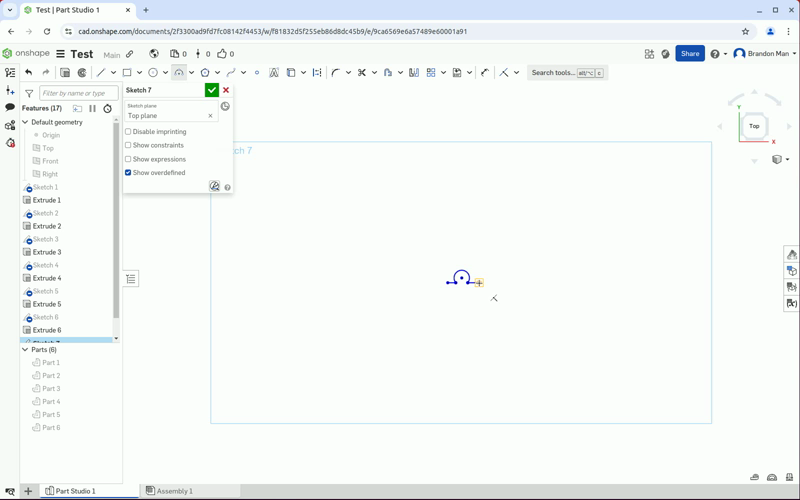
key_down(shift)
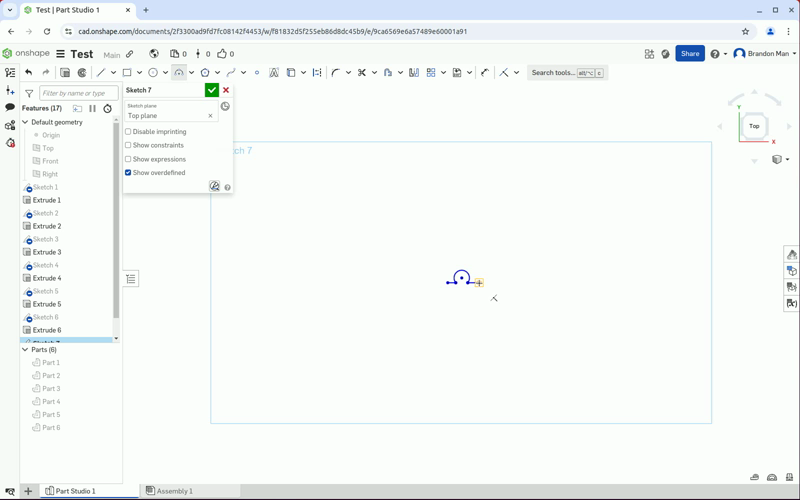
mouse_move(491, 282)
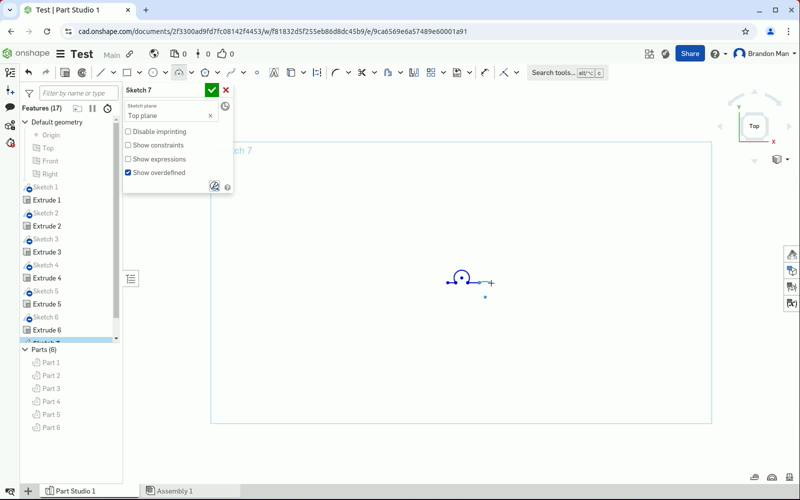
click(491, 282)
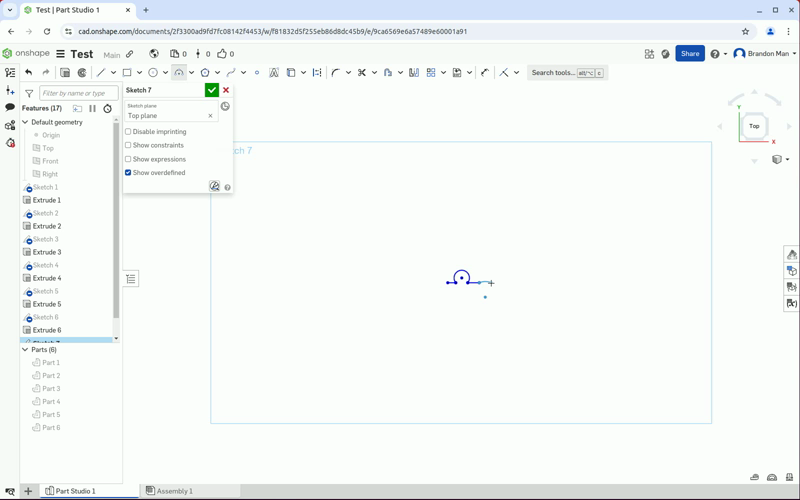
mouse_move(485, 270)
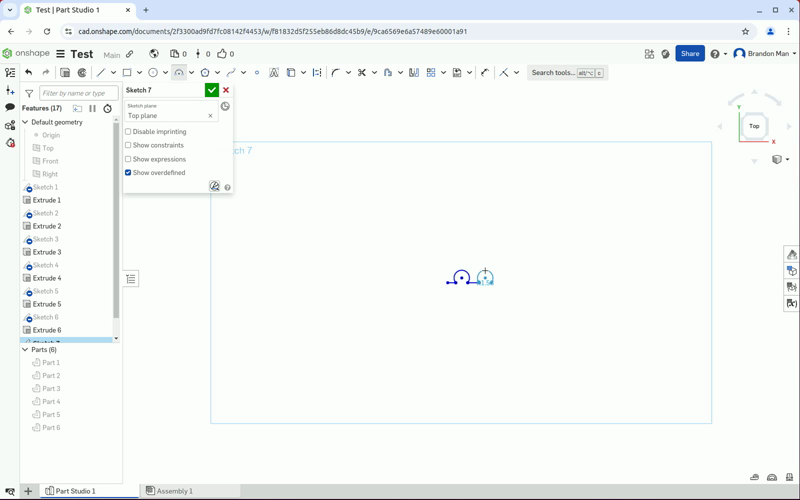
click(485, 270)
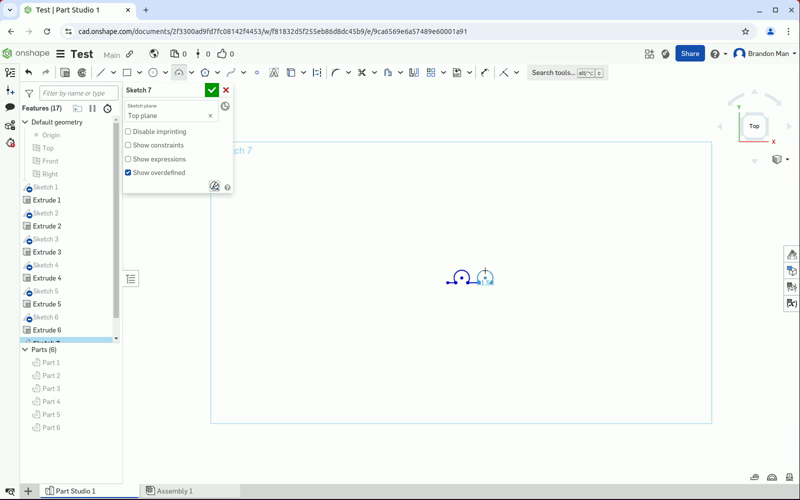
key_up(shift)
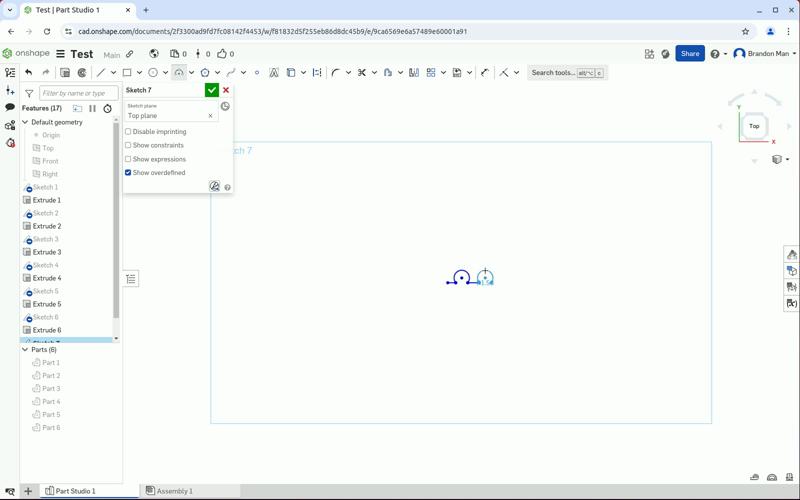
key(esc)
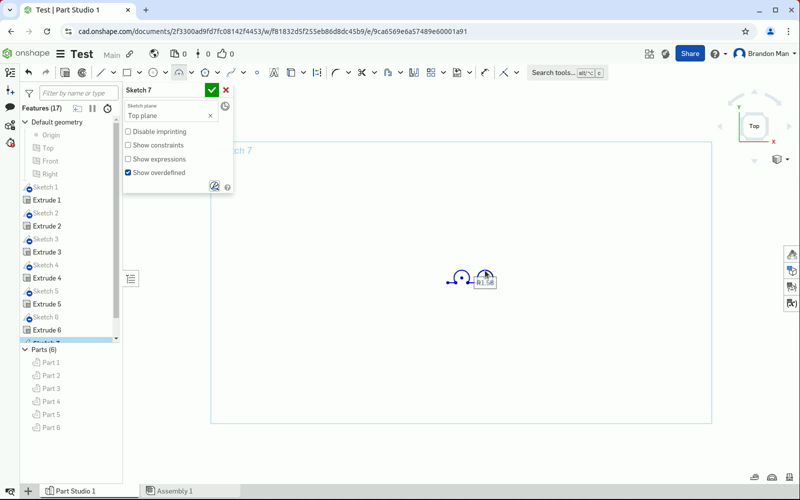
key(l)
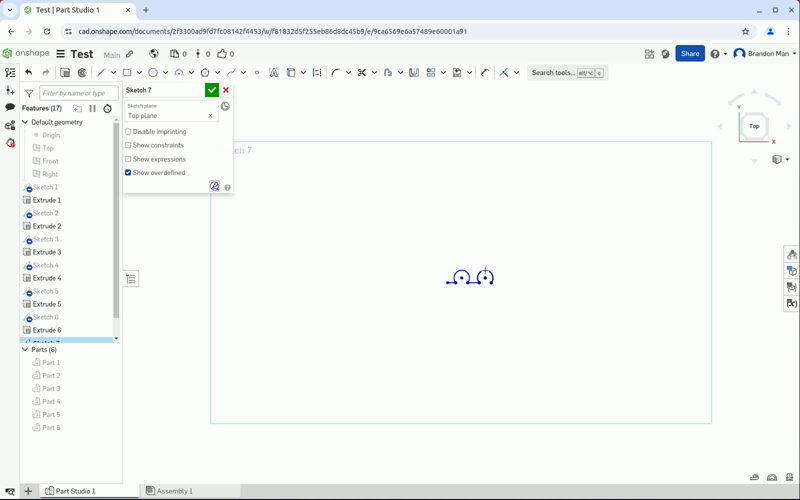
mouse_move(491, 282)
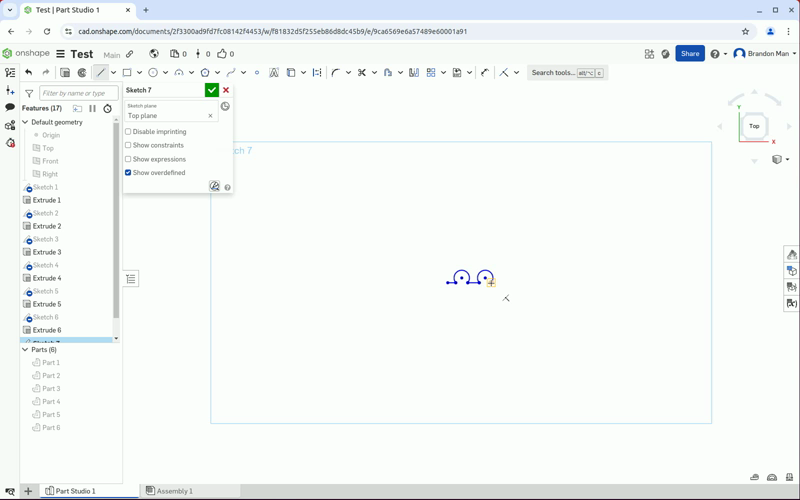
click(491, 282)
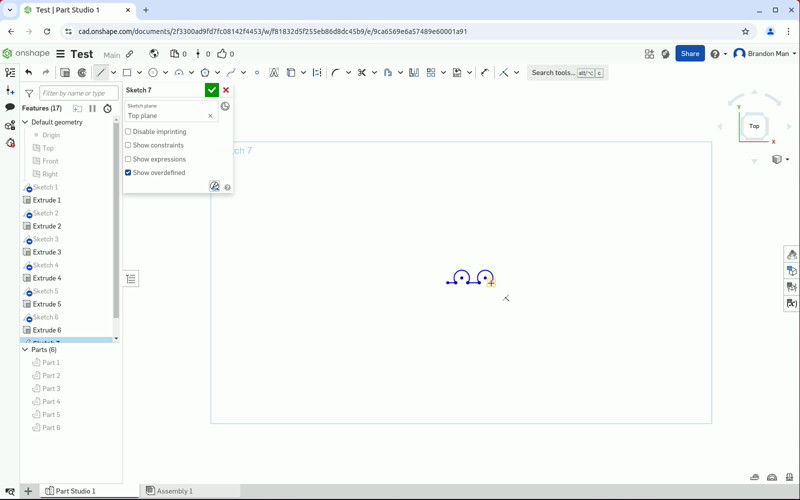
key_down(shift)
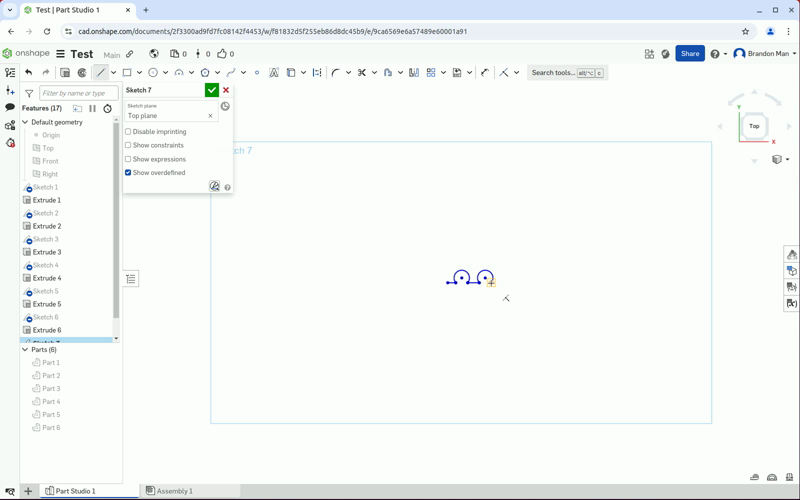
mouse_move(521, 282)
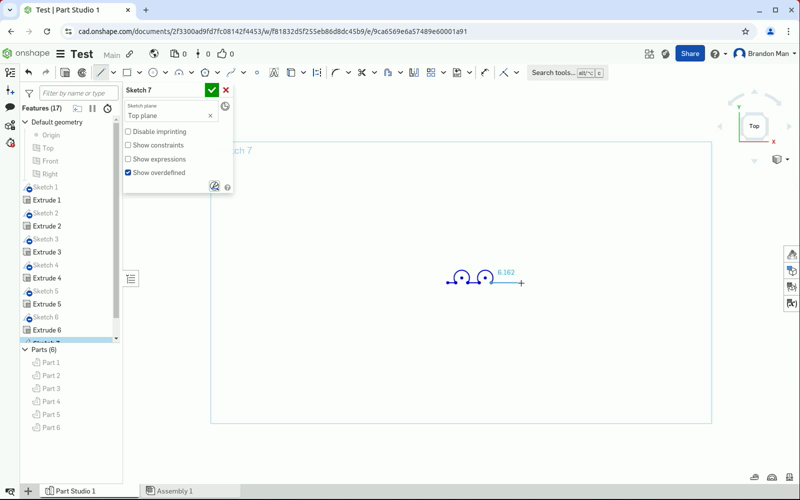
mouse_move(504, 282)
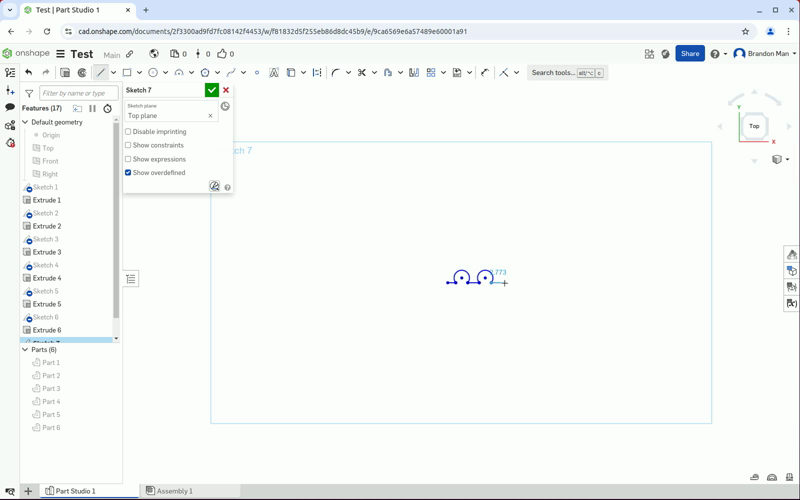
click(504, 282)
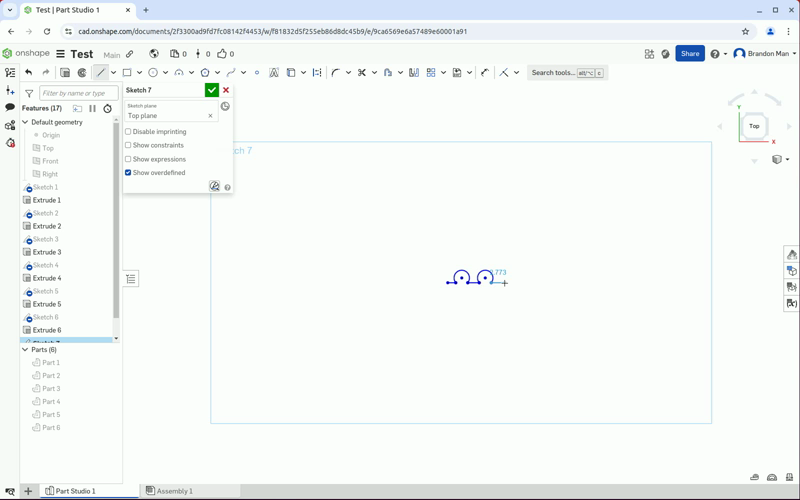
key_up(shift)
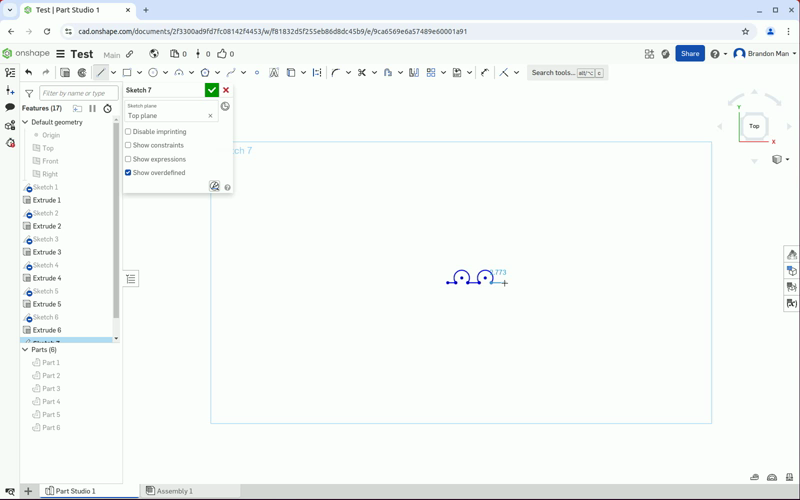
key(esc)
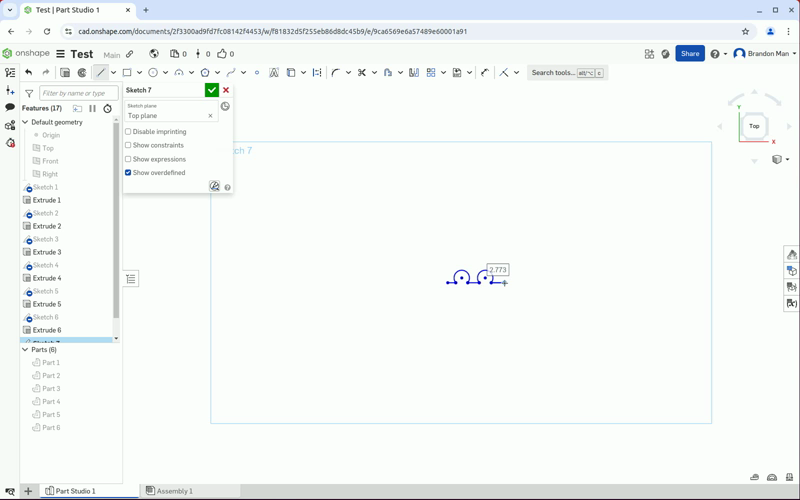
key(a)
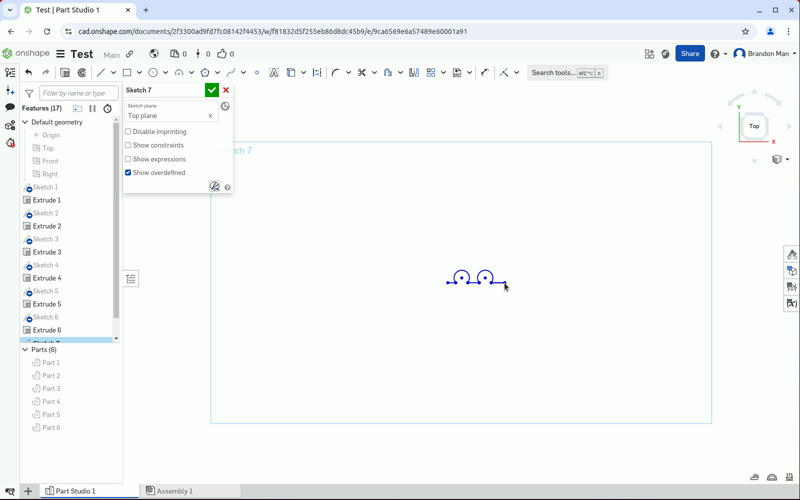
mouse_move(504, 282)
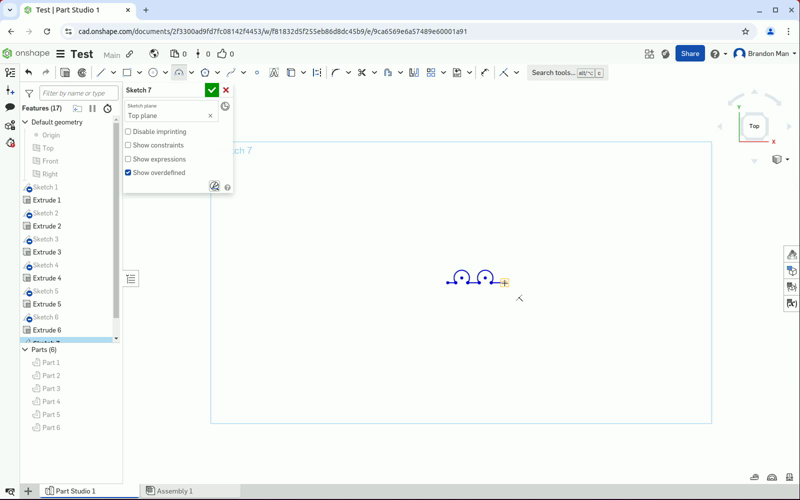
click(504, 282)
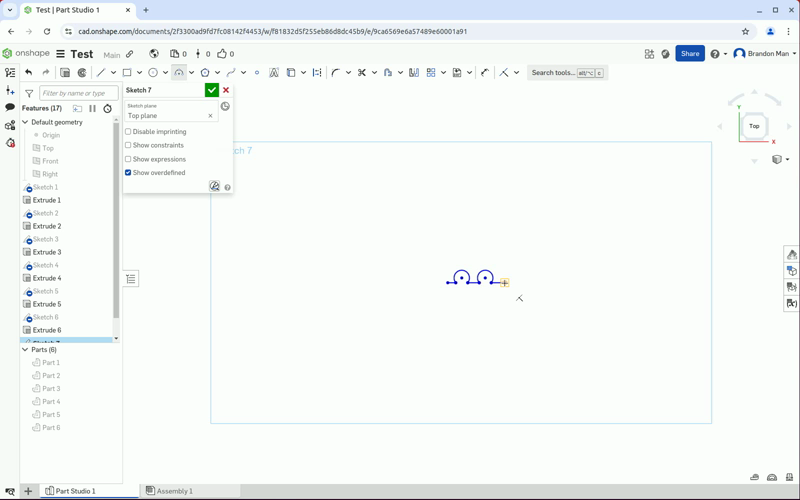
key_down(shift)
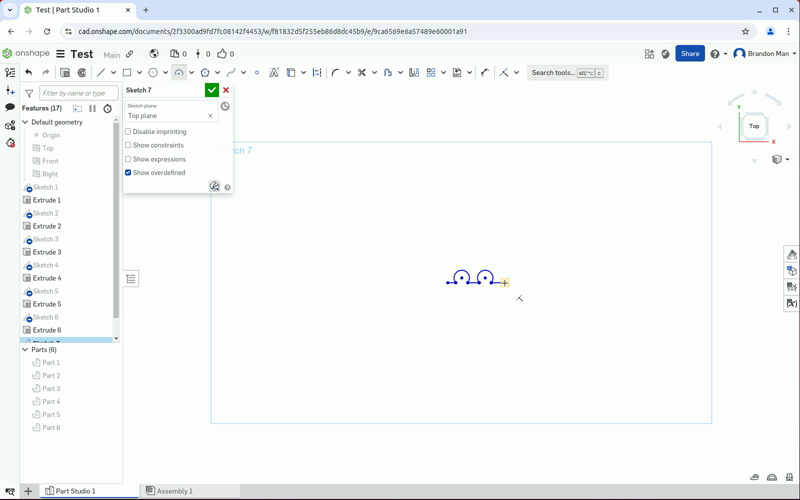
mouse_move(516, 282)
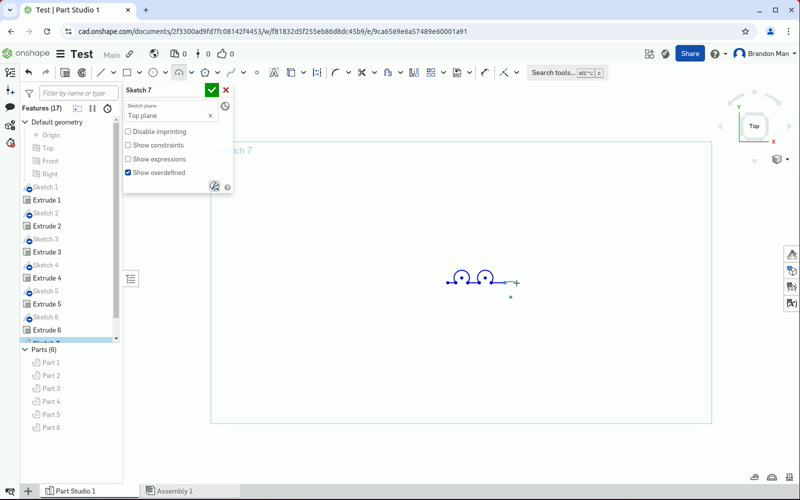
click(516, 282)
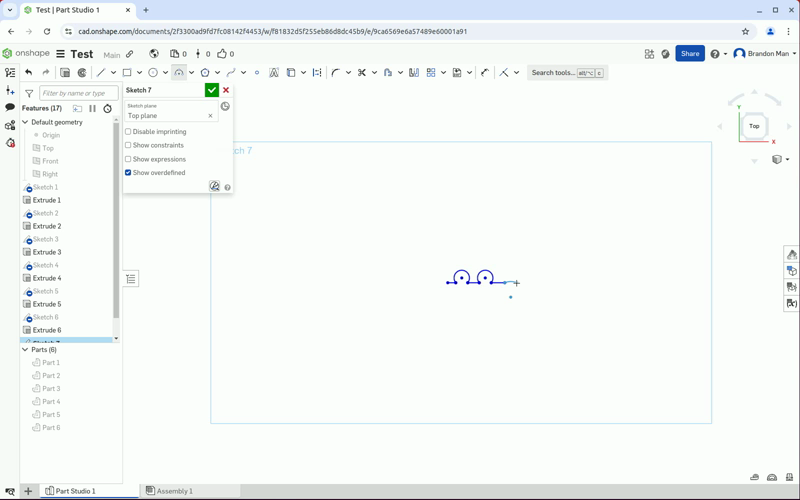
mouse_move(510, 270)
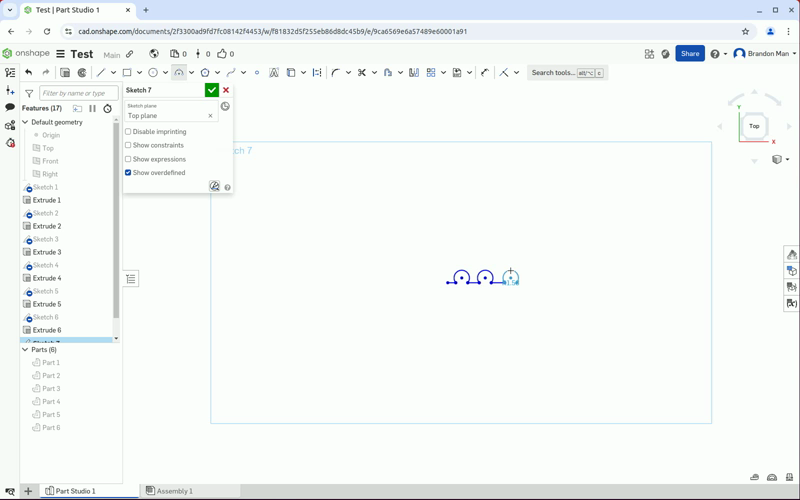
click(510, 270)
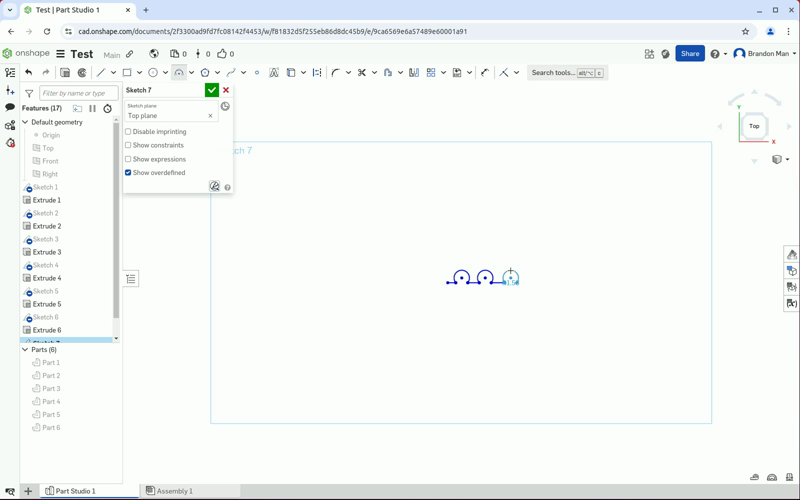
key_up(shift)
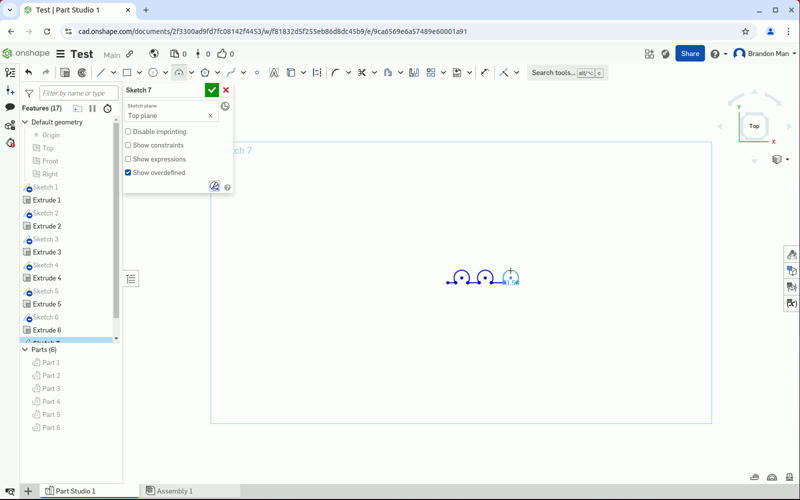
key(esc)
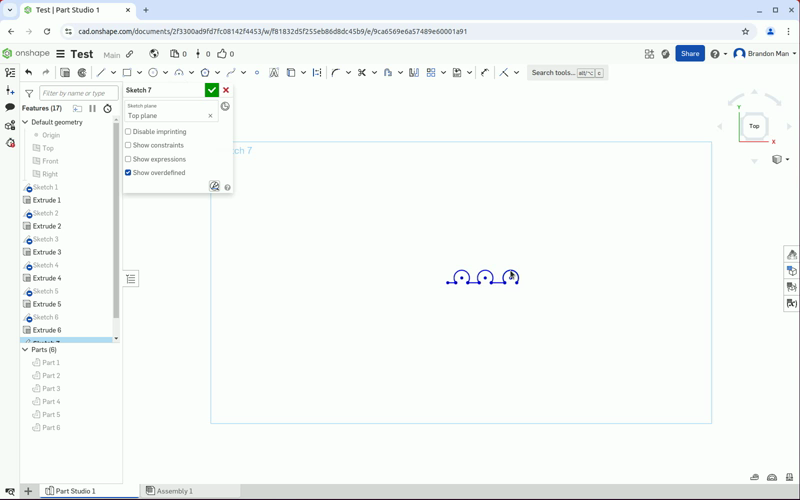
key(l)
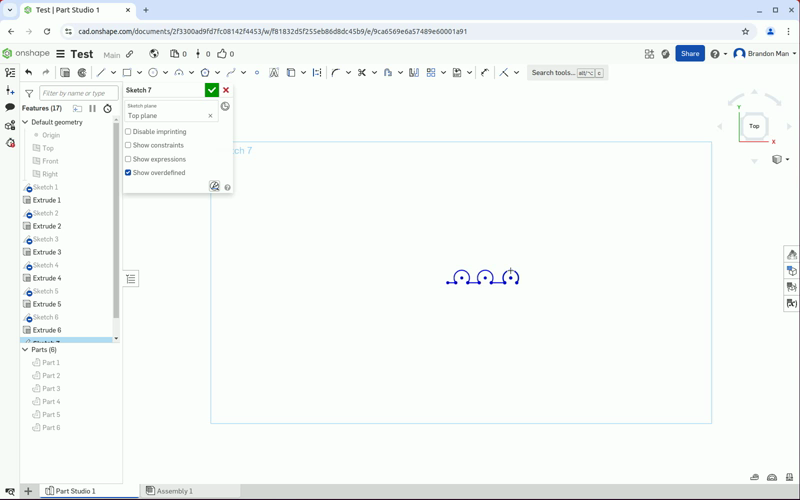
mouse_move(516, 282)
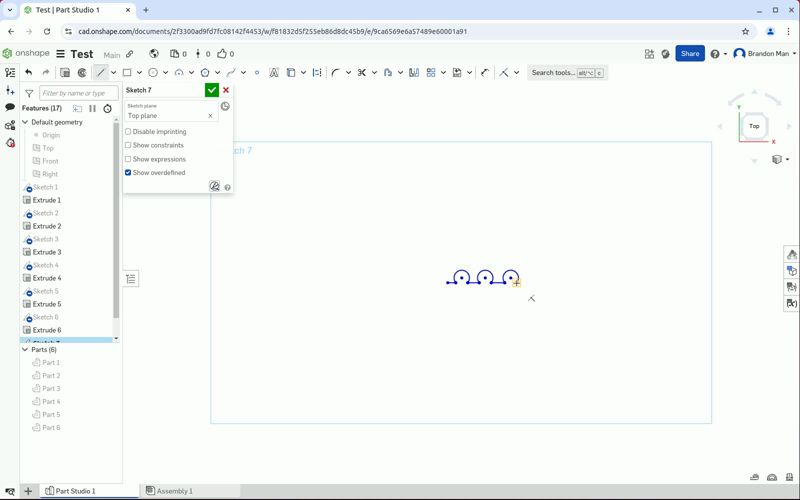
click(516, 282)
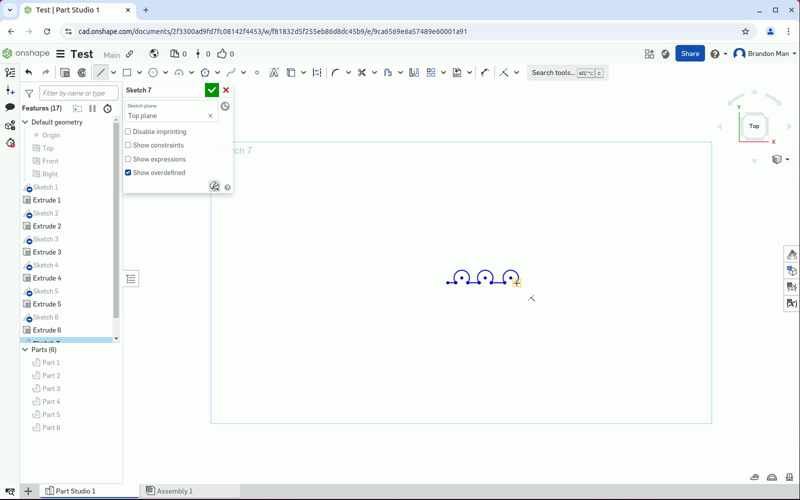
key_down(shift)
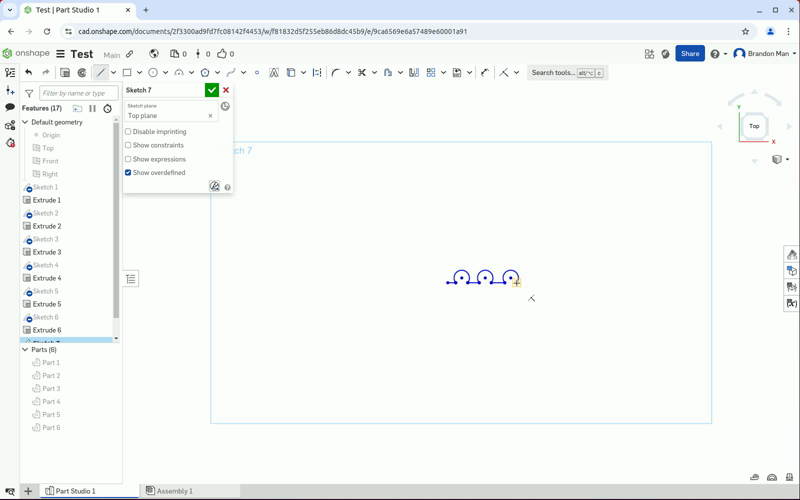
mouse_move(546, 282)
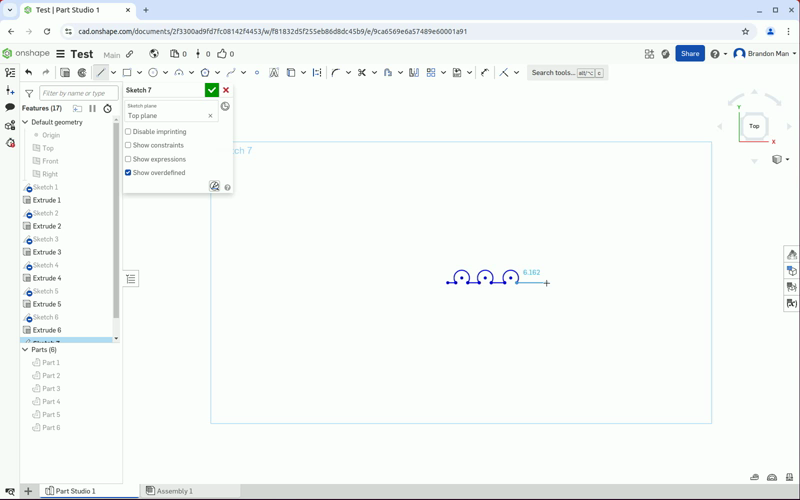
mouse_move(528, 282)
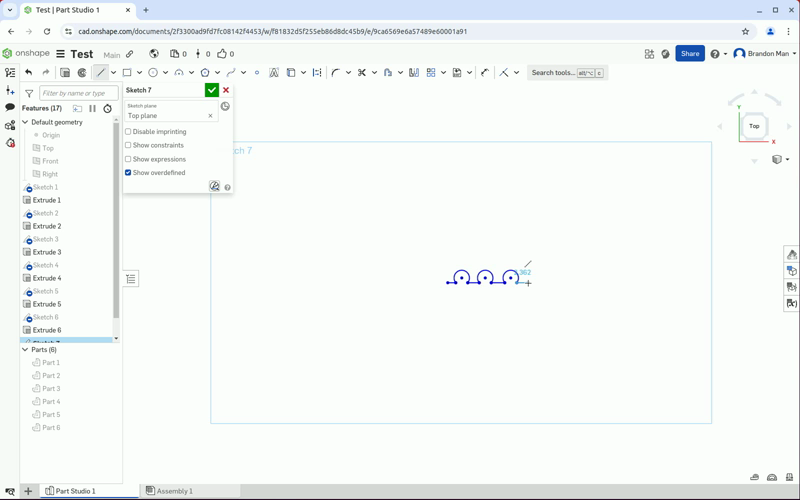
click(528, 282)
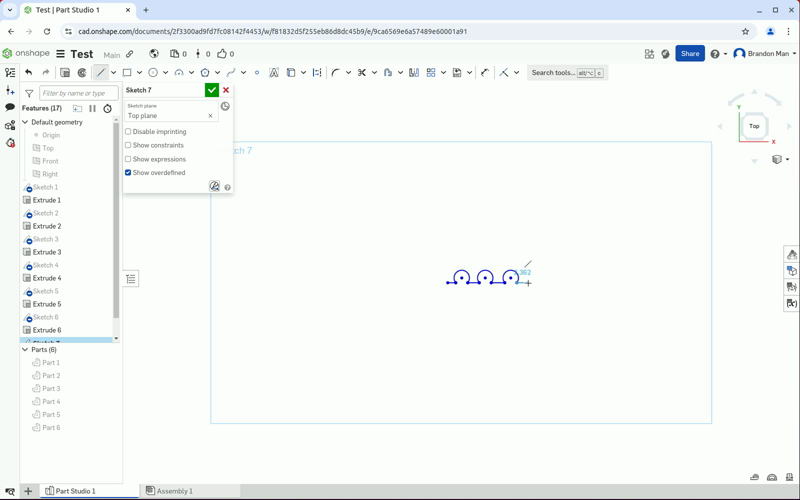
key_up(shift)
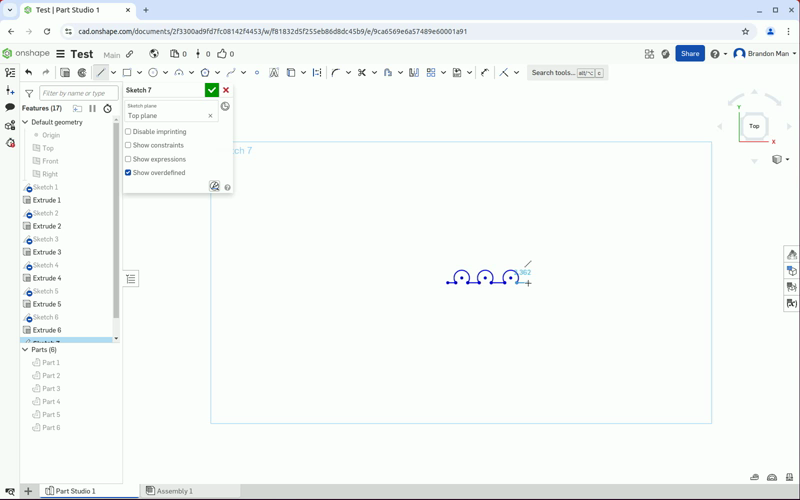
key(esc)
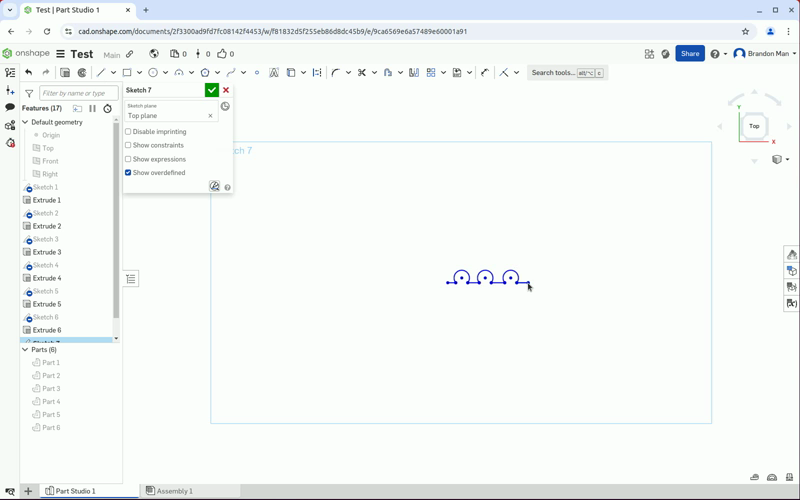
key(a)
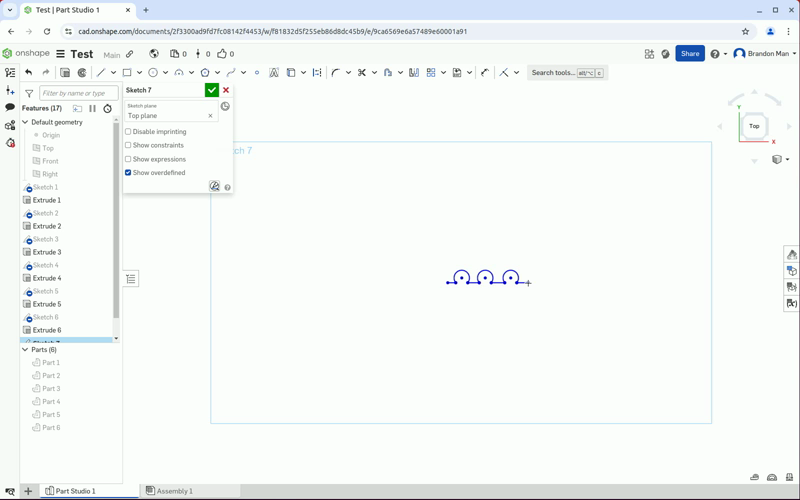
mouse_move(528, 282)
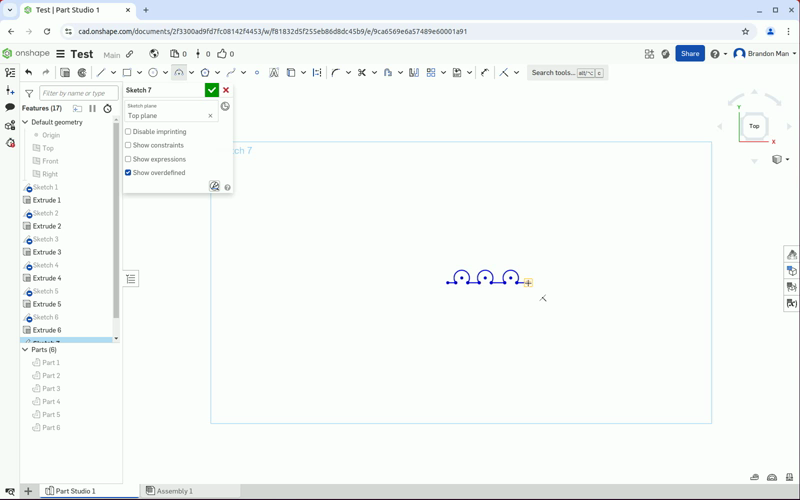
click(528, 282)
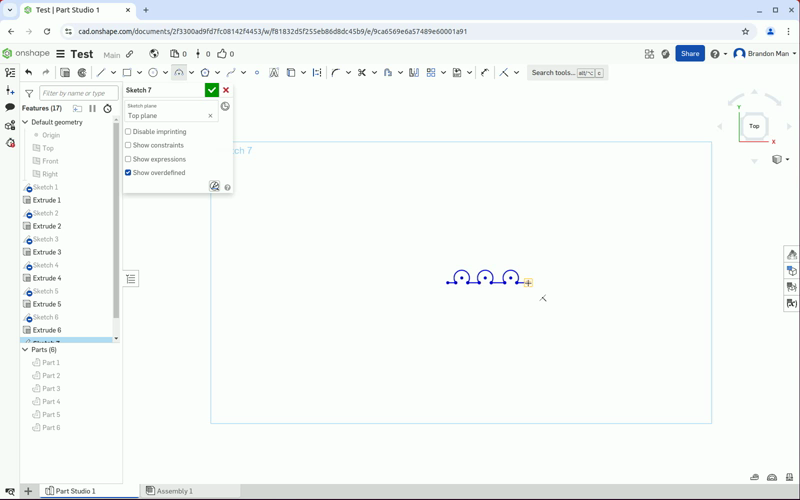
key_down(shift)
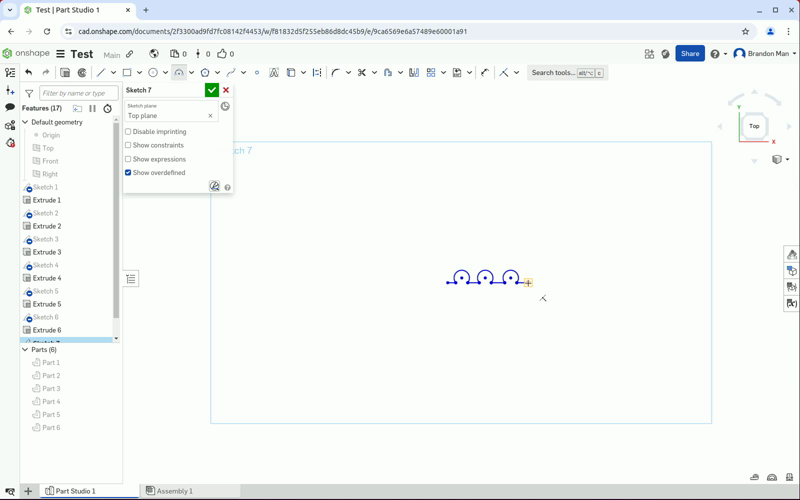
mouse_move(540, 282)
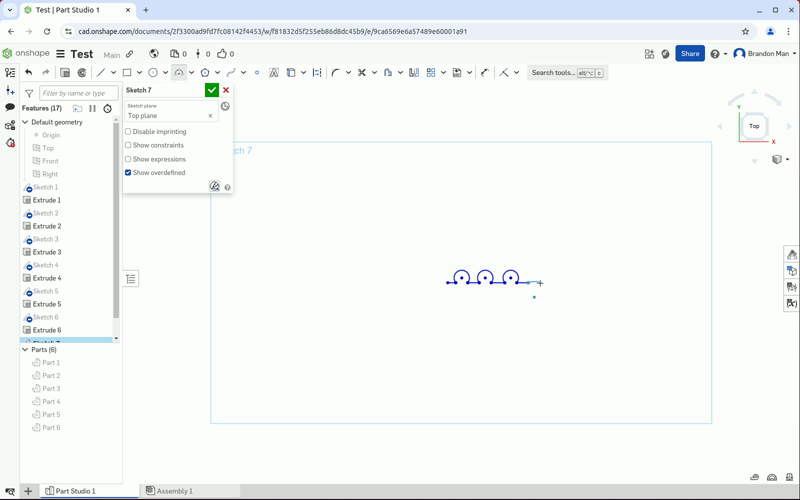
click(540, 282)
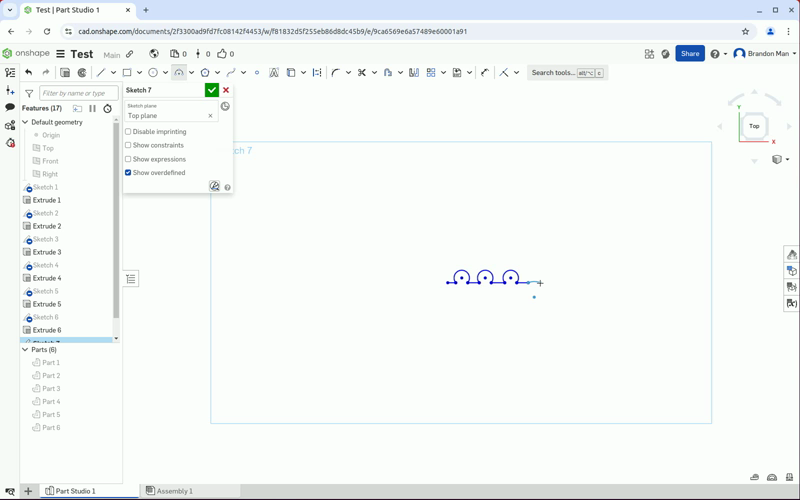
mouse_move(534, 270)
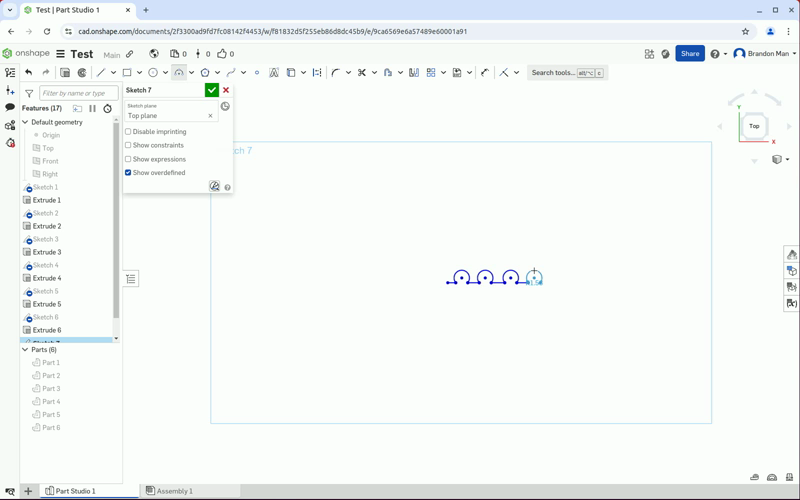
click(534, 270)
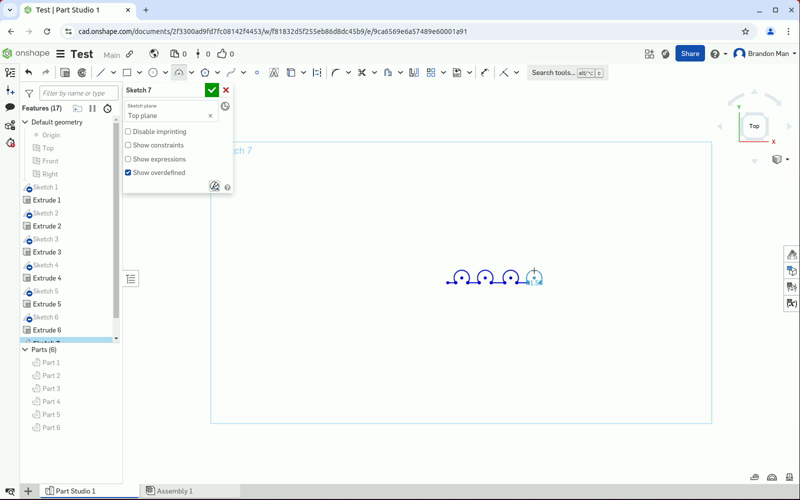
key_up(shift)
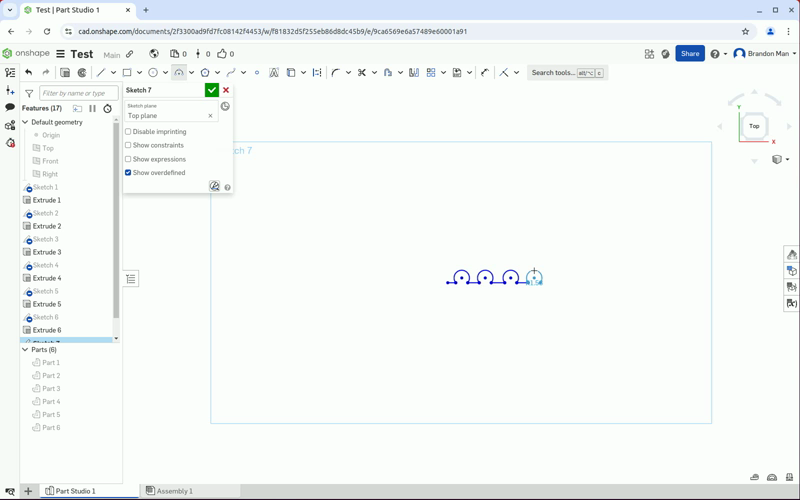
key(esc)
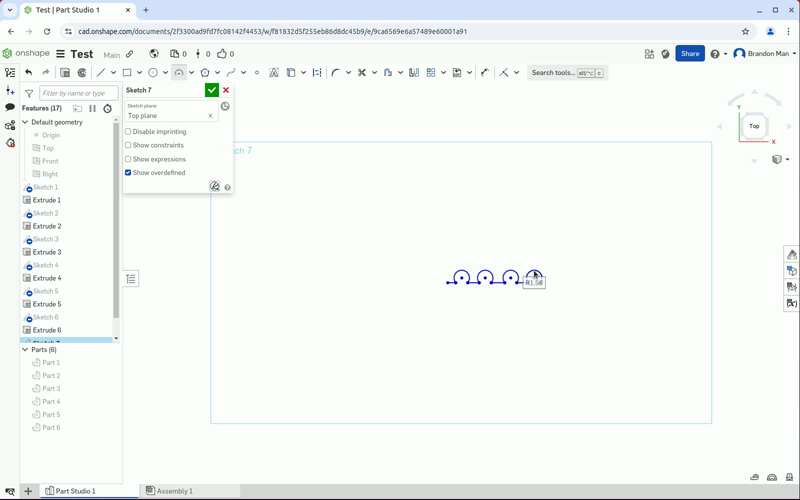
key(l)
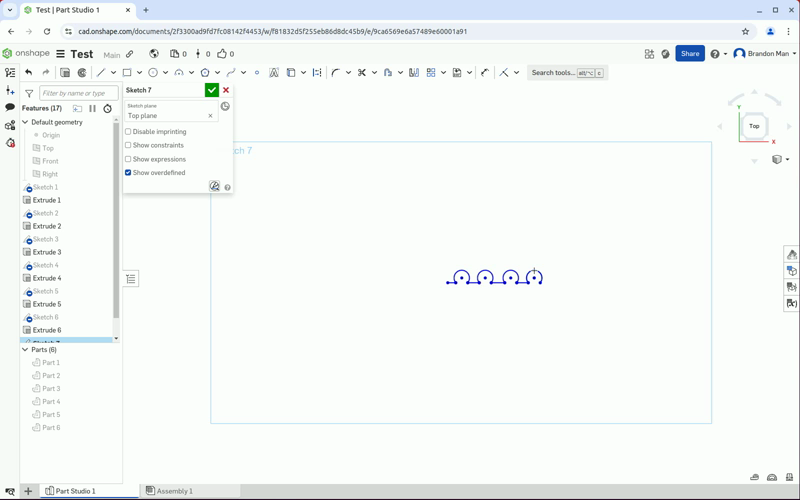
mouse_move(540, 282)
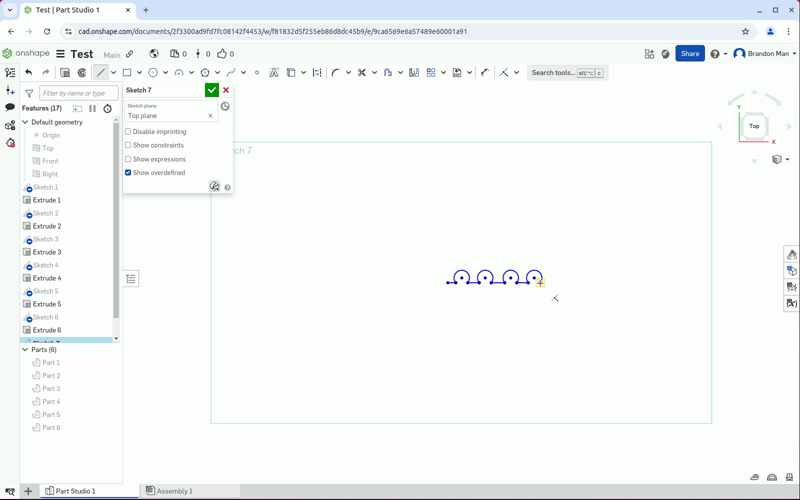
click(540, 282)
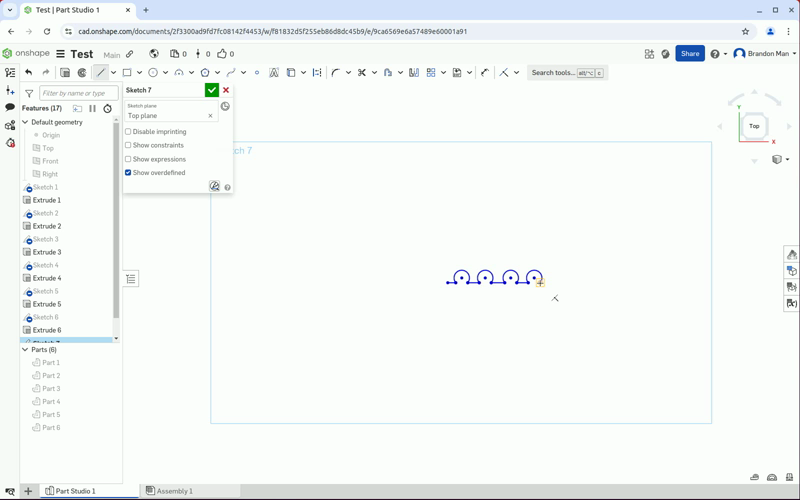
key_down(shift)
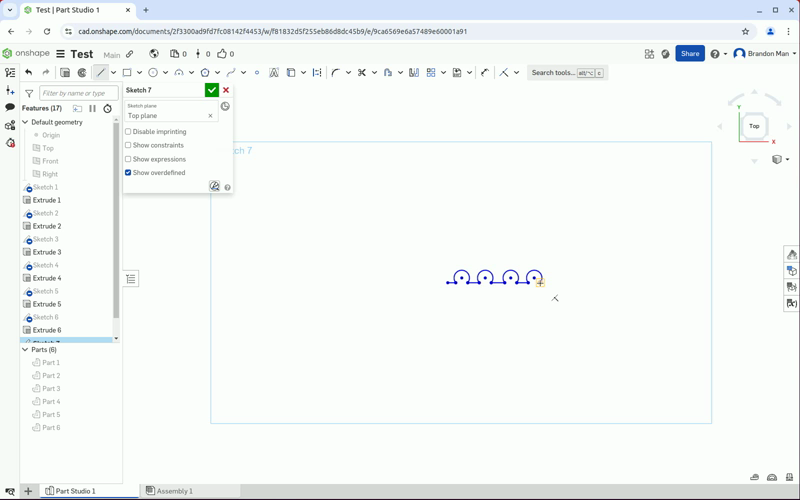
mouse_move(570, 282)
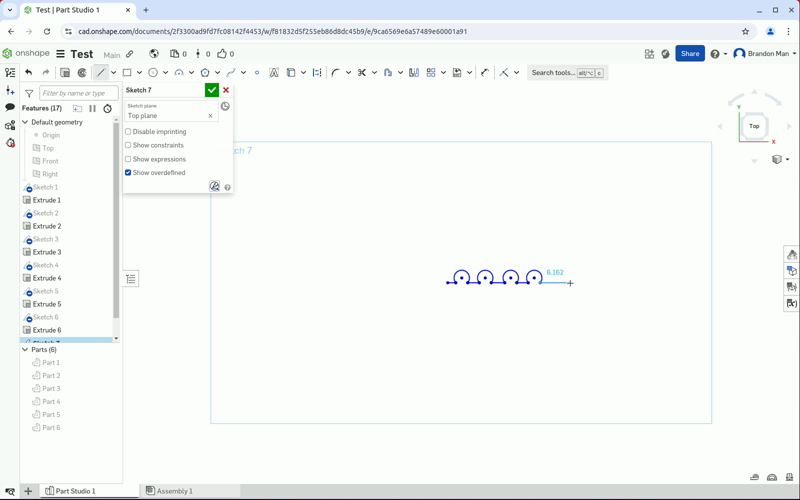
mouse_move(553, 282)
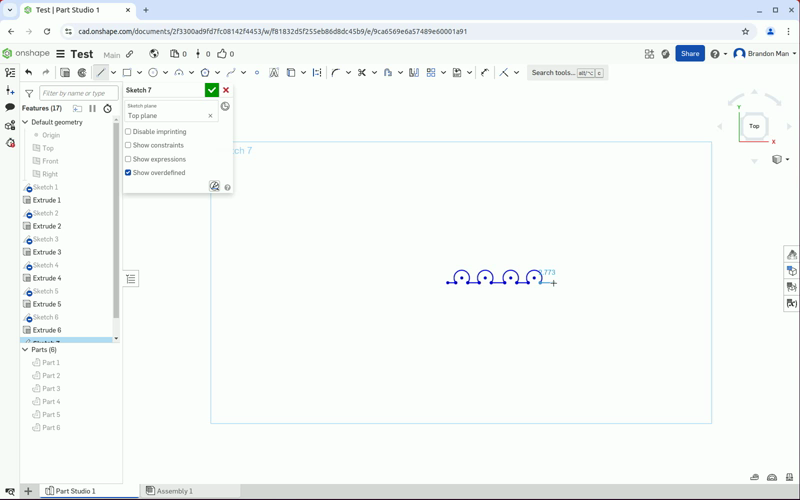
click(553, 282)
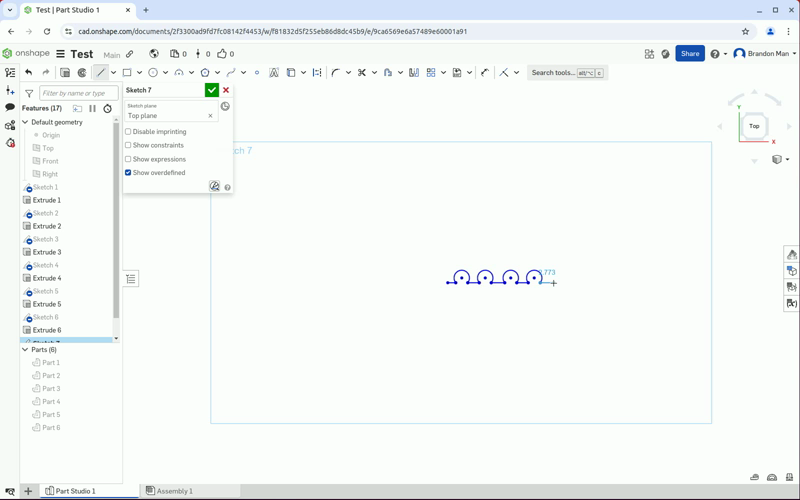
key_up(shift)
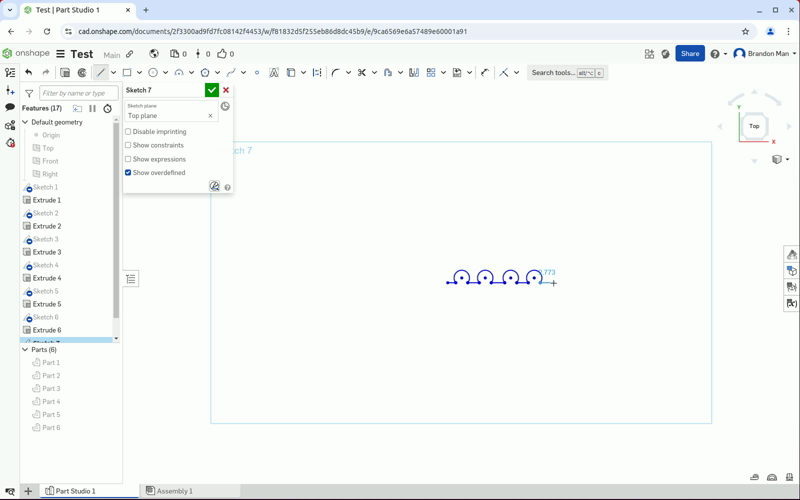
key(esc)
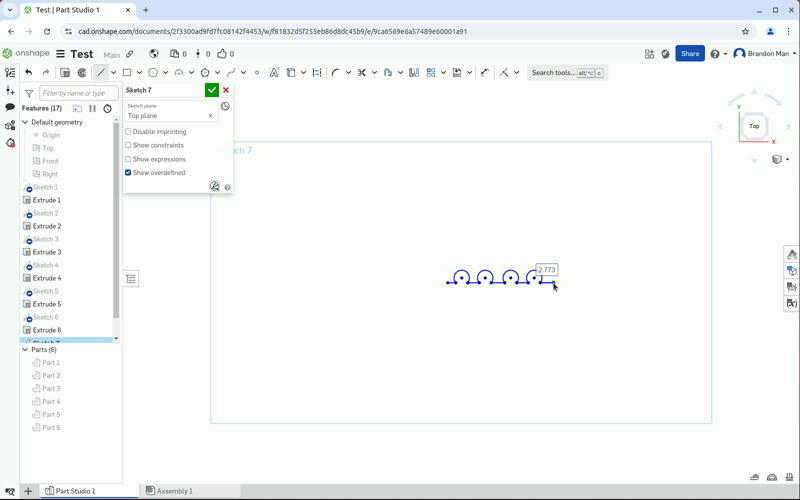
key(a)
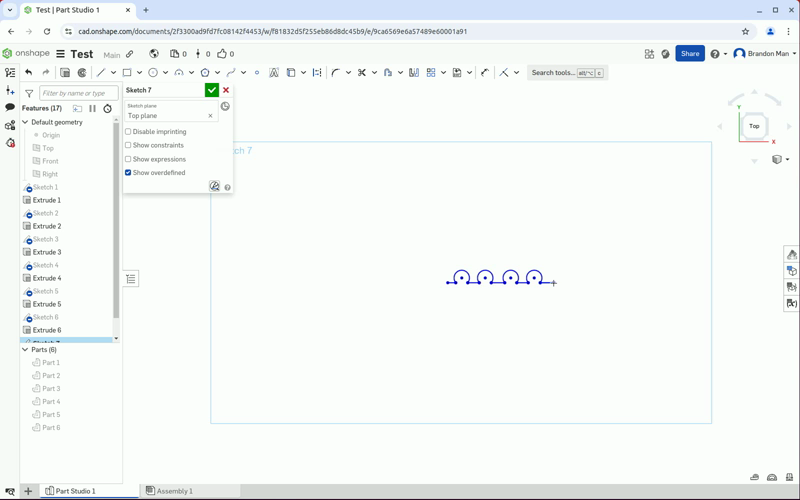
mouse_move(553, 282)
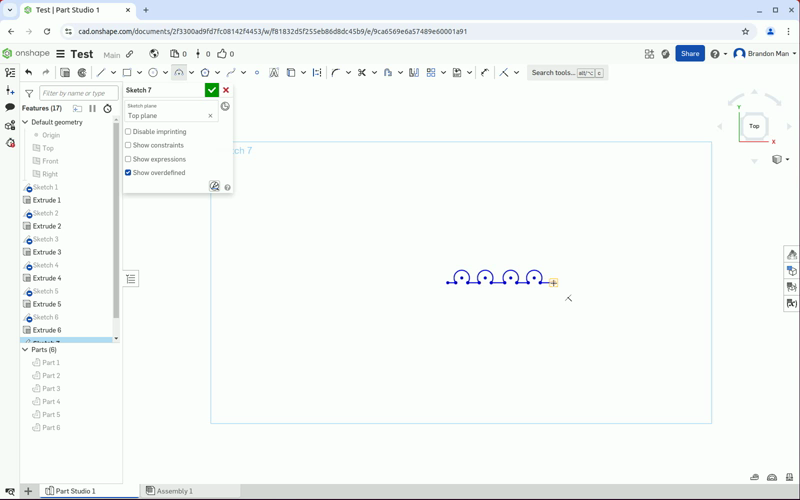
click(553, 282)
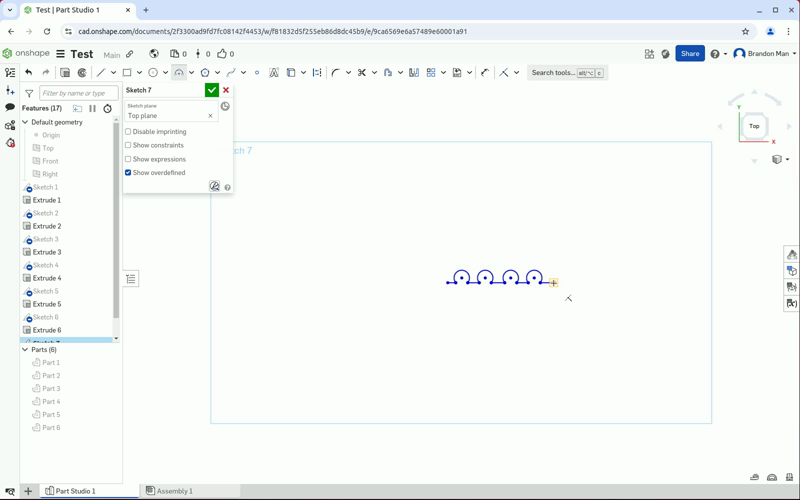
key_down(shift)
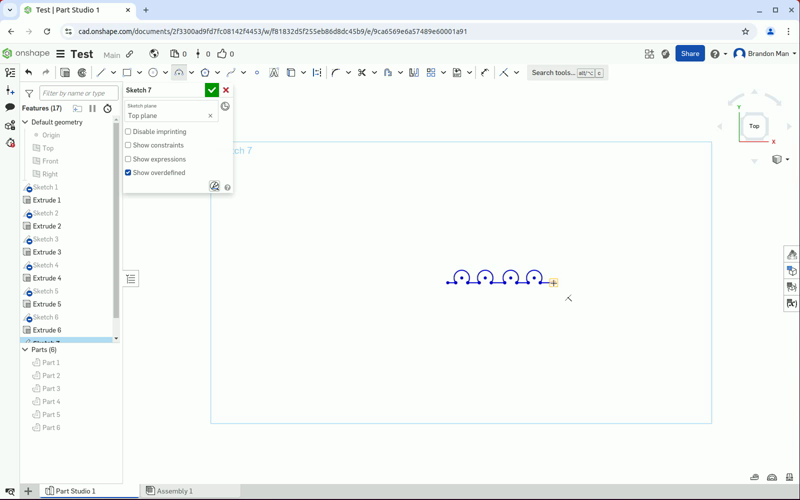
mouse_move(565, 282)
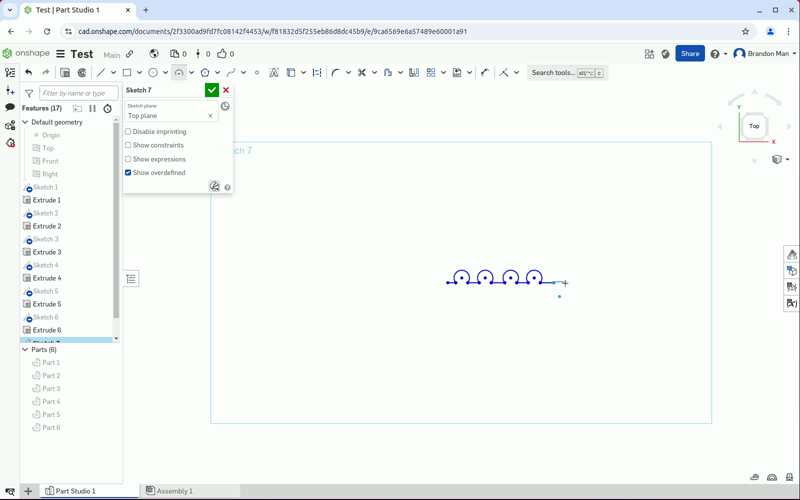
click(565, 282)
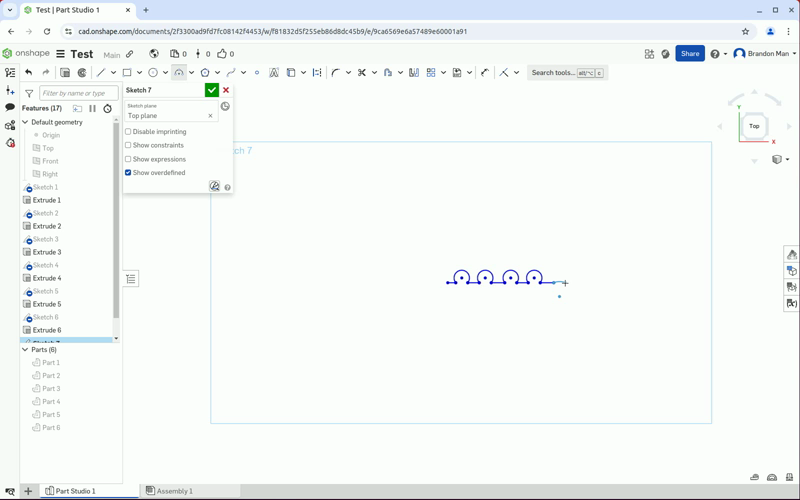
mouse_move(559, 270)
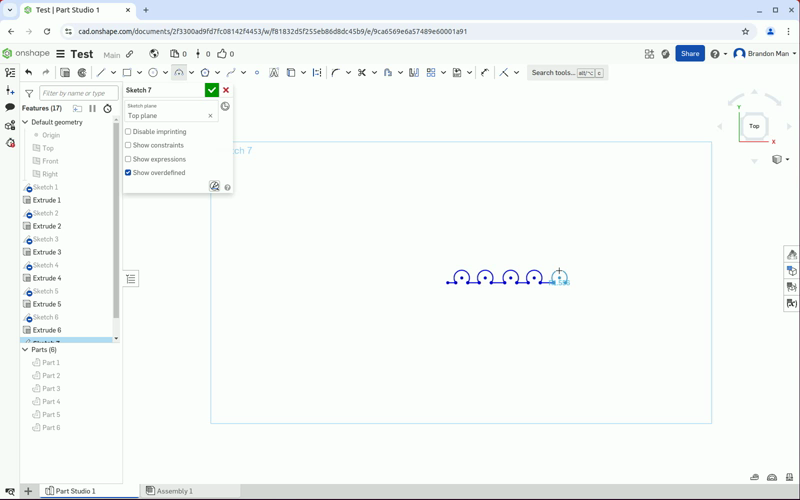
click(559, 270)
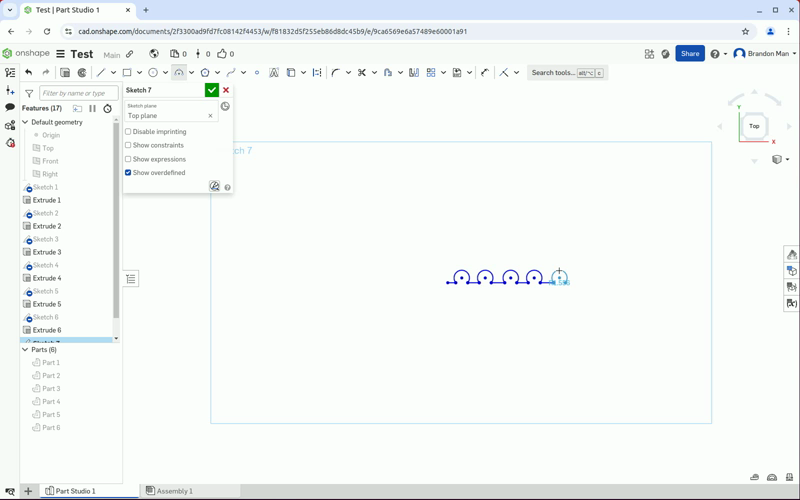
key_up(shift)
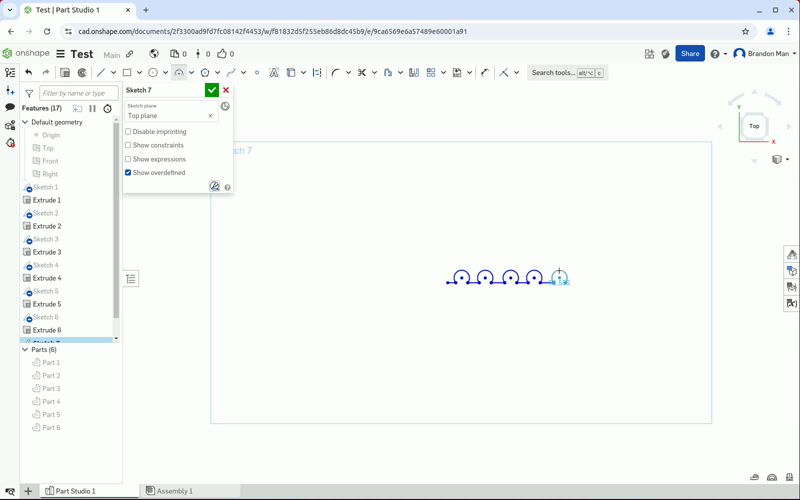
key(esc)
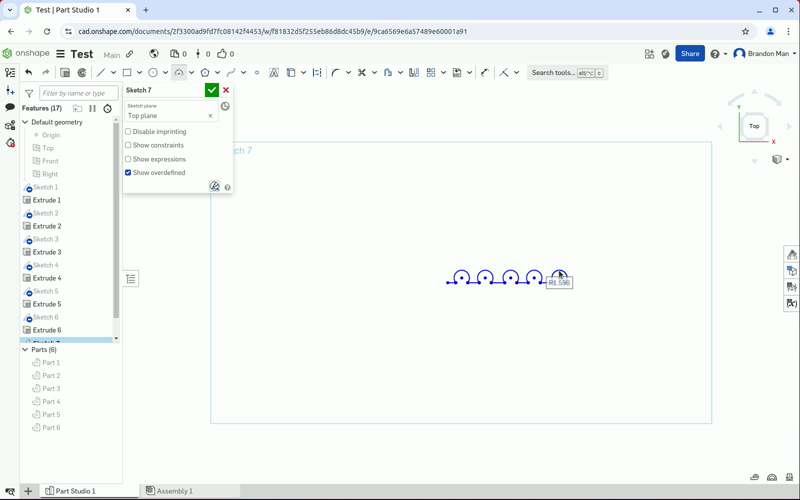
key(l)
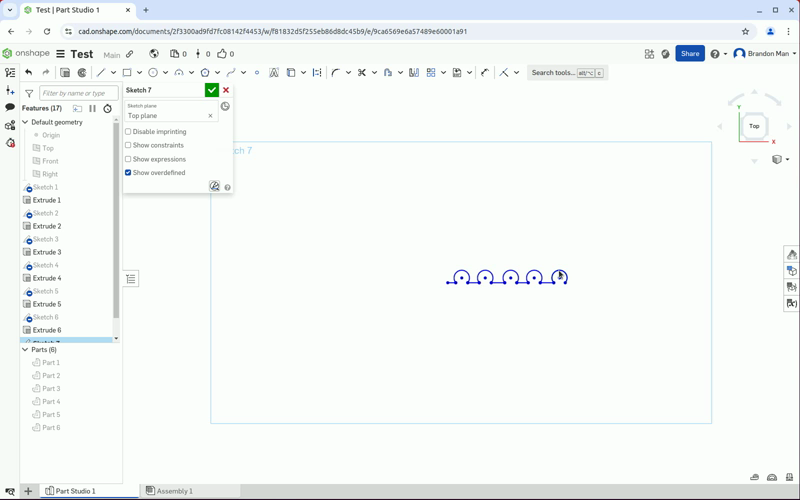
mouse_move(565, 282)
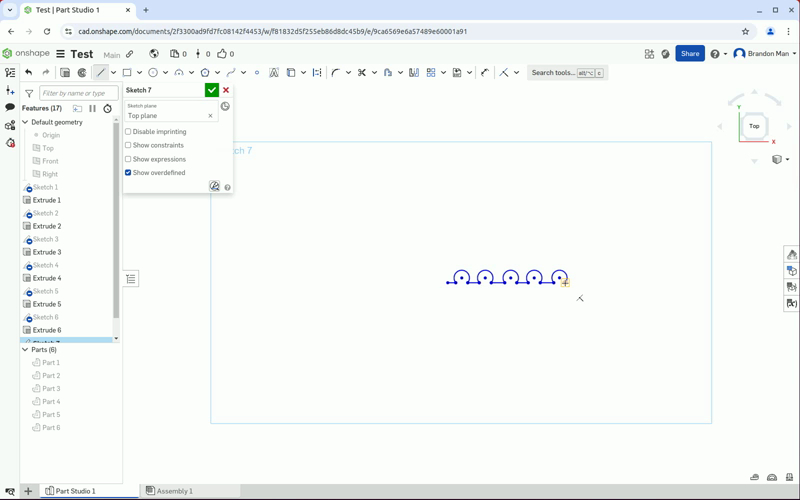
click(565, 282)
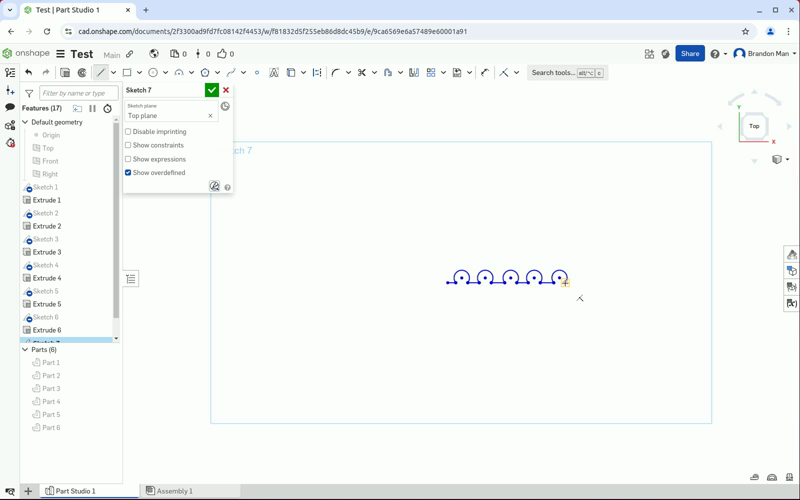
key_down(shift)
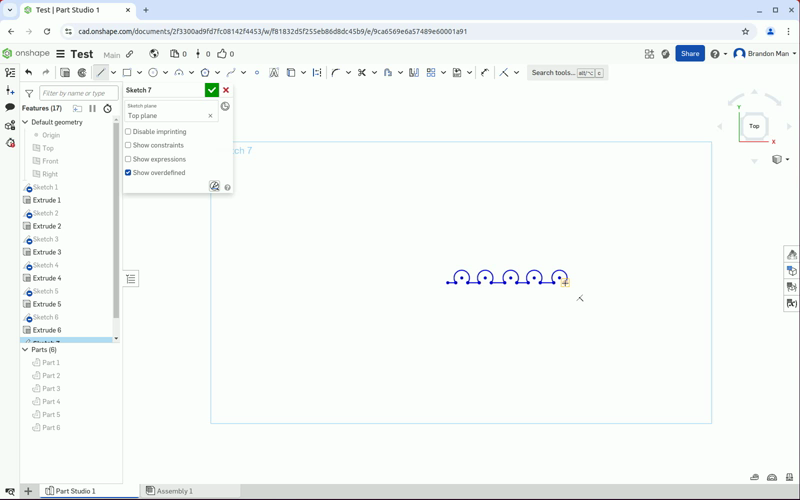
mouse_move(589, 282)
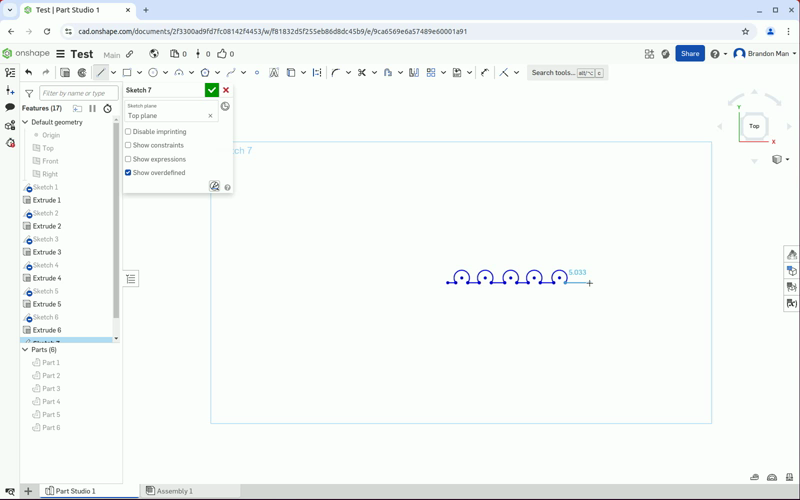
mouse_move(573, 282)
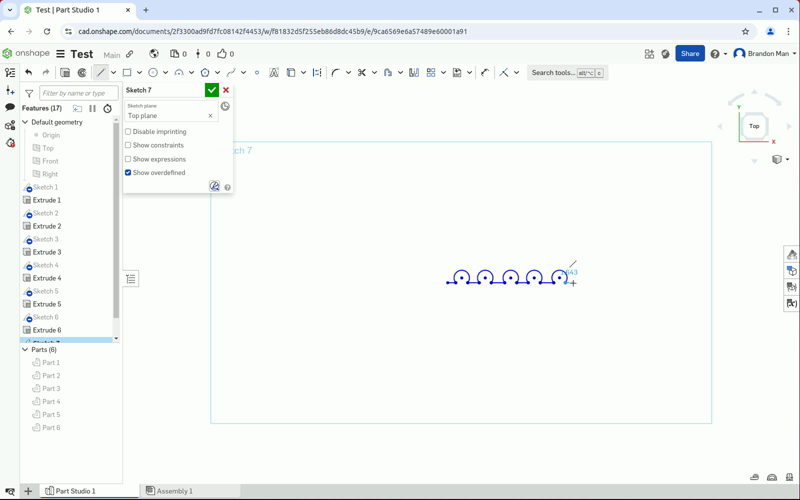
click(573, 282)
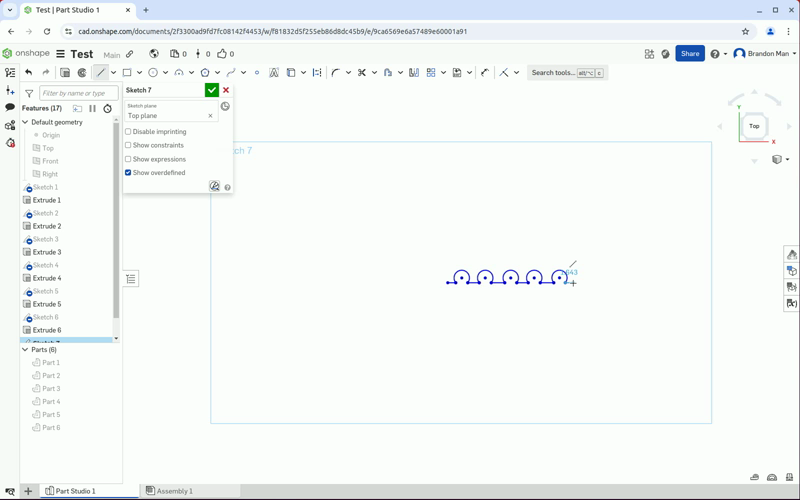
key_up(shift)
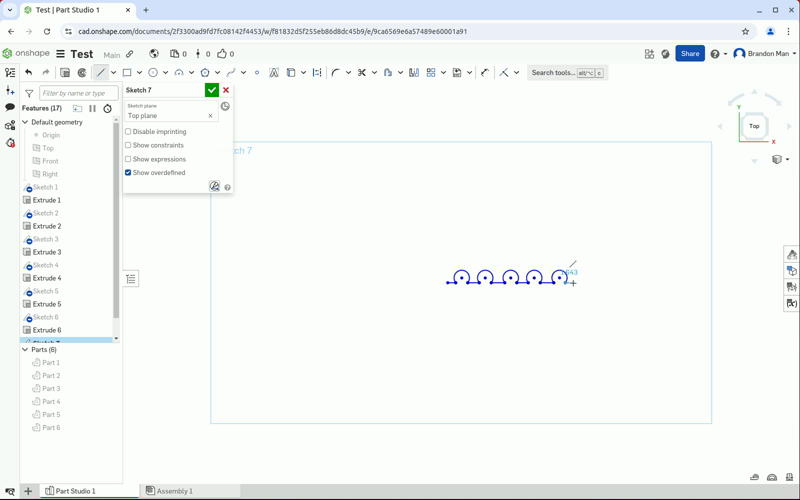
key_down(shift)
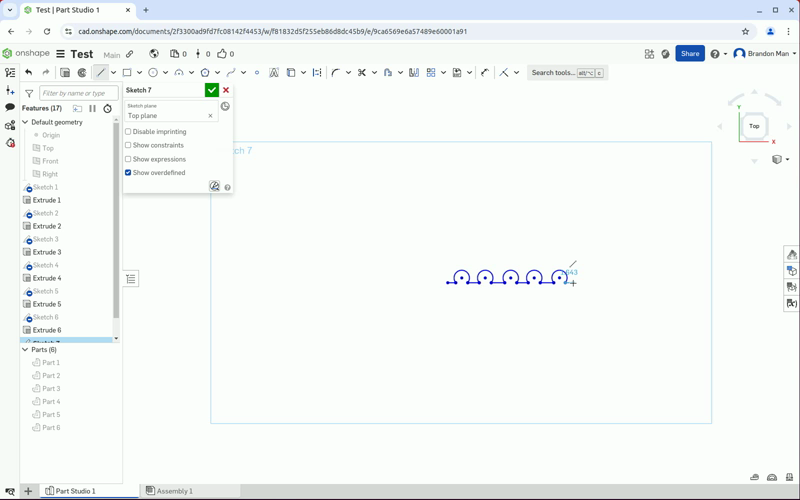
mouse_move(589, 282)
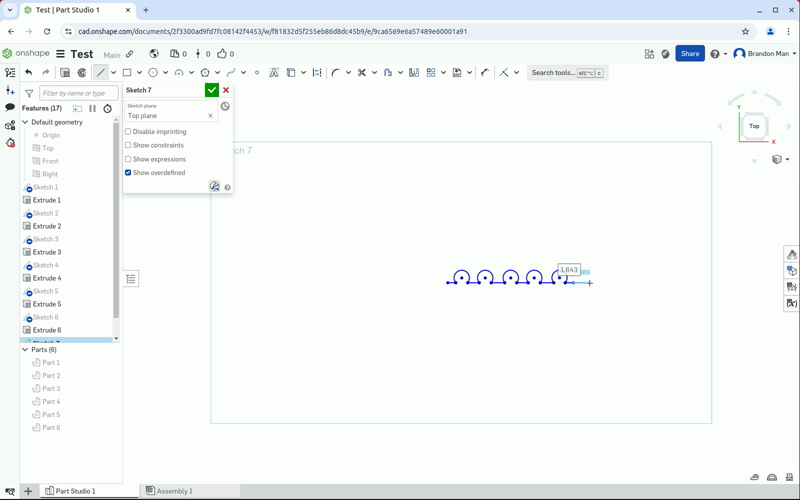
mouse_move(573, 264)
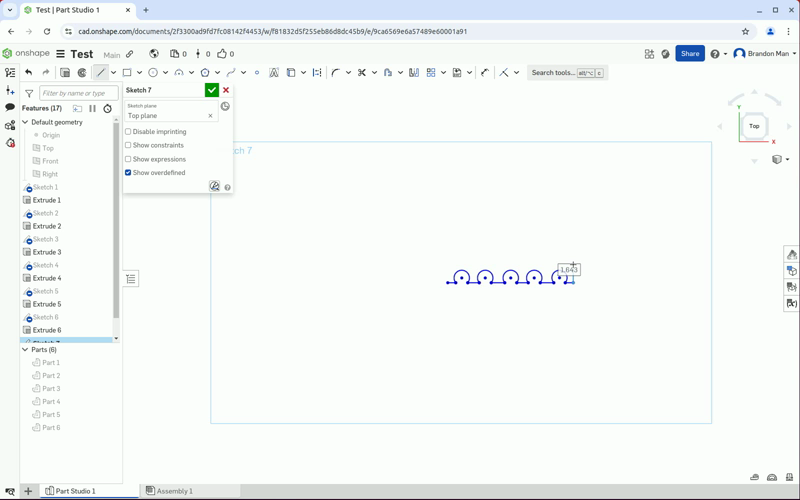
click(573, 264)
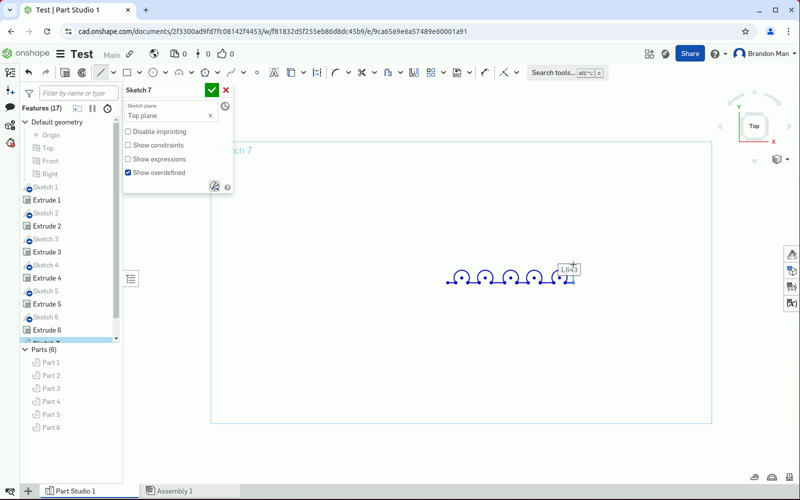
key_up(shift)
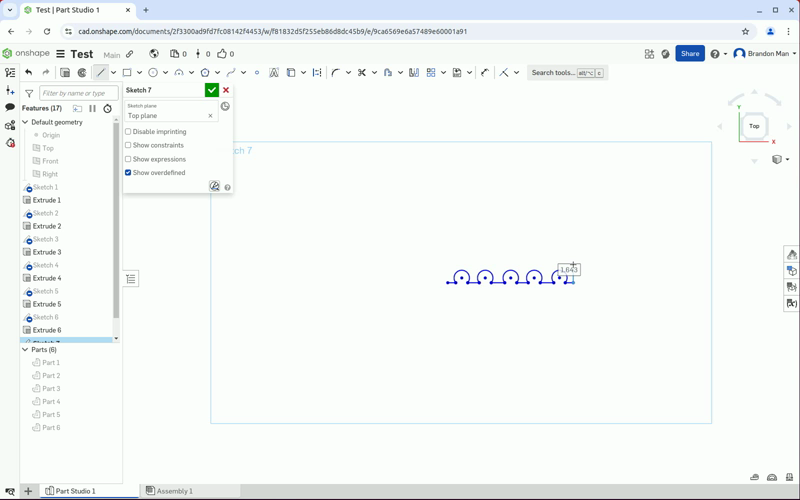
key_down(shift)
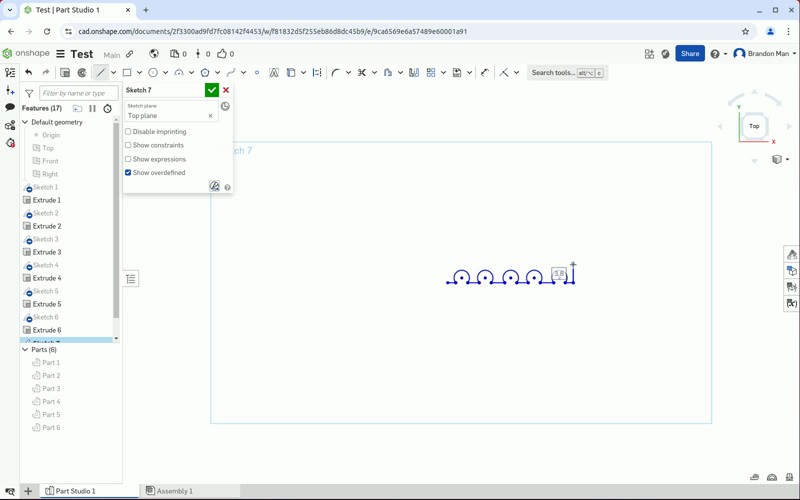
mouse_move(447, 264)
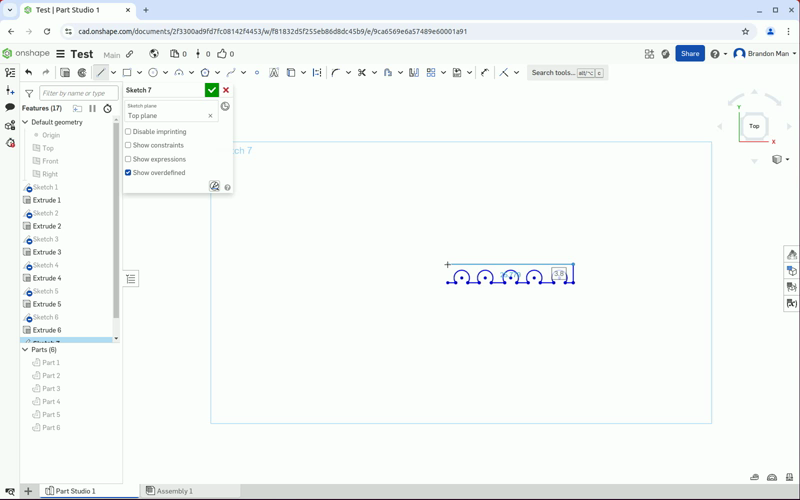
click(447, 264)
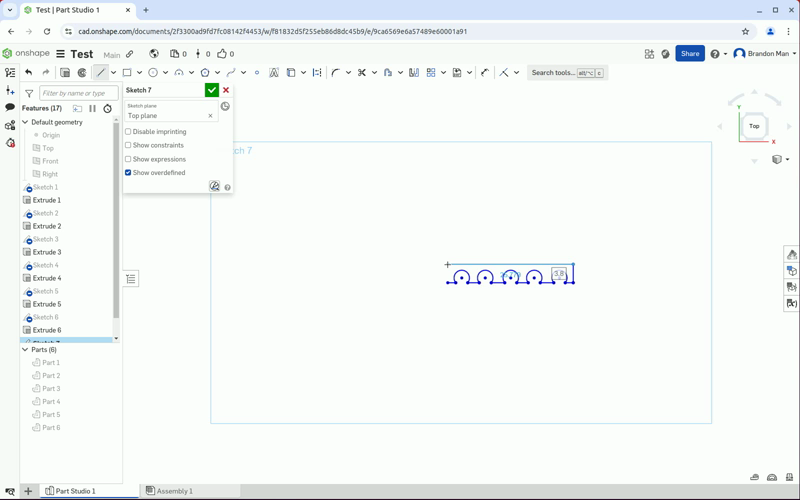
key_up(shift)
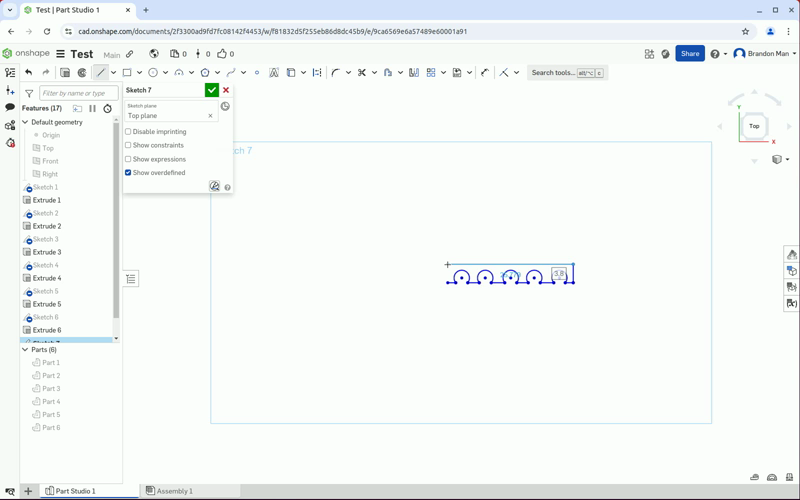
mouse_move(477, 264)
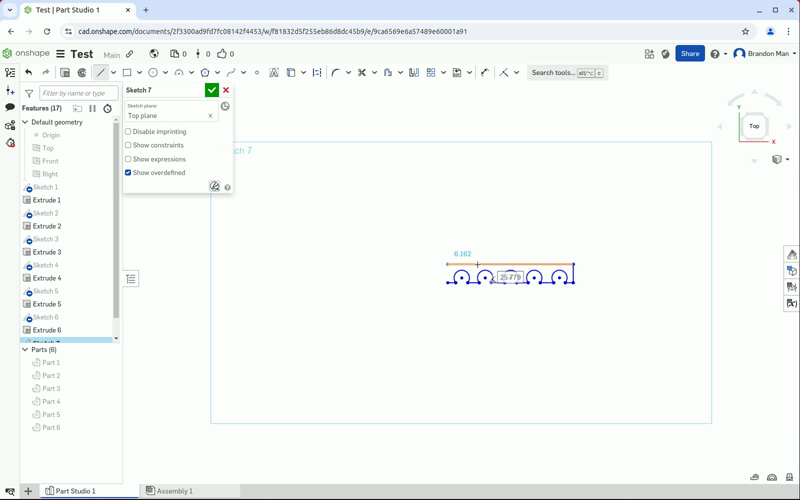
key_down(shift)
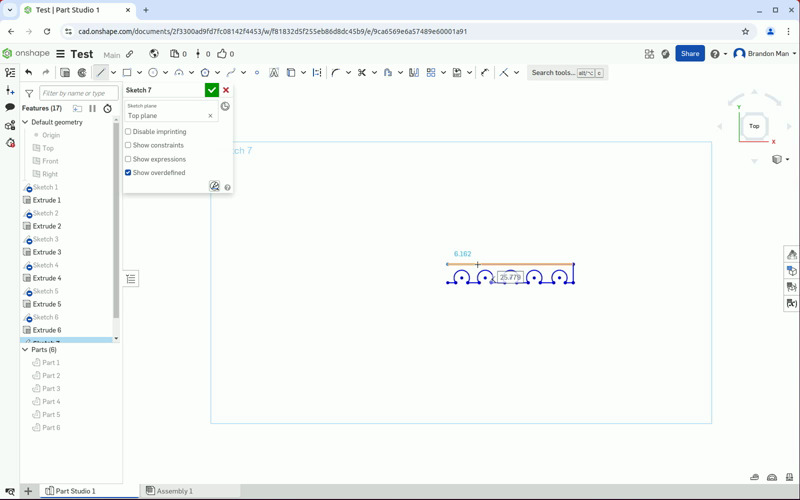
mouse_move(447, 282)
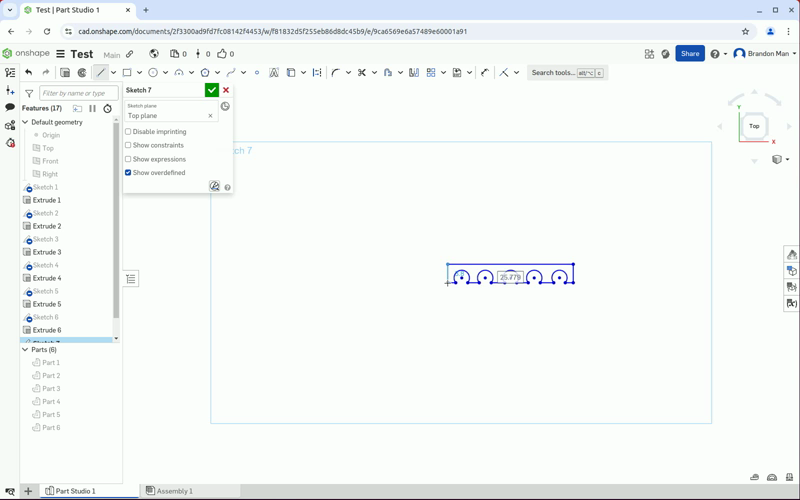
key_up(shift)
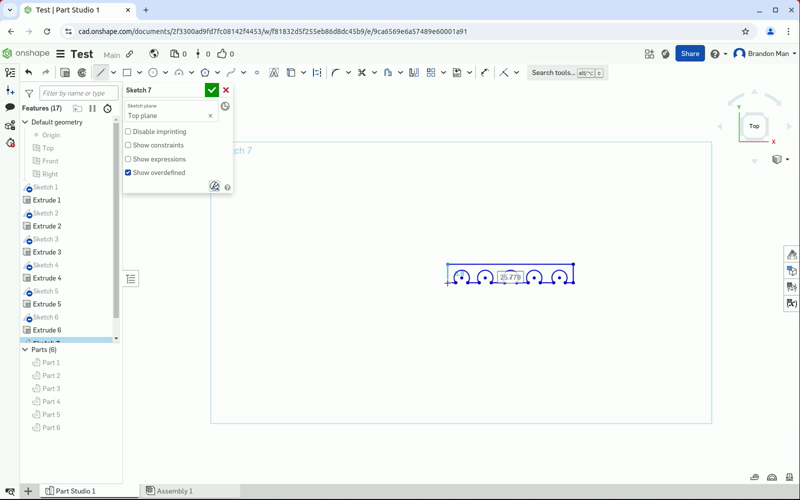
click(447, 282)
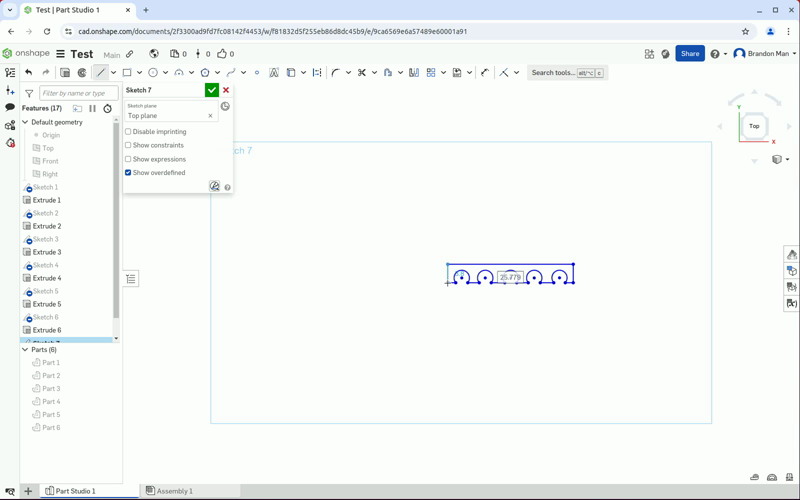
key(esc)
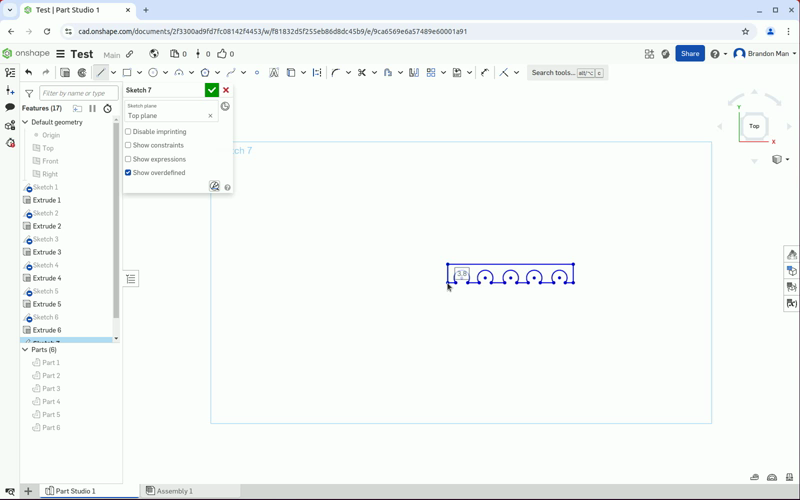
mouse_move(537, 267)
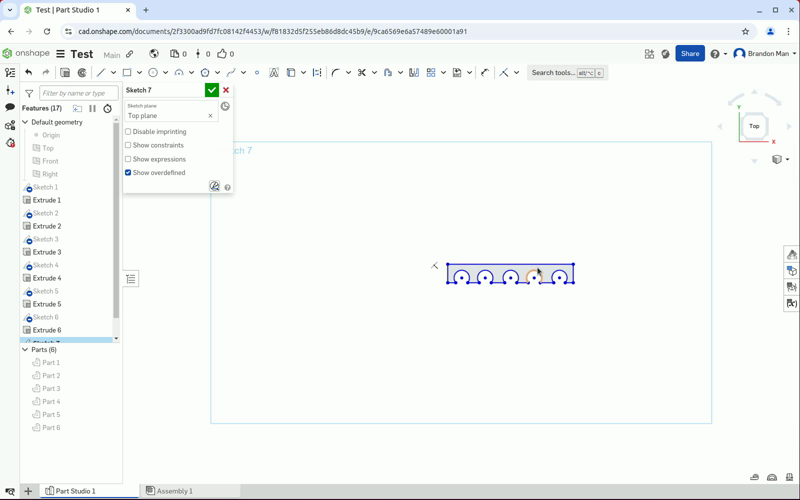
scroll(6)
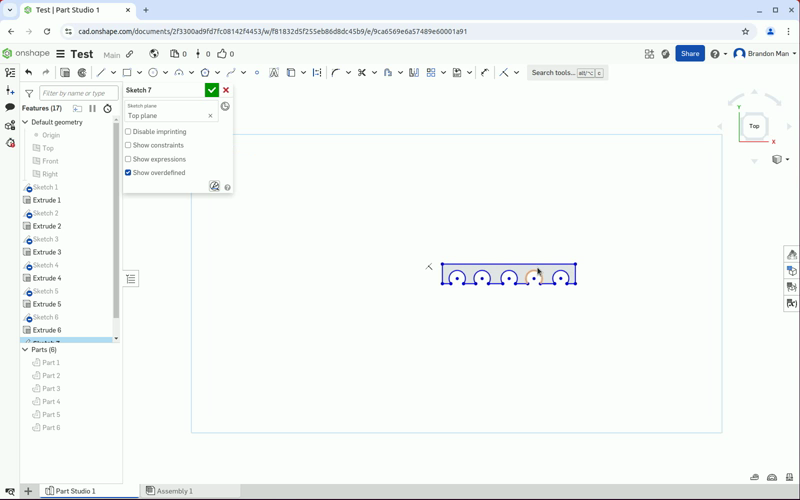
scroll(6)
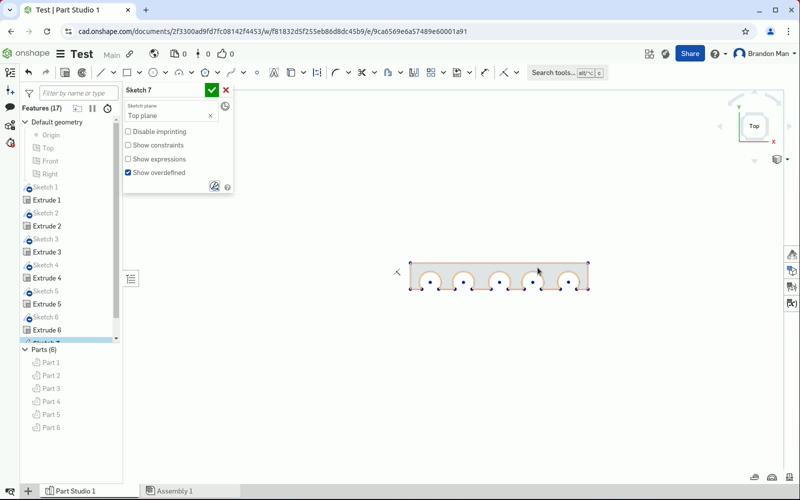
scroll(6)
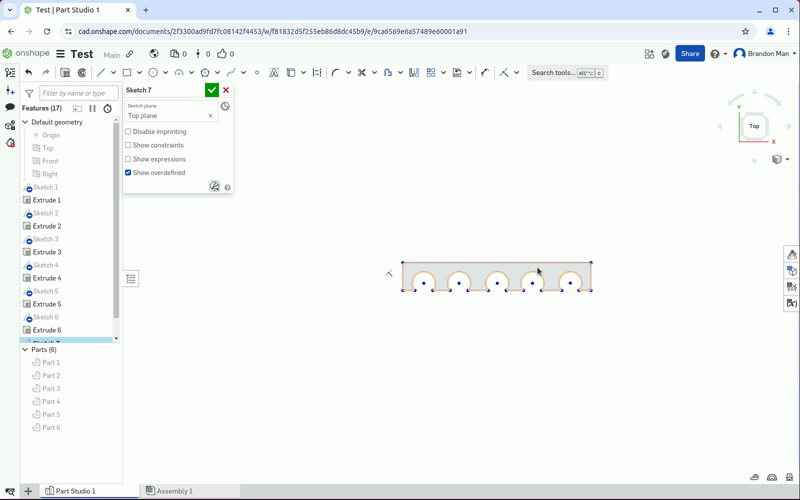
scroll(6)
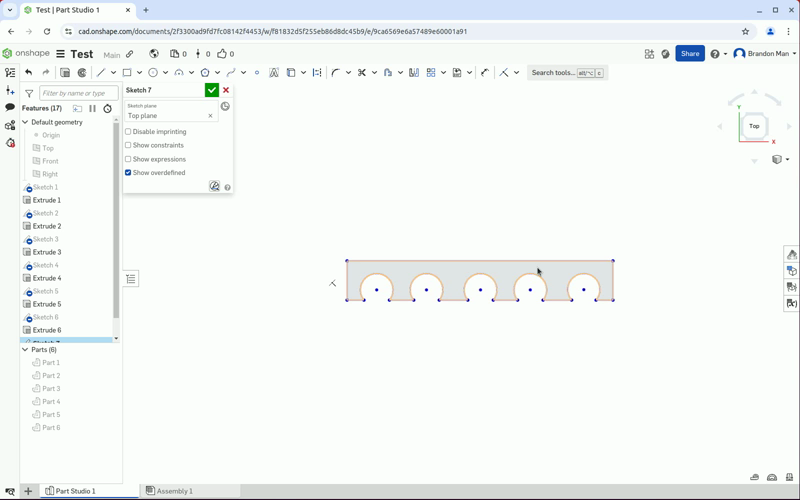
scroll(6)
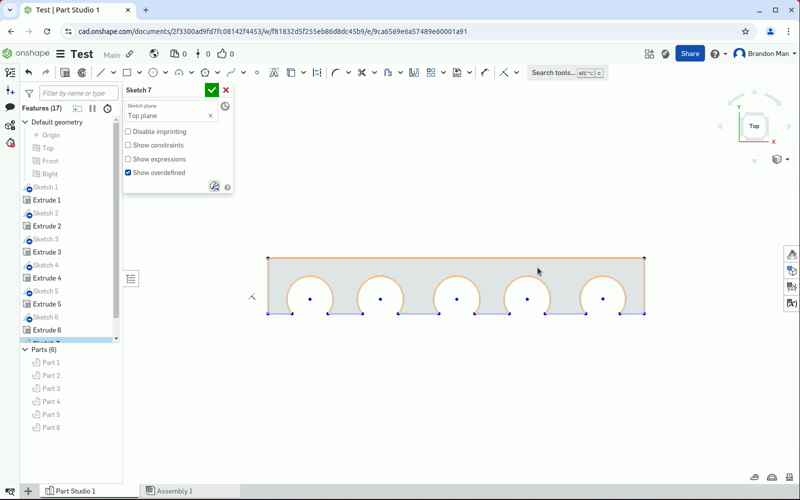
scroll(6)
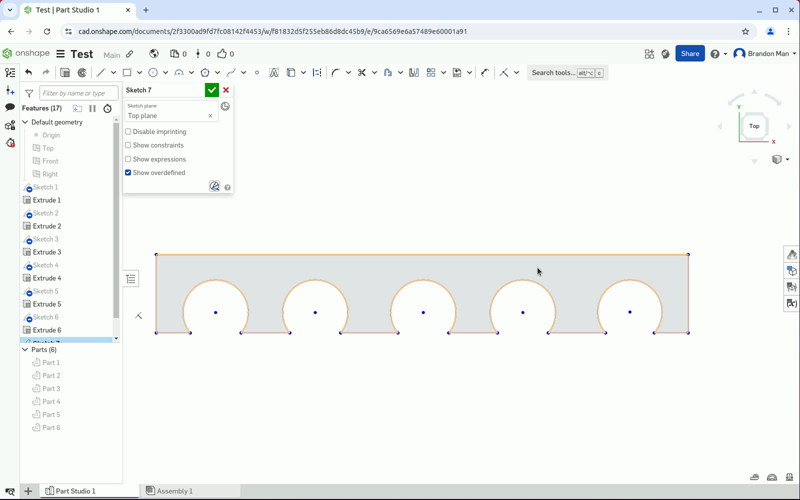
scroll(6)
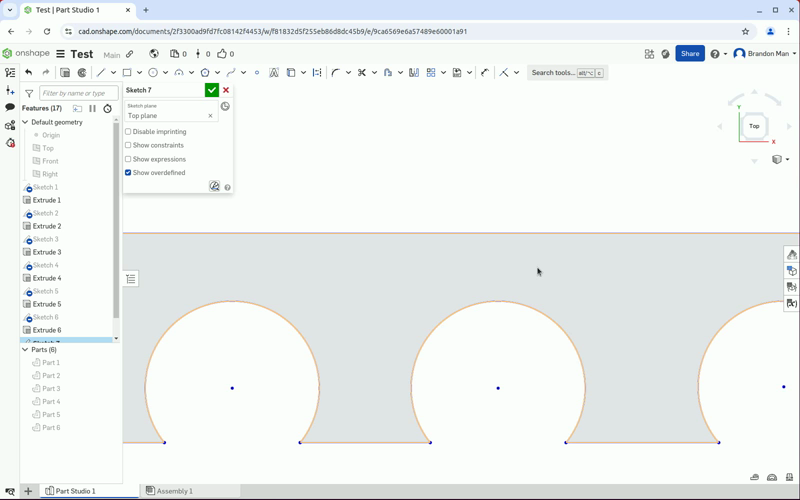
click(537, 267)
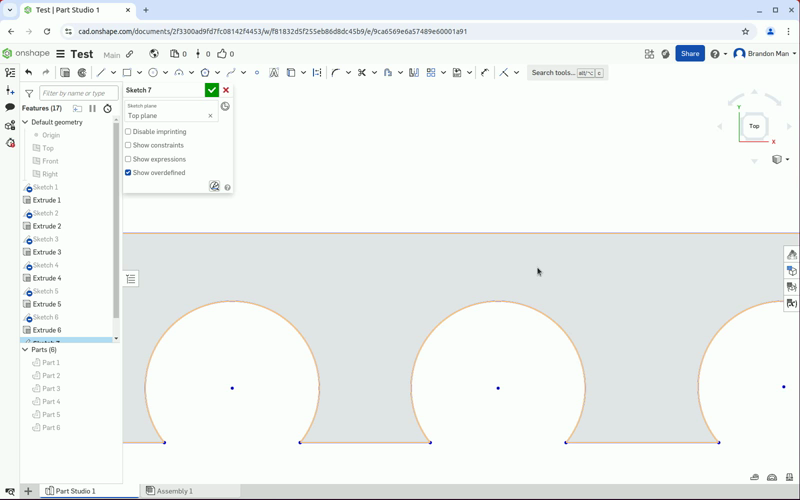
scroll(-6)
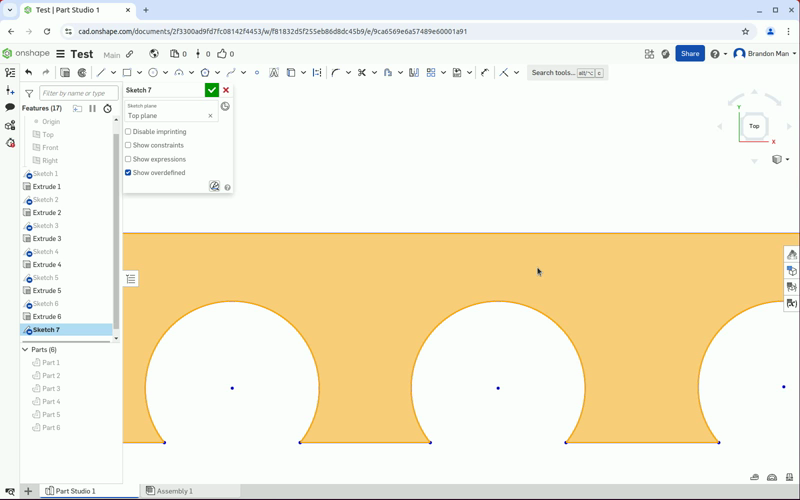
scroll(-6)
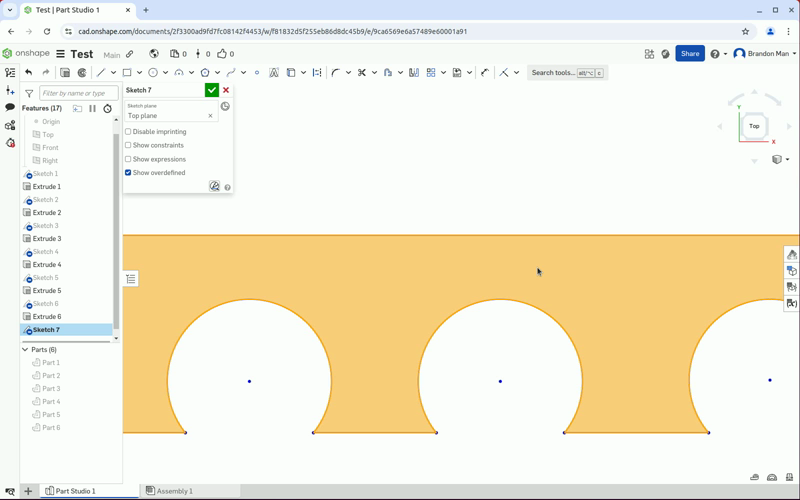
scroll(-6)
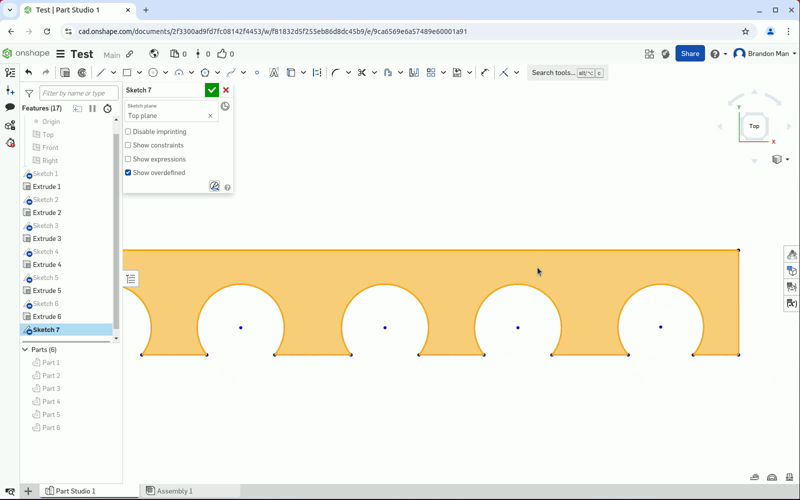
scroll(-6)
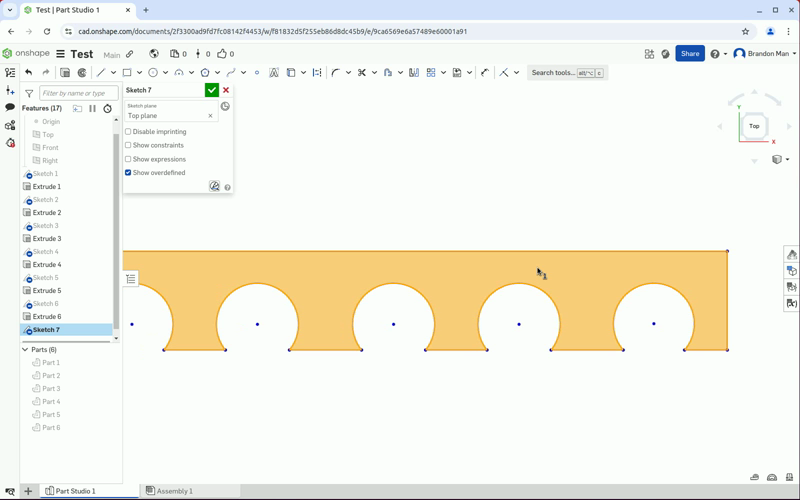
scroll(-6)
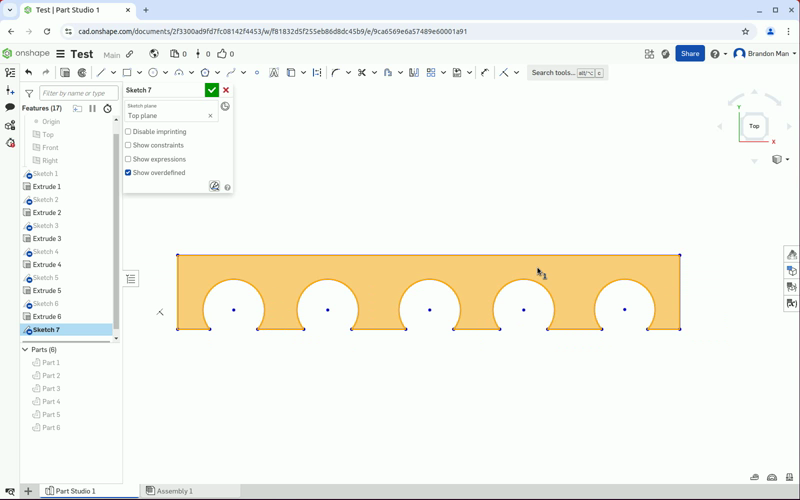
scroll(-6)
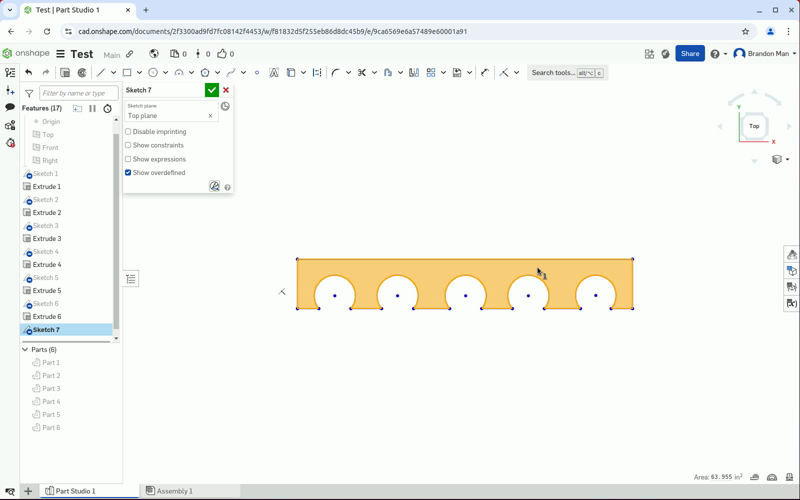
scroll(-6)
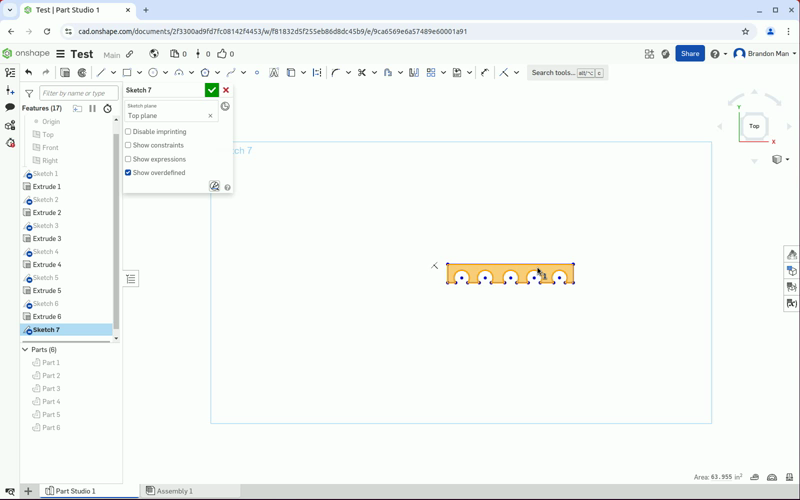
mouse_move(73, 352)
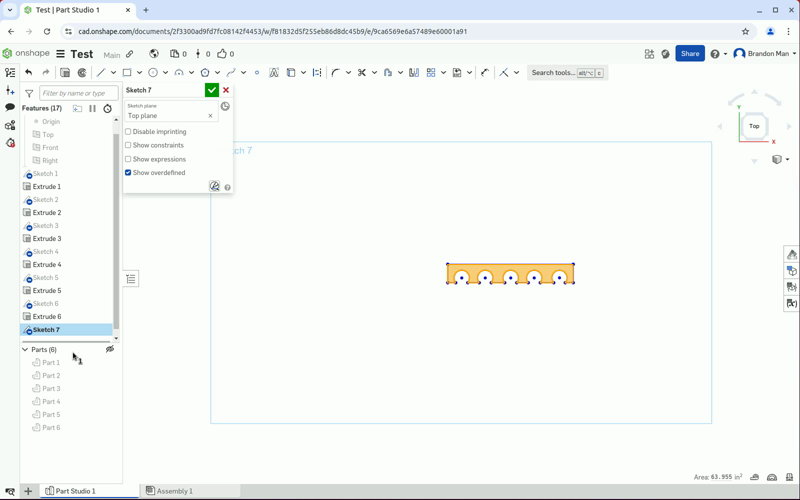
key(shift+y)
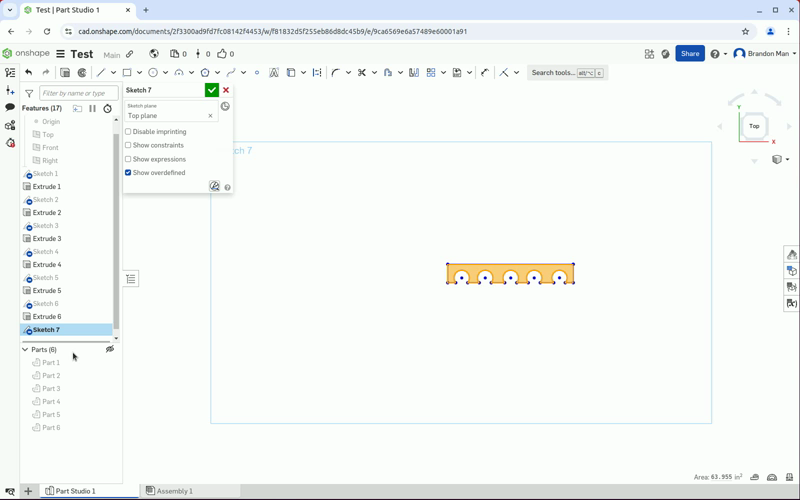
key(shift+e)
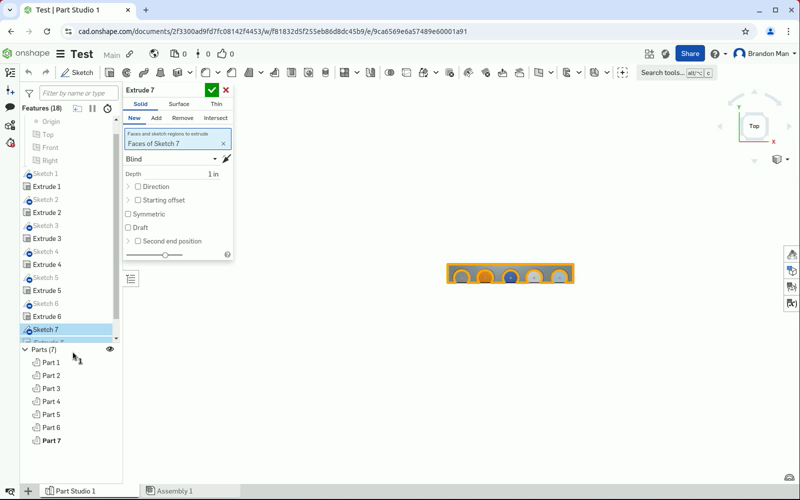
mouse_move(143, 106)
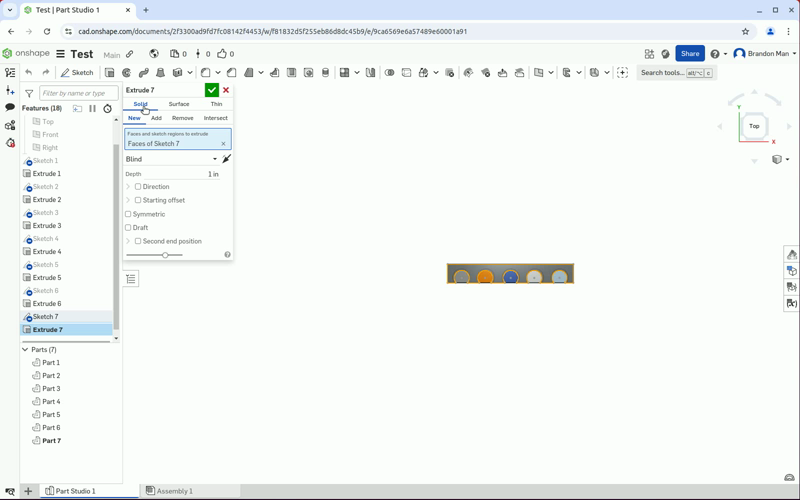
click(143, 106)
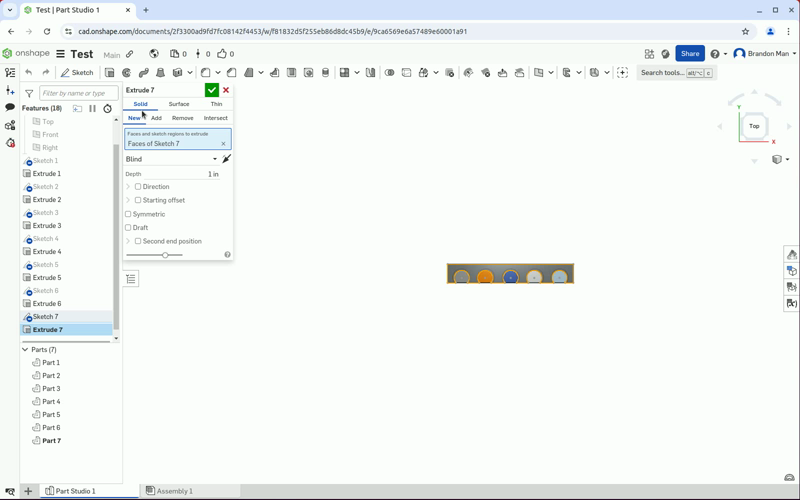
mouse_move(137, 120)
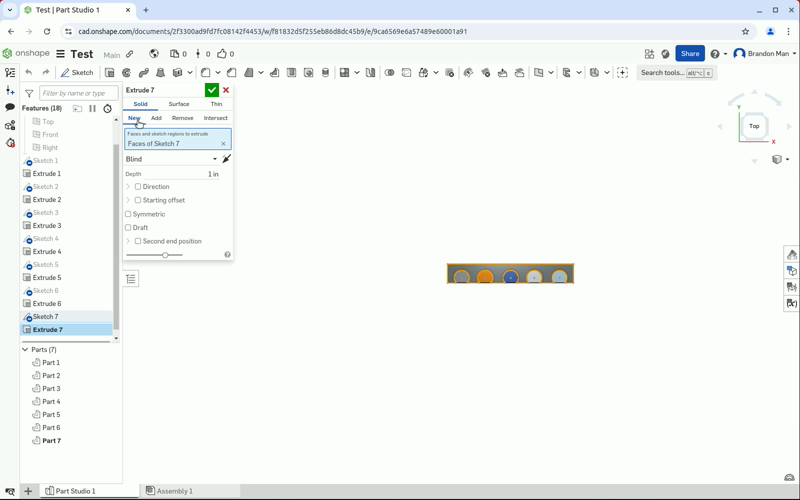
click(137, 120)
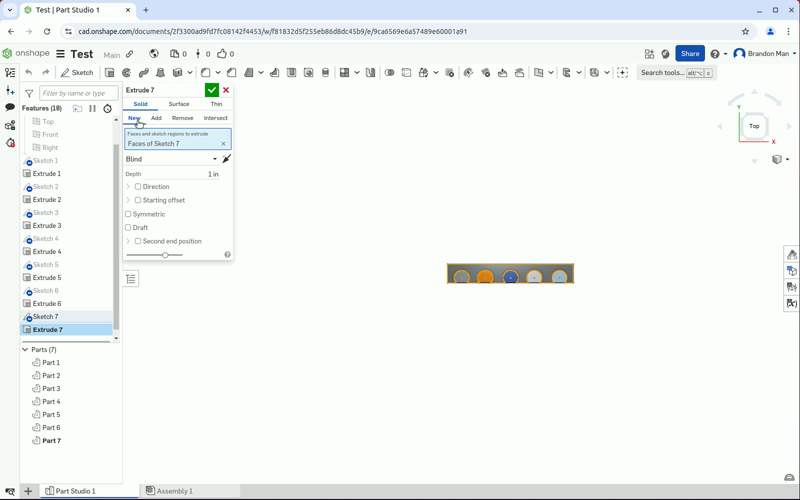
key(tab, 4)
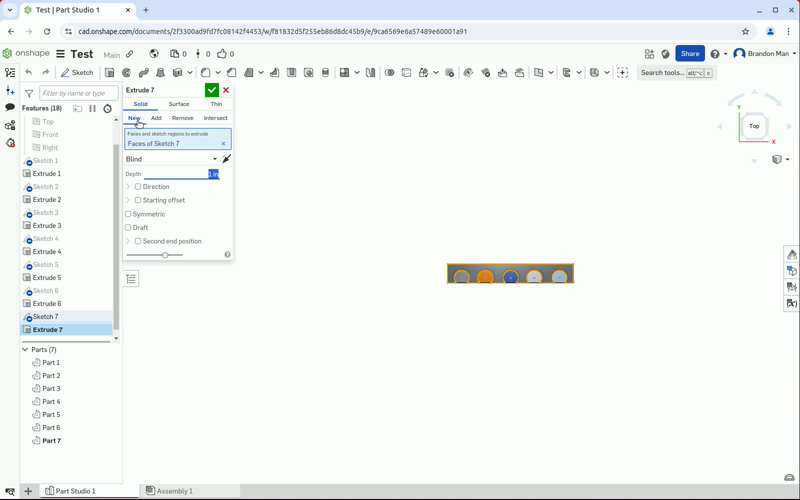
text(9.388)
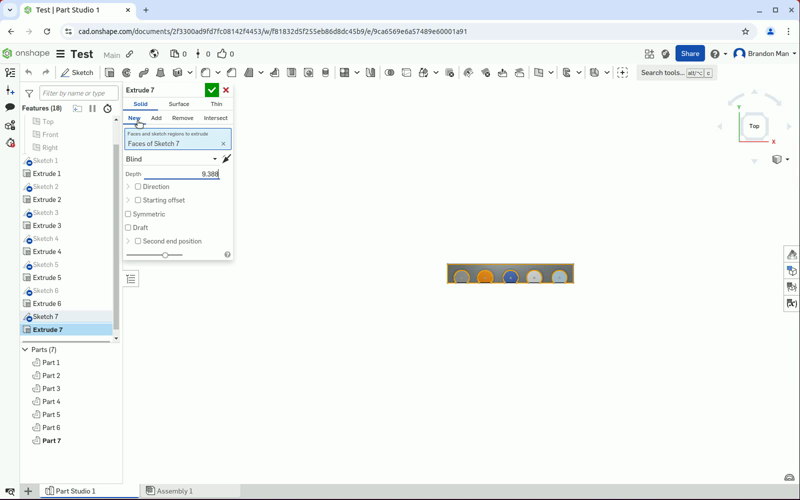
key(enter)
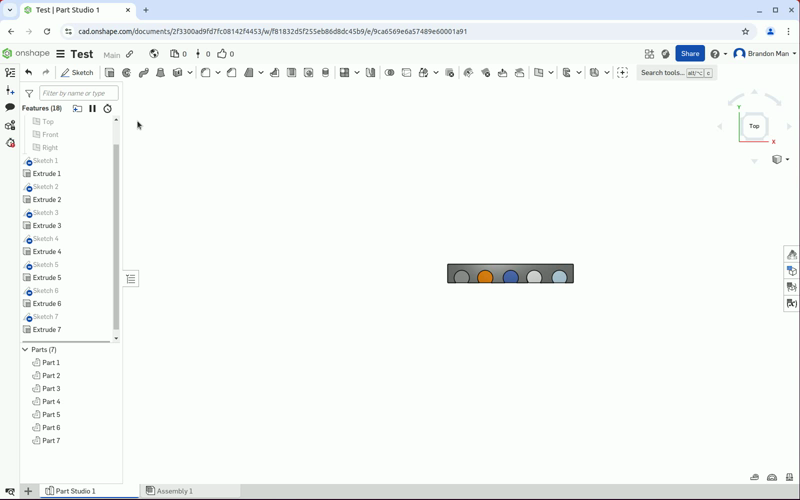
key(shift+h)
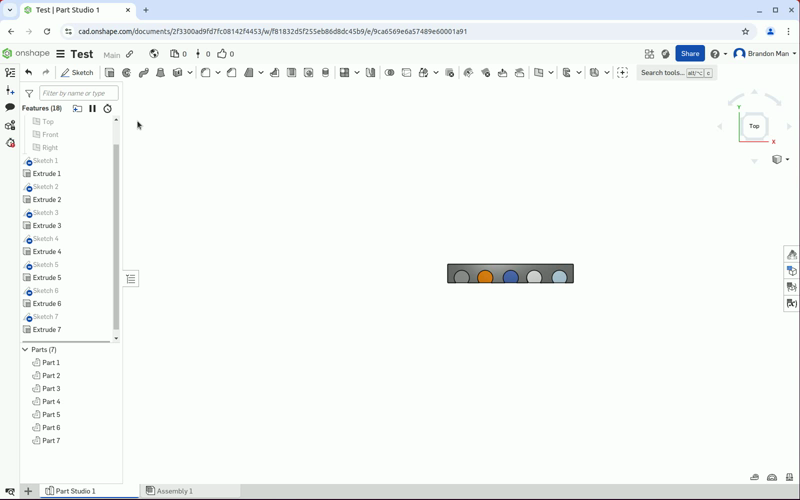
key(shift+h)
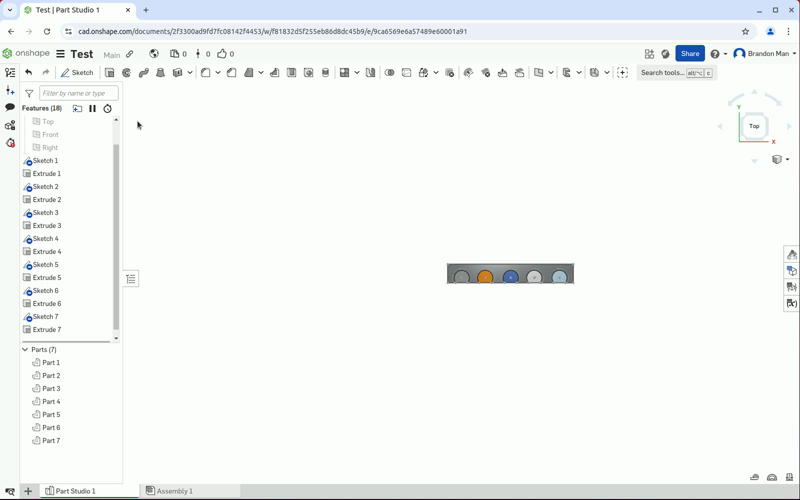
key(shift+7)
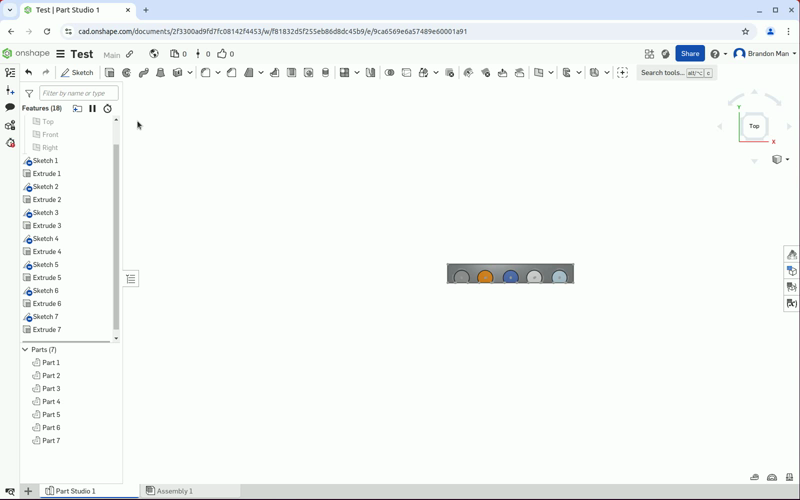
key(up, 3)
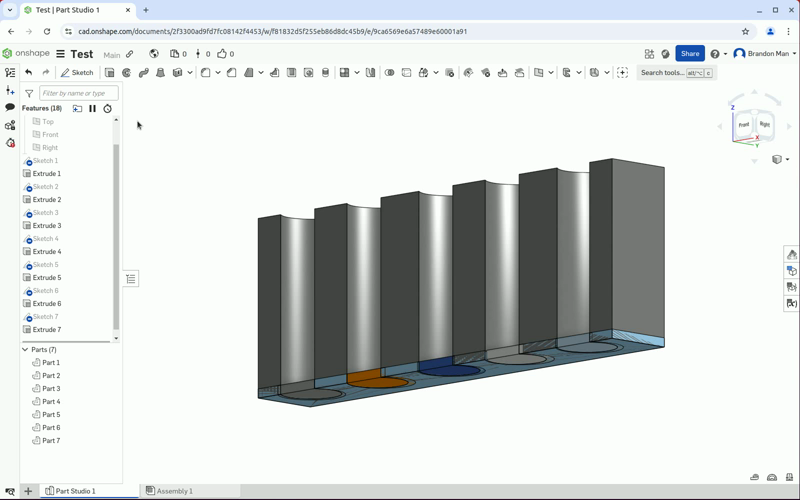
key(left, 3)
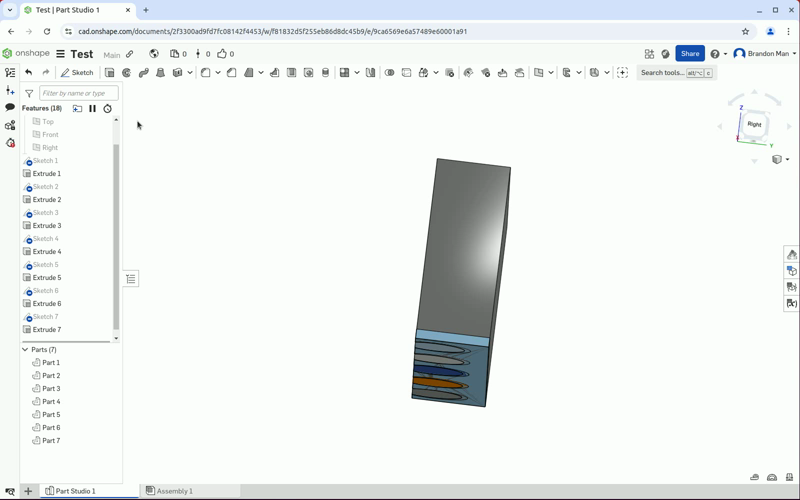
key(right, 3)
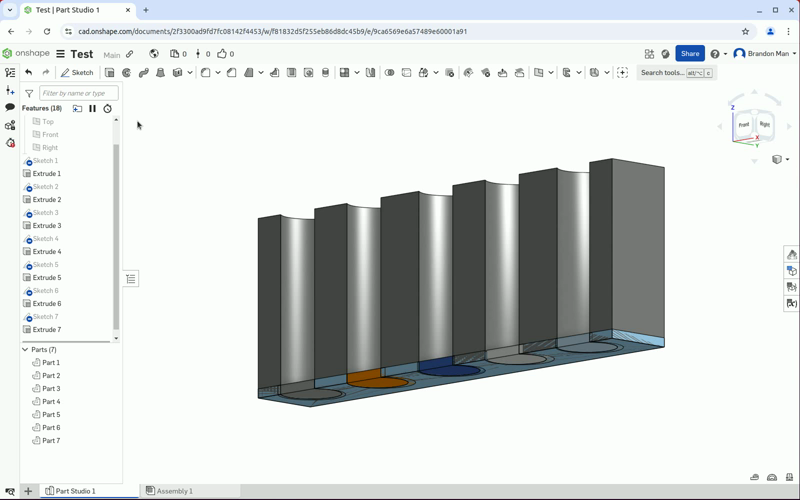
key(down, 3)
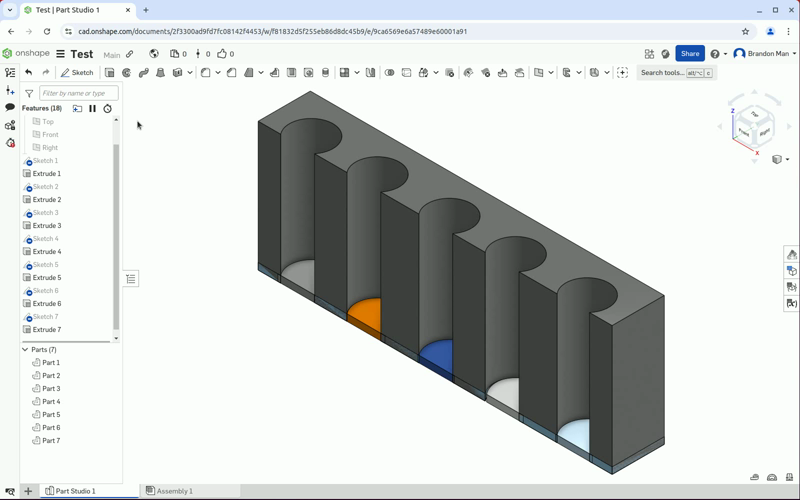
mouse_move(69, 163)
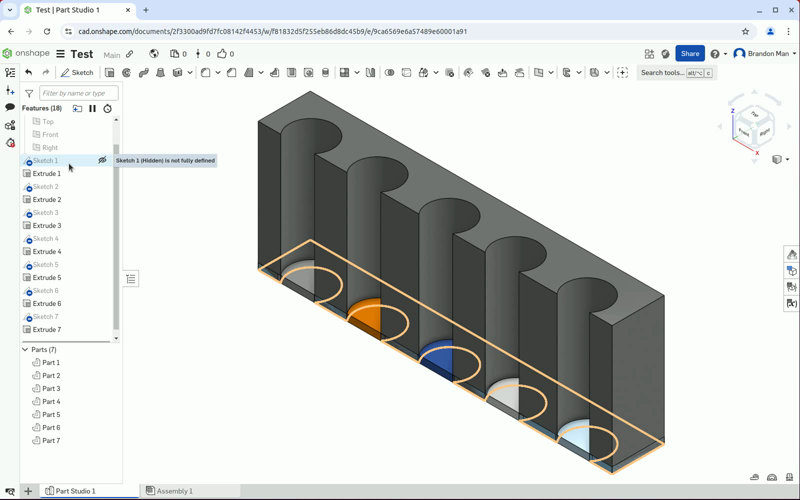
click(69, 163)